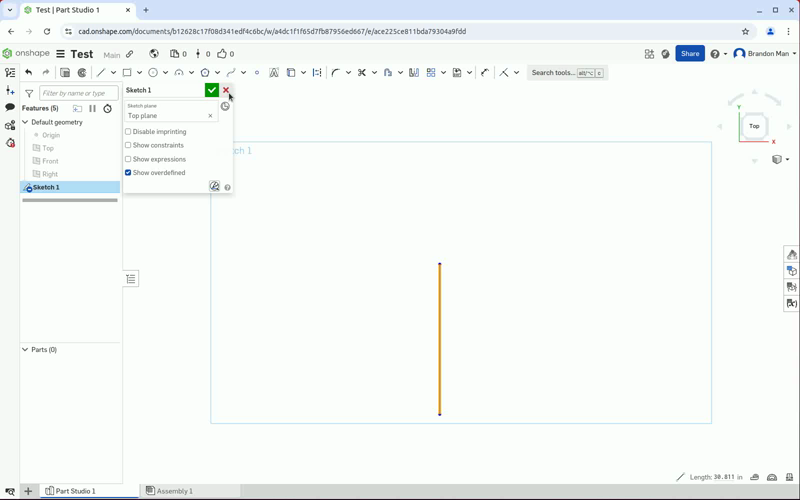
key(shift+h)
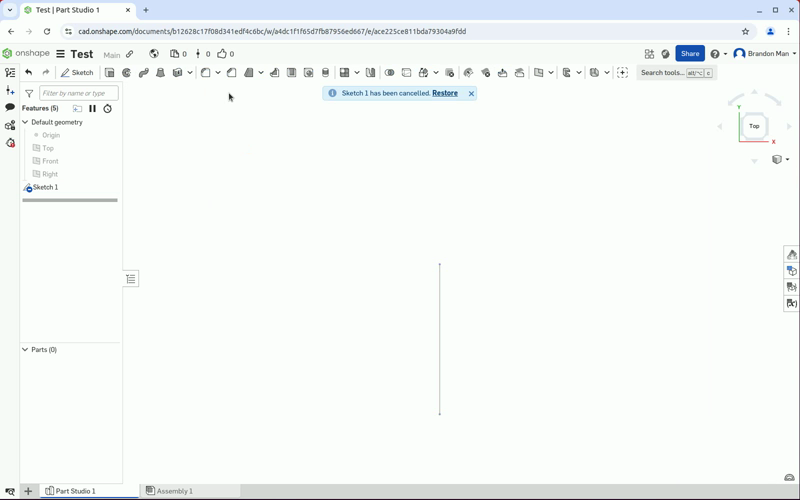
mouse_move(73, 352)
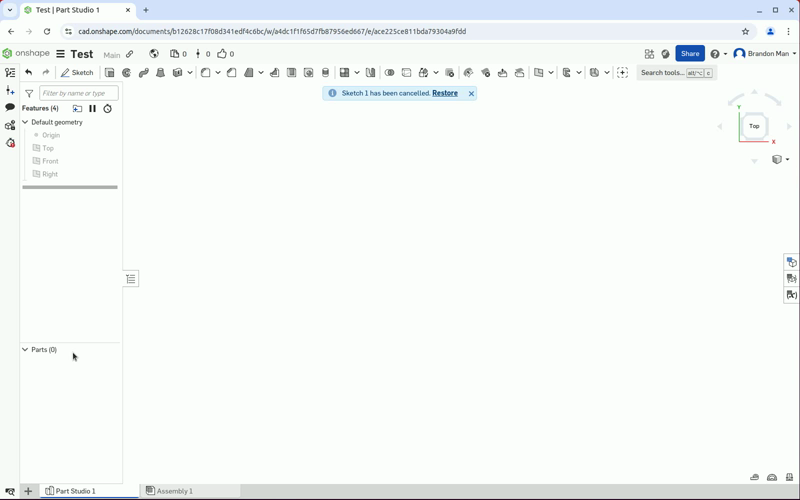
key(y)
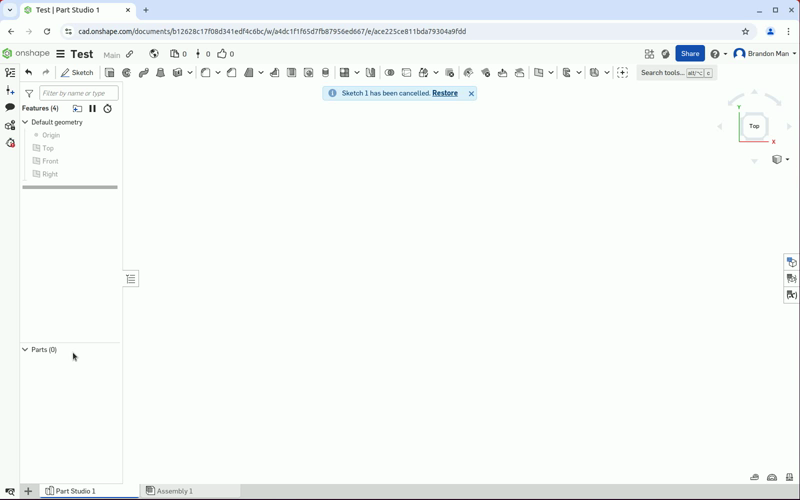
key(shift+p)
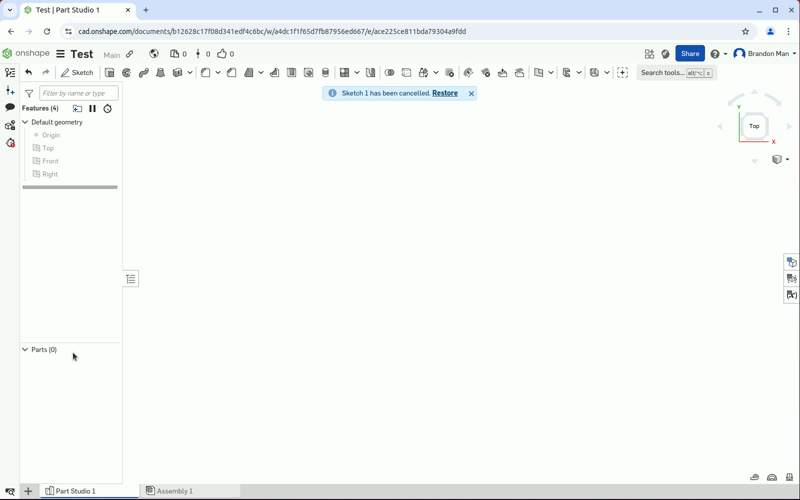
key(space)
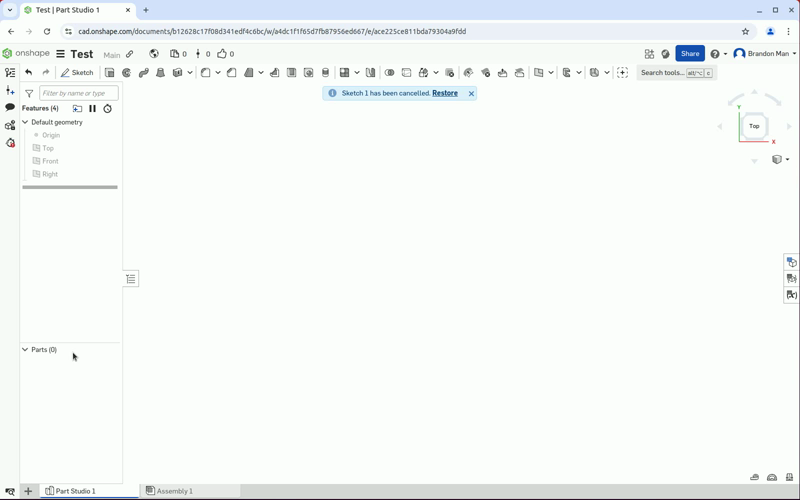
key_down(shift)
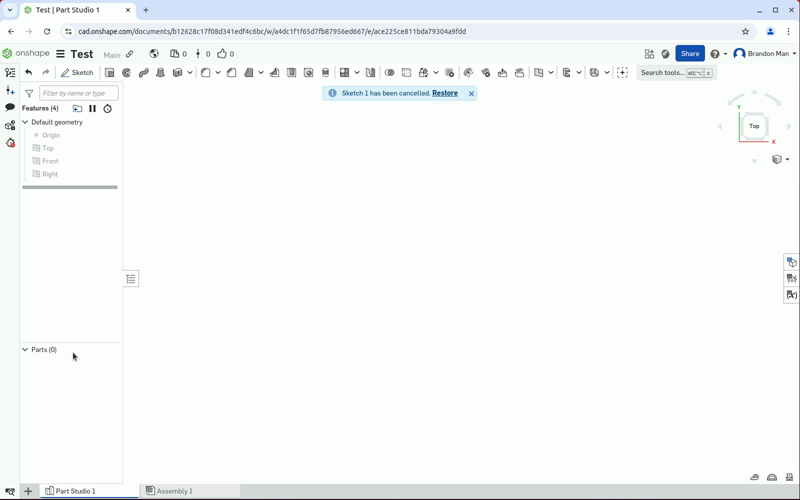
key(up)
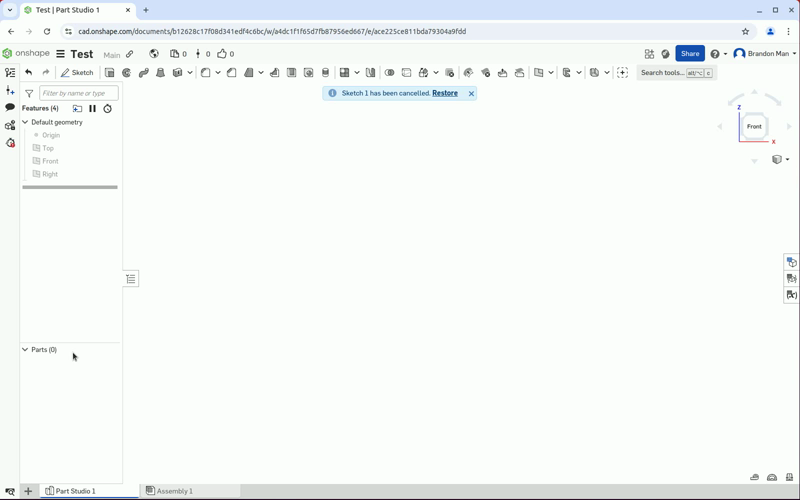
key_up(shift)
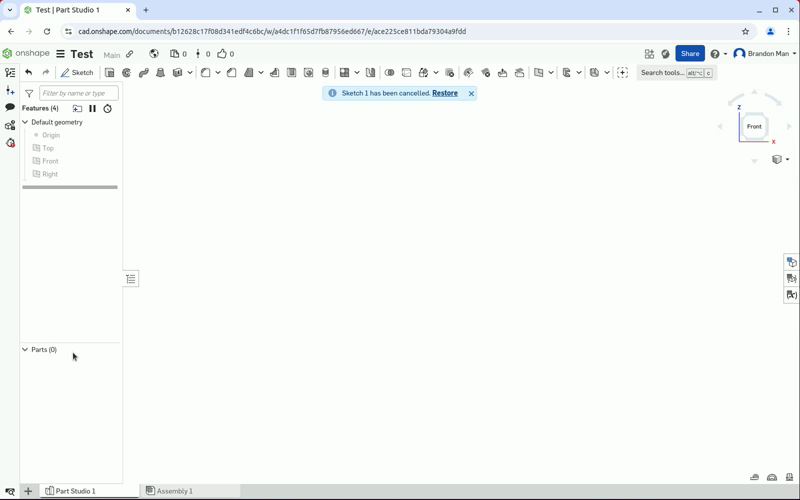
key(space)
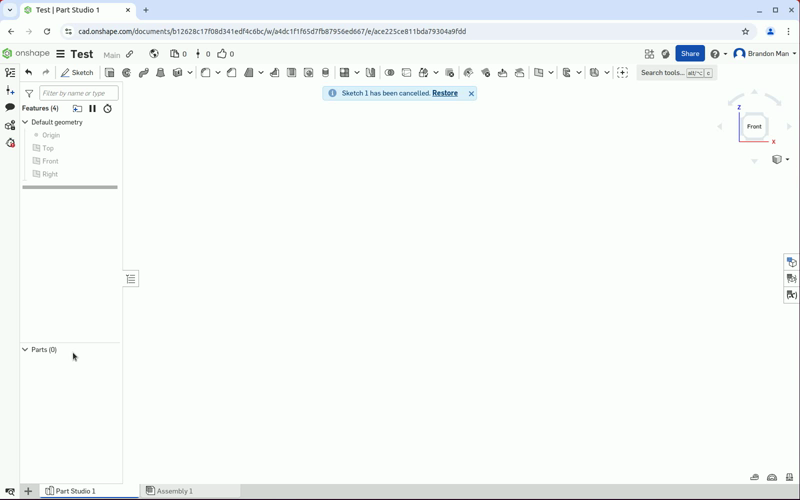
key_down(shift)
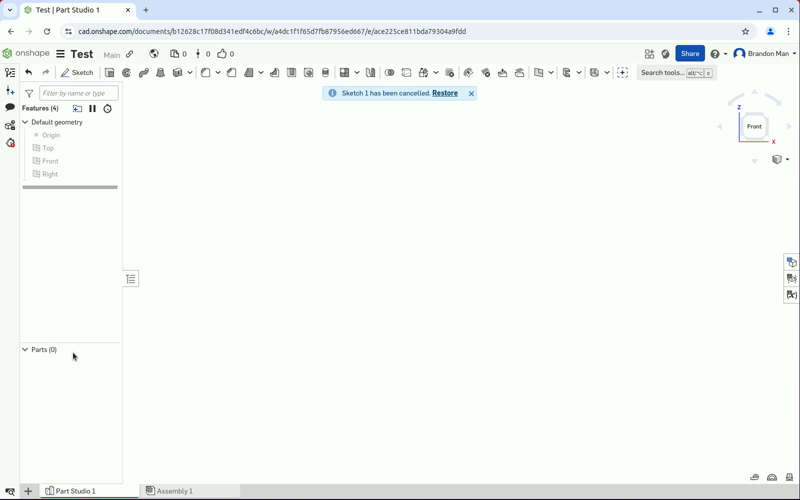
key(left)
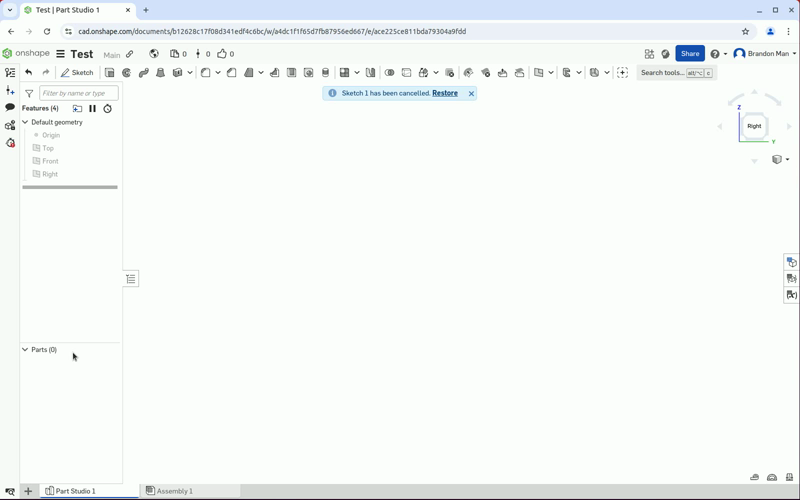
key_up(shift)
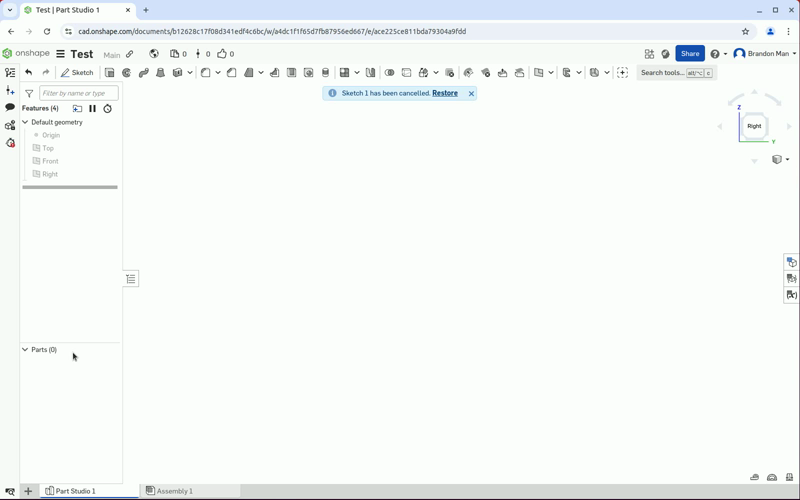
mouse_move(73, 352)
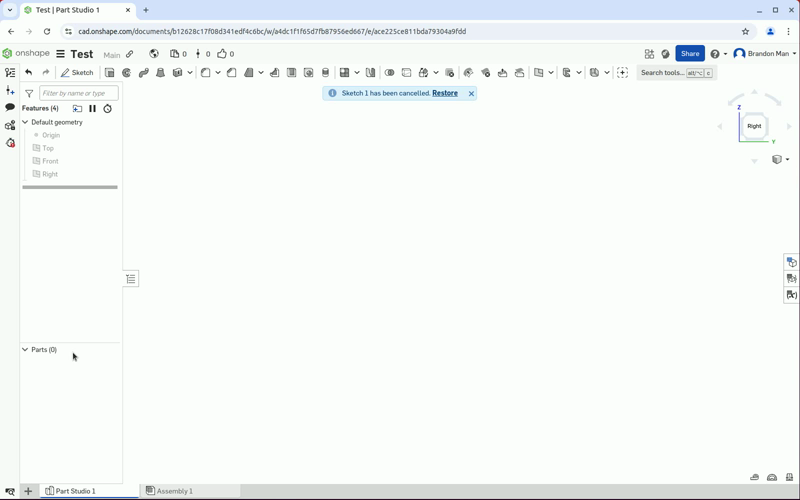
key(shift+y)
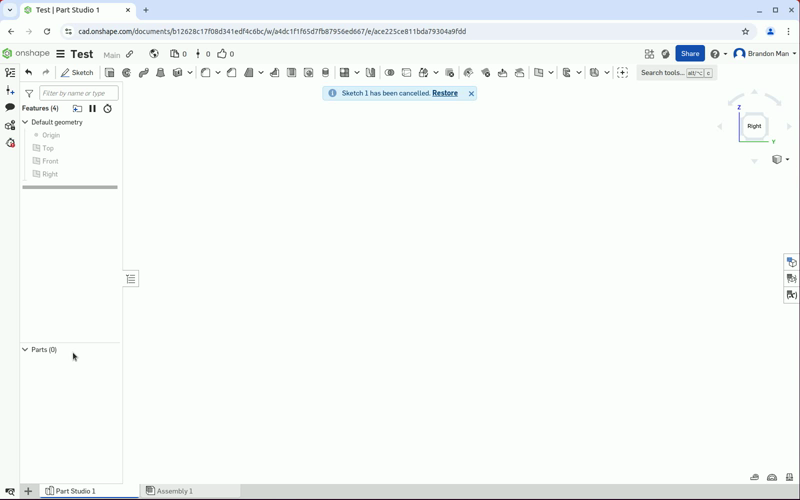
key(shift+s)
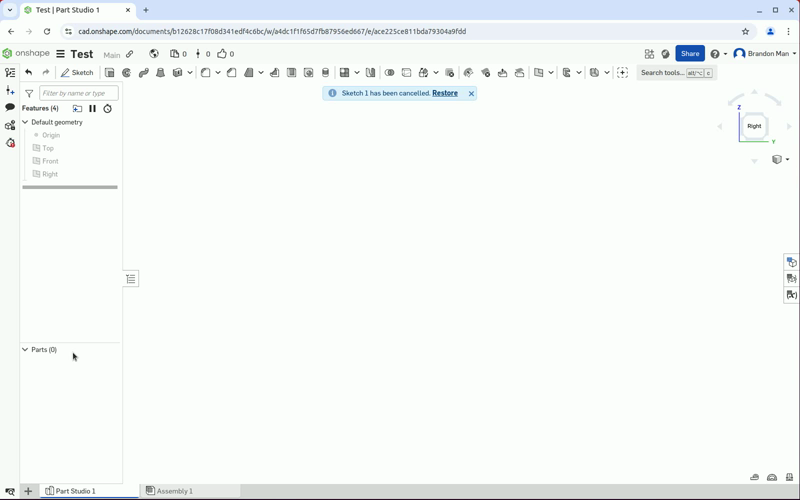
mouse_move(73, 176)
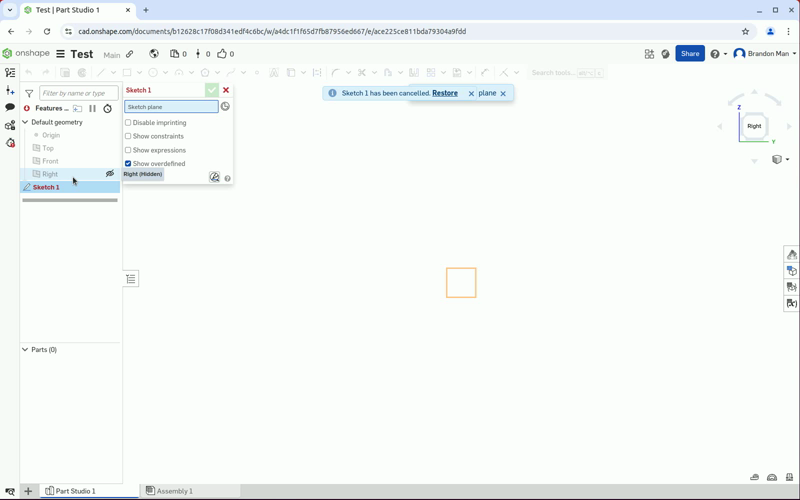
click(73, 176)
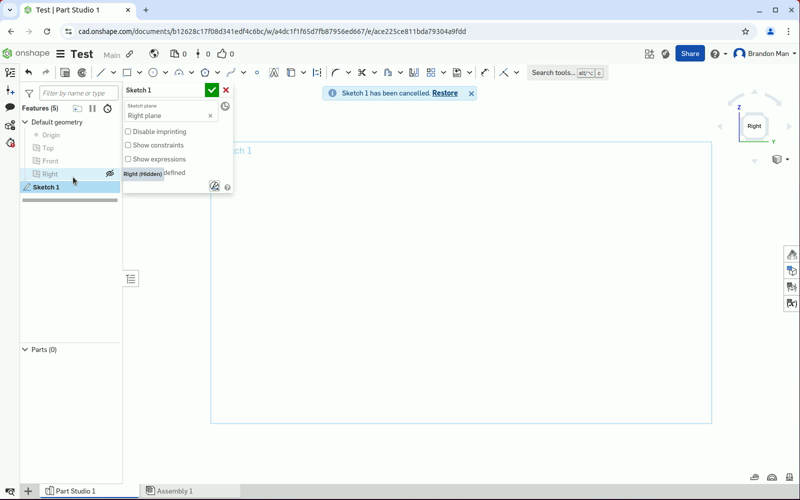
mouse_move(73, 352)
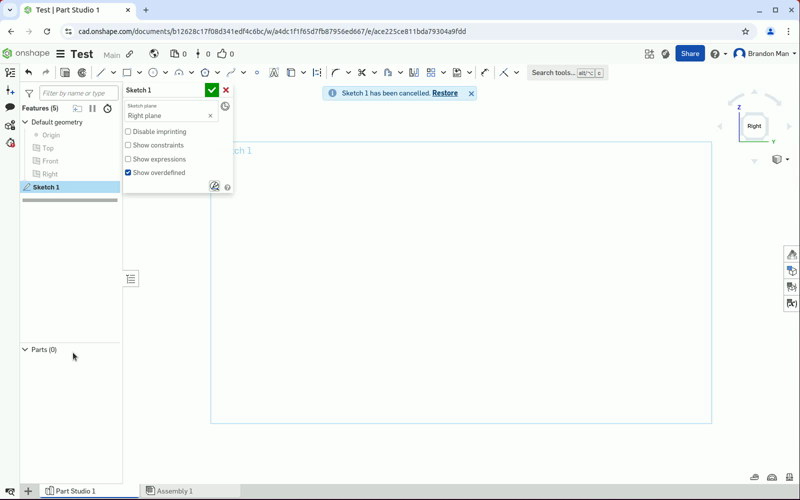
key(y)
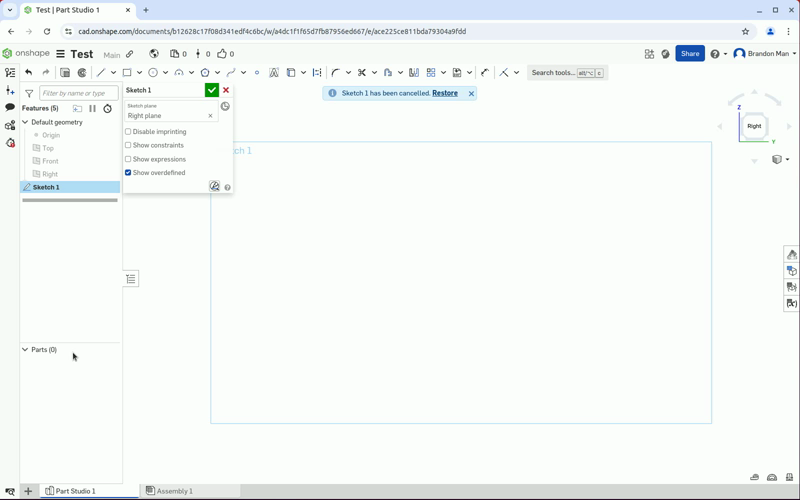
key(l)
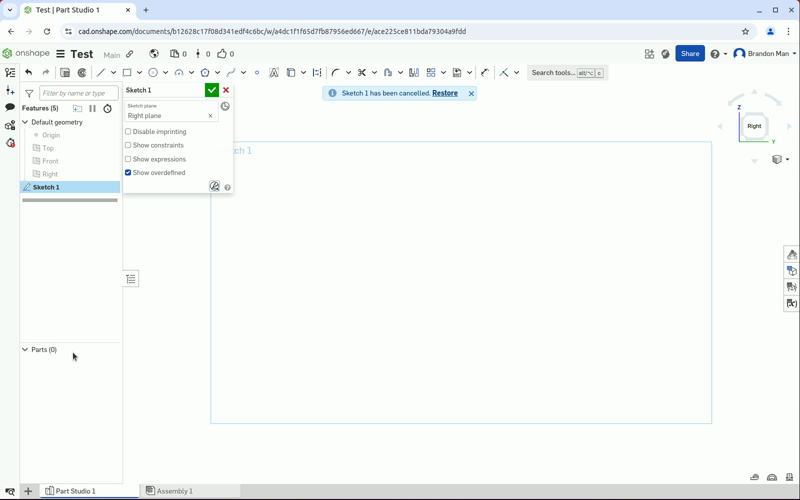
key_down(shift)
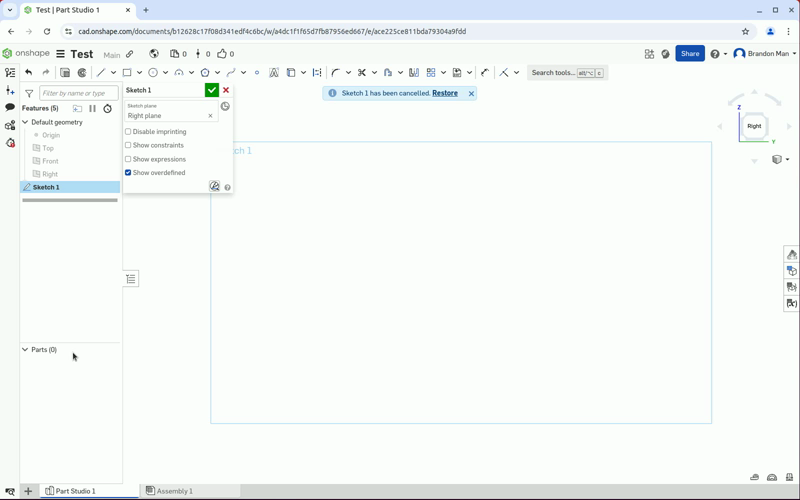
mouse_move(446, 282)
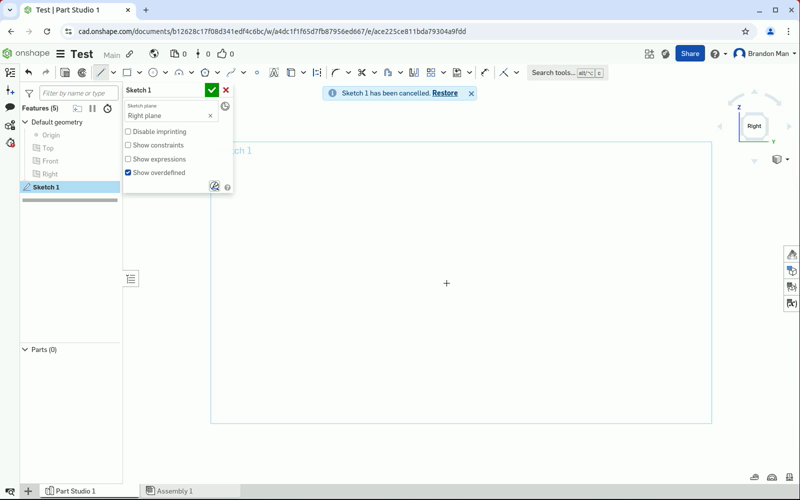
click(446, 282)
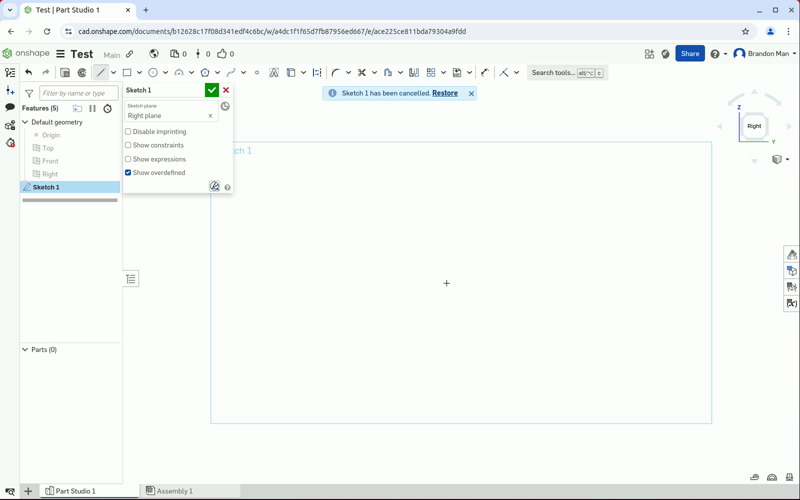
key_up(shift)
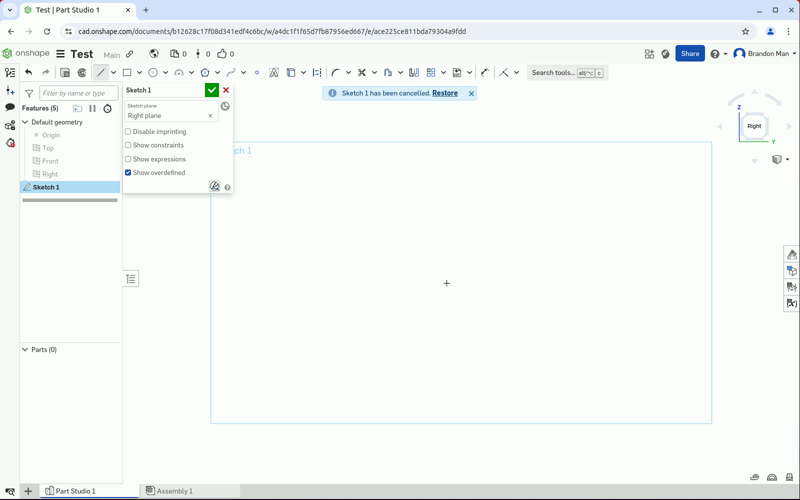
key_down(shift)
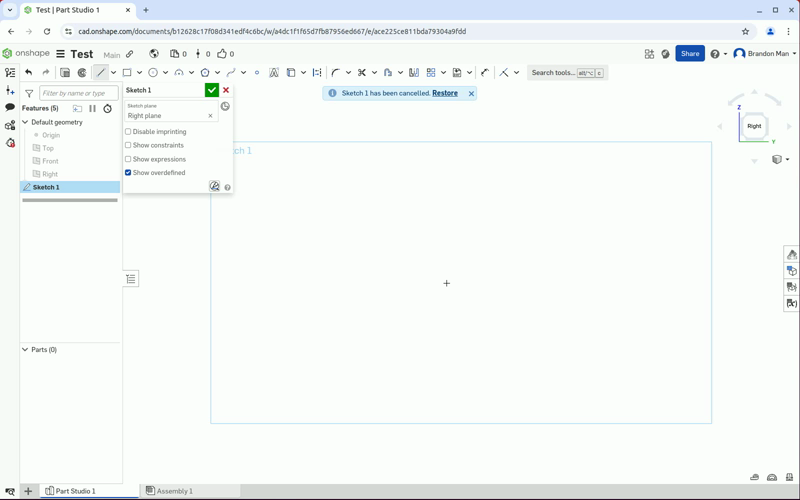
mouse_move(476, 282)
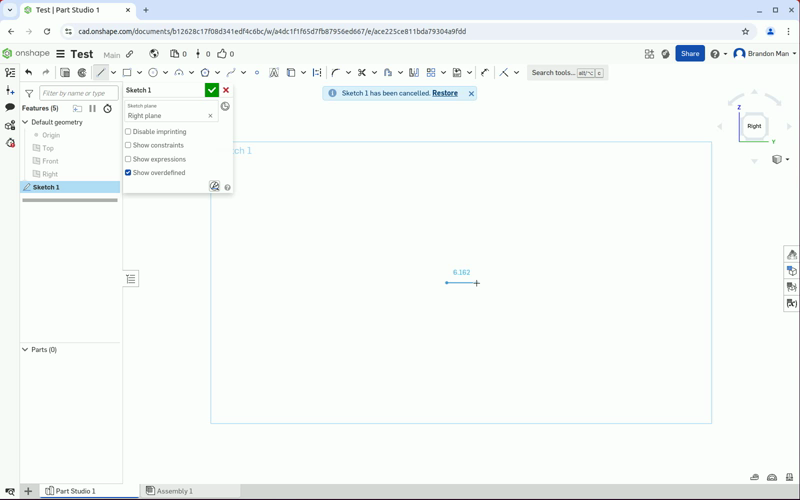
mouse_move(459, 282)
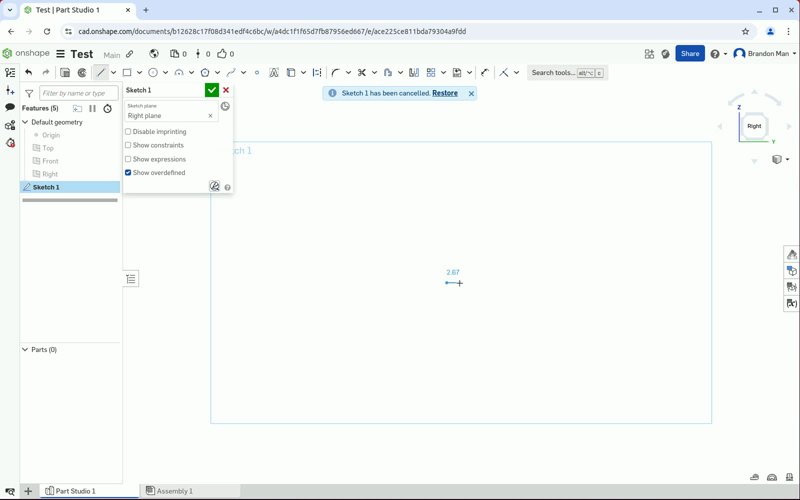
click(459, 282)
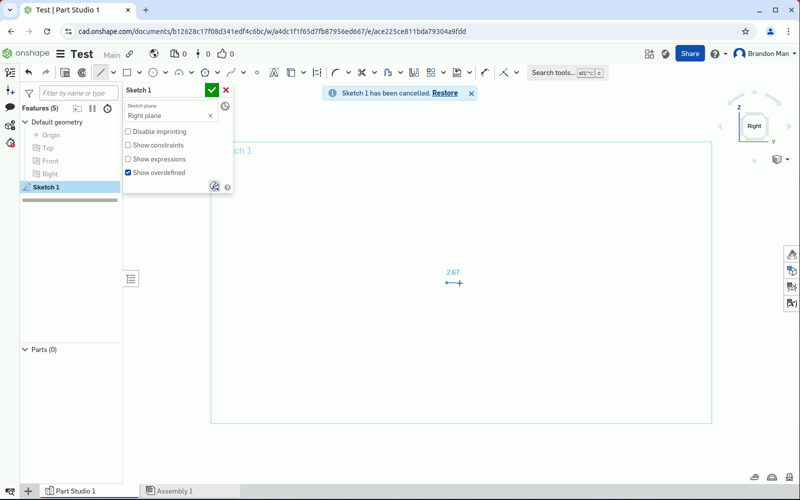
key_up(shift)
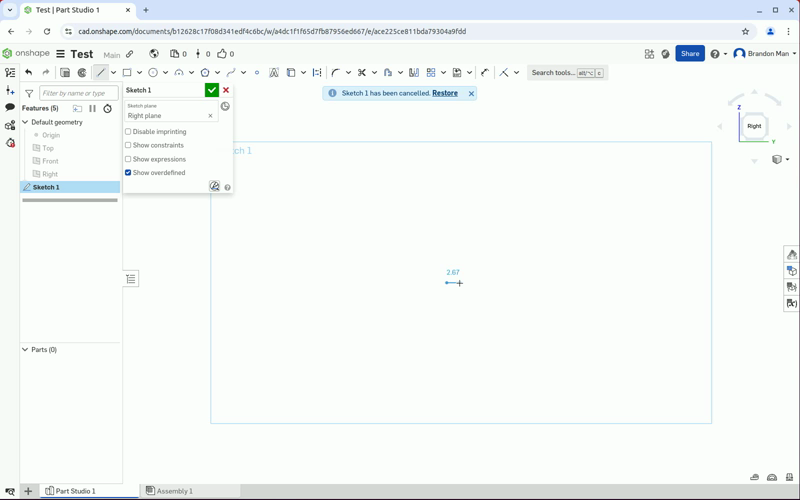
key_down(shift)
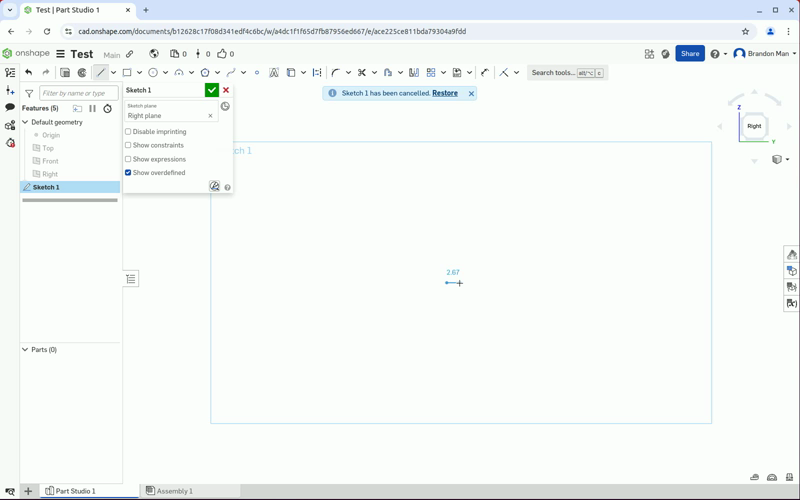
mouse_move(459, 204)
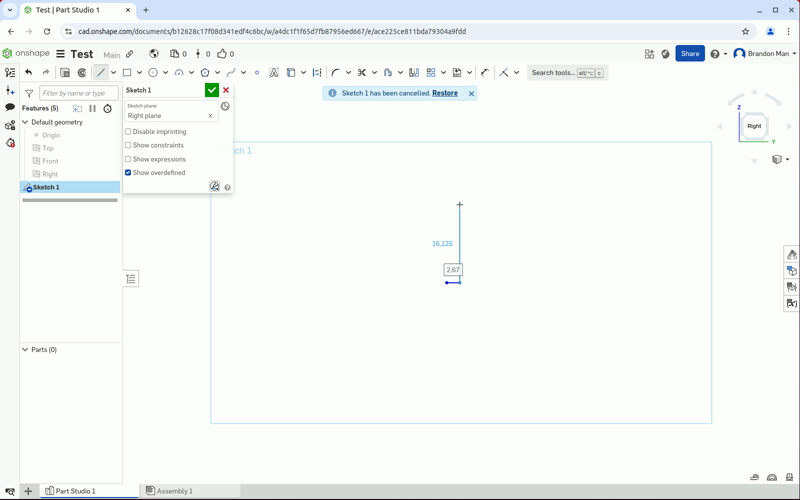
click(459, 204)
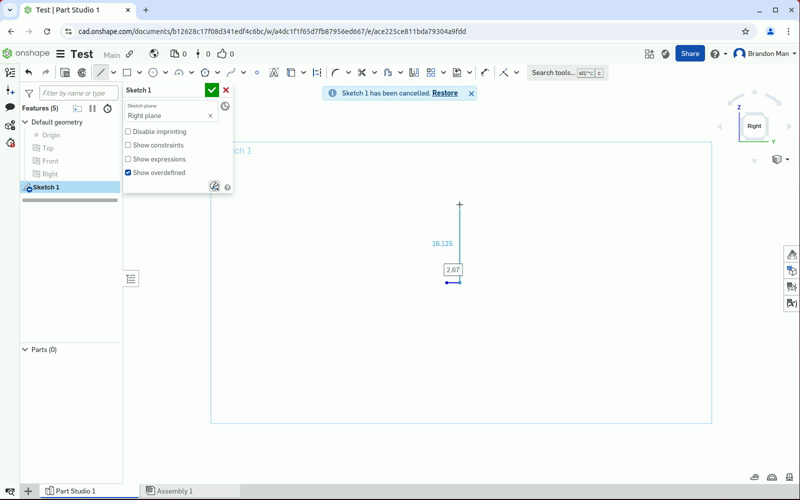
key_up(shift)
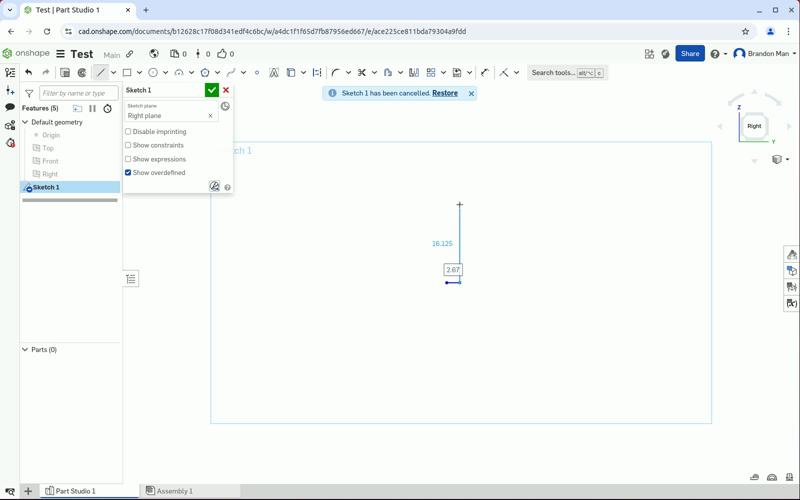
key_down(shift)
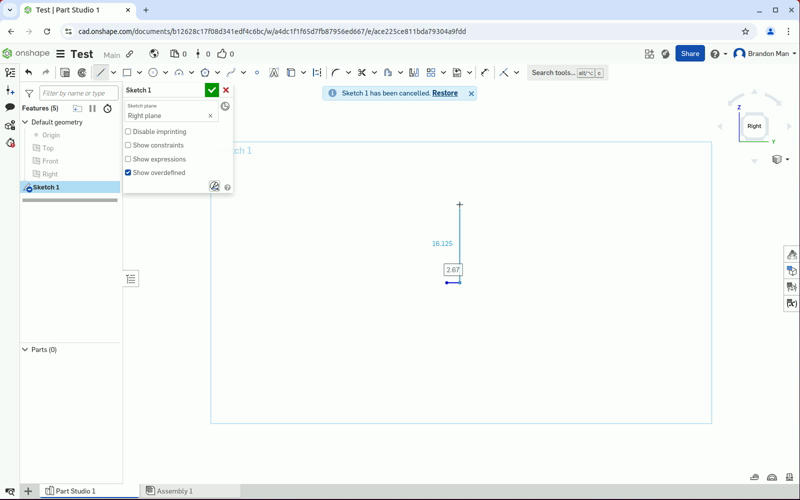
mouse_move(489, 204)
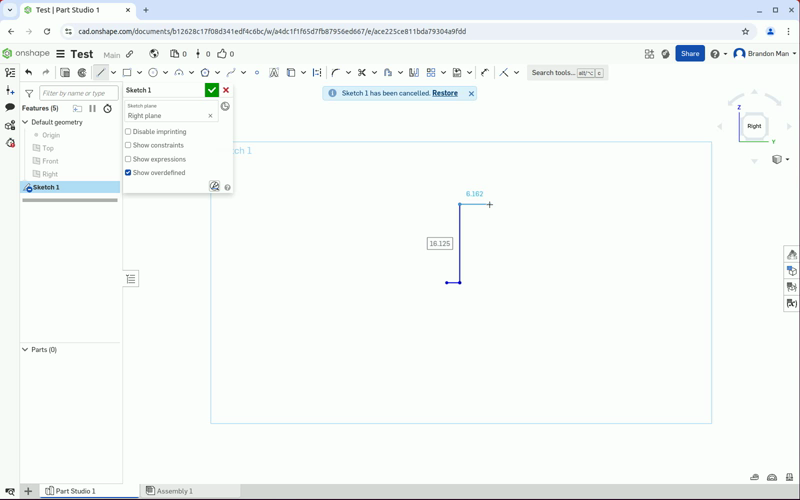
mouse_move(446, 204)
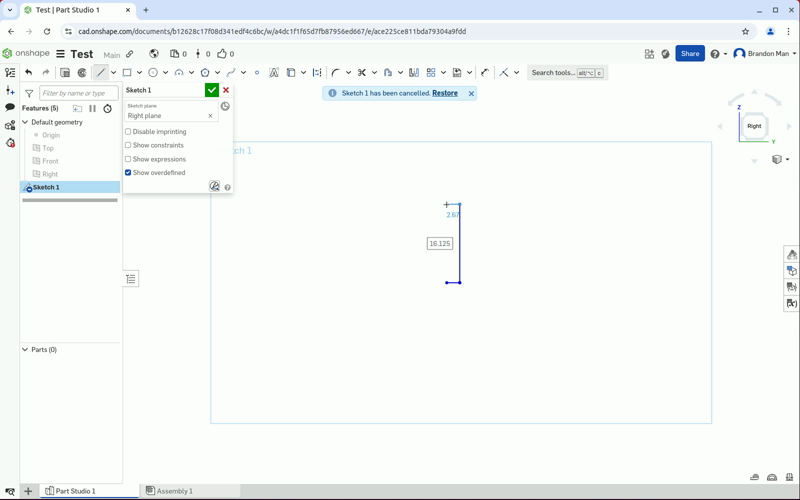
click(446, 204)
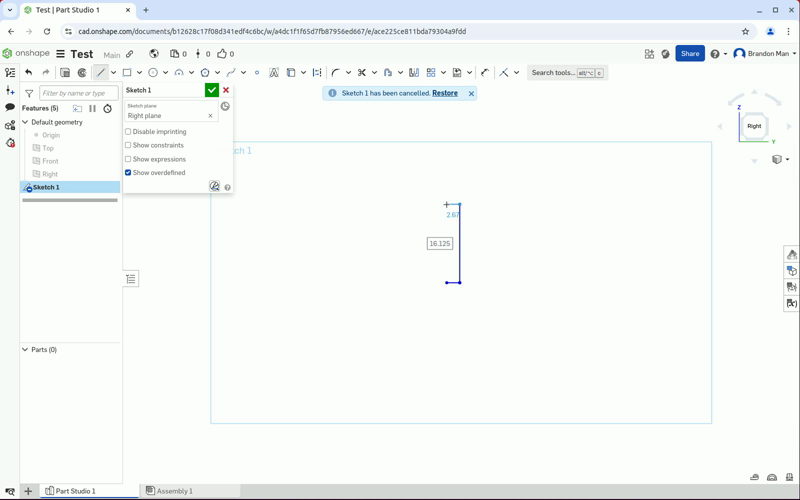
key_up(shift)
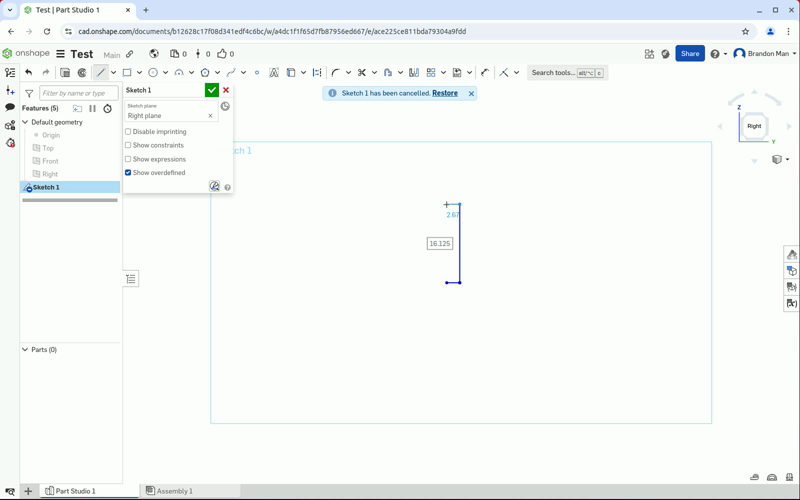
key_down(shift)
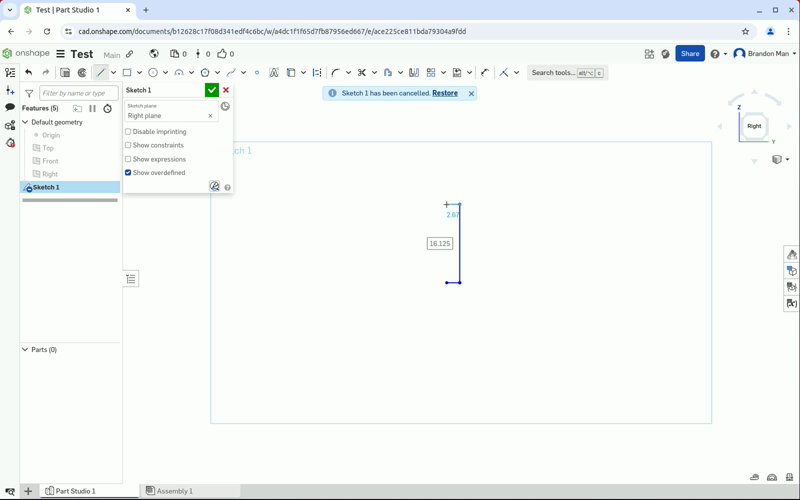
mouse_move(476, 204)
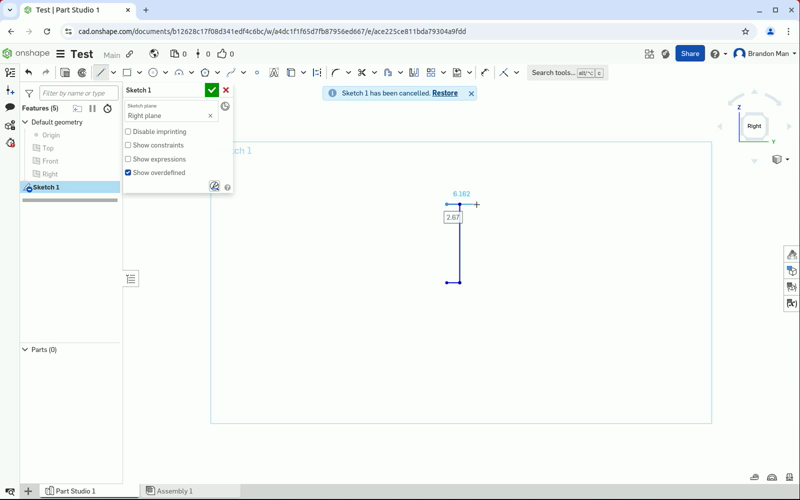
mouse_move(446, 215)
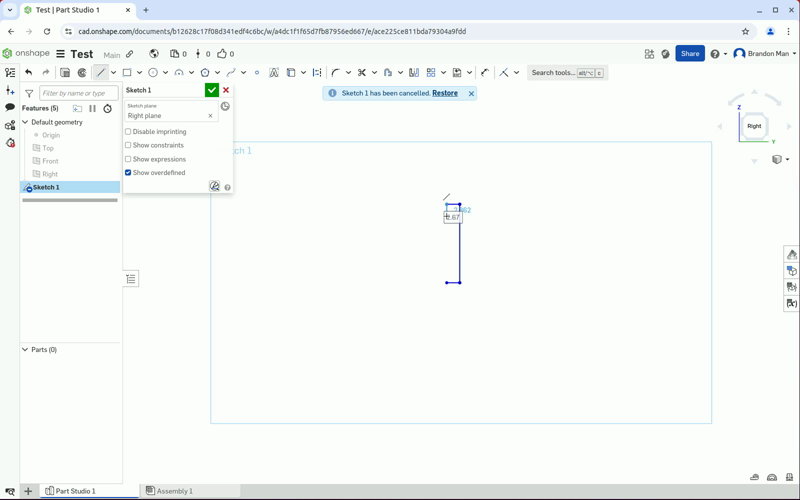
click(446, 215)
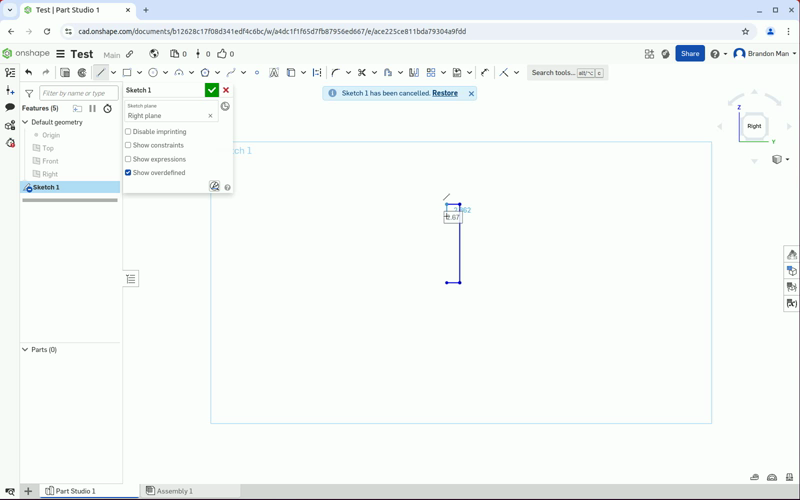
key_up(shift)
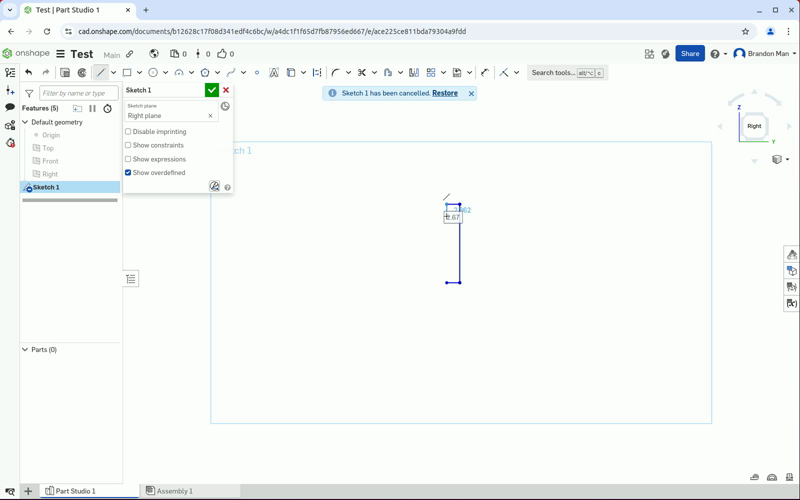
key_down(shift)
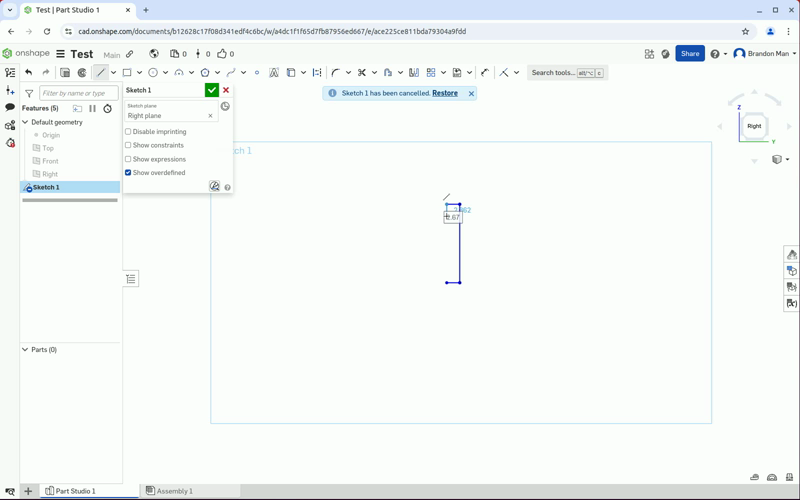
mouse_move(476, 215)
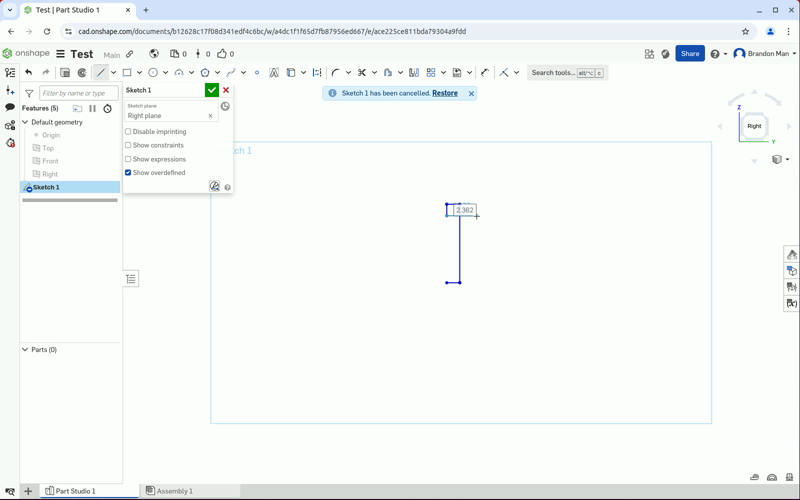
mouse_move(450, 215)
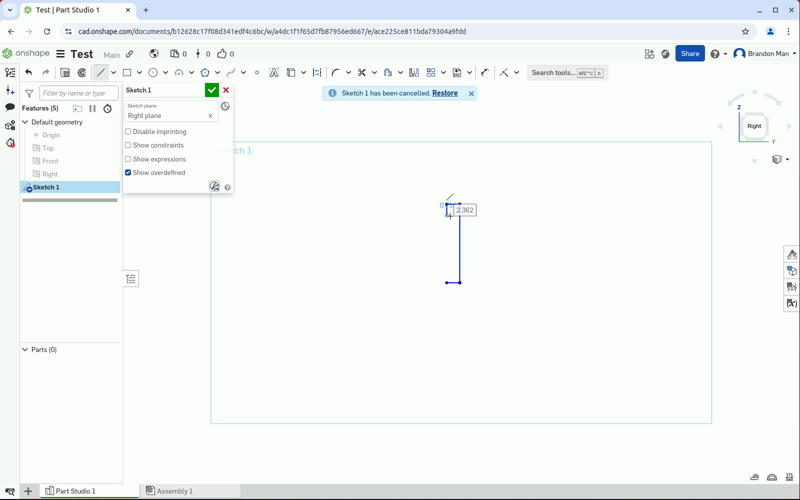
scroll(6)
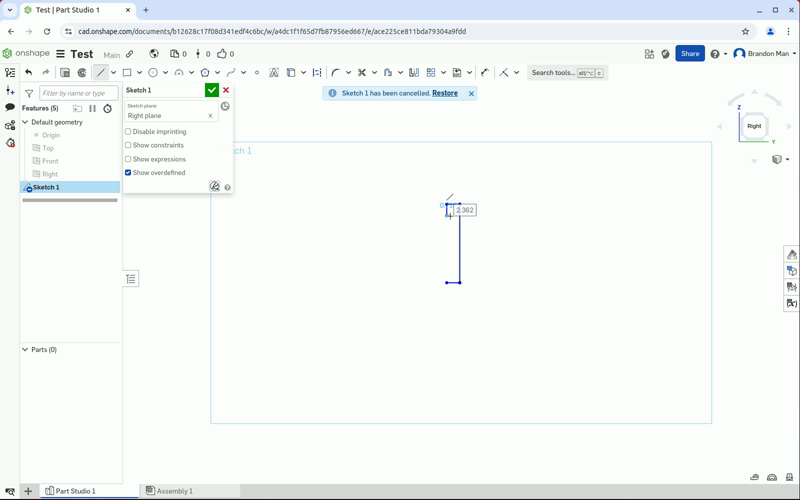
scroll(6)
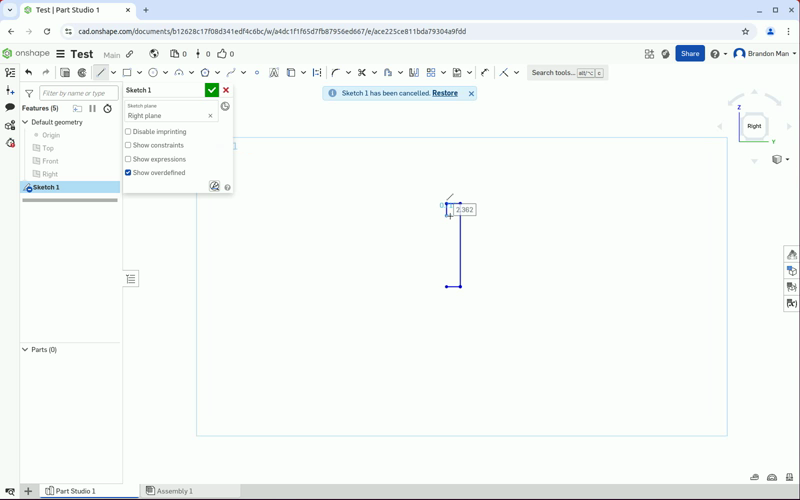
scroll(6)
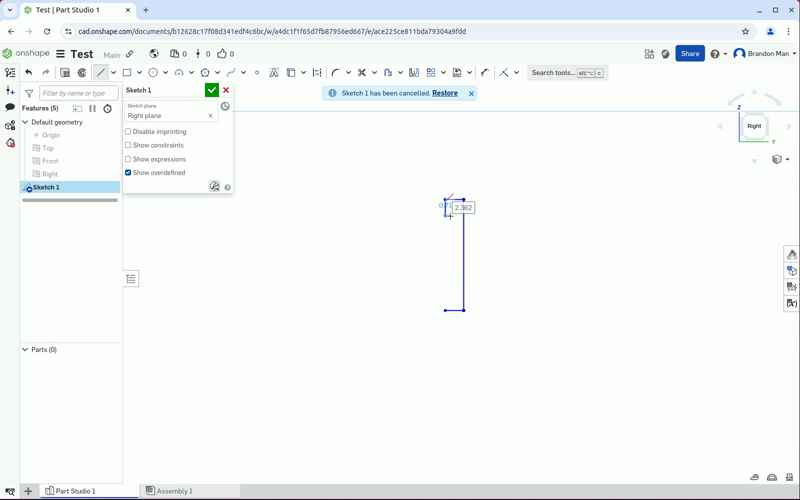
scroll(6)
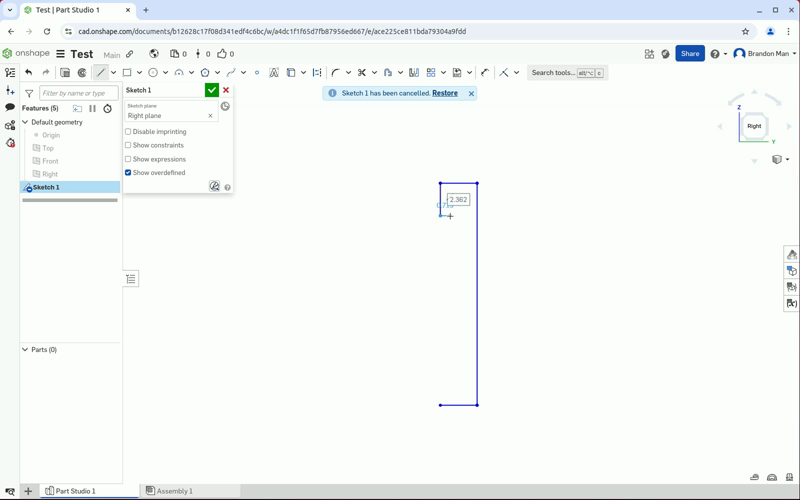
scroll(6)
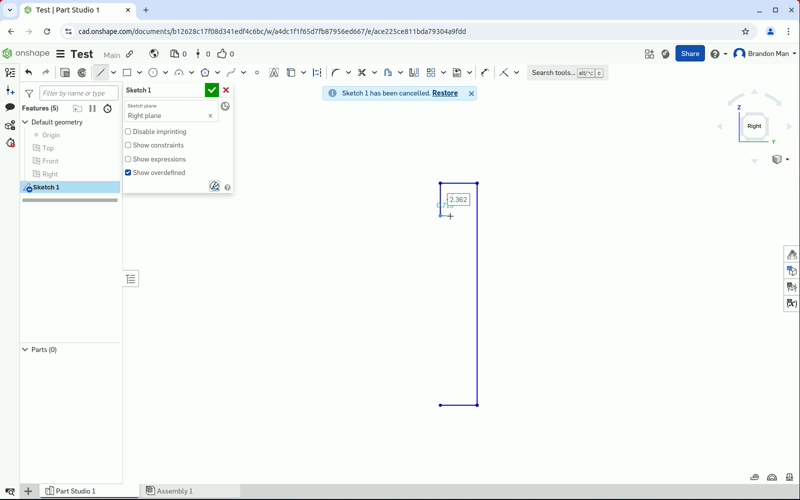
scroll(6)
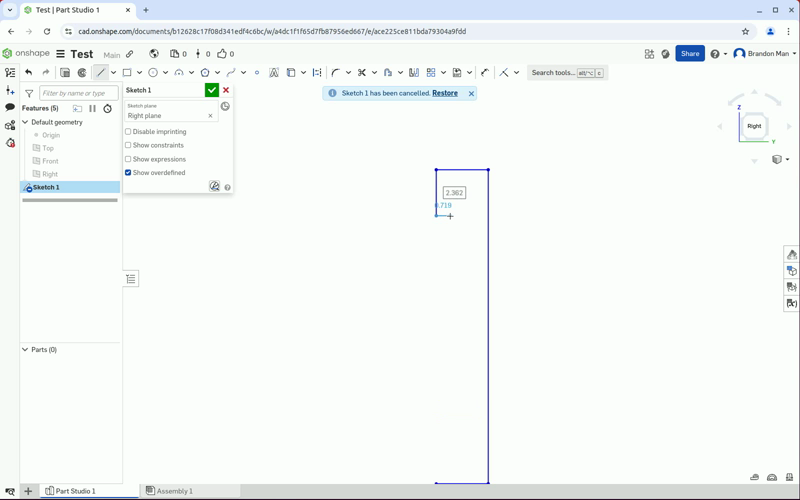
scroll(6)
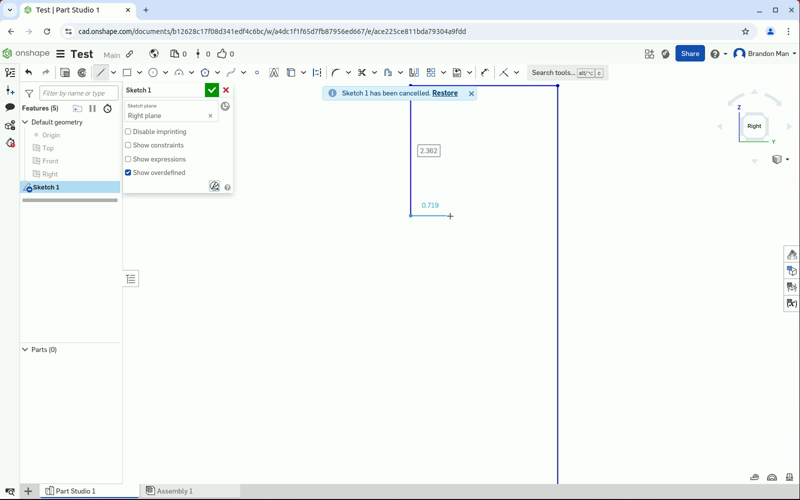
click(450, 215)
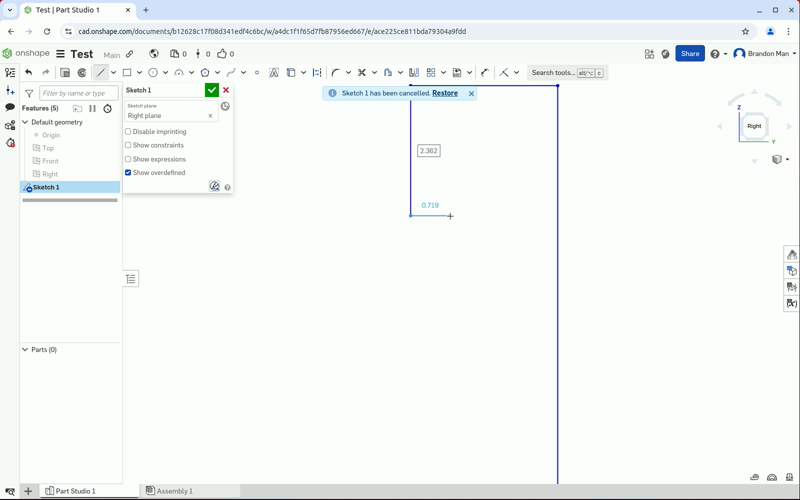
scroll(-6)
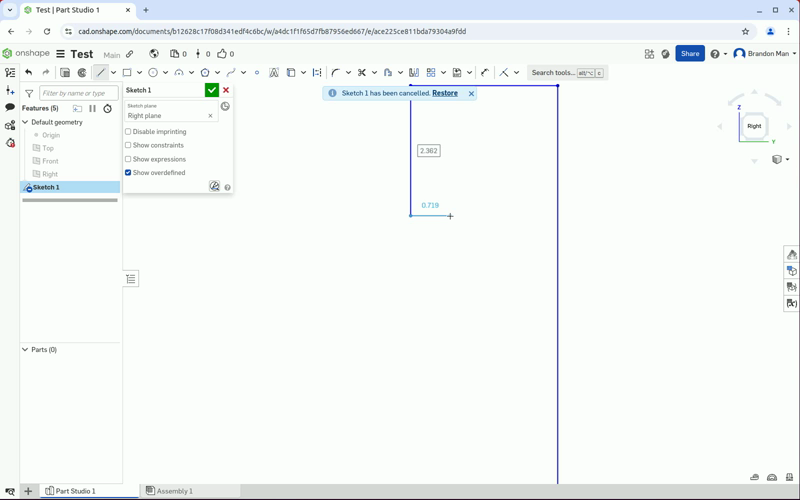
scroll(-6)
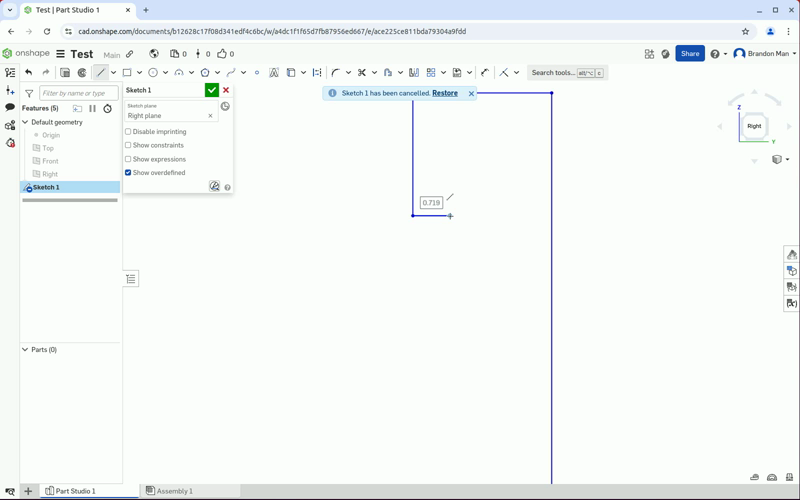
scroll(-6)
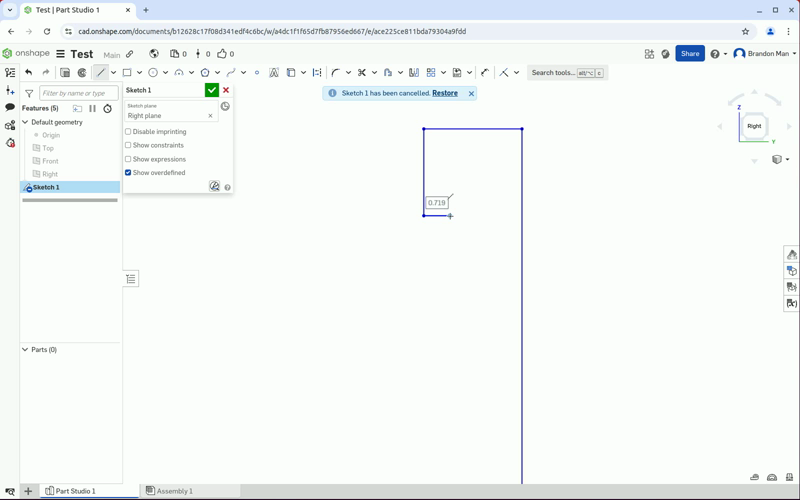
scroll(-6)
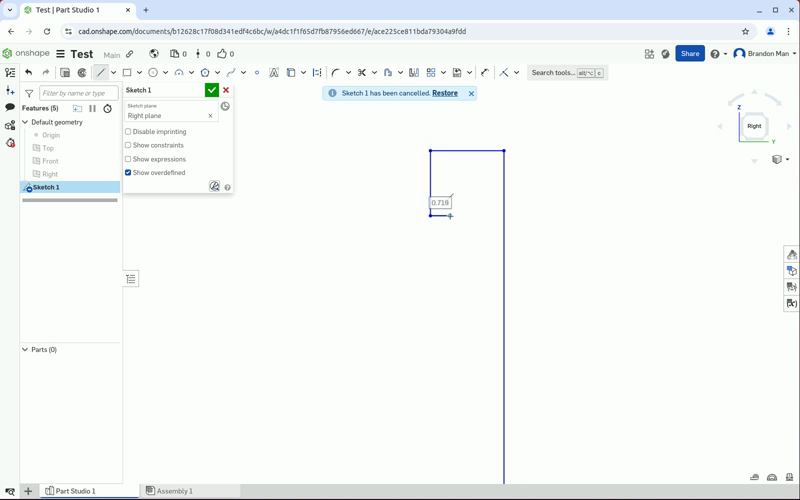
scroll(-6)
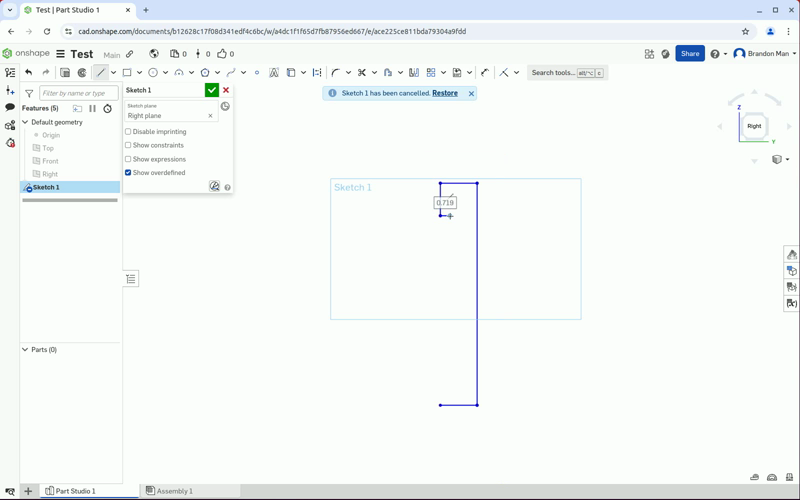
scroll(-6)
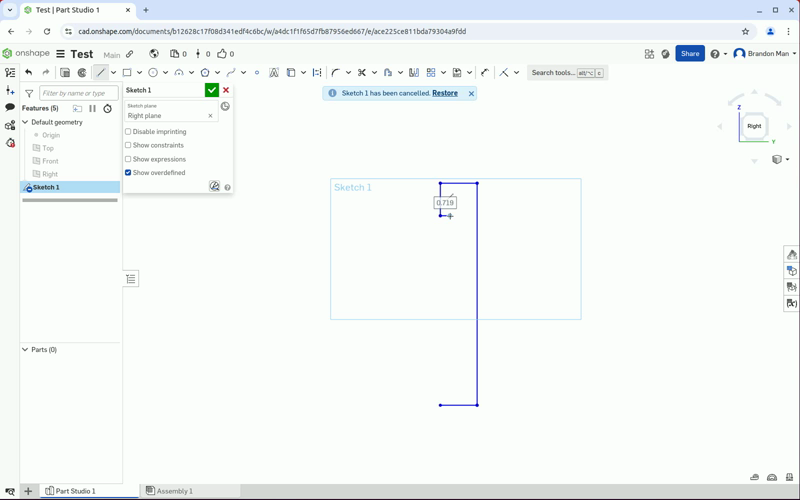
scroll(-6)
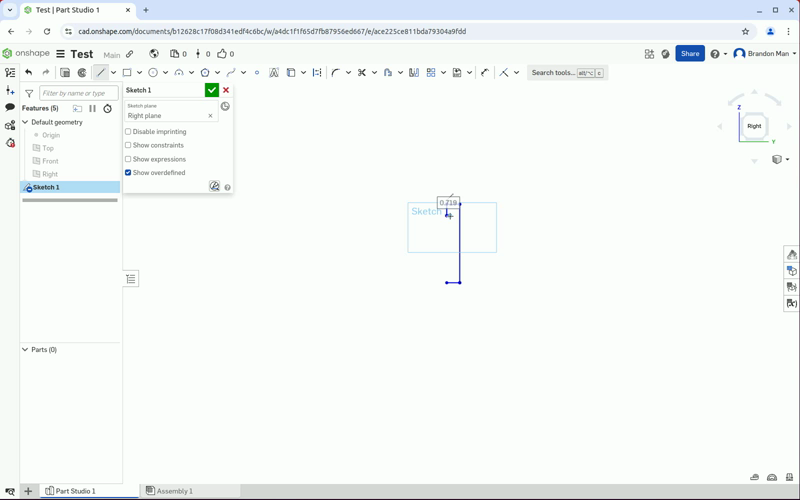
key_up(shift)
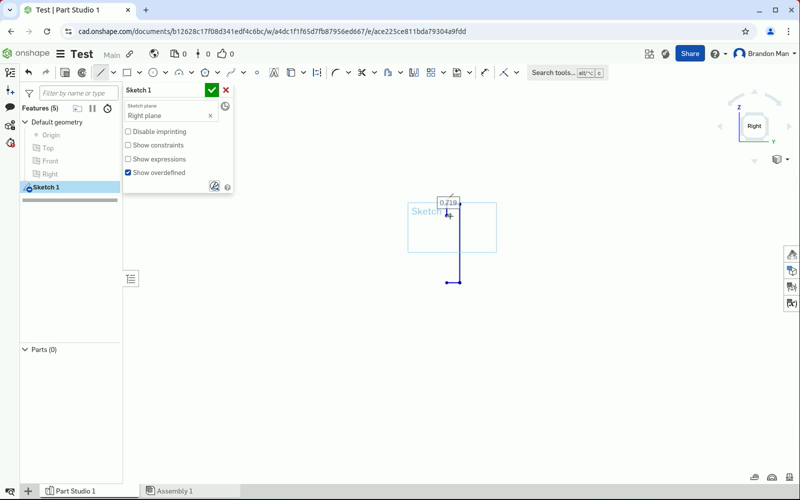
key_down(shift)
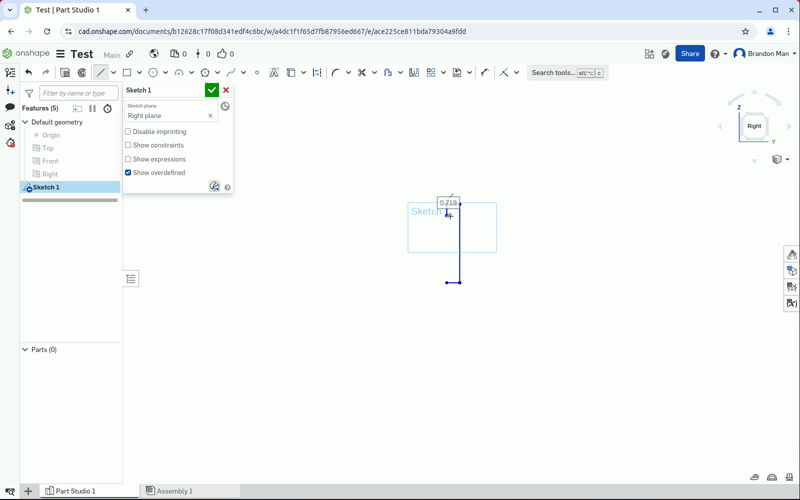
mouse_move(480, 215)
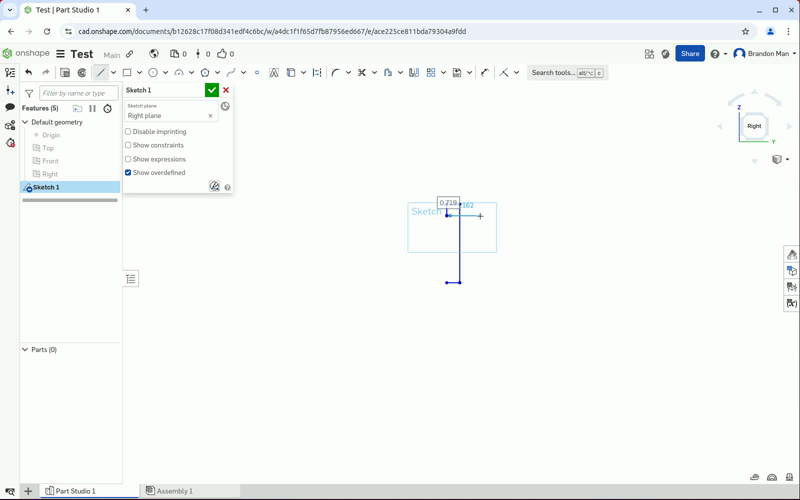
mouse_move(450, 220)
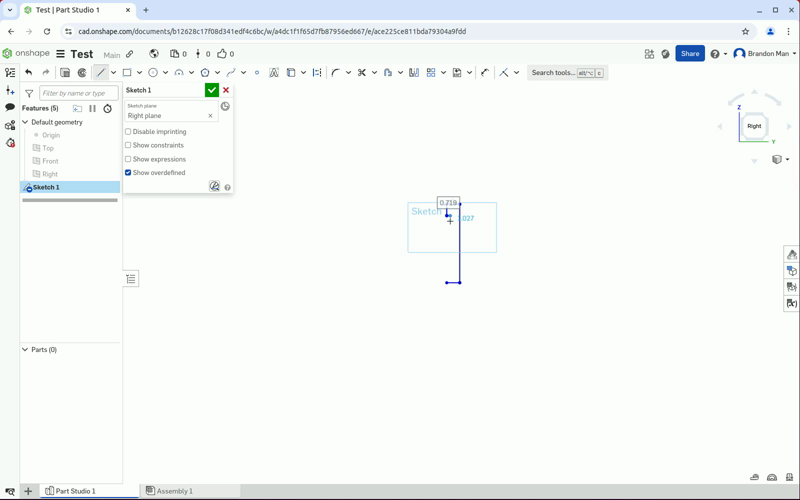
scroll(6)
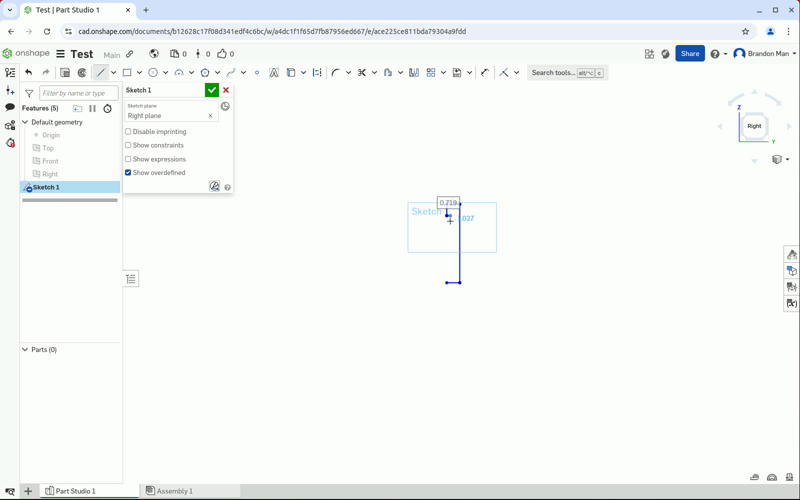
scroll(6)
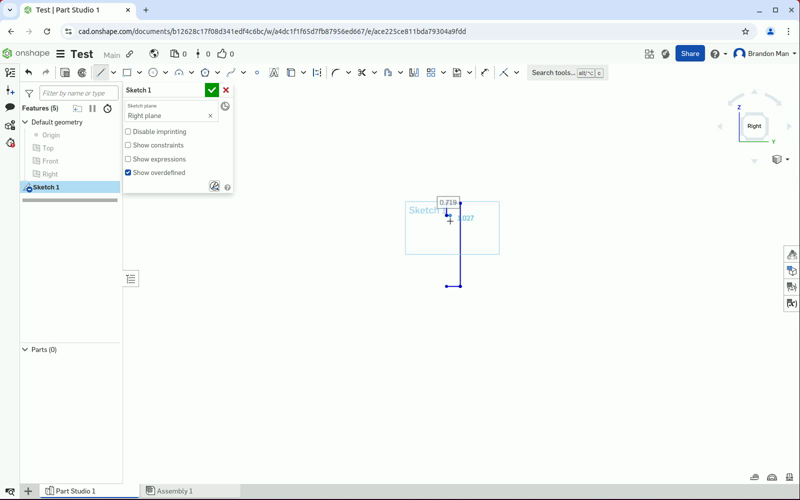
scroll(6)
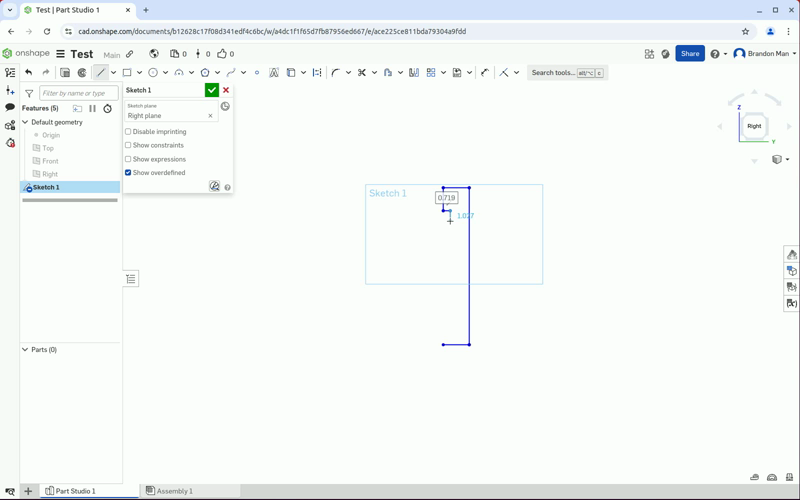
scroll(6)
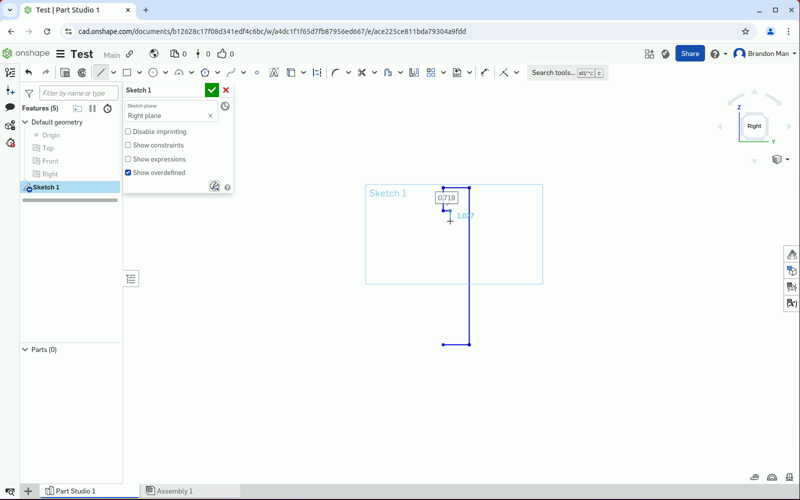
scroll(6)
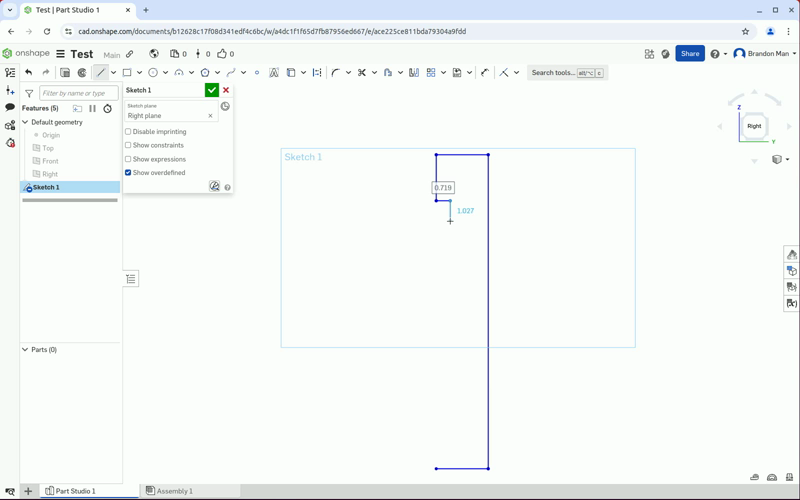
scroll(6)
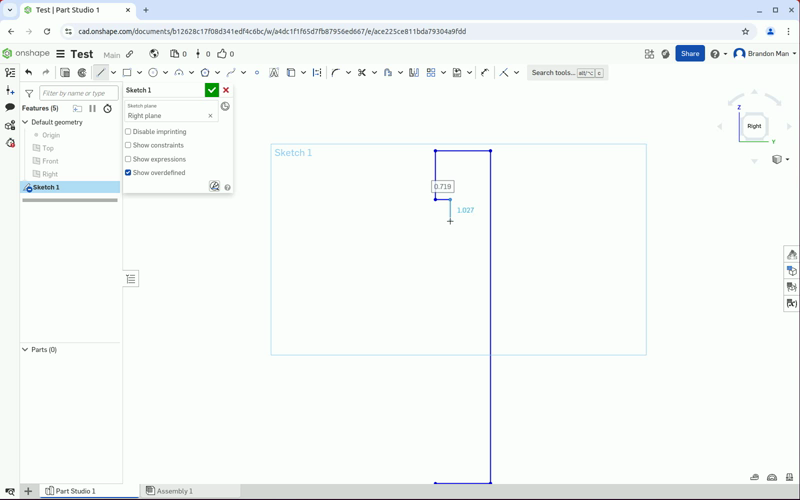
scroll(6)
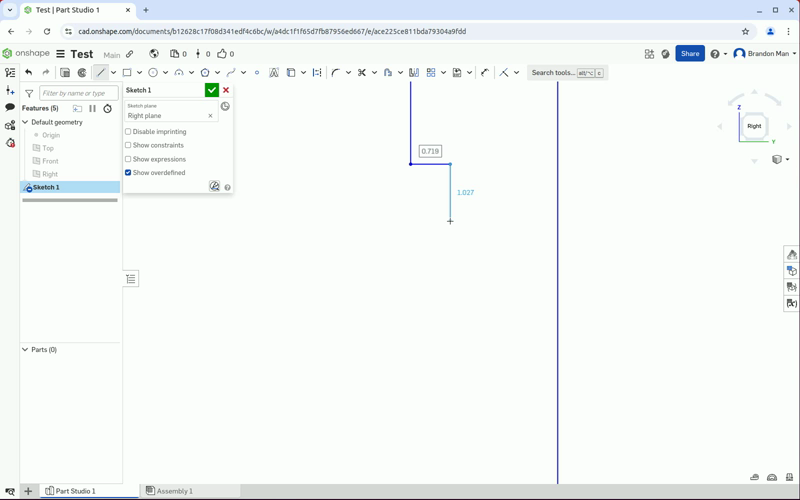
click(450, 220)
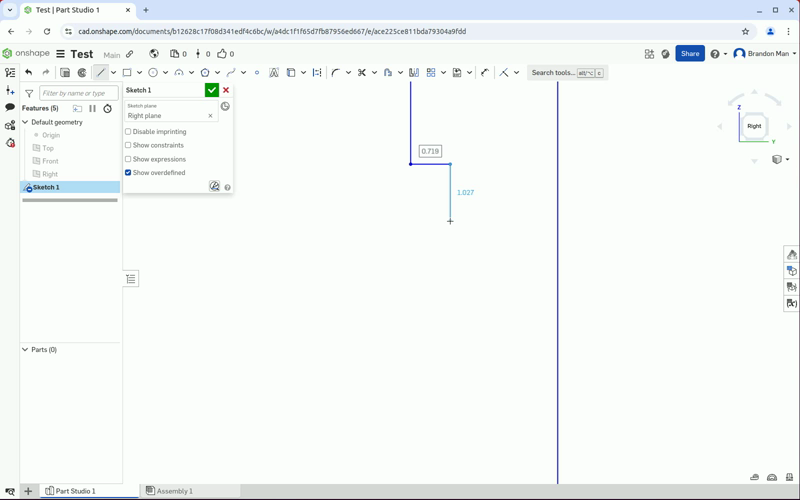
scroll(-6)
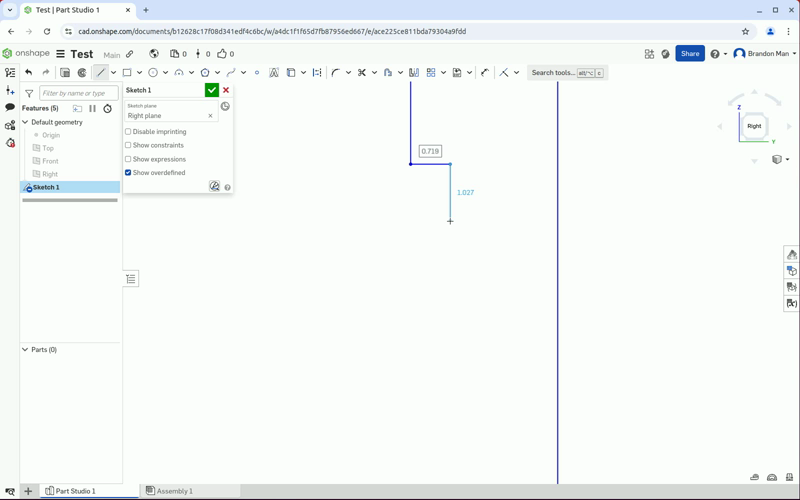
scroll(-6)
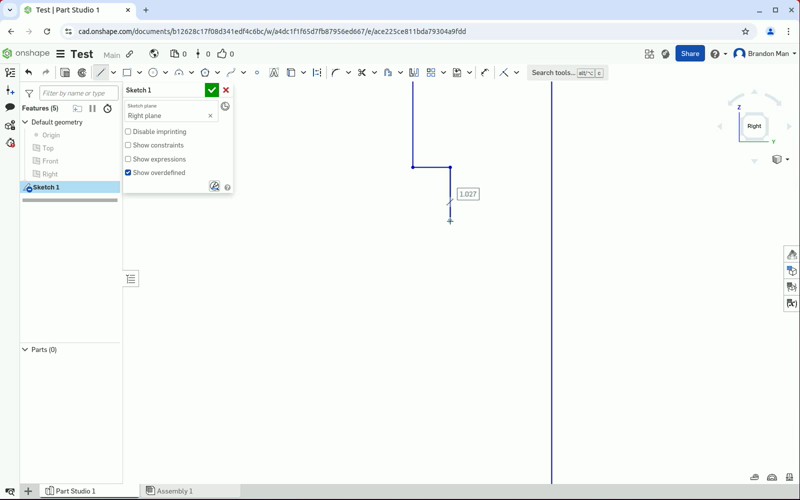
scroll(-6)
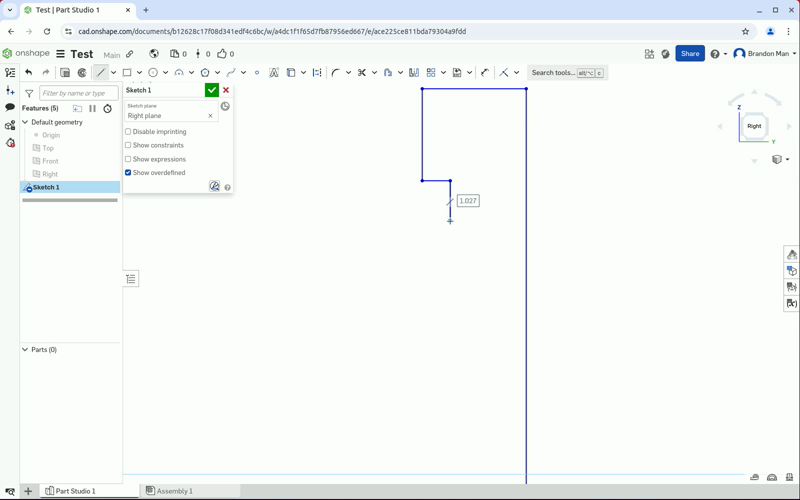
scroll(-6)
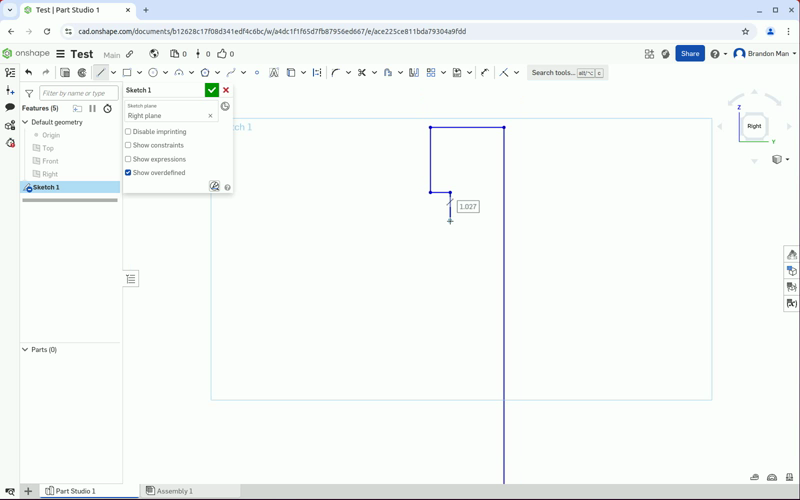
scroll(-6)
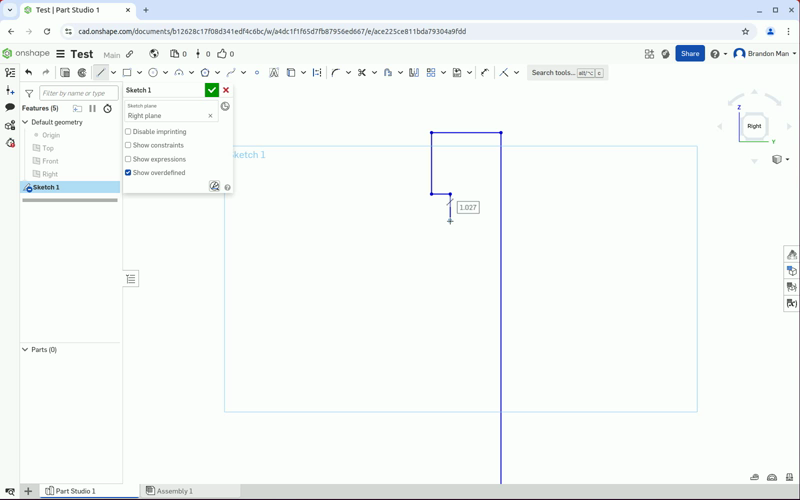
scroll(-6)
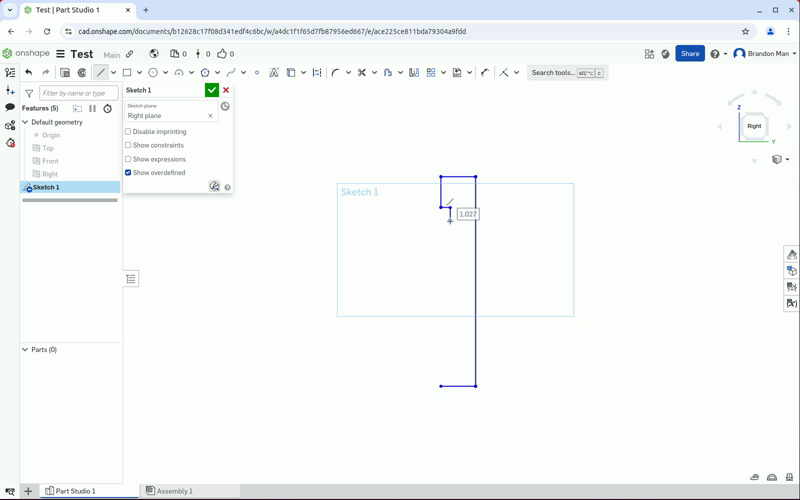
scroll(-6)
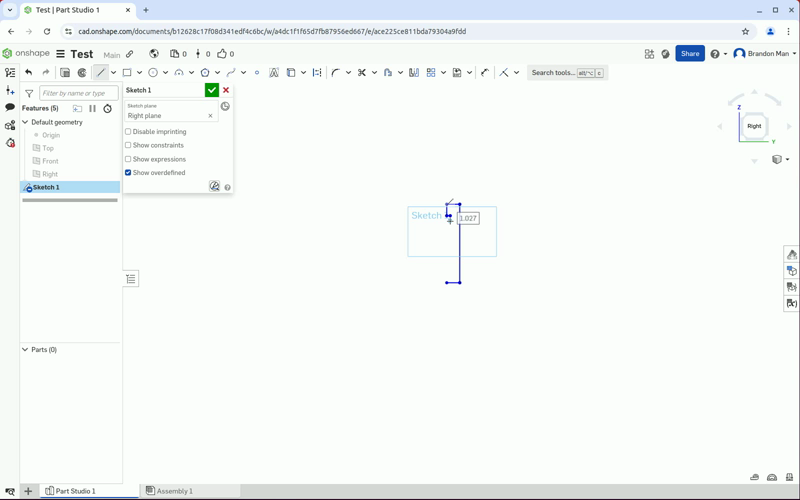
key_up(shift)
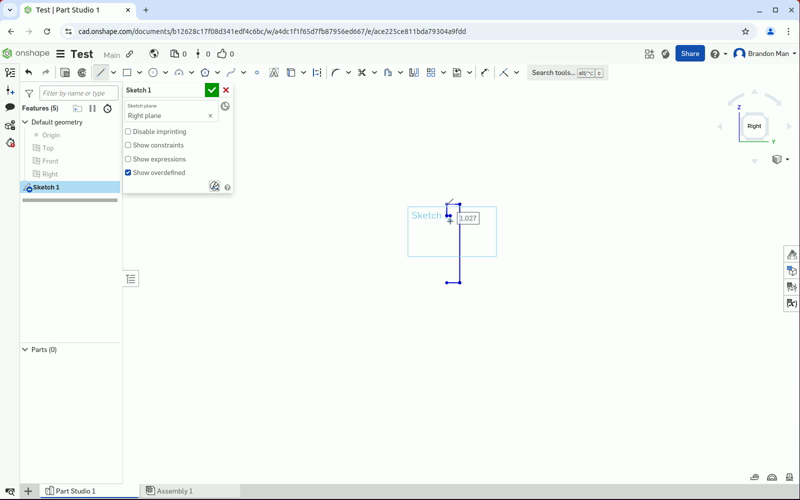
key_down(shift)
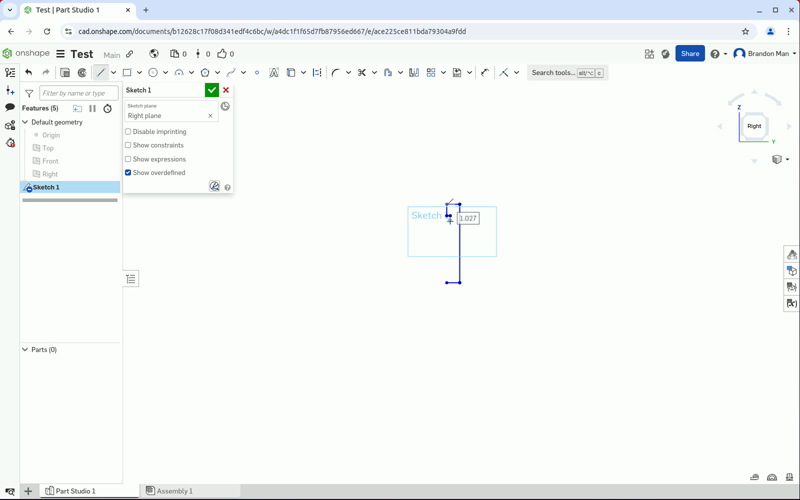
mouse_move(480, 220)
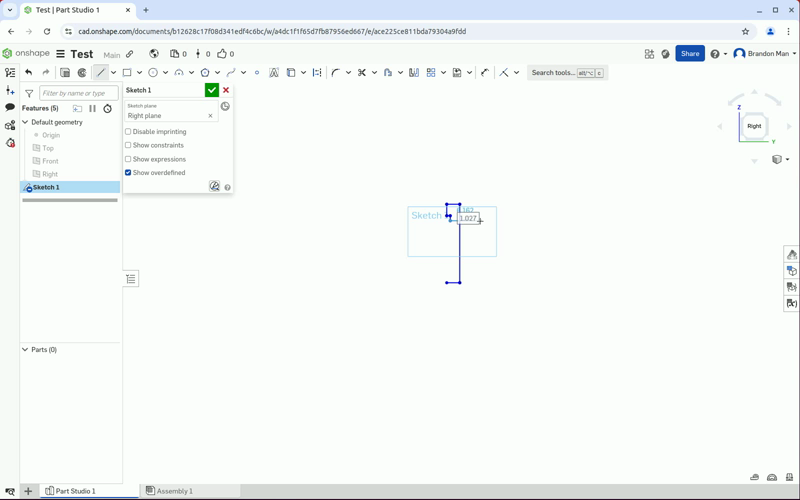
mouse_move(446, 220)
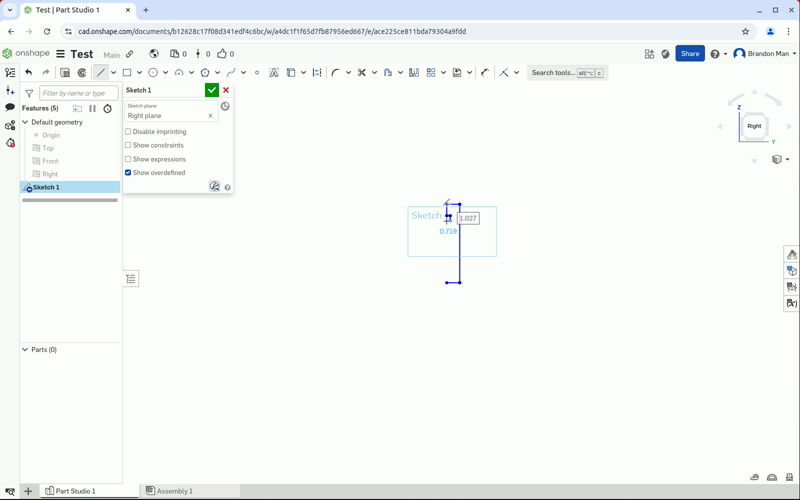
scroll(6)
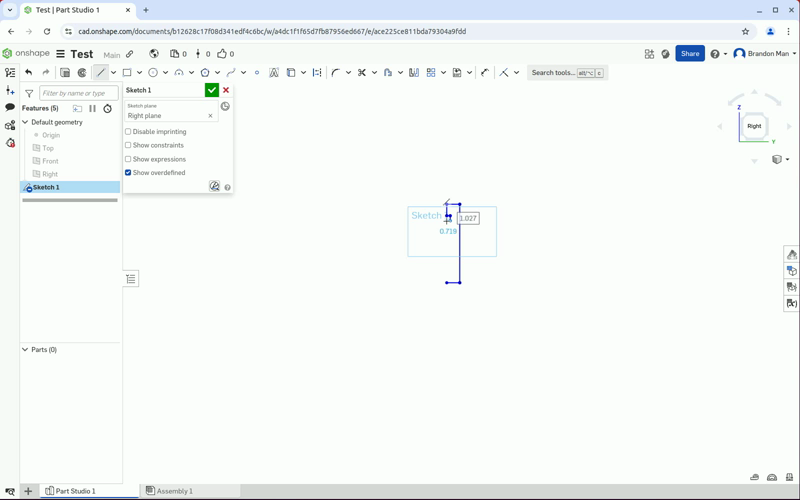
scroll(6)
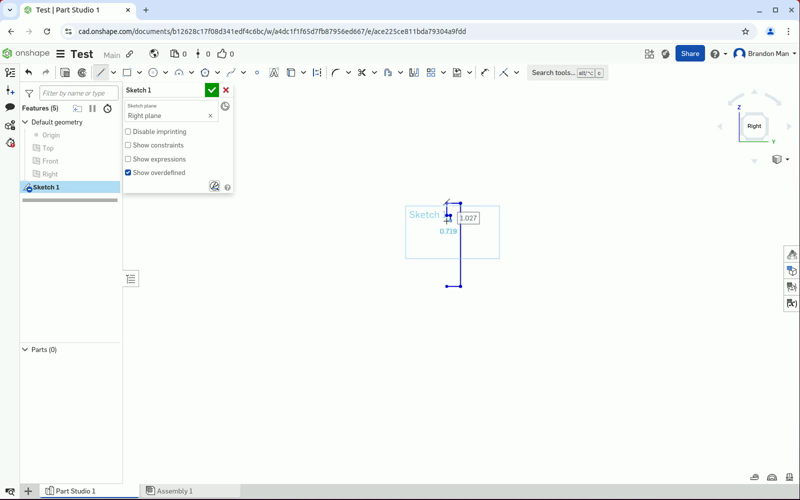
scroll(6)
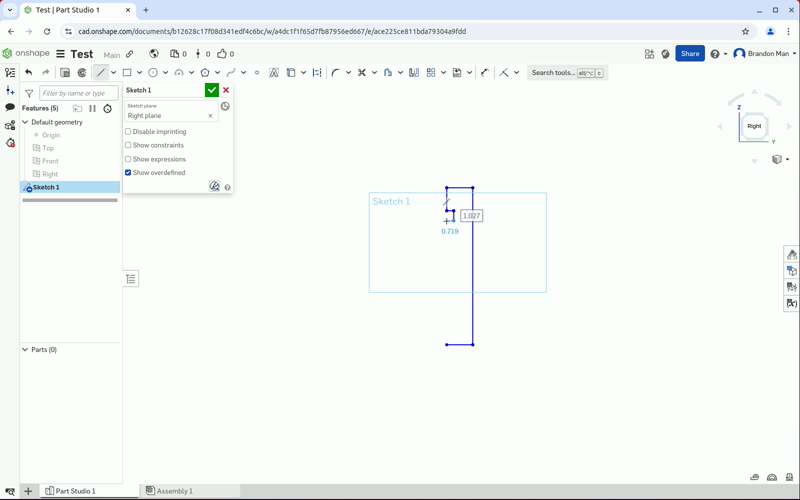
scroll(6)
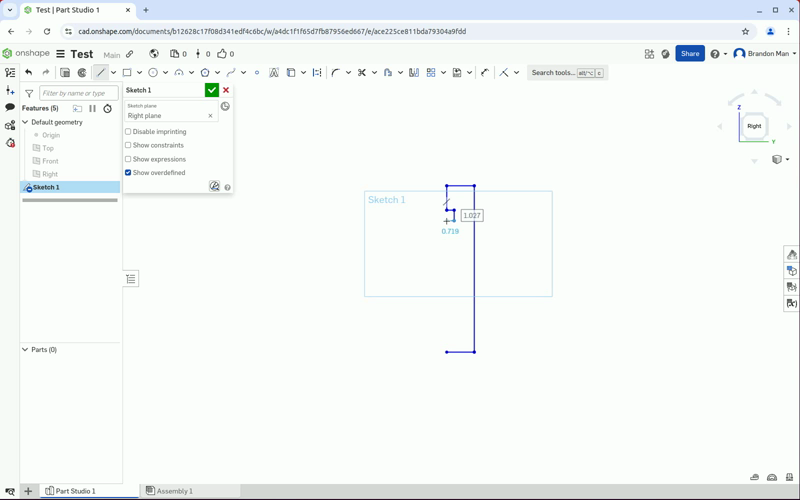
scroll(6)
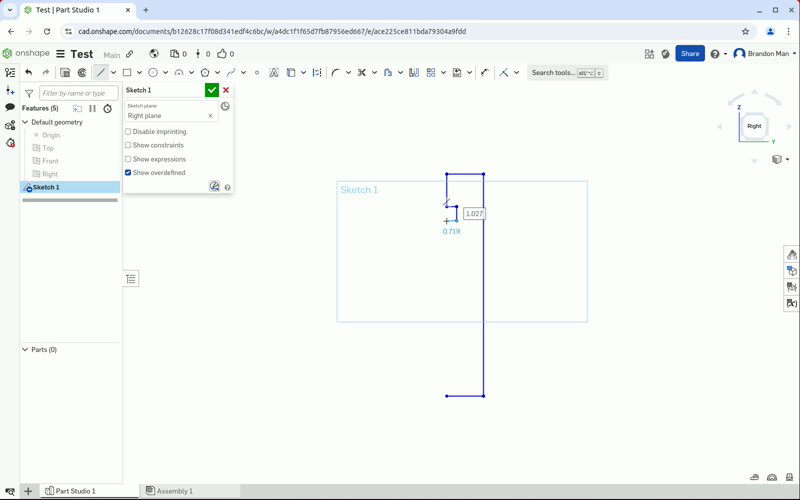
scroll(6)
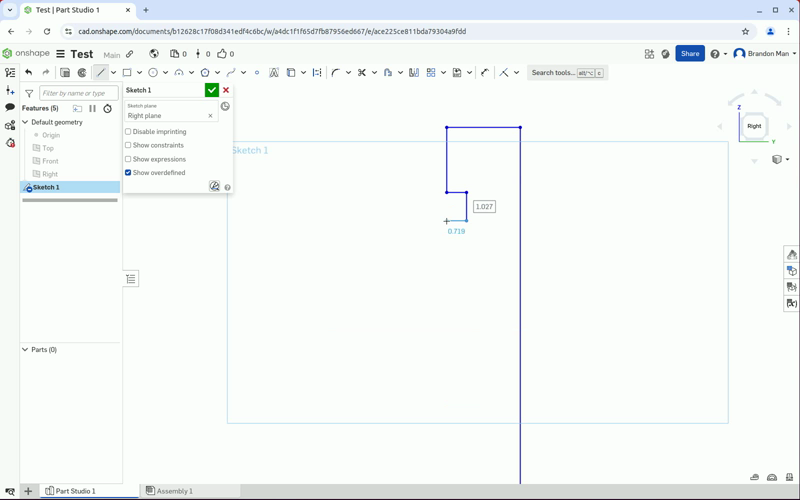
scroll(6)
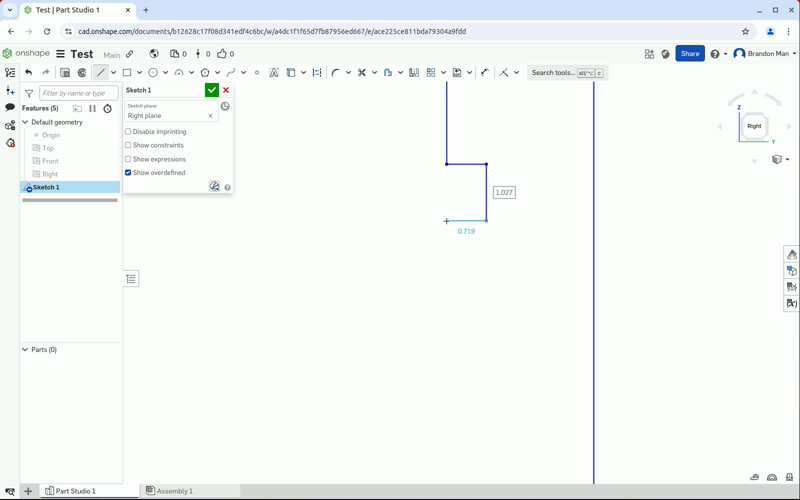
click(446, 220)
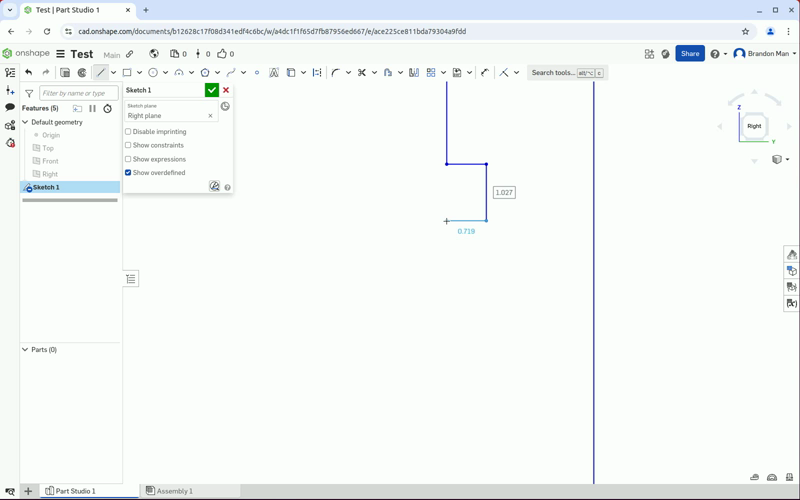
scroll(-6)
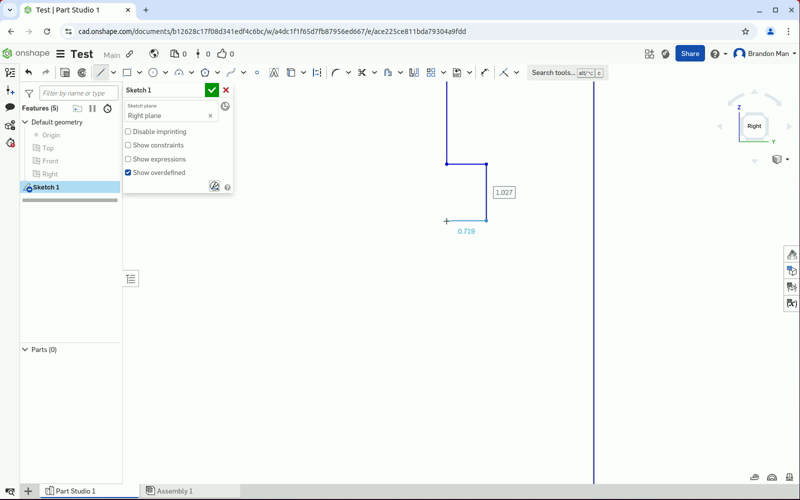
scroll(-6)
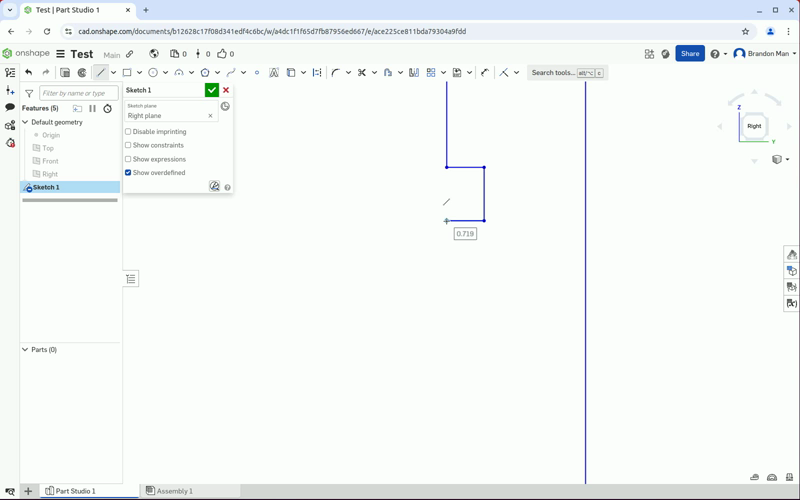
scroll(-6)
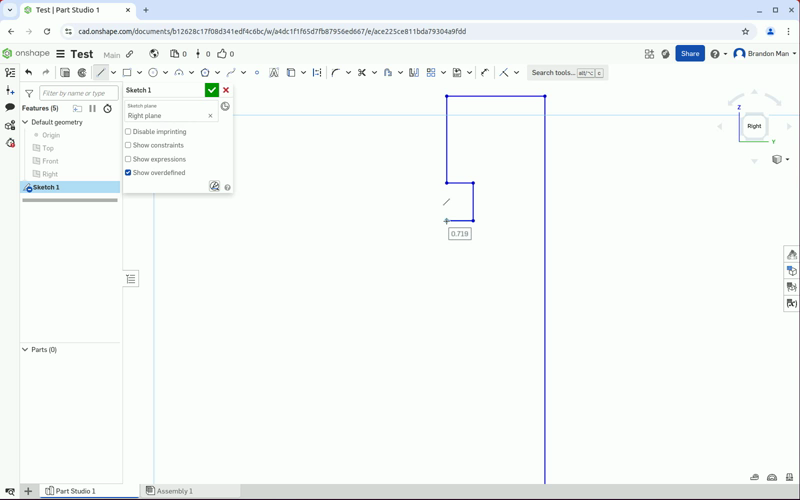
scroll(-6)
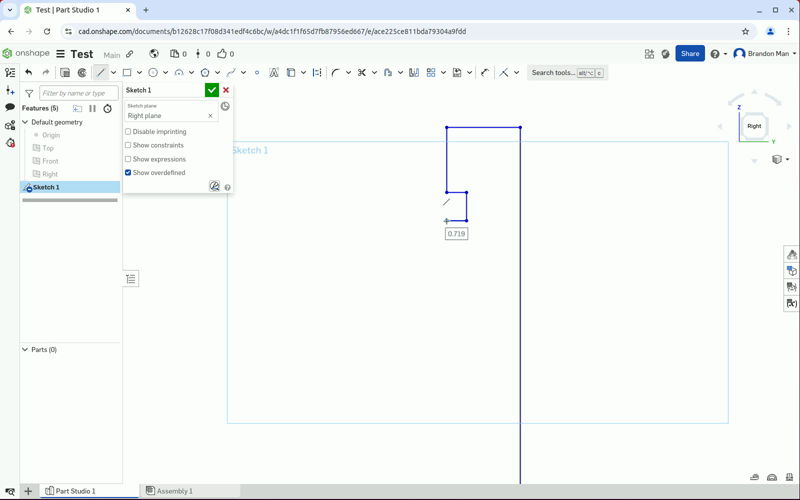
scroll(-6)
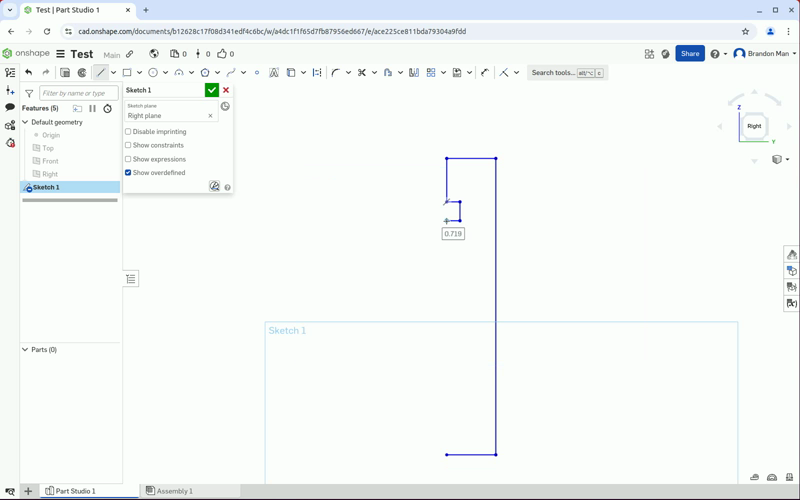
scroll(-6)
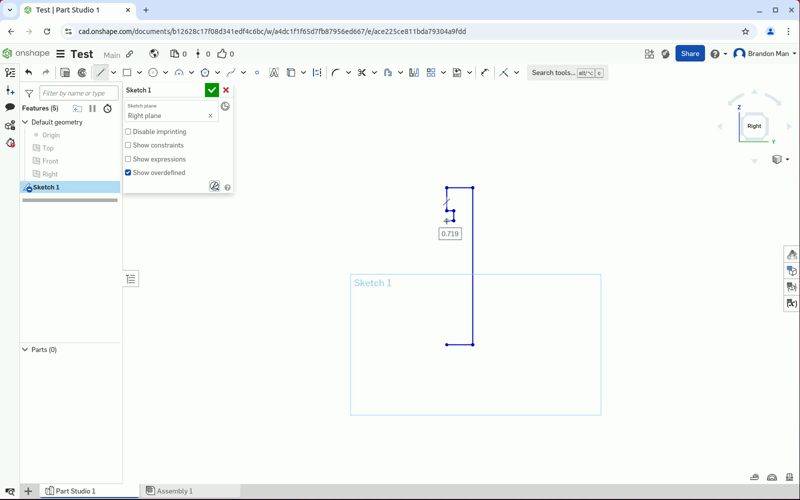
scroll(-6)
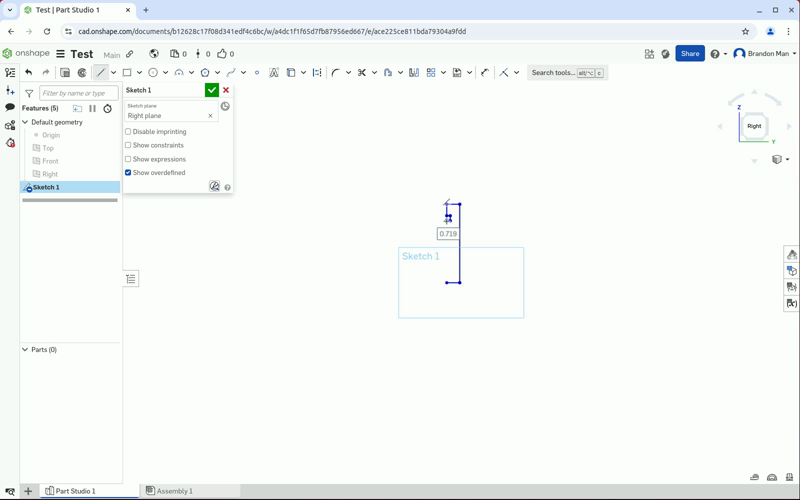
key_up(shift)
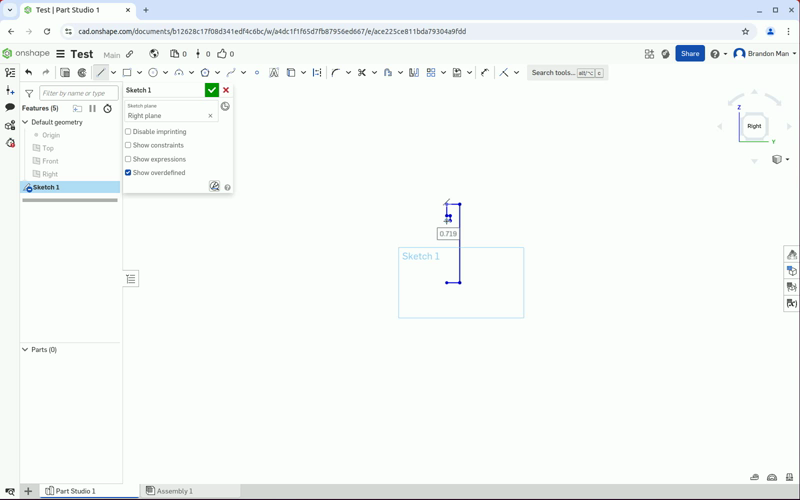
key_down(shift)
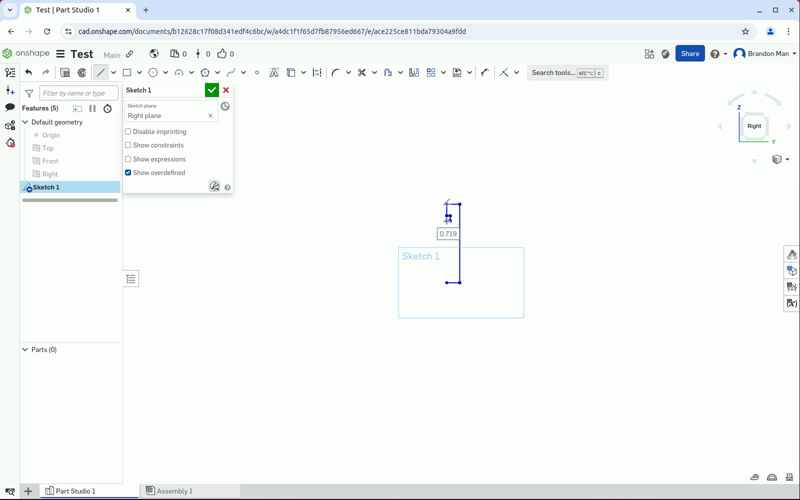
mouse_move(446, 282)
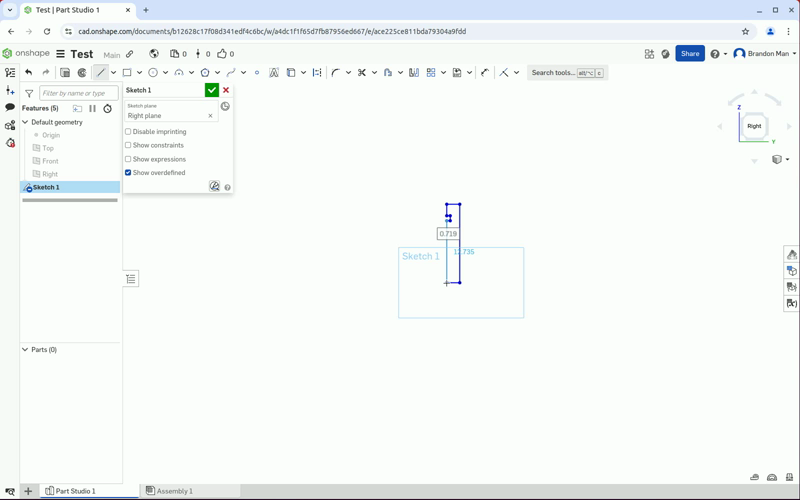
key_up(shift)
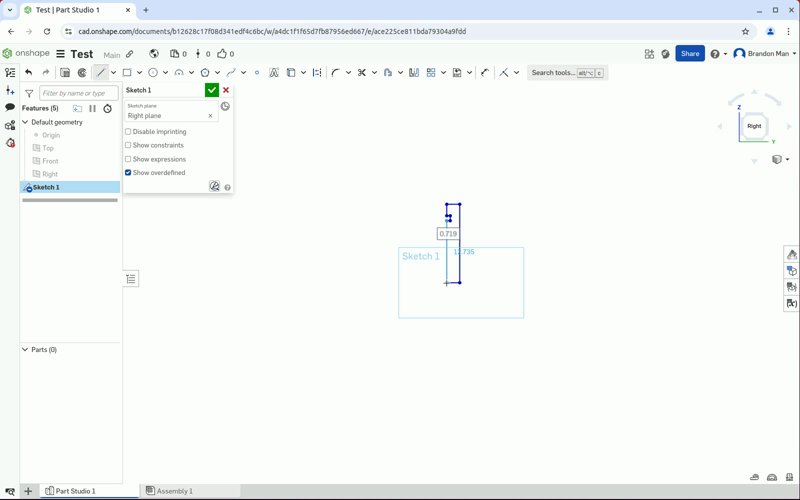
click(446, 282)
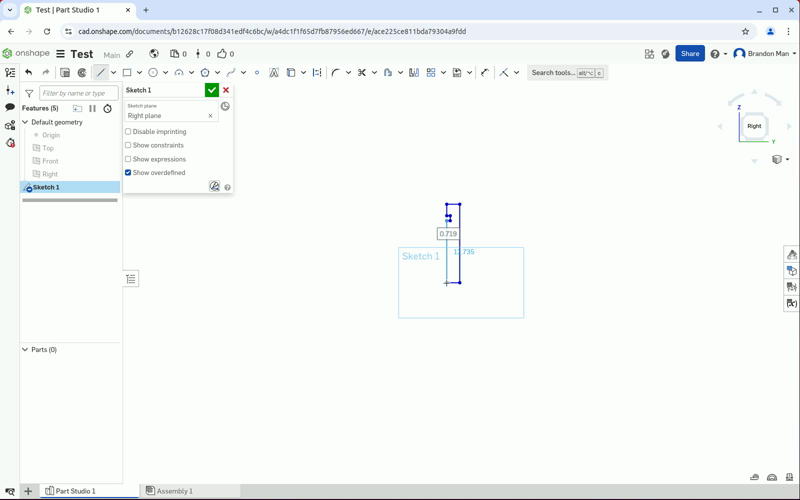
key(esc)
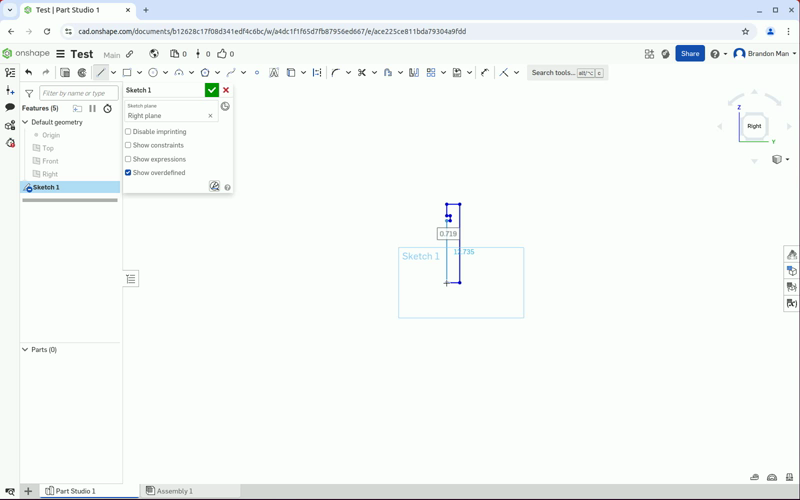
mouse_move(451, 225)
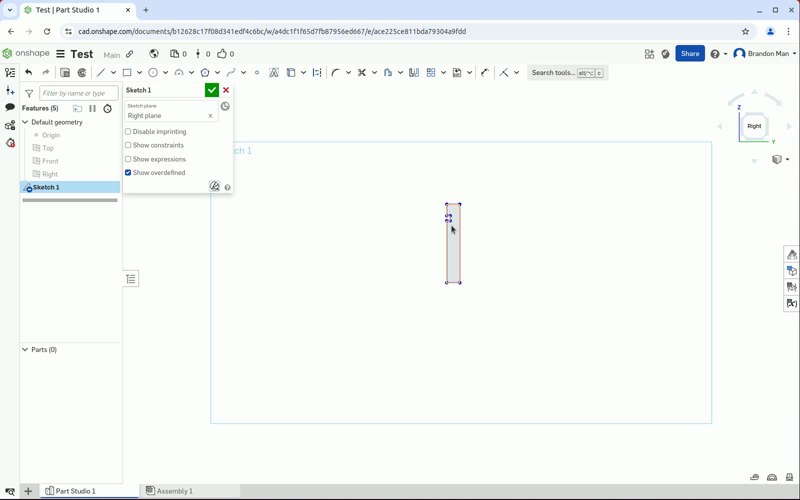
scroll(6)
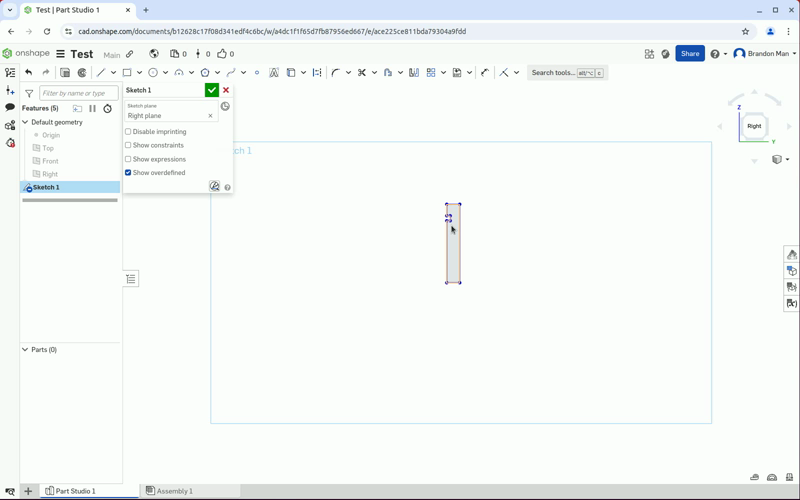
scroll(6)
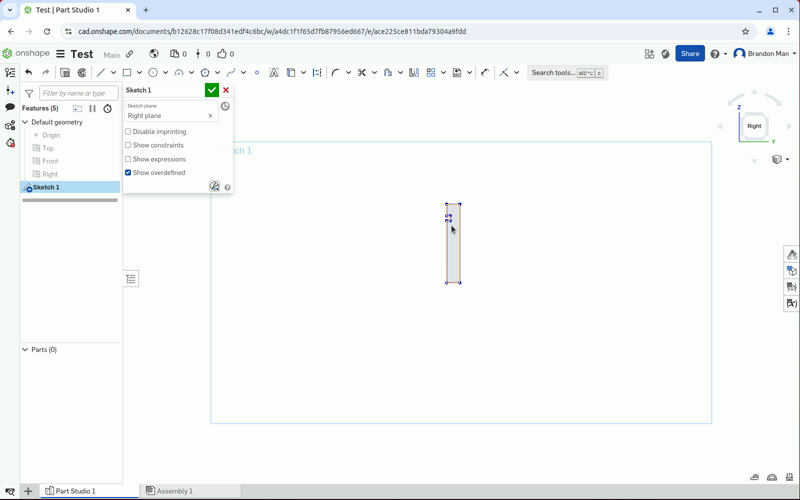
scroll(6)
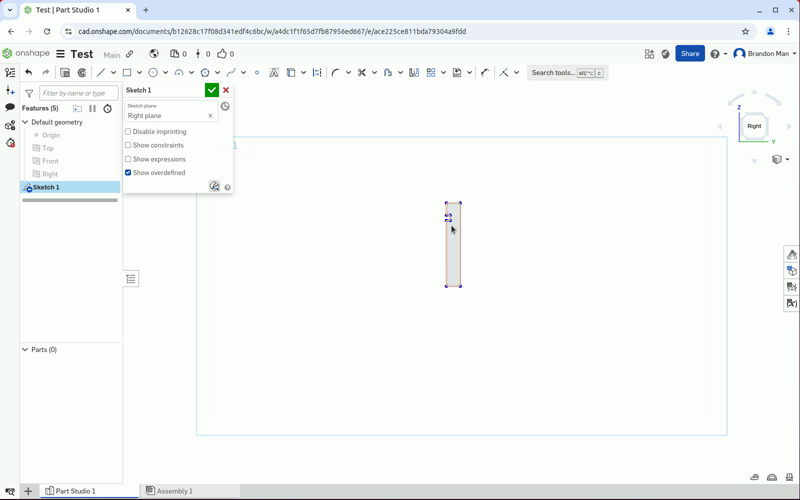
scroll(6)
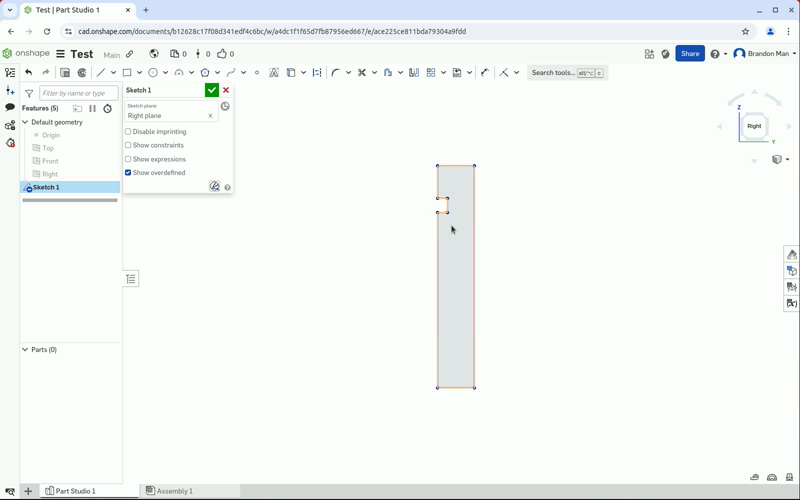
scroll(6)
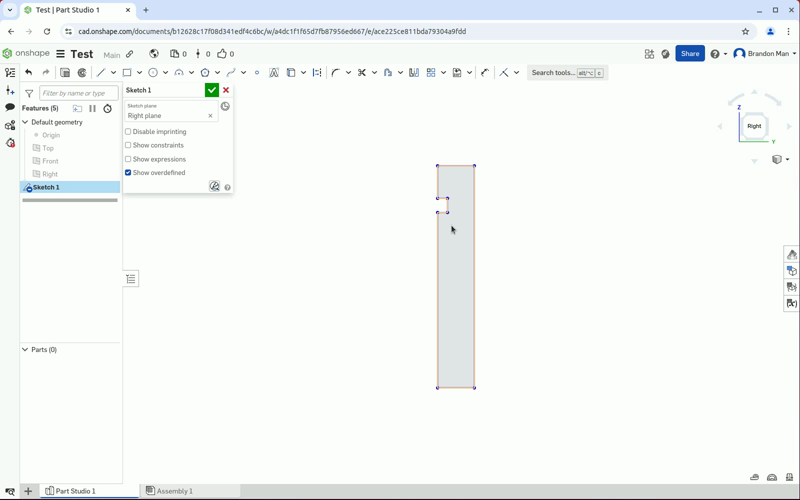
scroll(6)
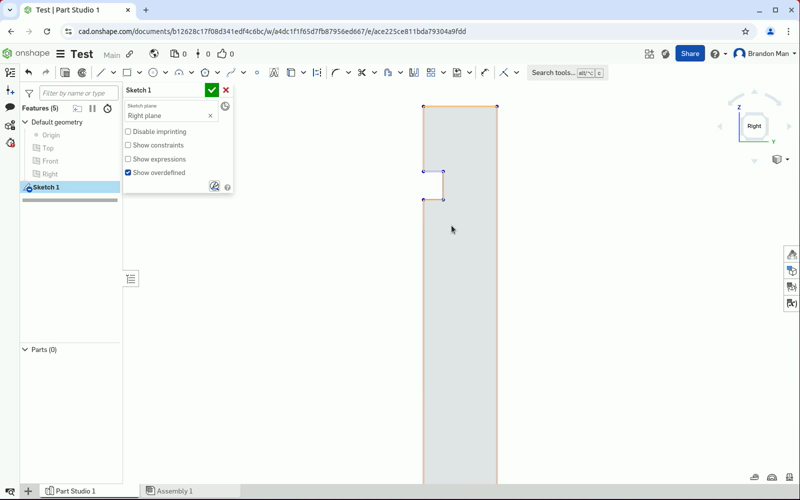
scroll(6)
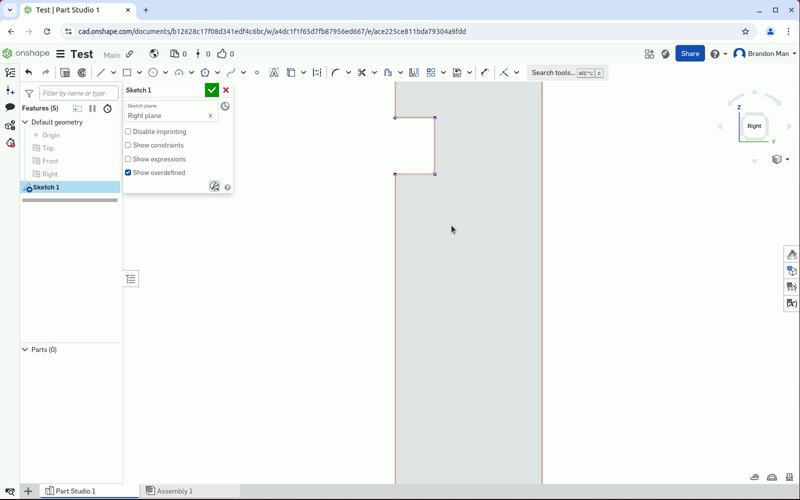
click(451, 225)
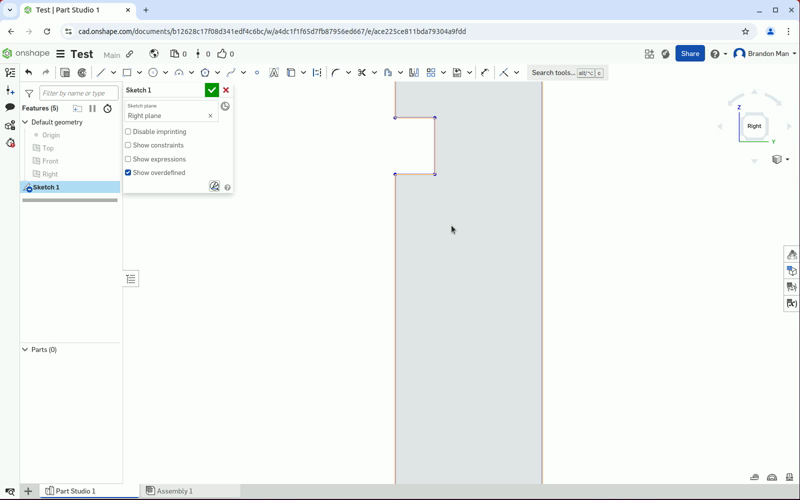
scroll(-6)
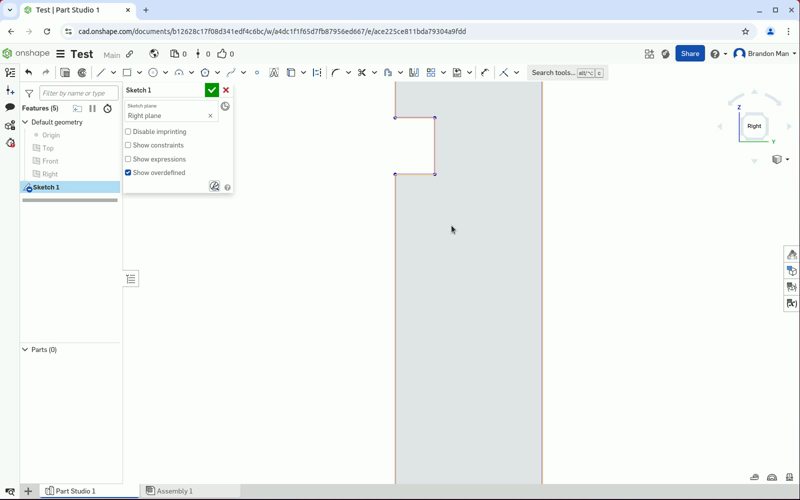
scroll(-6)
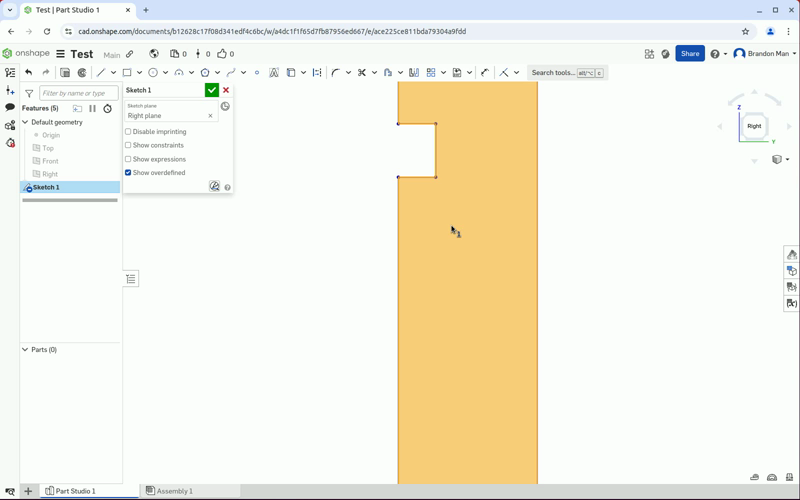
scroll(-6)
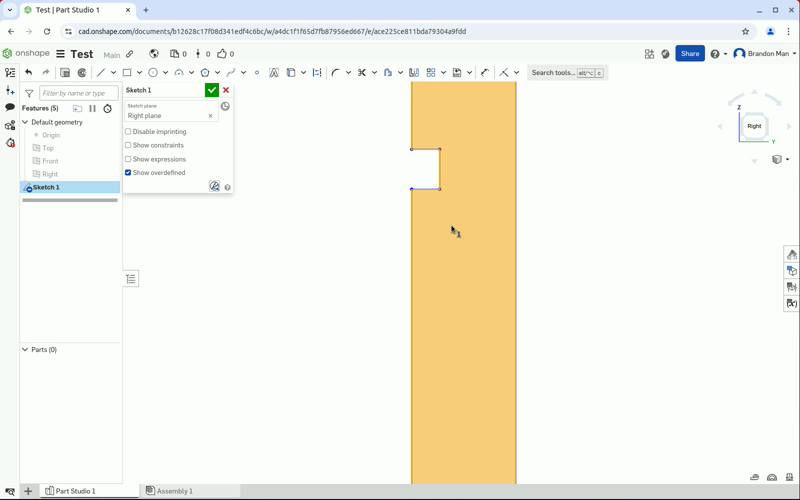
scroll(-6)
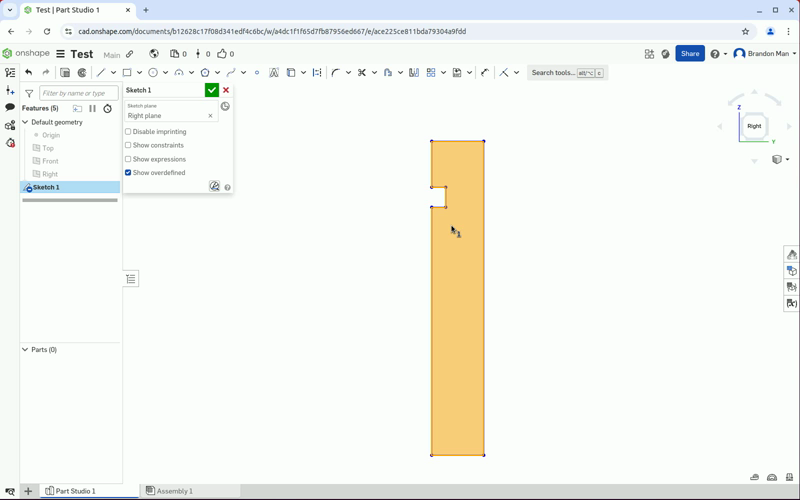
scroll(-6)
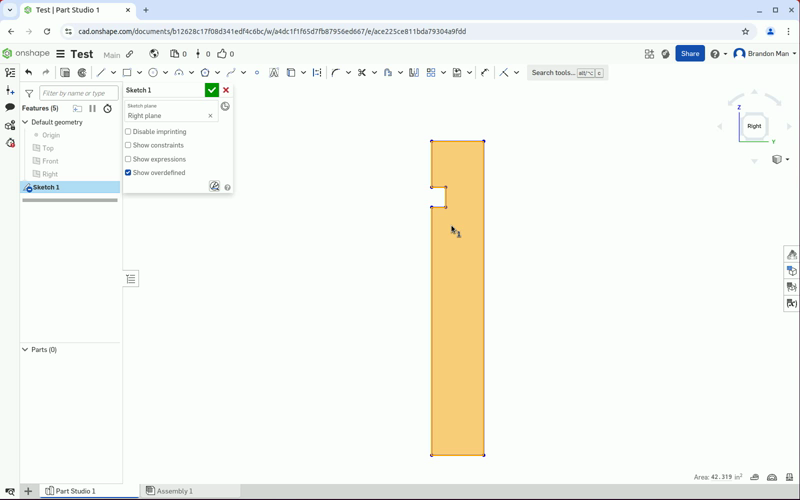
scroll(-6)
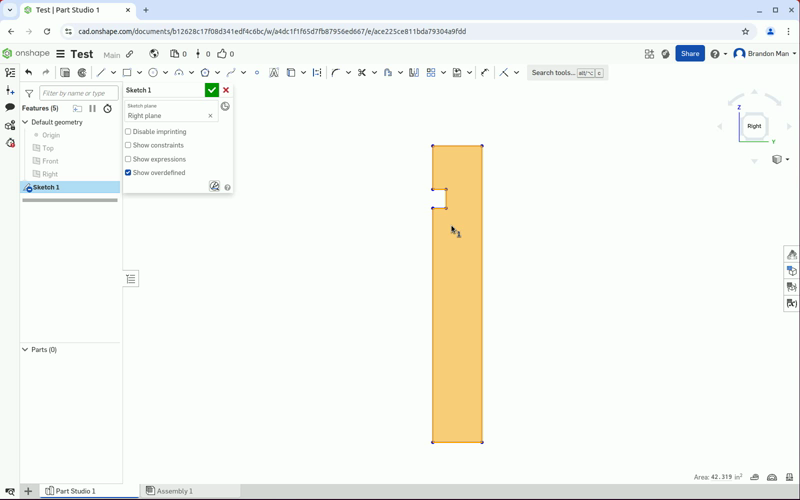
scroll(-6)
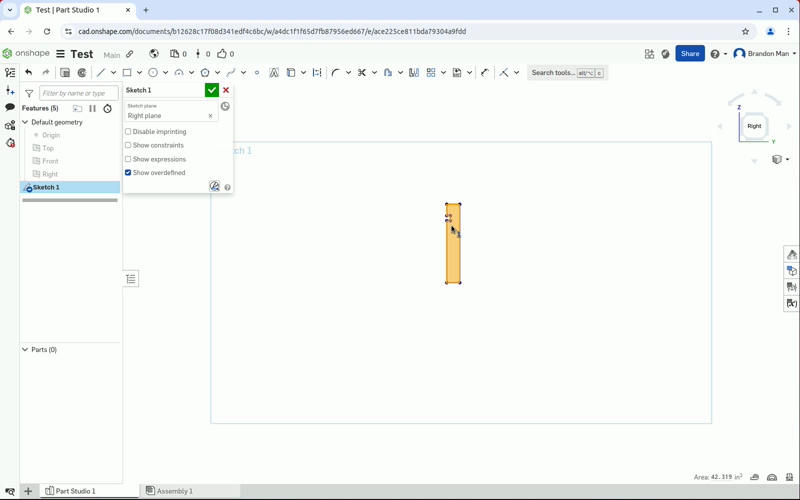
mouse_move(73, 352)
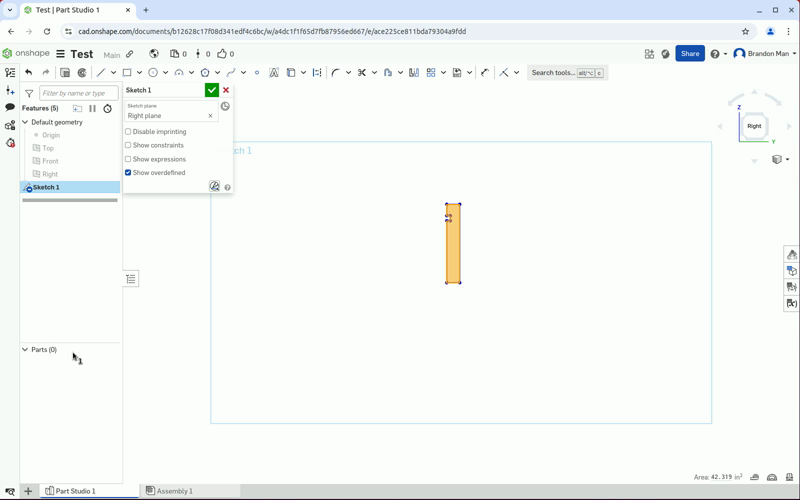
key(shift+y)
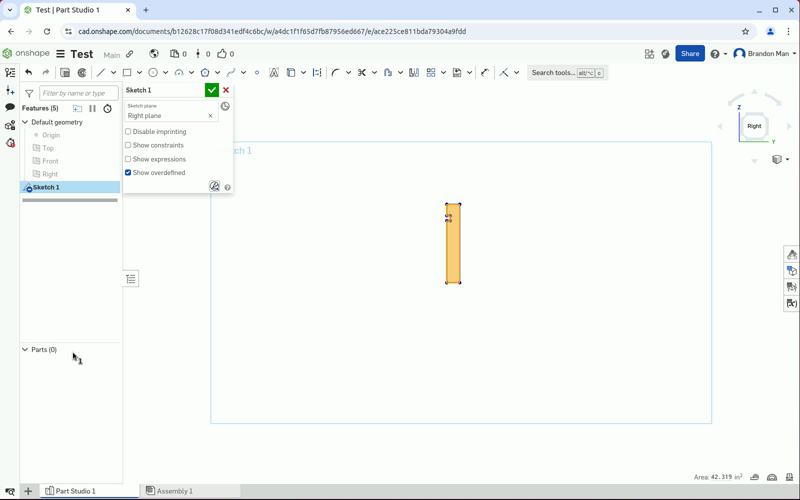
key(shift+e)
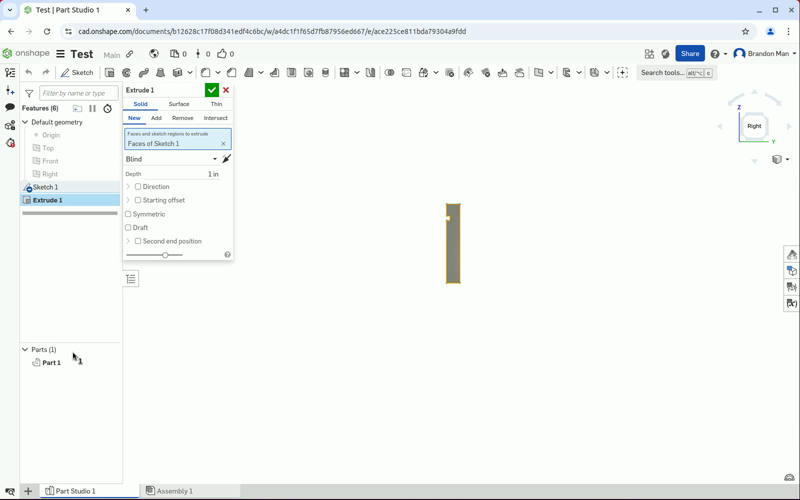
mouse_move(143, 106)
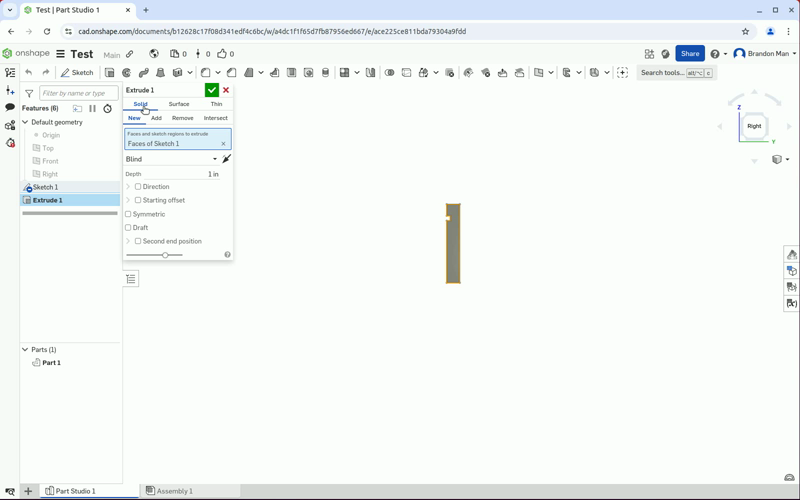
click(143, 106)
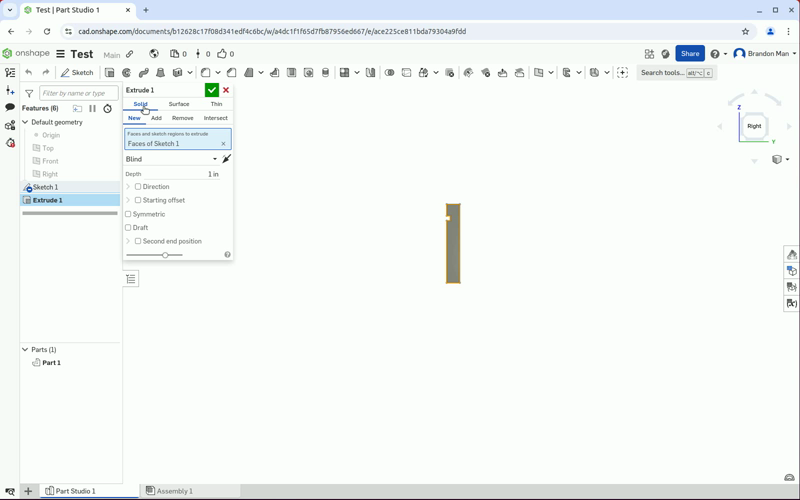
mouse_move(137, 120)
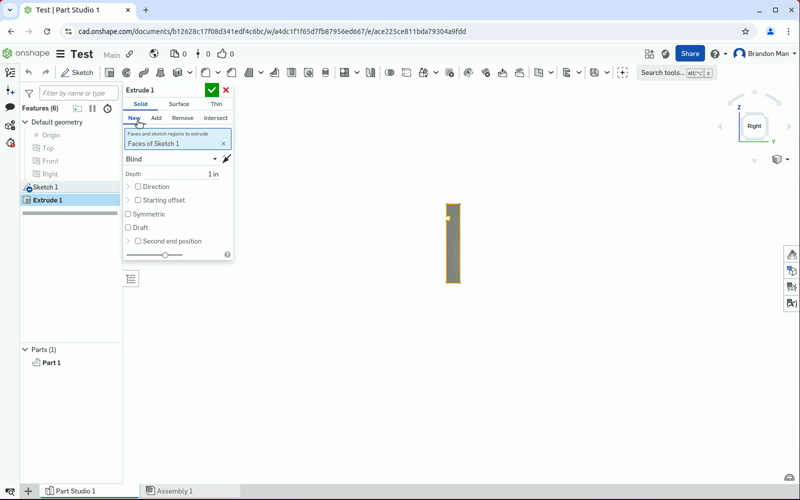
click(137, 120)
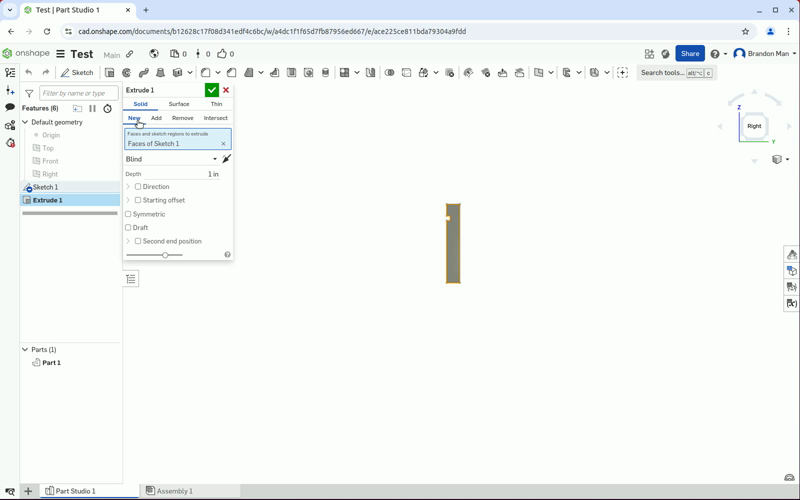
key(tab, 4)
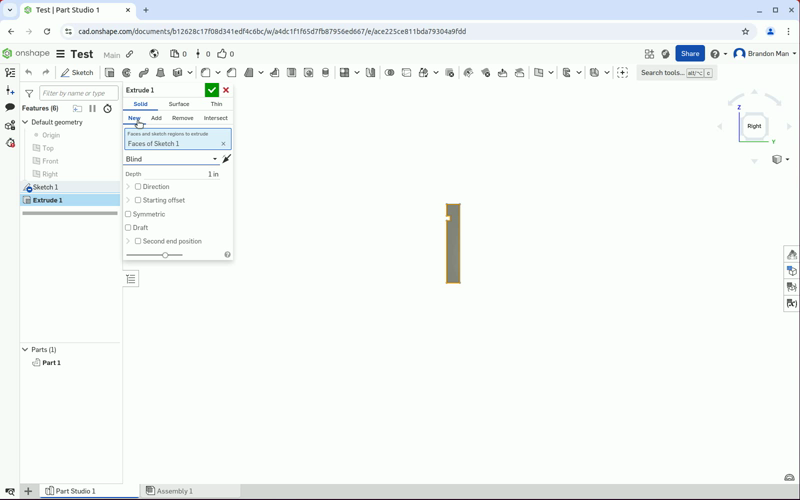
text(23.108)
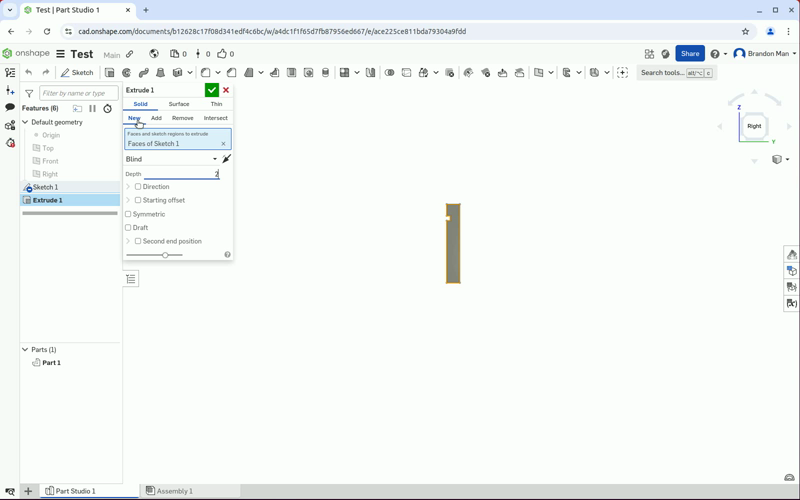
key(enter)
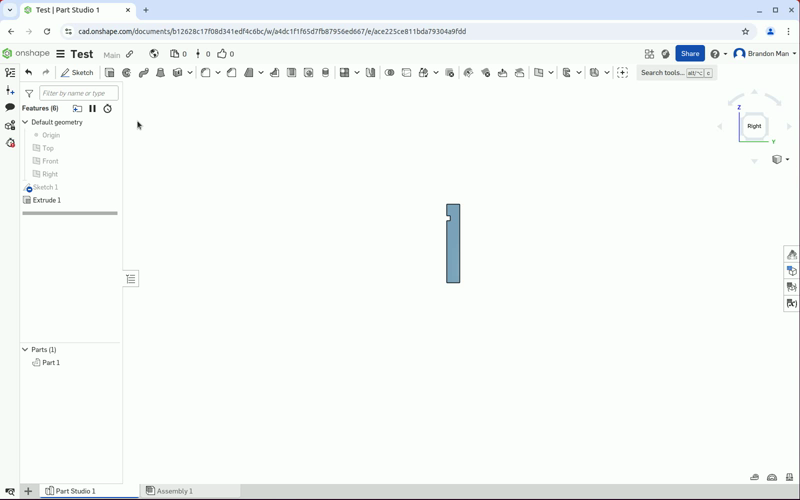
key(shift+h)
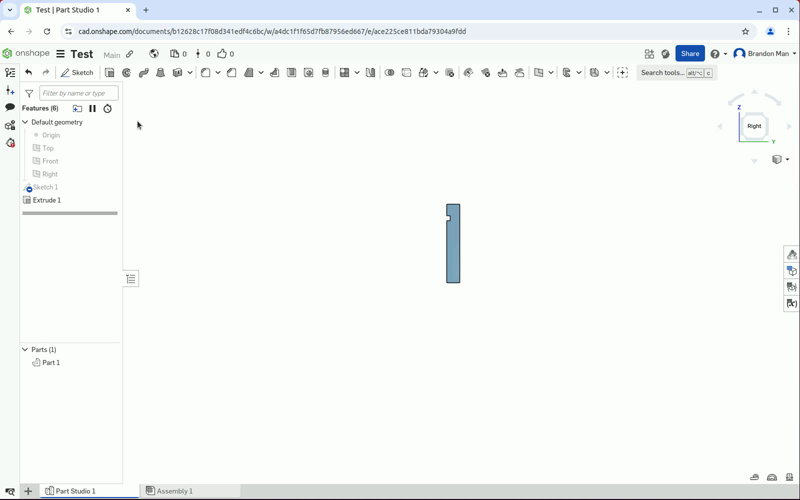
key(shift+h)
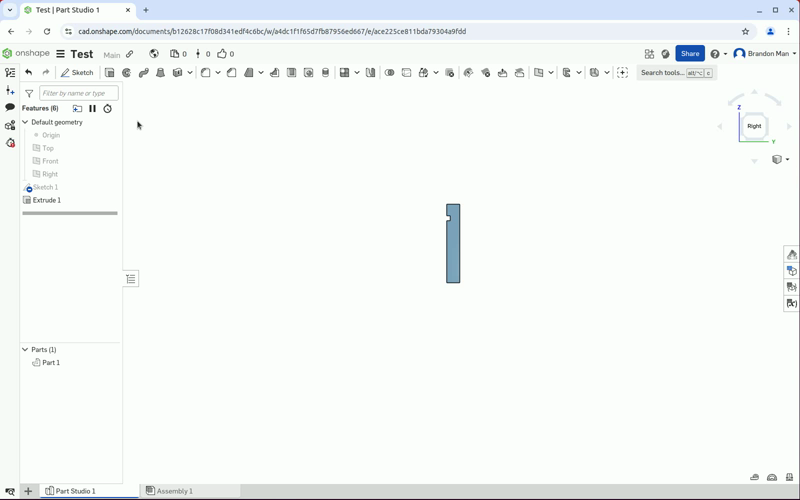
mouse_move(73, 189)
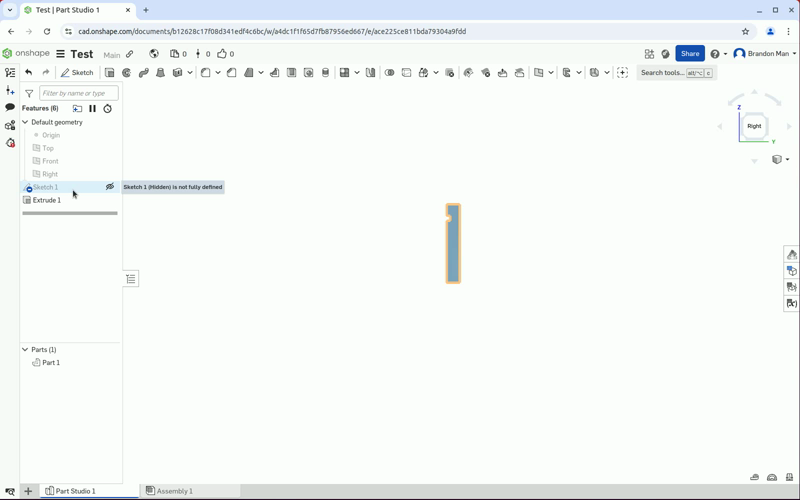
click(73, 189)
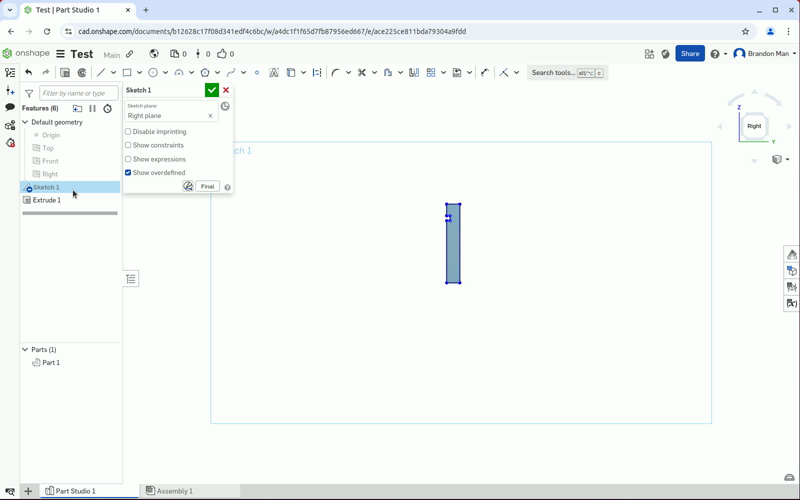
mouse_move(229, 92)
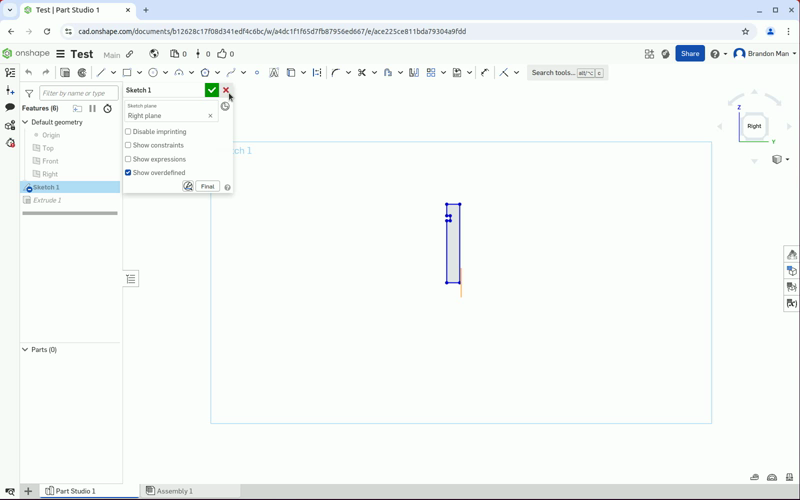
click(229, 92)
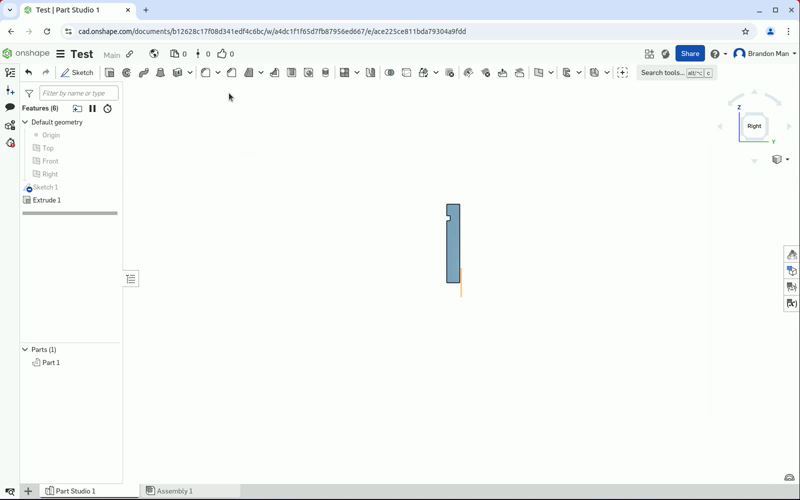
mouse_move(73, 352)
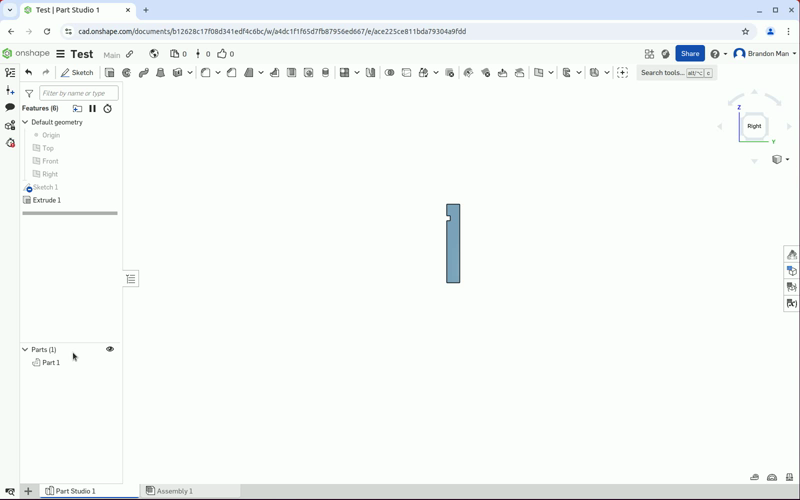
key(y)
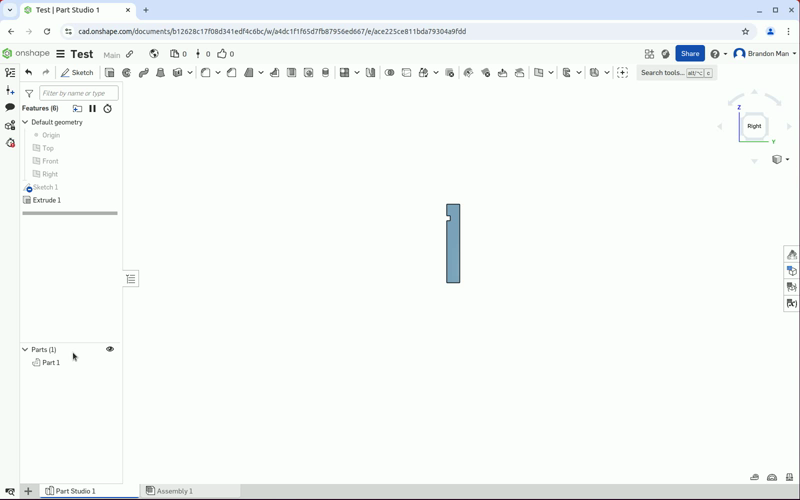
key(shift+p)
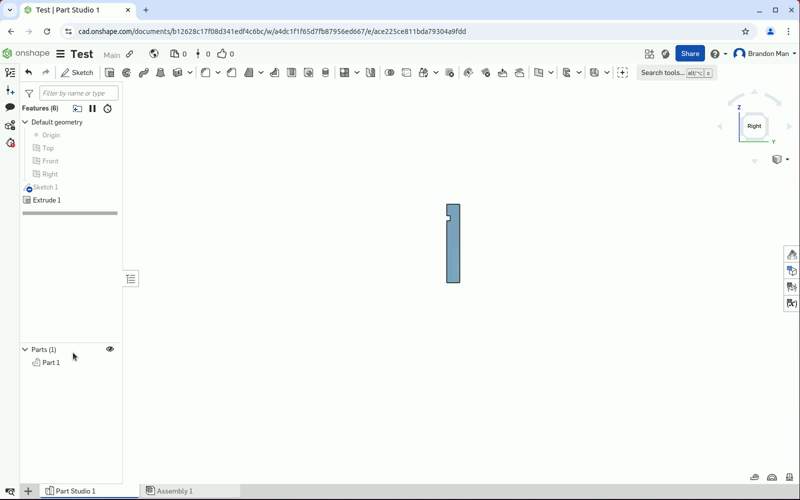
key(space)
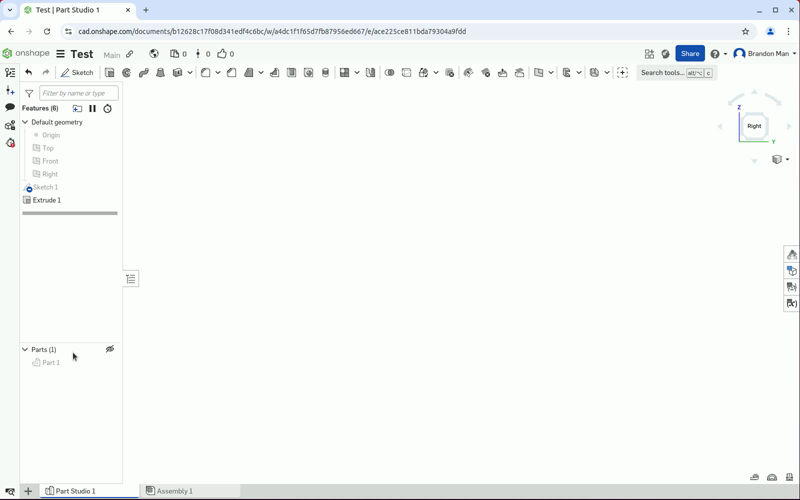
key_down(shift)
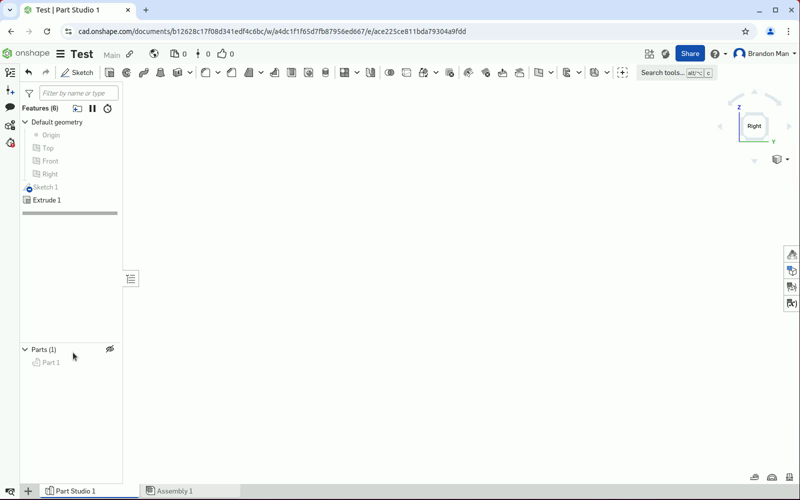
key(right)
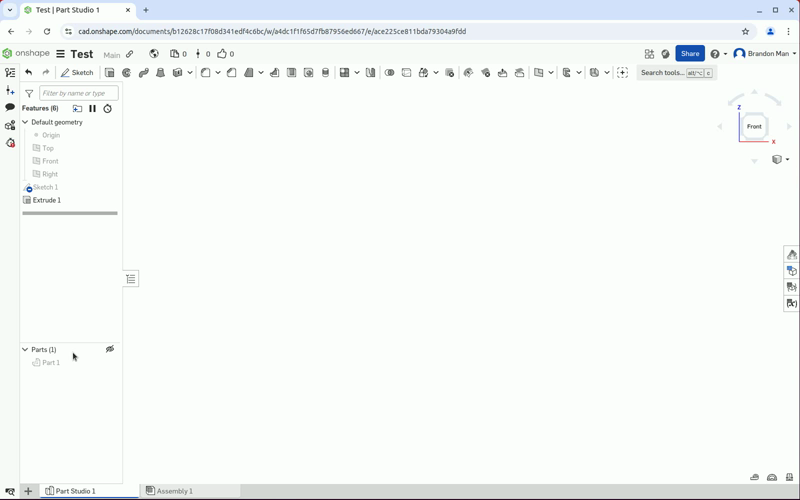
key_up(shift)
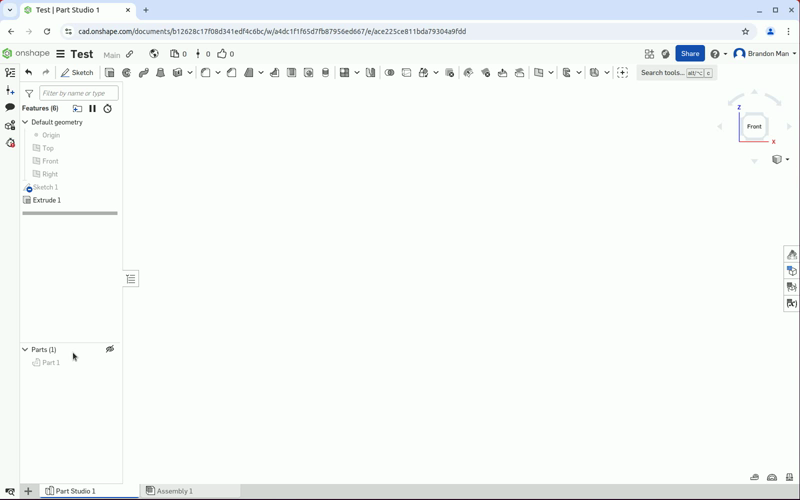
mouse_move(73, 352)
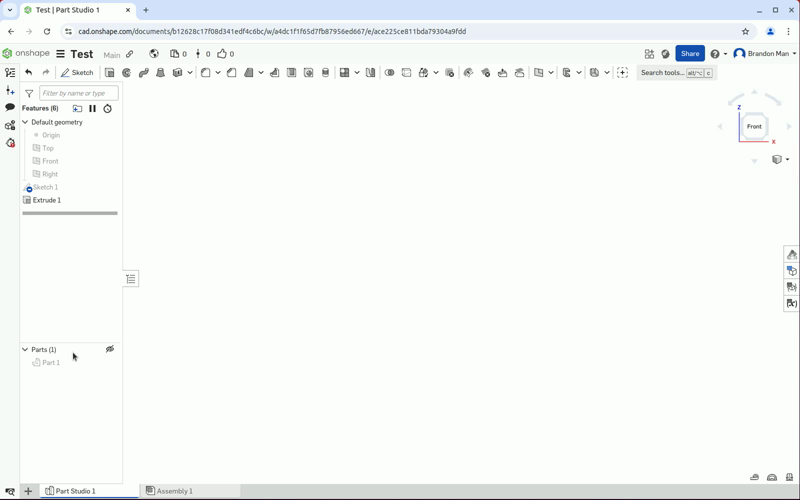
key(shift+y)
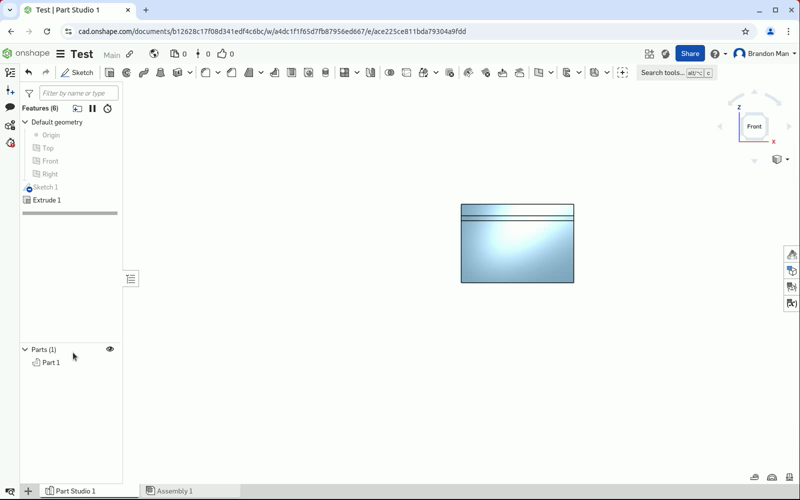
mouse_move(541, 75)
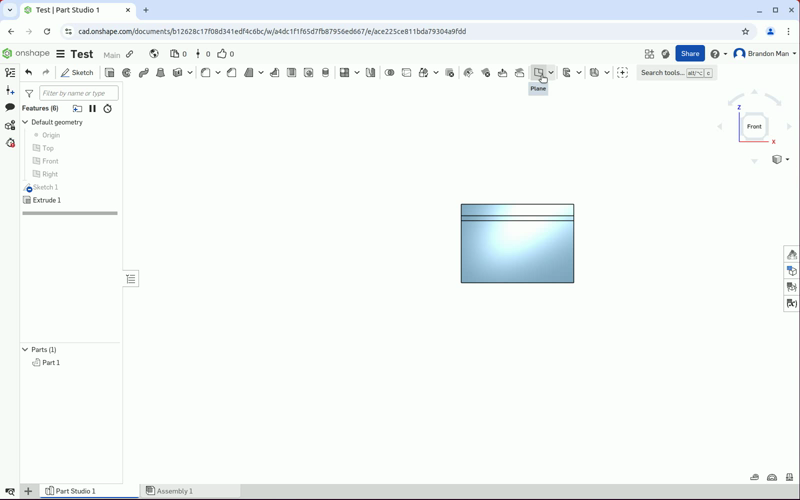
click(541, 75)
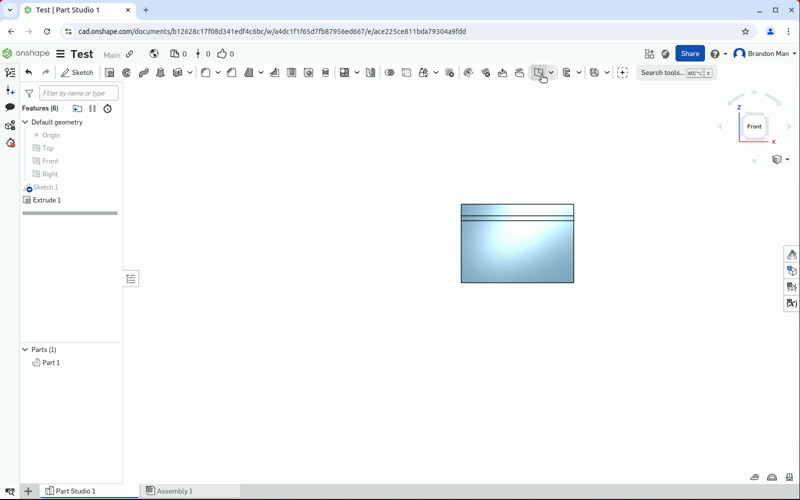
mouse_move(73, 163)
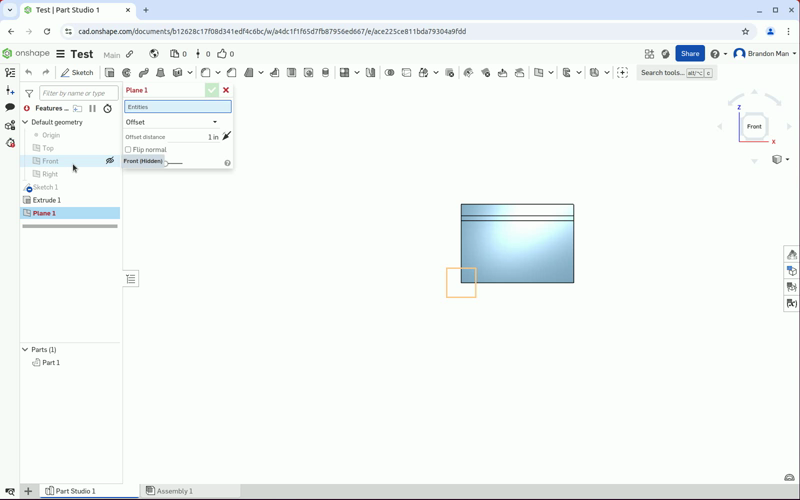
click(73, 163)
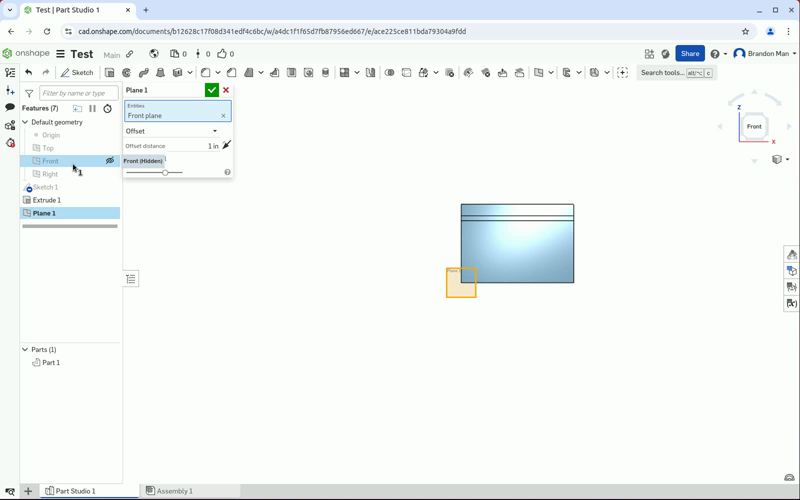
key(tab, 2)
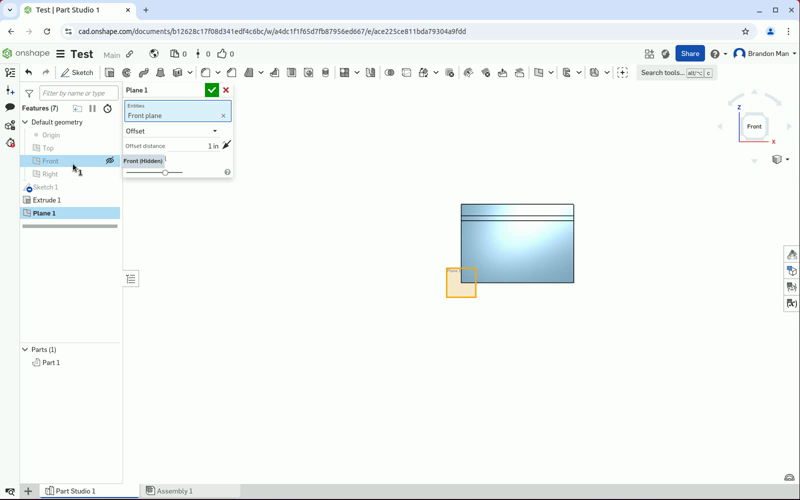
text(2.896)
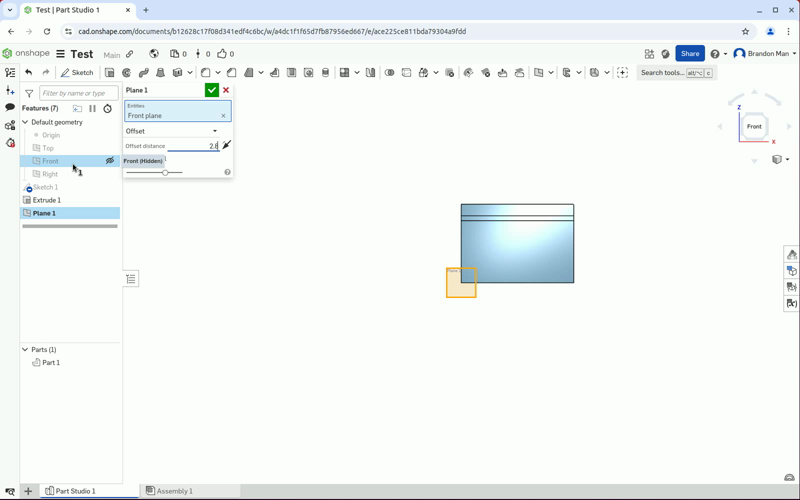
key(enter, 2)
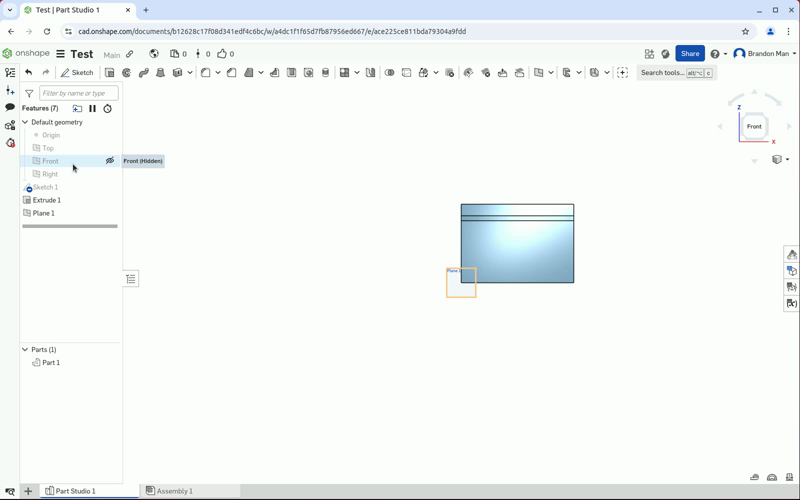
key(shift+s)
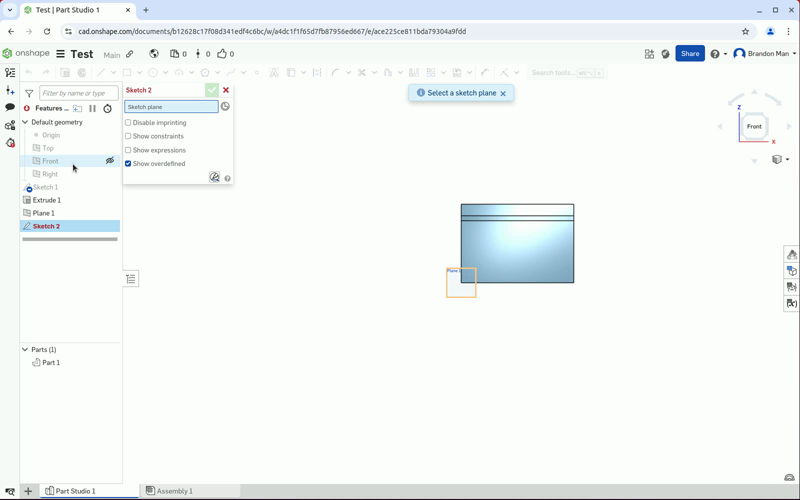
mouse_move(73, 215)
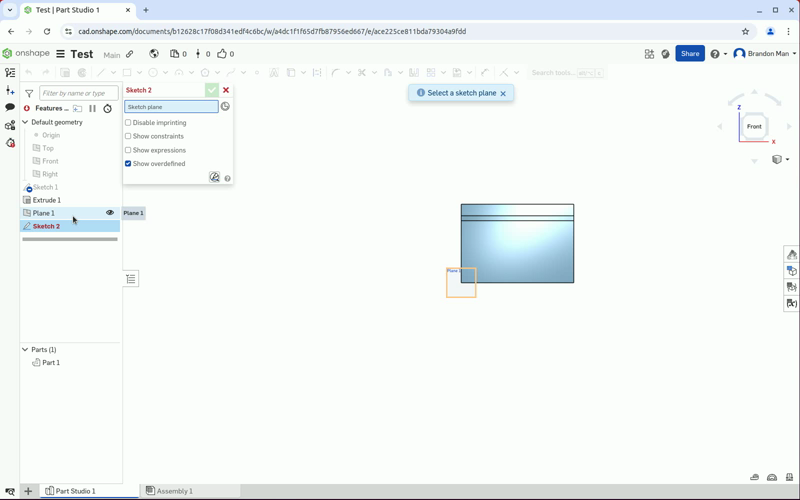
click(73, 215)
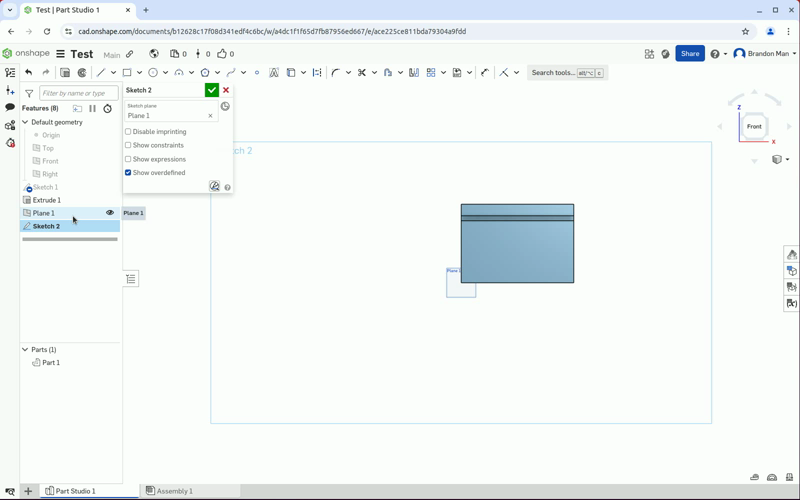
mouse_move(73, 352)
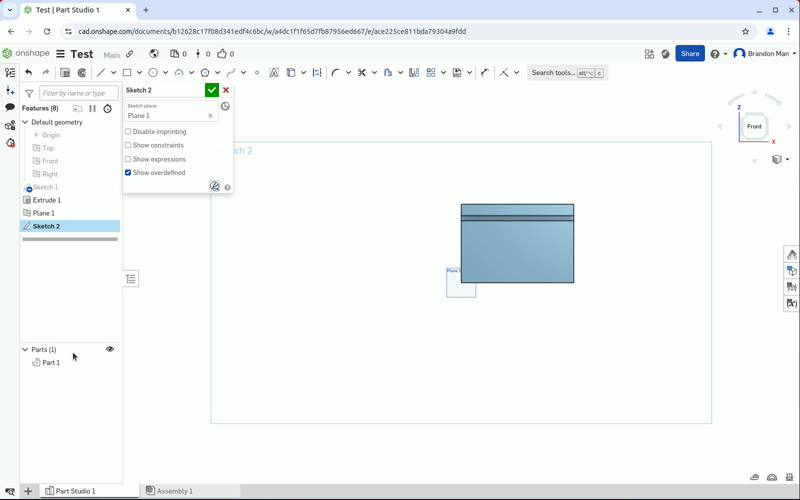
key(y)
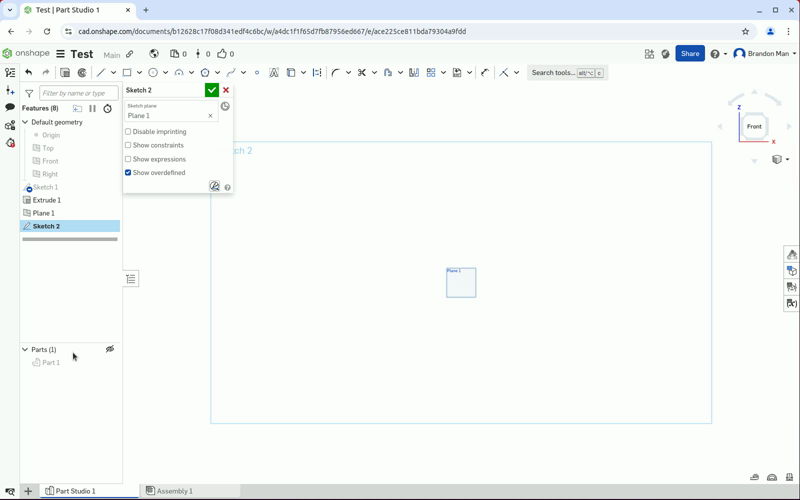
key(l)
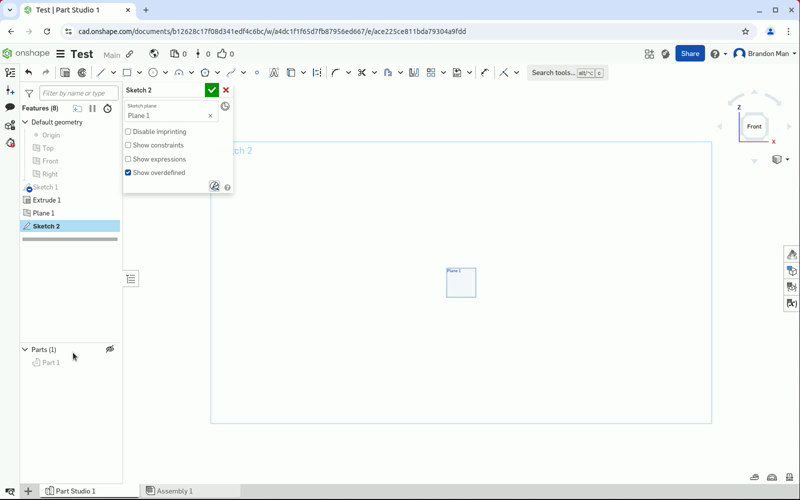
key_down(shift)
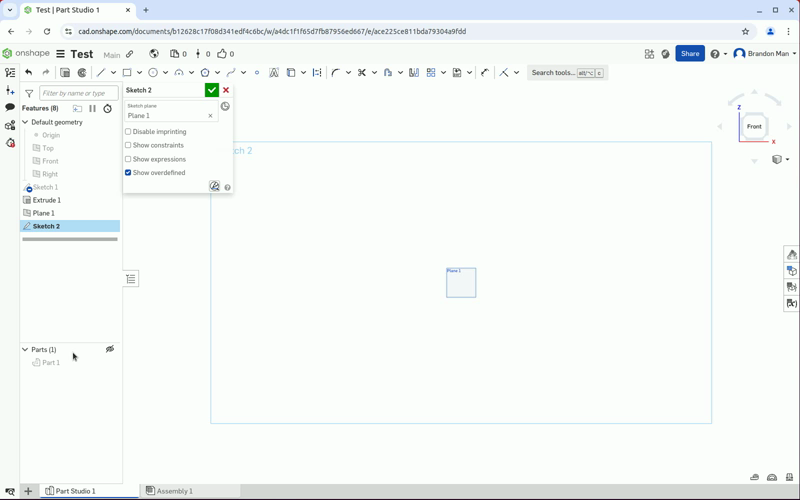
mouse_move(559, 220)
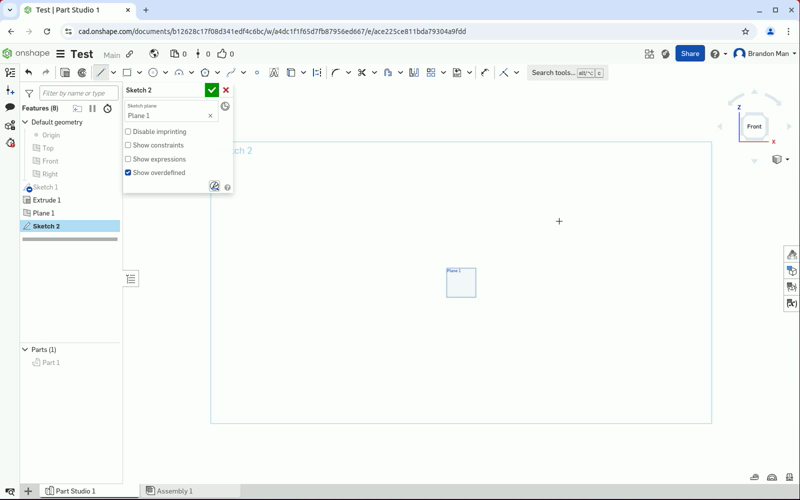
click(559, 220)
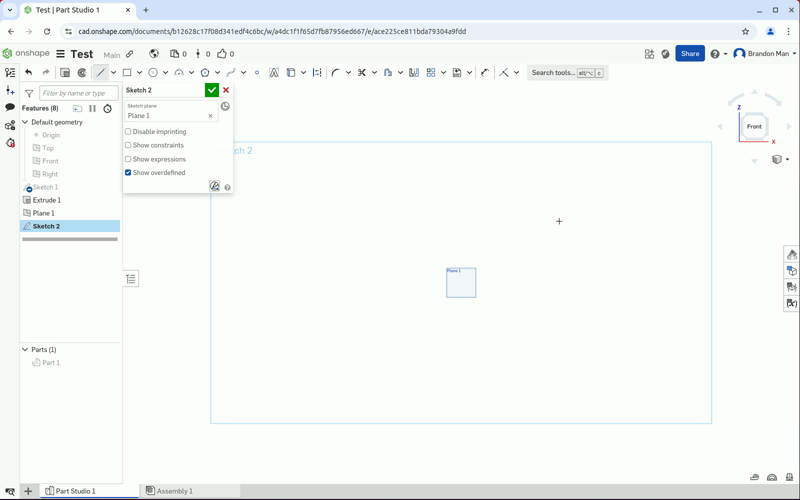
key_up(shift)
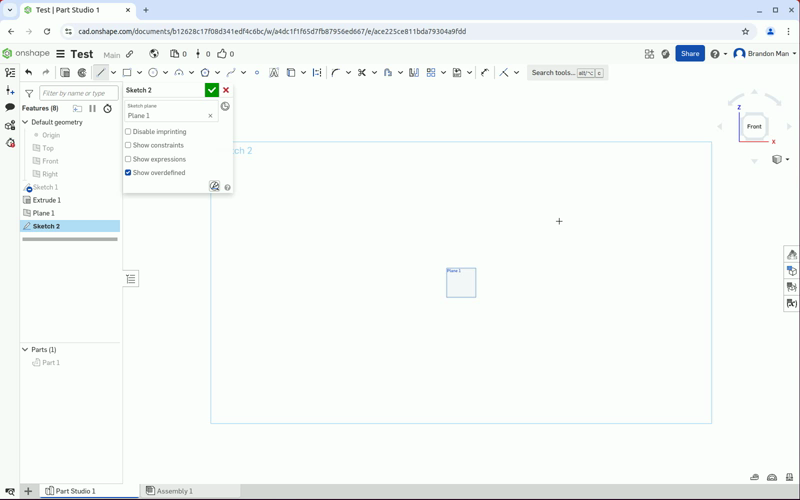
key_down(shift)
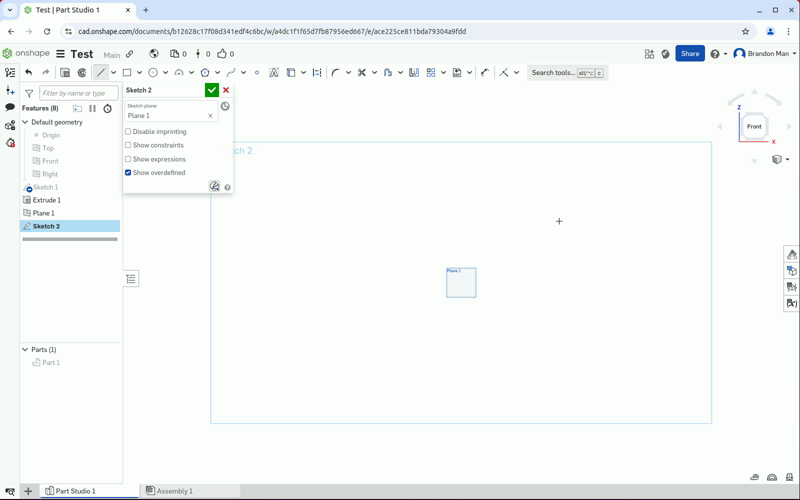
mouse_move(589, 220)
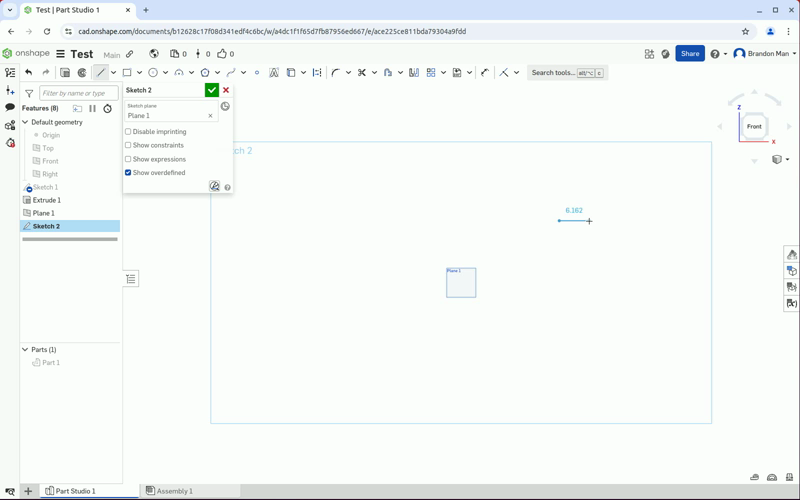
mouse_move(573, 220)
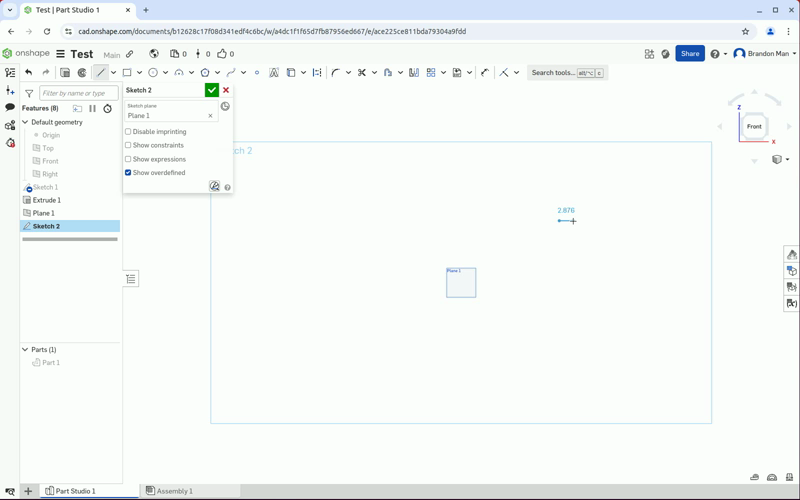
click(573, 220)
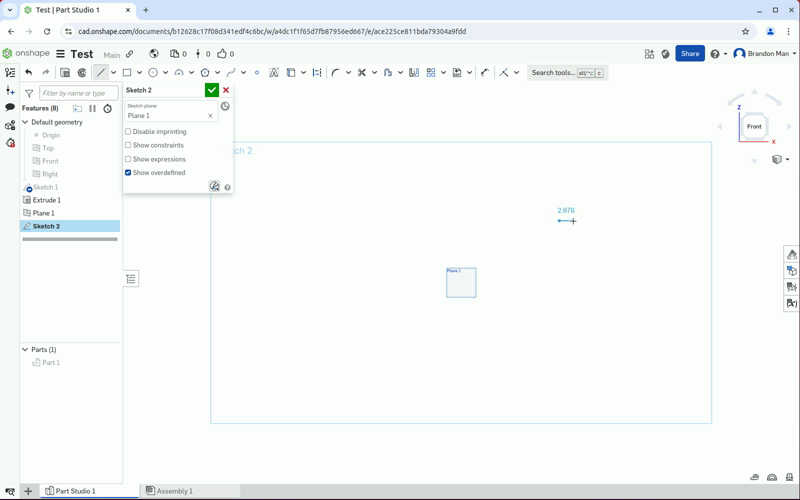
key_up(shift)
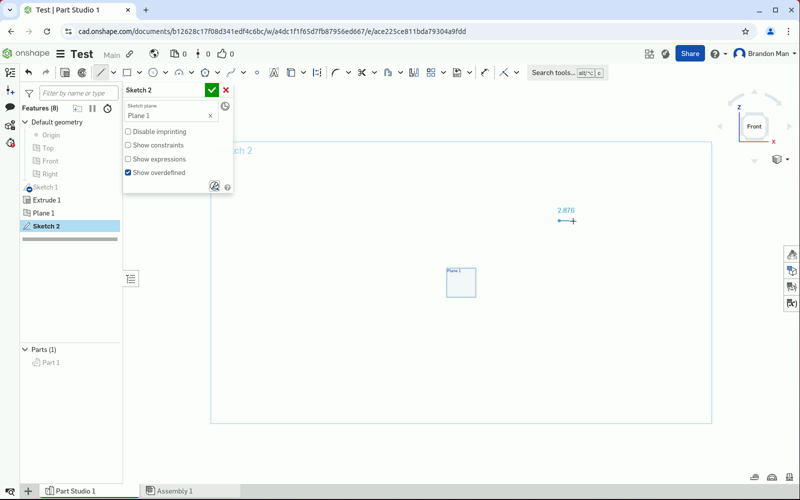
key_down(shift)
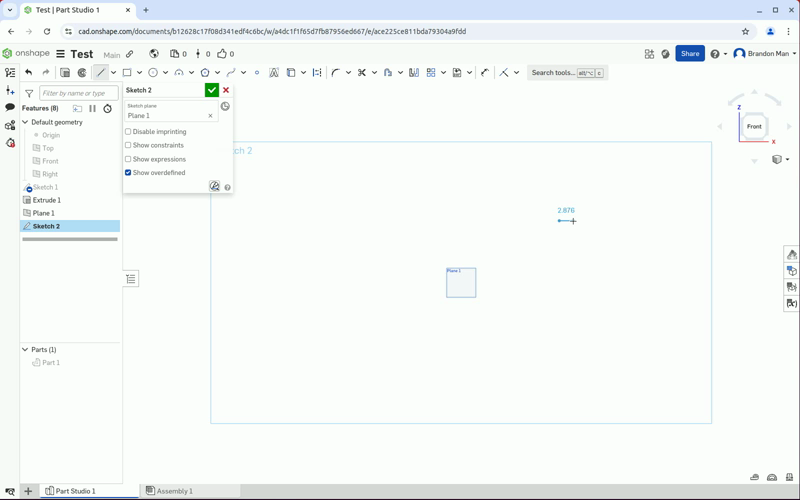
mouse_move(589, 220)
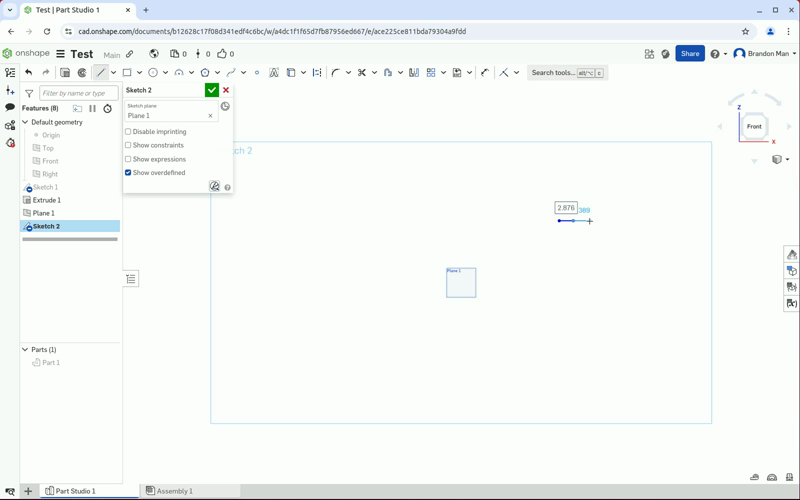
mouse_move(573, 203)
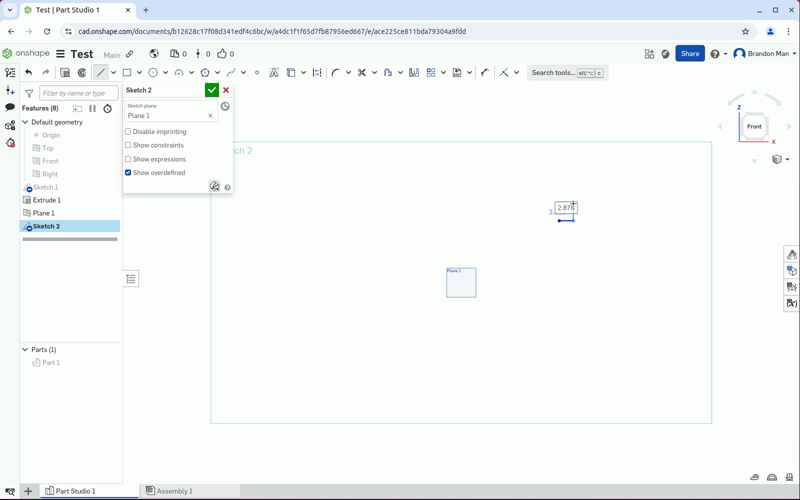
click(573, 203)
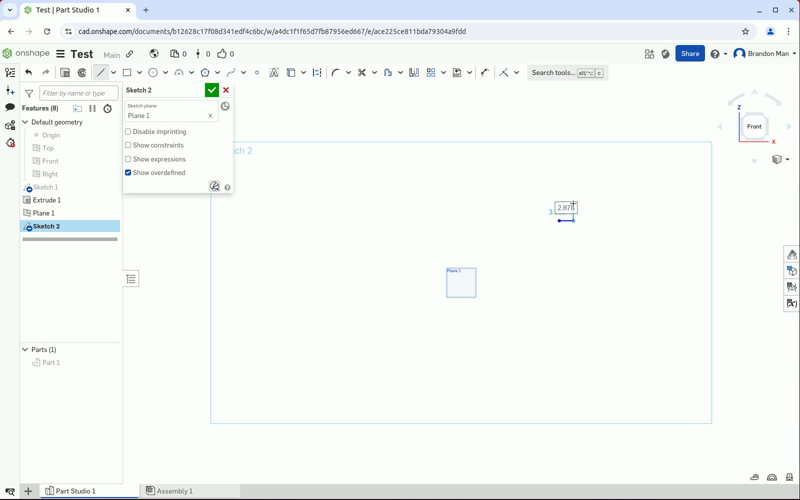
key_up(shift)
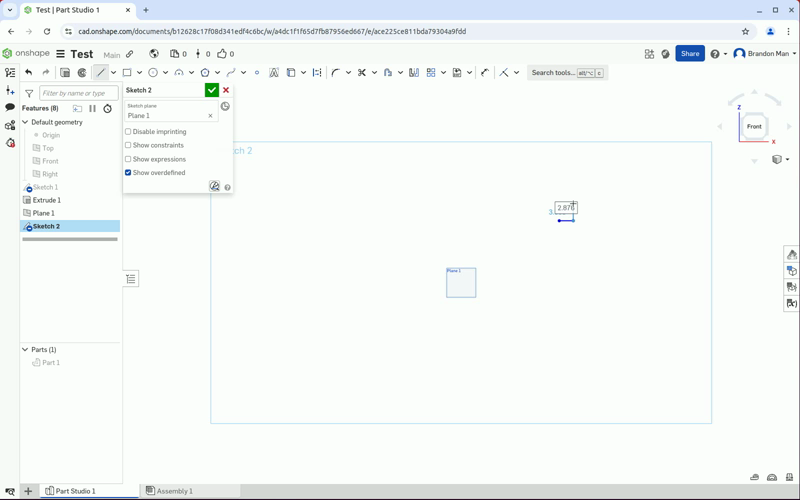
key_down(shift)
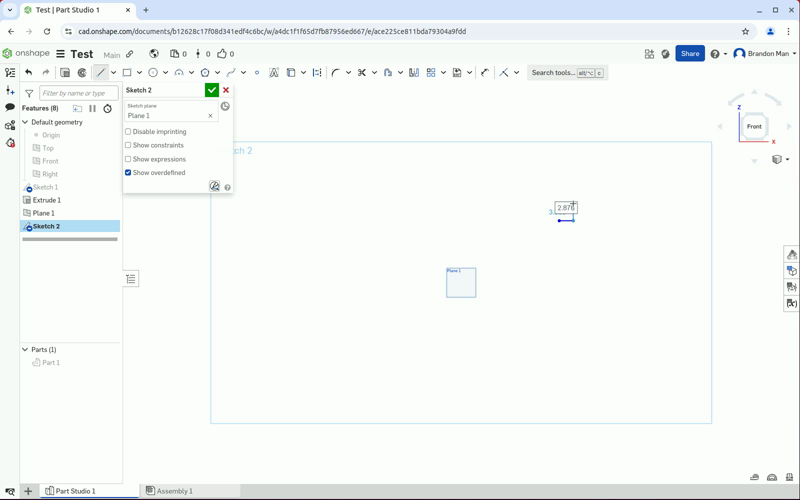
mouse_move(589, 203)
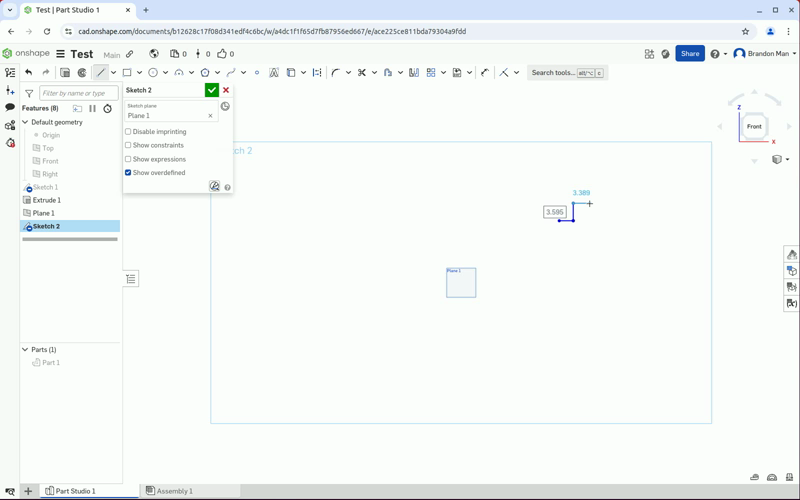
mouse_move(559, 203)
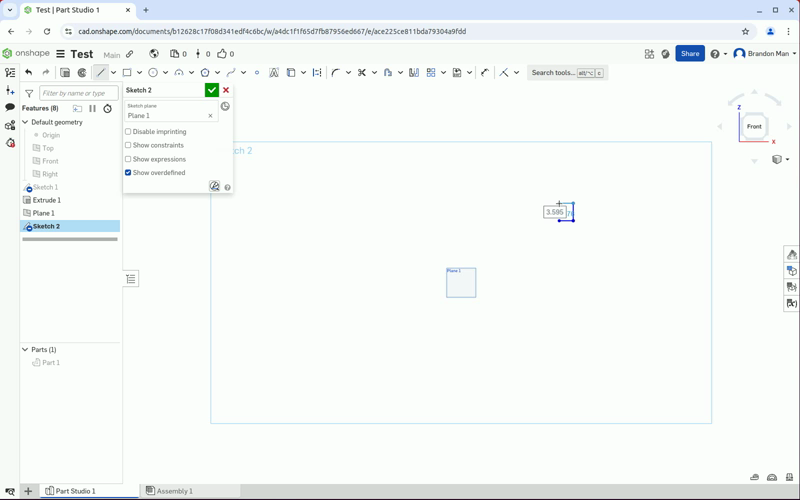
click(559, 203)
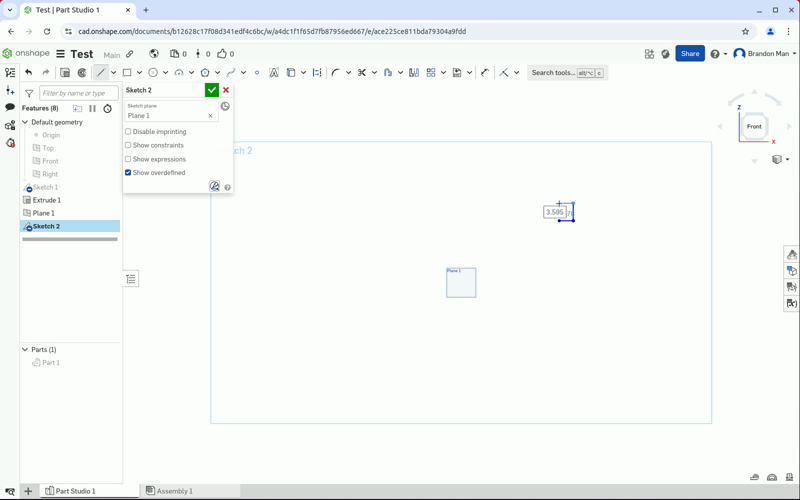
key_up(shift)
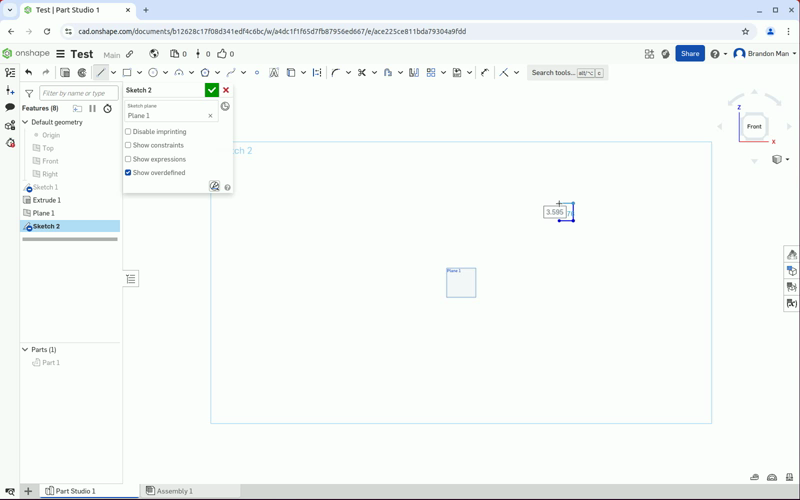
mouse_move(589, 203)
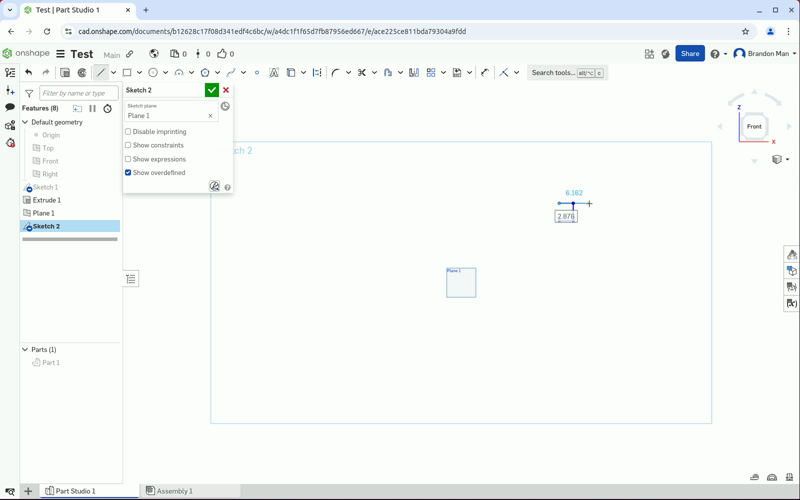
key_down(shift)
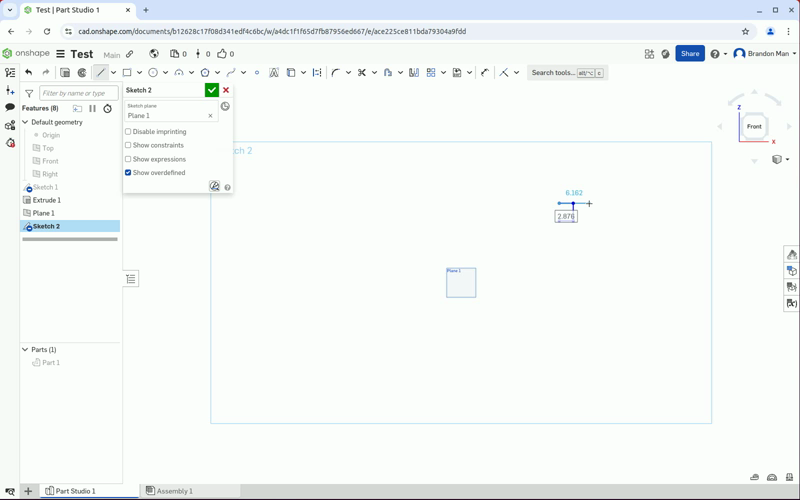
mouse_move(559, 220)
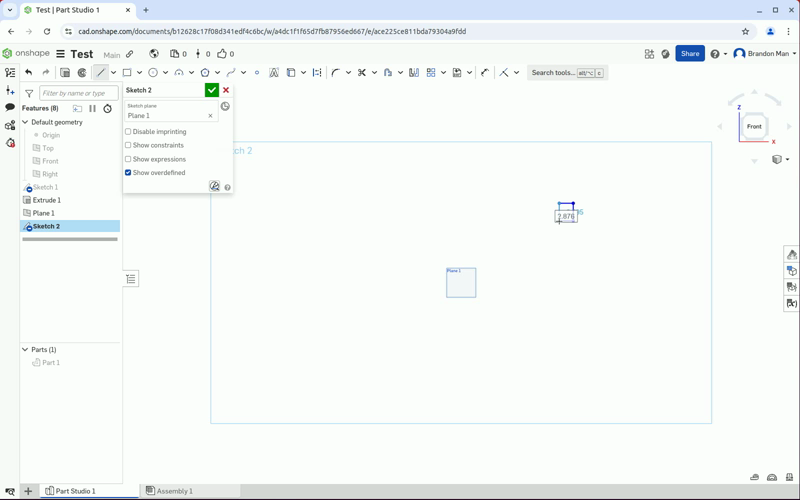
key_up(shift)
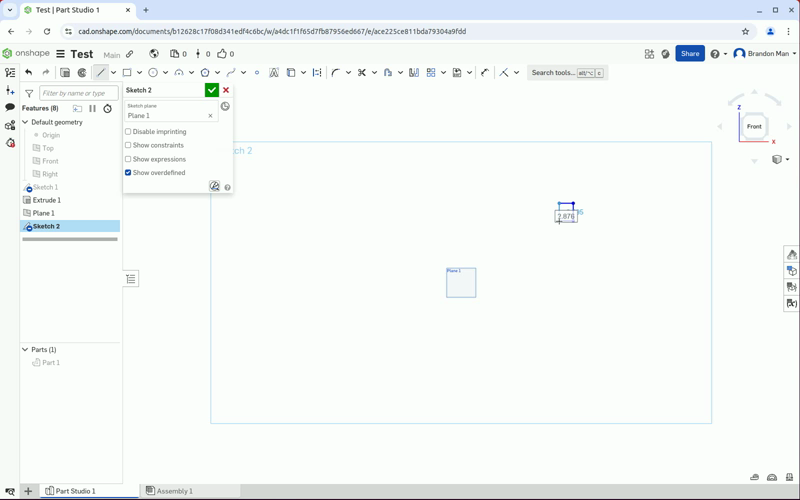
click(559, 220)
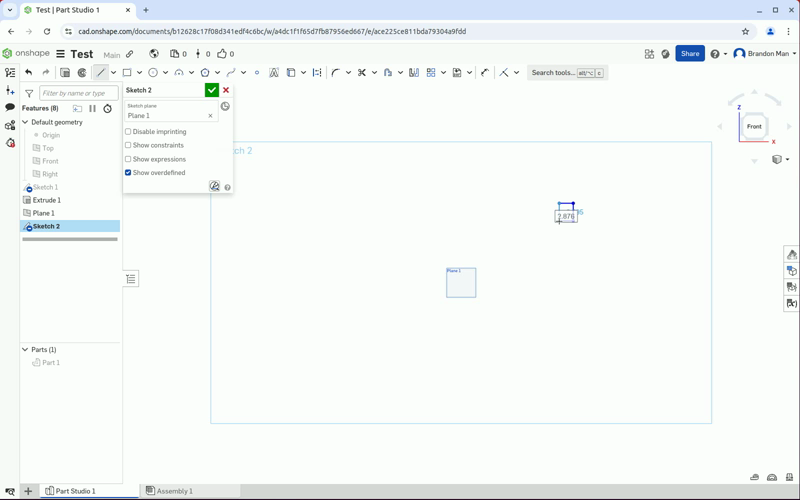
key(esc)
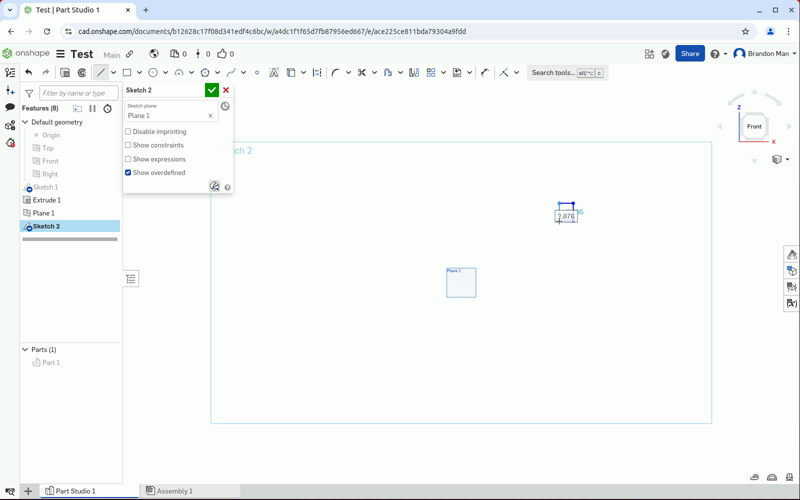
mouse_move(568, 212)
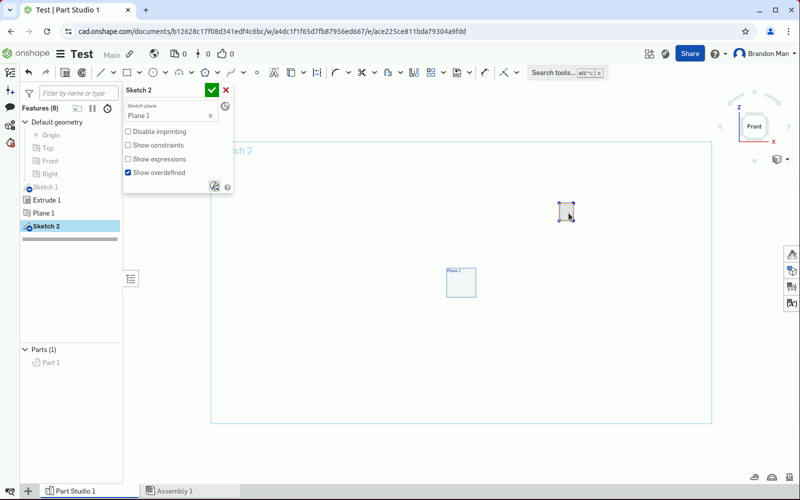
scroll(6)
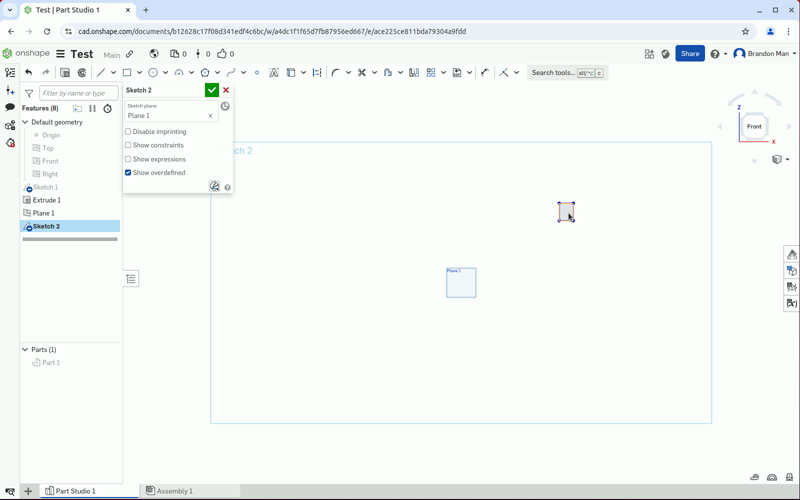
scroll(6)
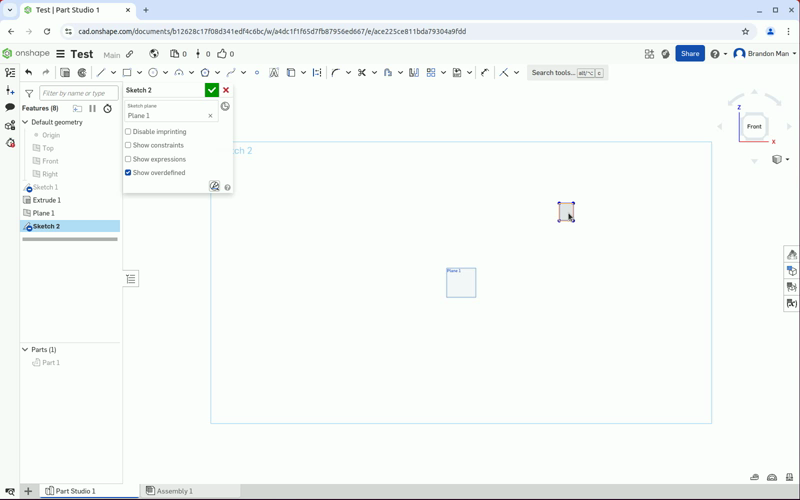
scroll(6)
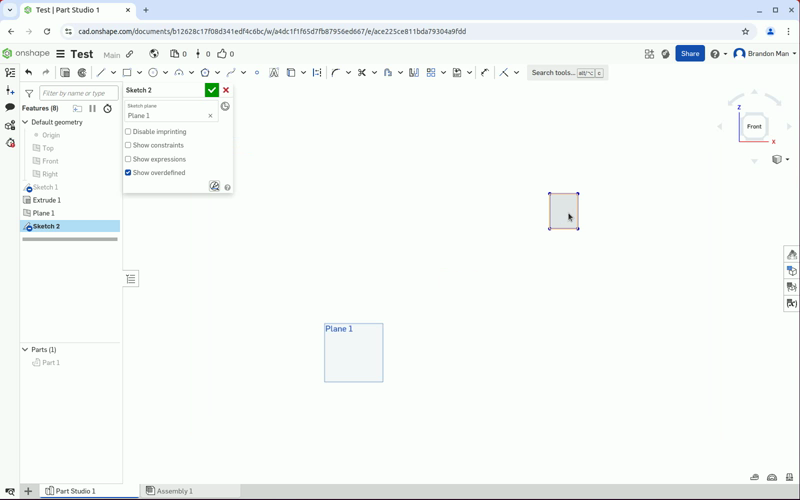
scroll(6)
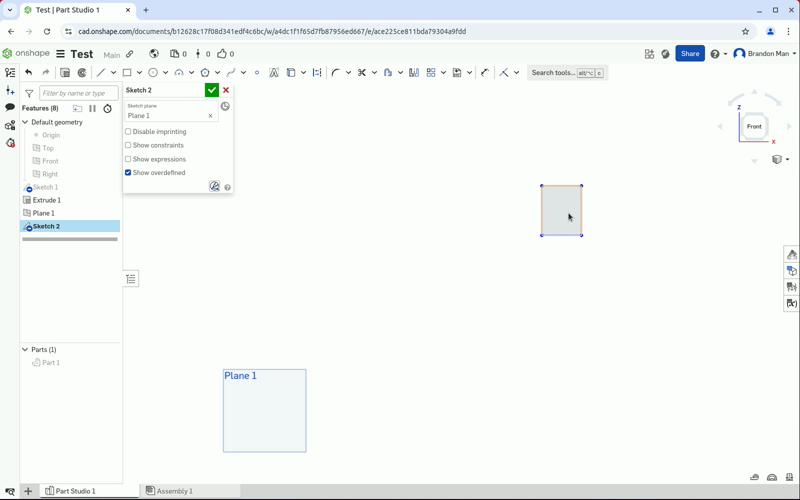
scroll(6)
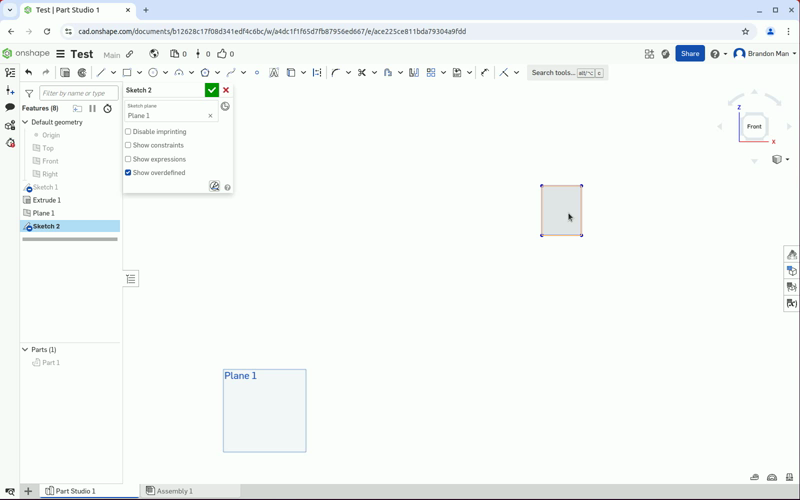
scroll(6)
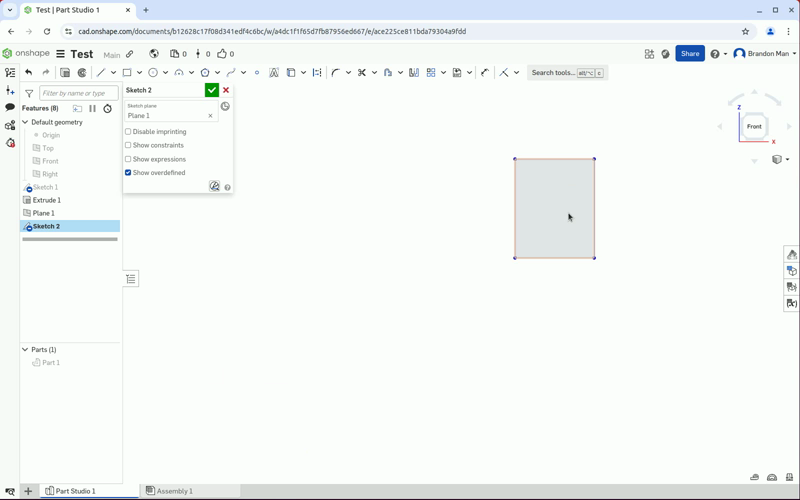
scroll(6)
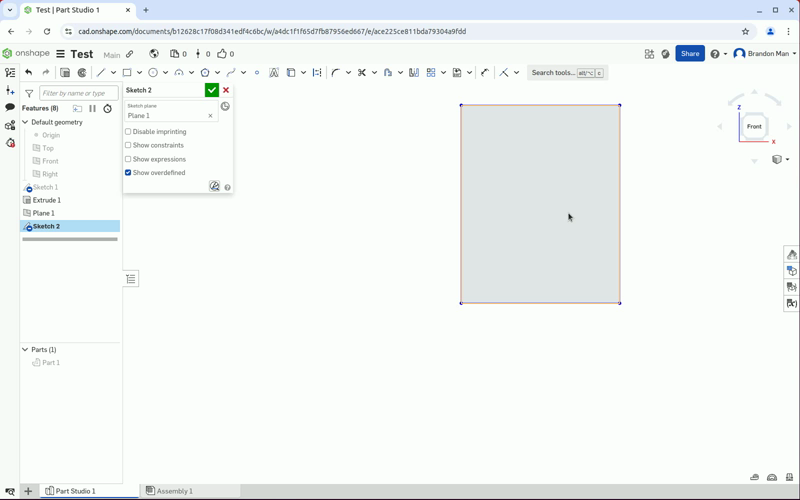
click(568, 212)
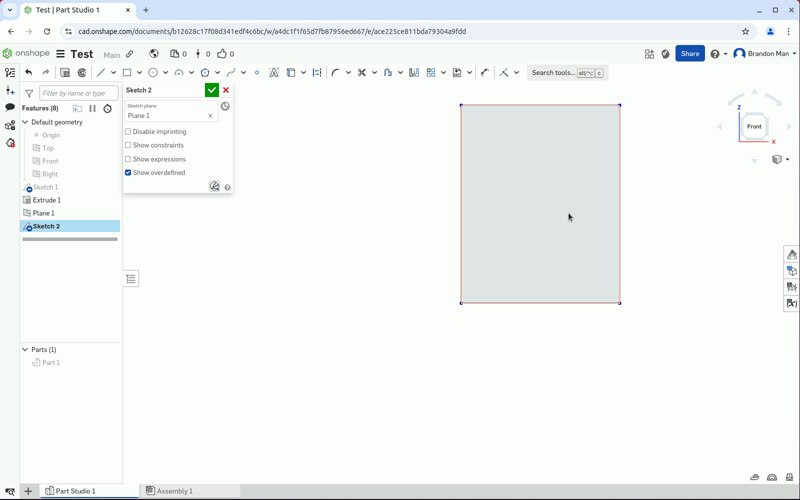
scroll(-6)
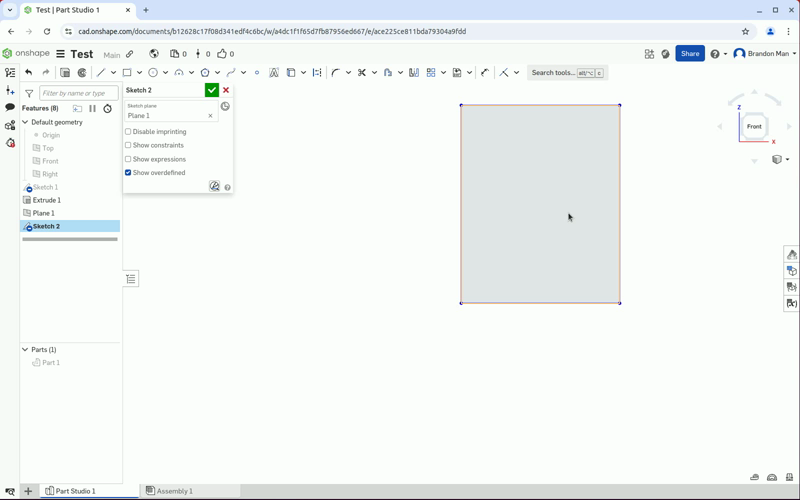
scroll(-6)
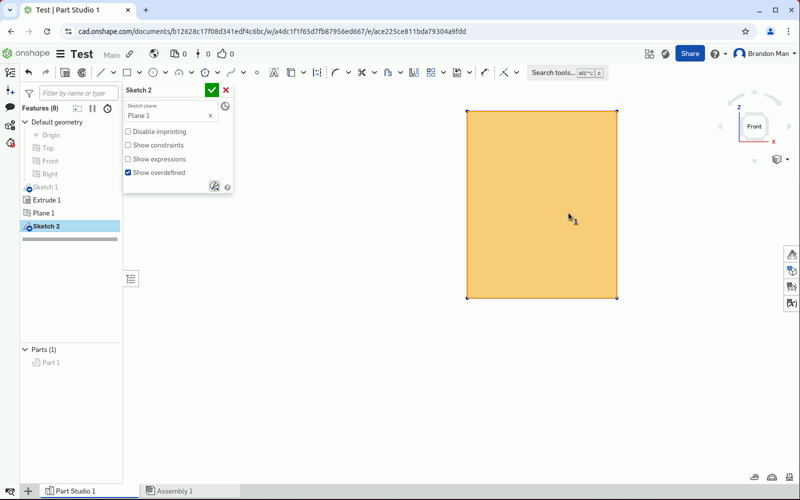
scroll(-6)
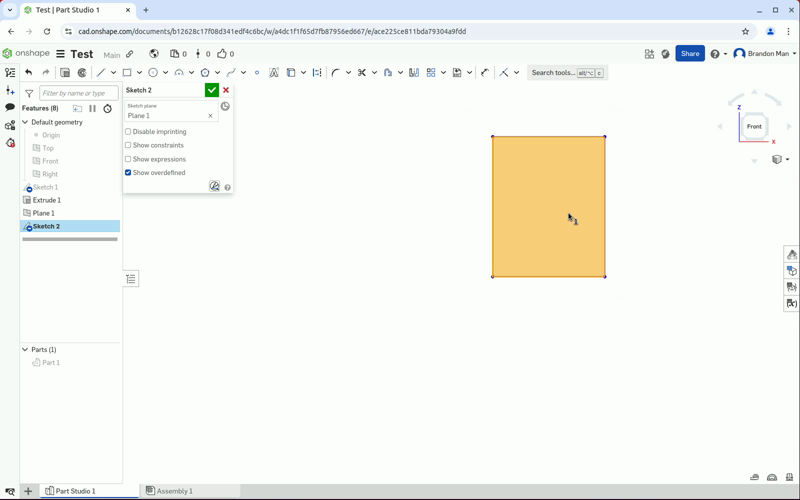
scroll(-6)
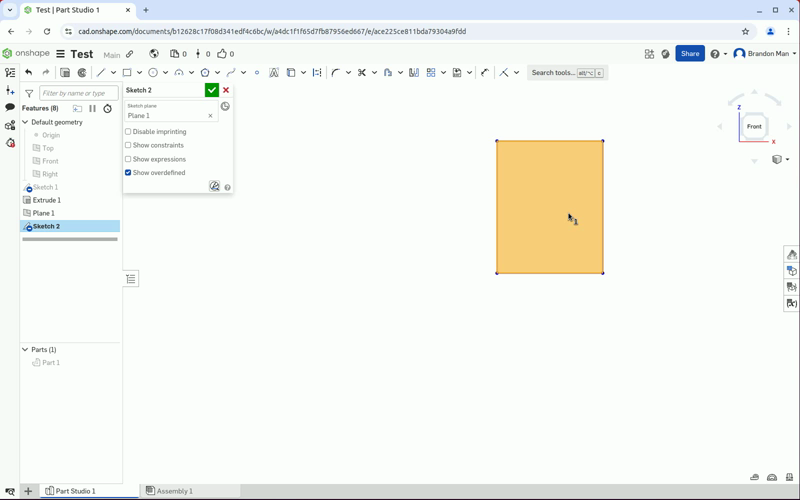
scroll(-6)
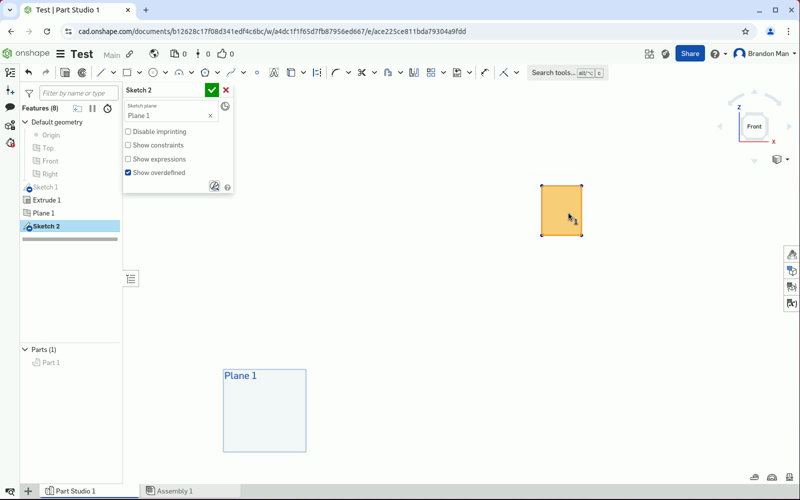
scroll(-6)
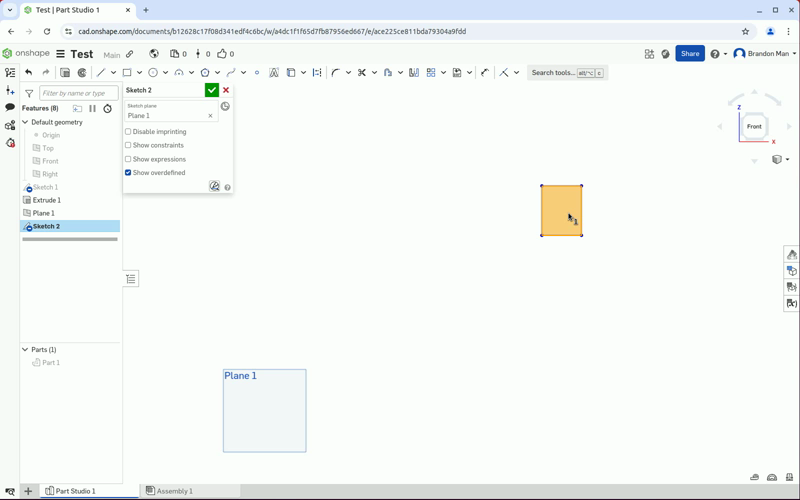
scroll(-6)
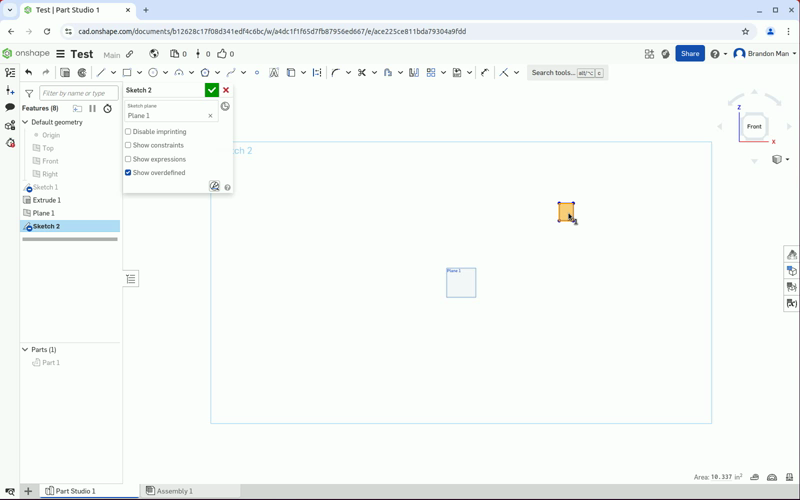
mouse_move(73, 352)
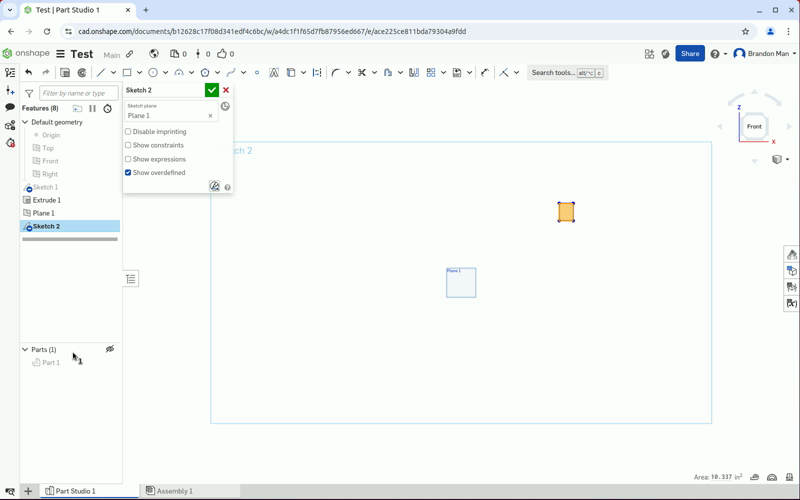
key(shift+y)
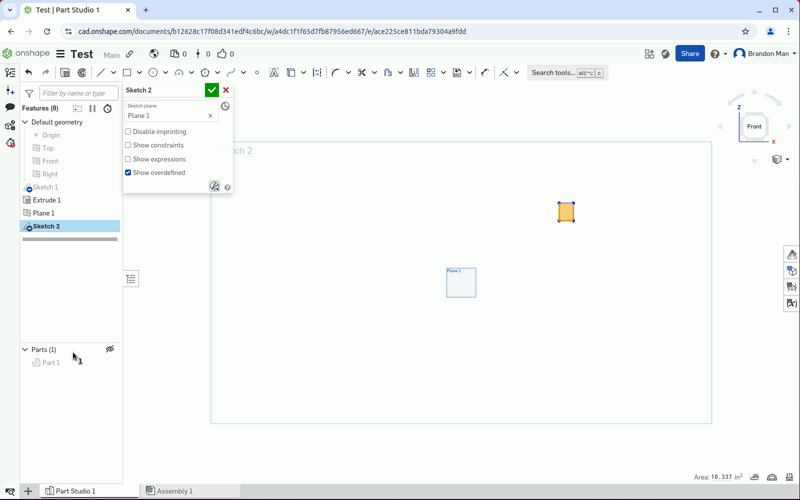
key(shift+e)
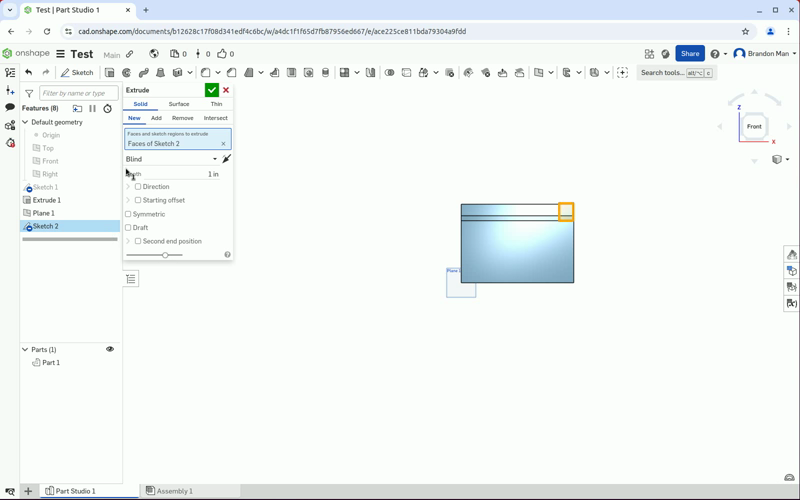
mouse_move(143, 106)
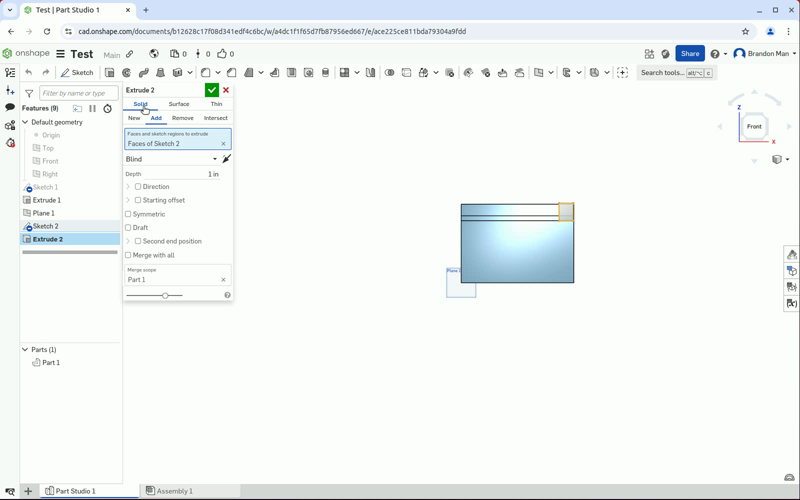
click(143, 106)
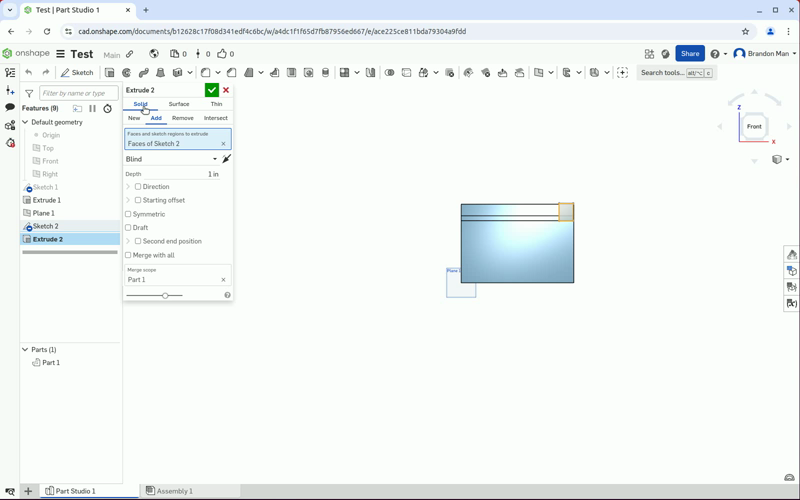
mouse_move(186, 120)
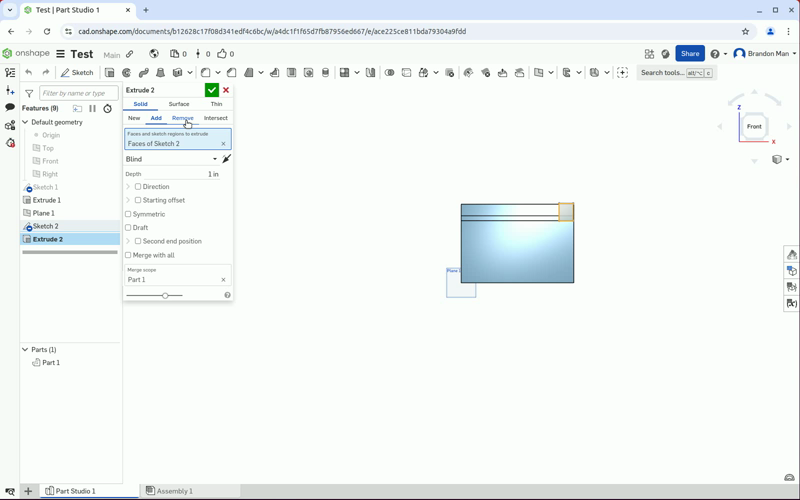
click(186, 120)
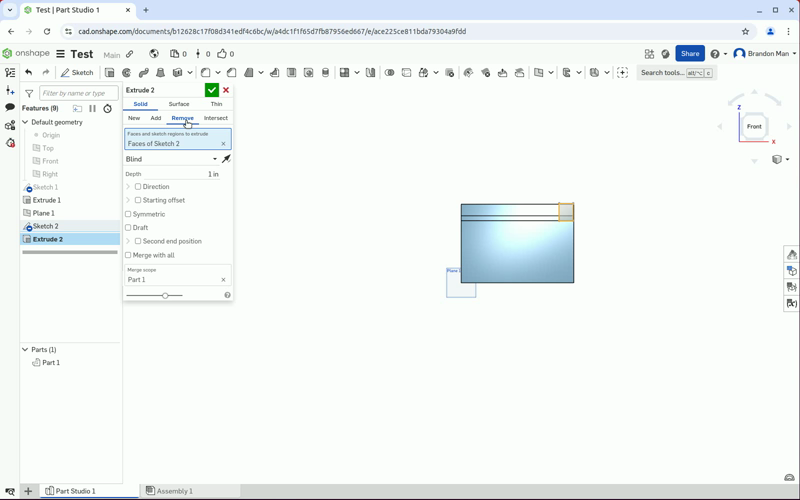
key(tab, 4)
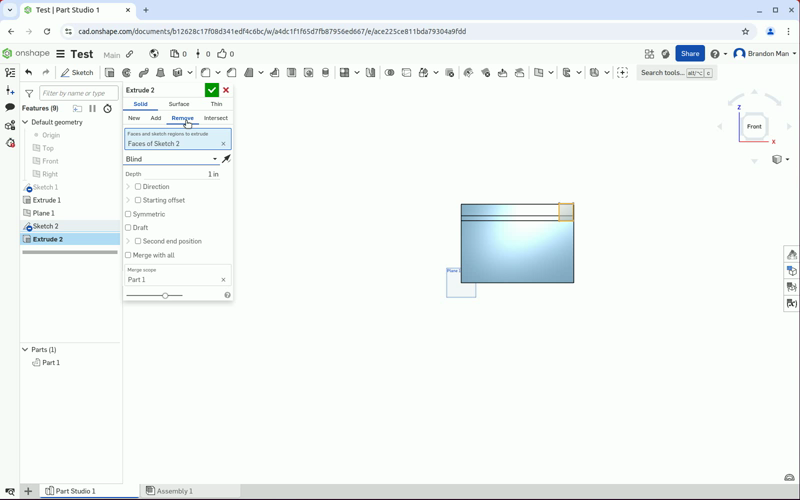
text(1.444)
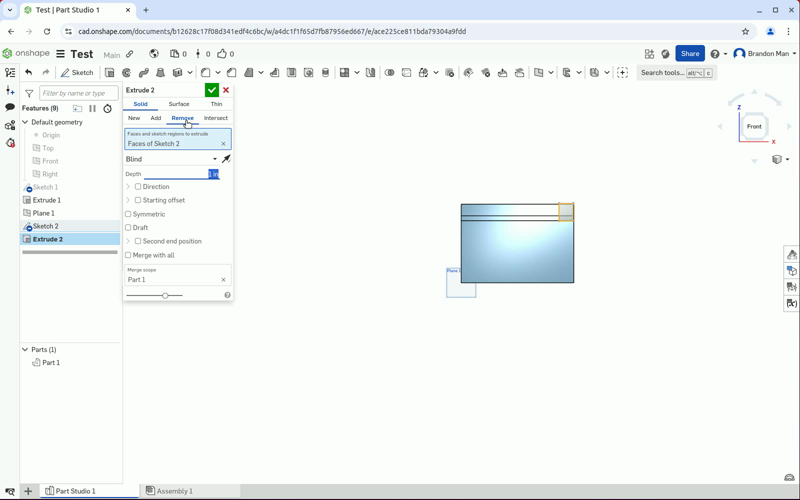
key(tab, 6)
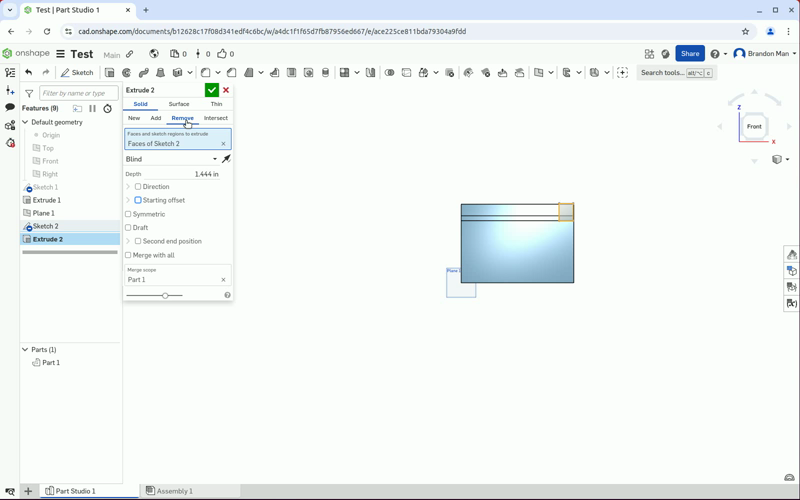
key(space)
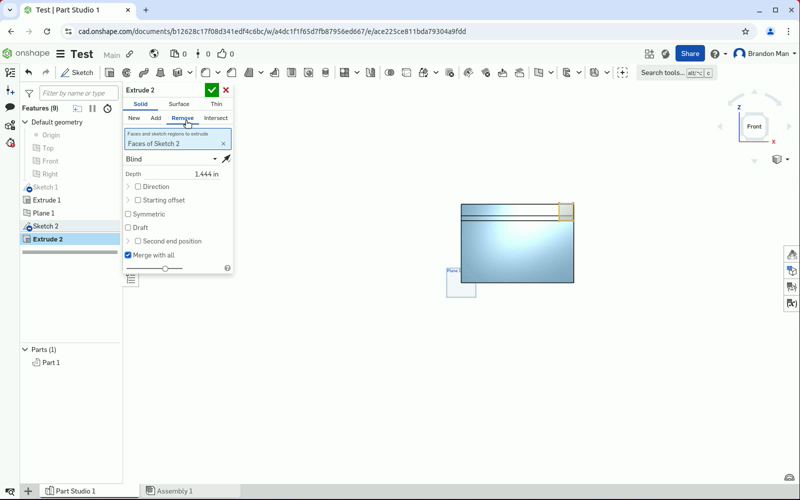
key(enter)
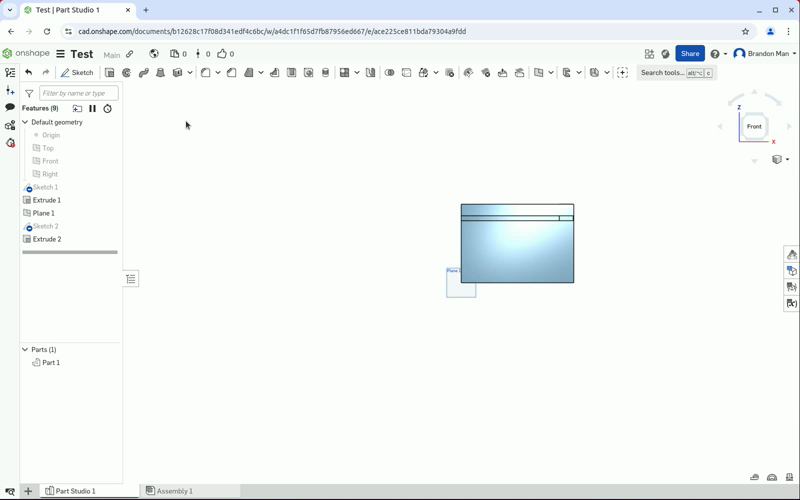
key(shift+h)
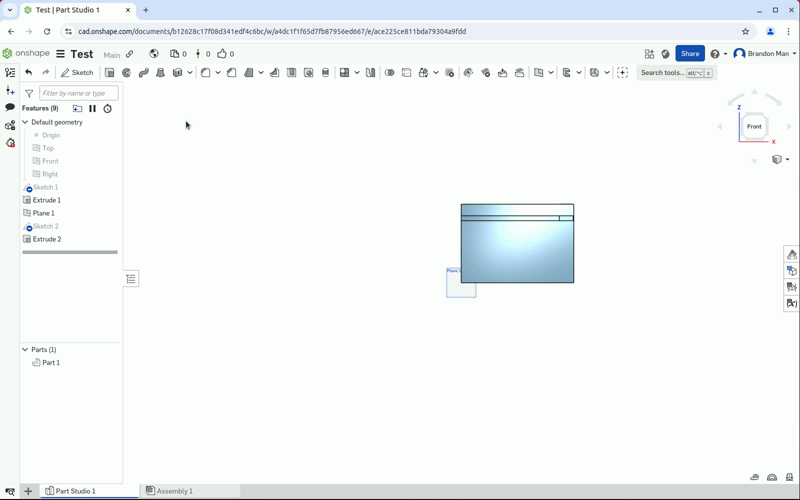
key(shift+h)
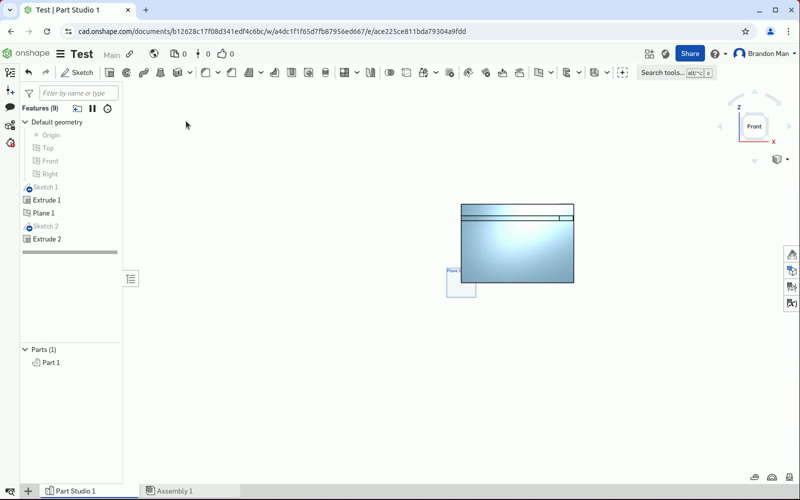
mouse_move(73, 189)
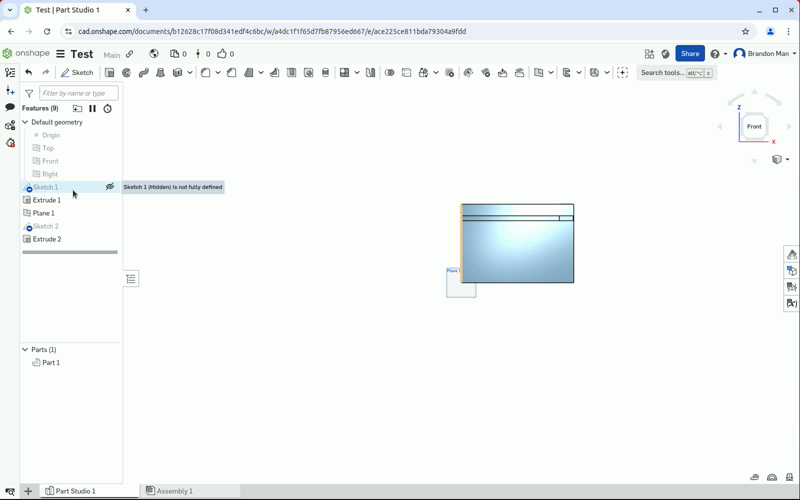
click(73, 189)
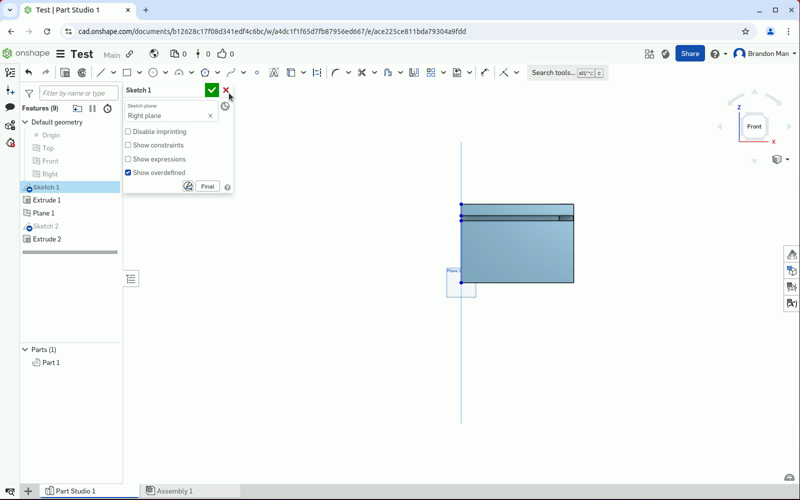
mouse_move(229, 92)
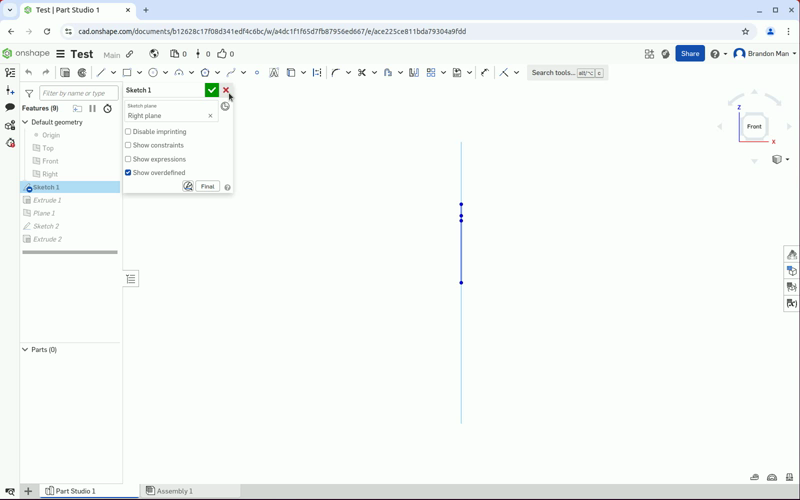
click(229, 92)
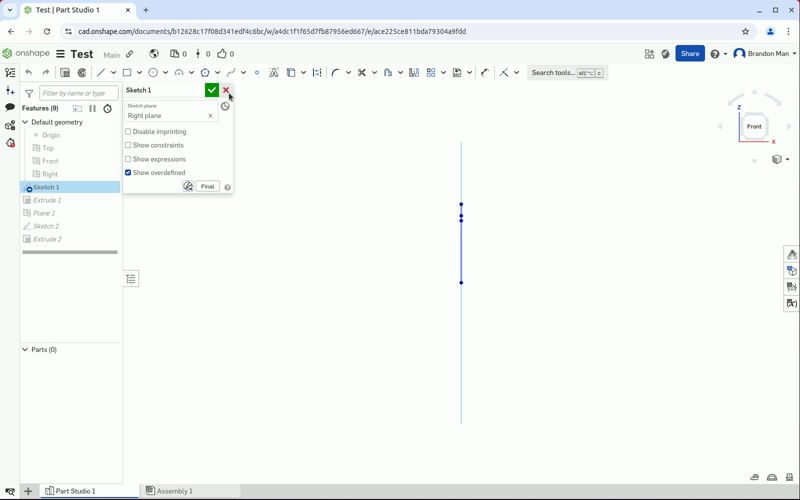
key(shift+s)
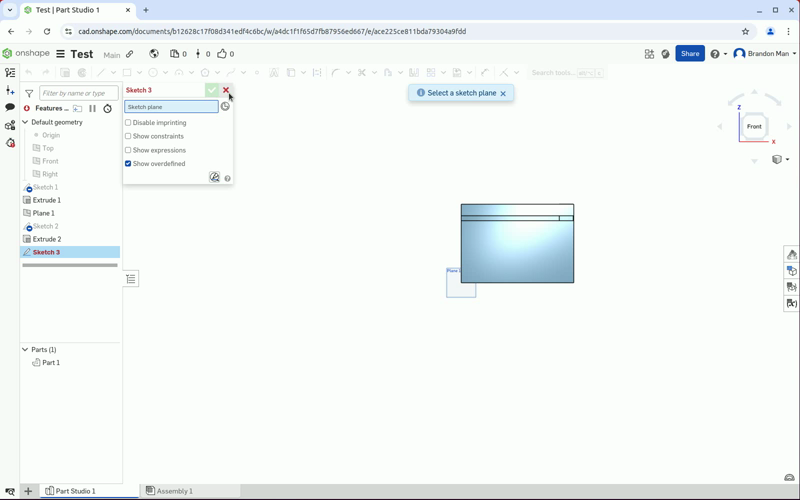
mouse_move(73, 215)
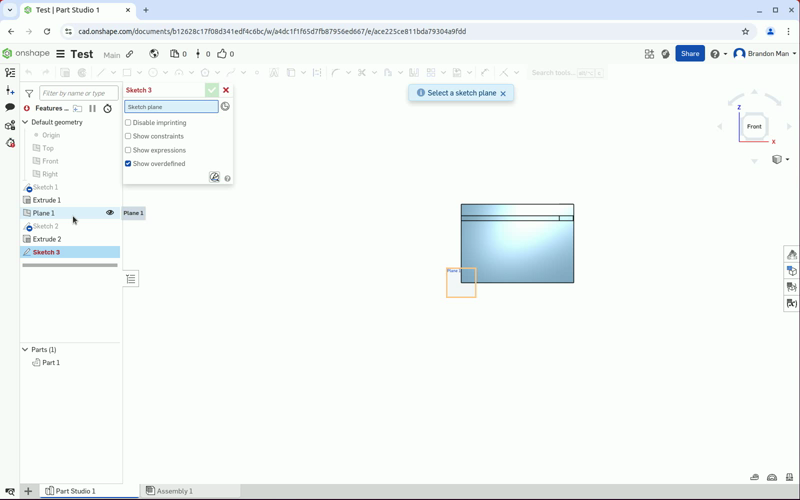
click(73, 215)
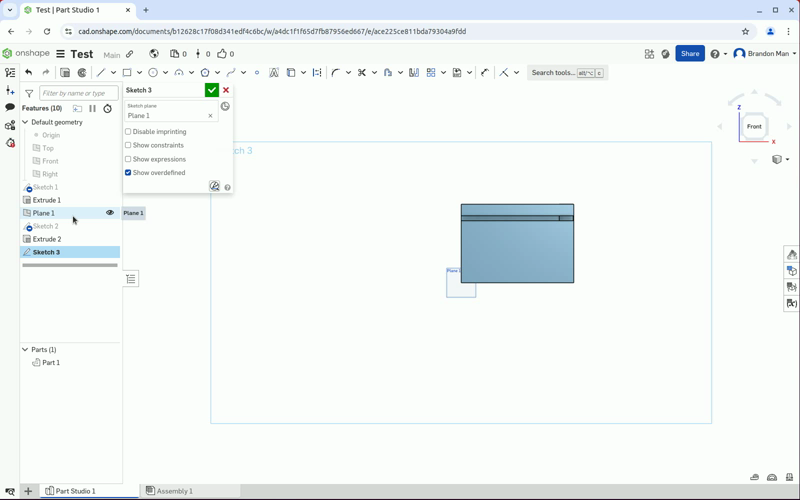
mouse_move(73, 352)
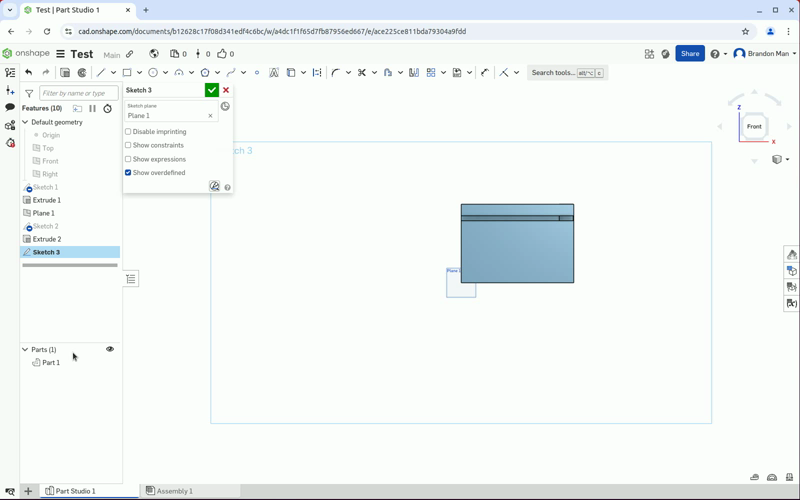
key(y)
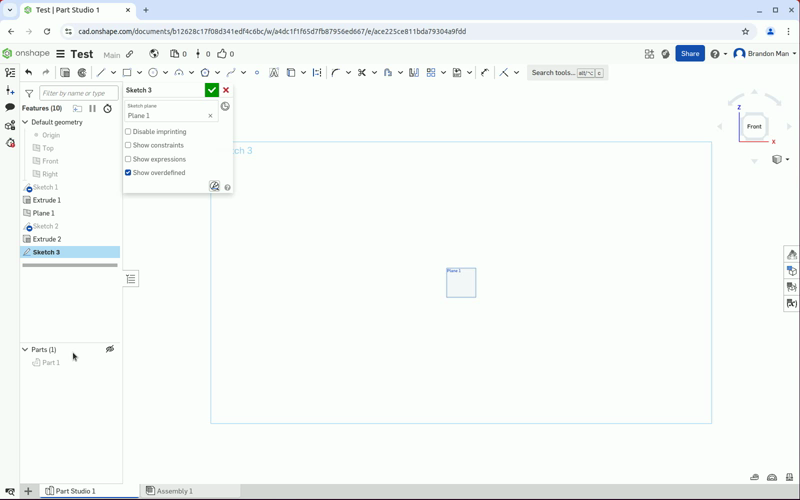
key(l)
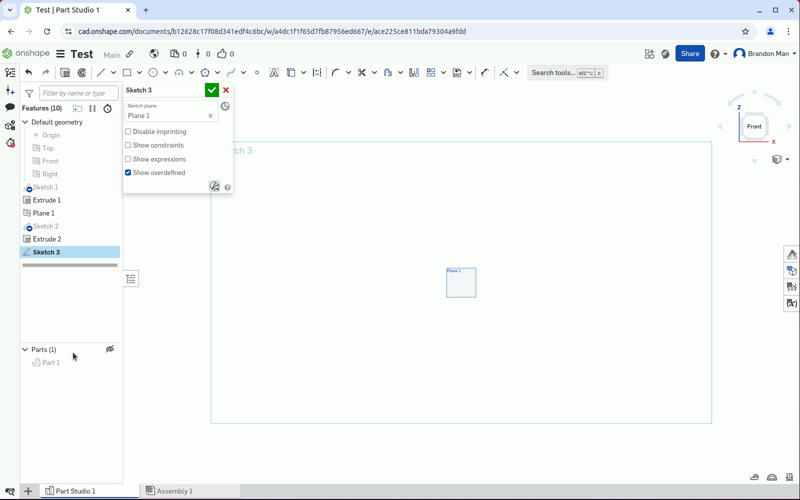
key_down(shift)
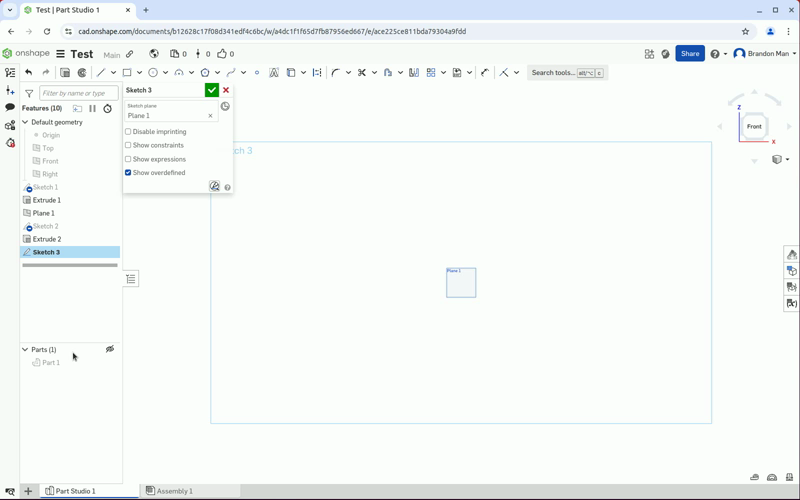
mouse_move(460, 220)
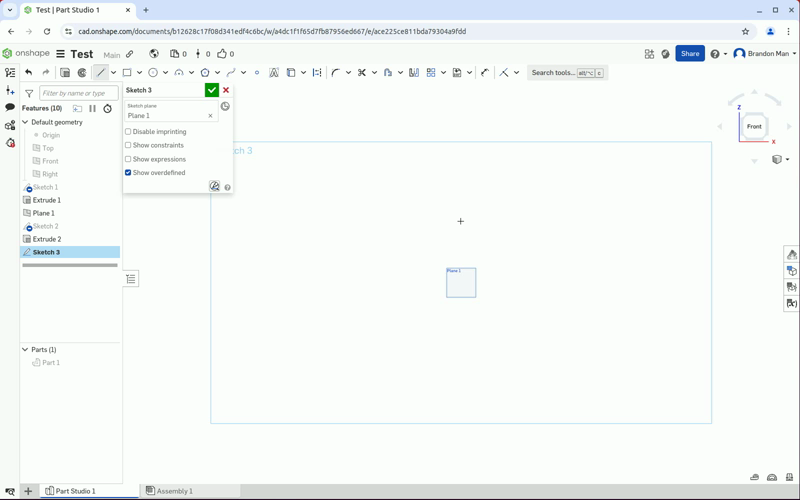
click(460, 220)
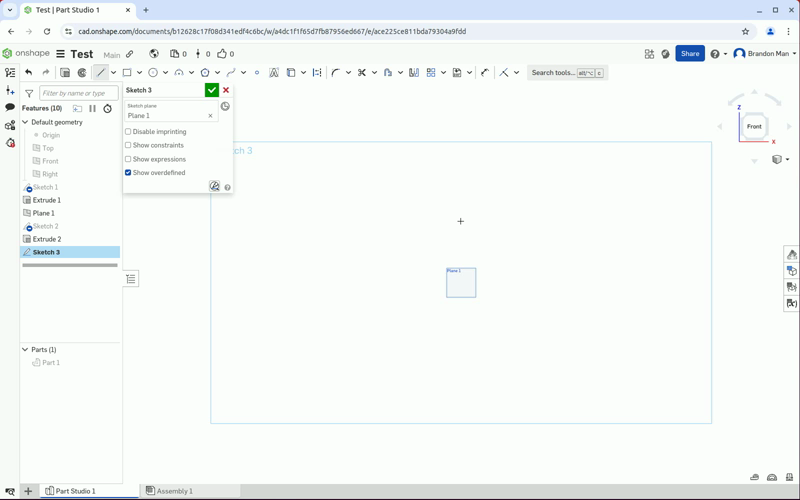
key_up(shift)
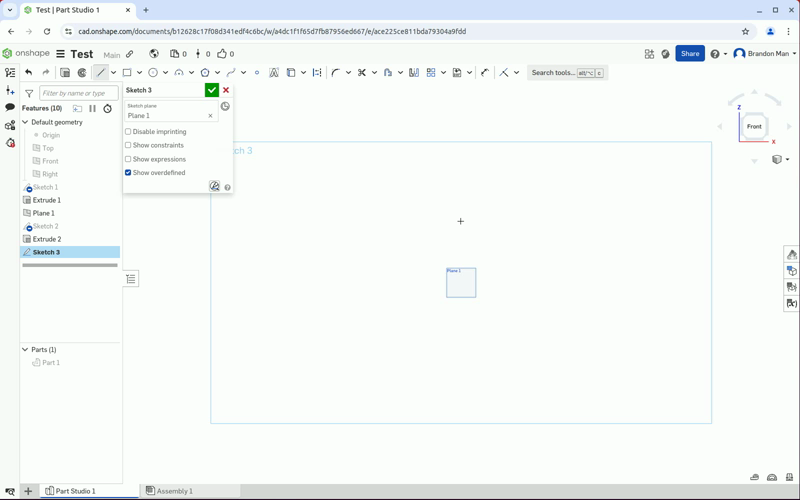
key_down(shift)
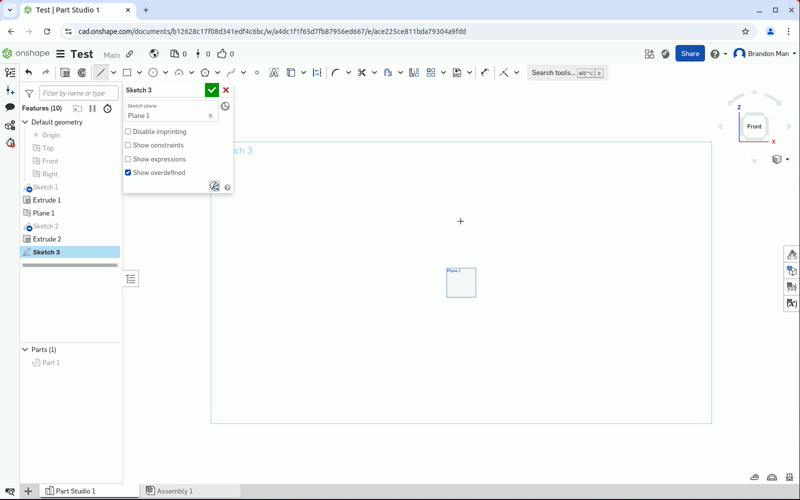
mouse_move(490, 220)
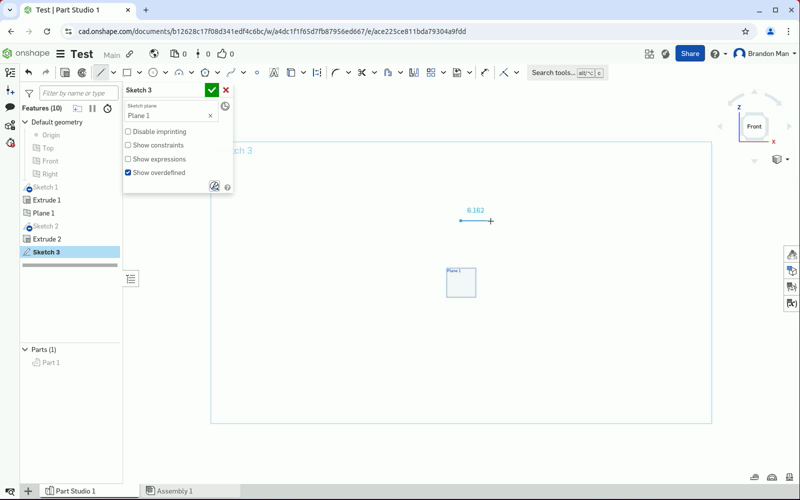
mouse_move(474, 220)
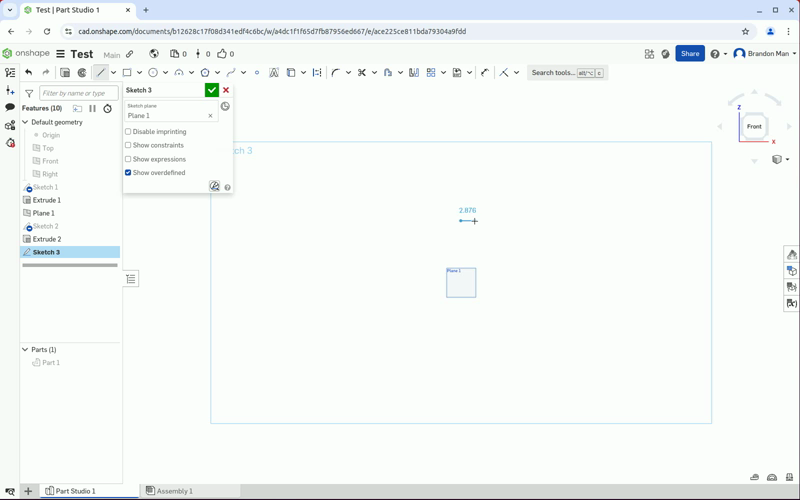
click(474, 220)
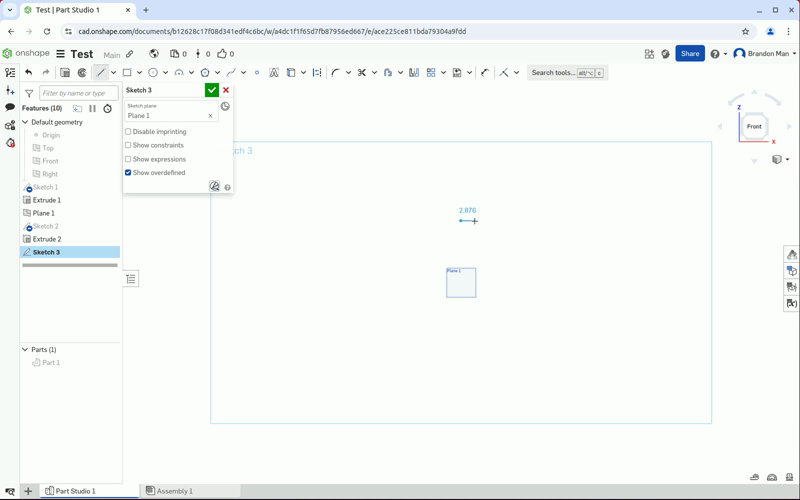
key_up(shift)
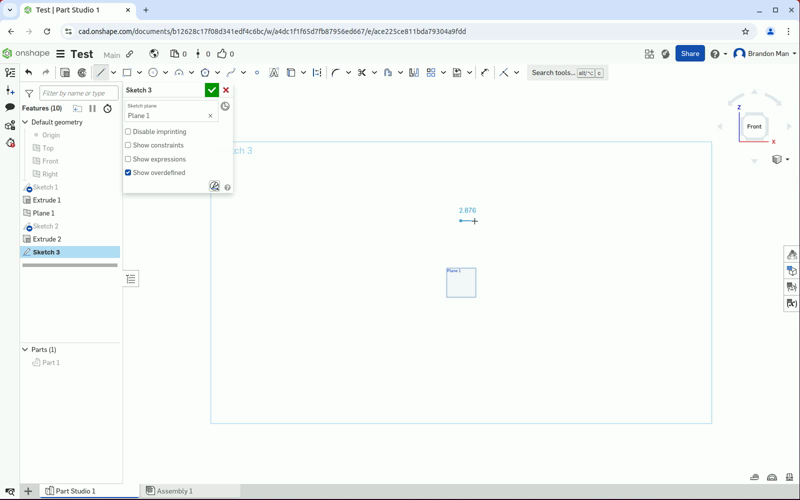
key_down(shift)
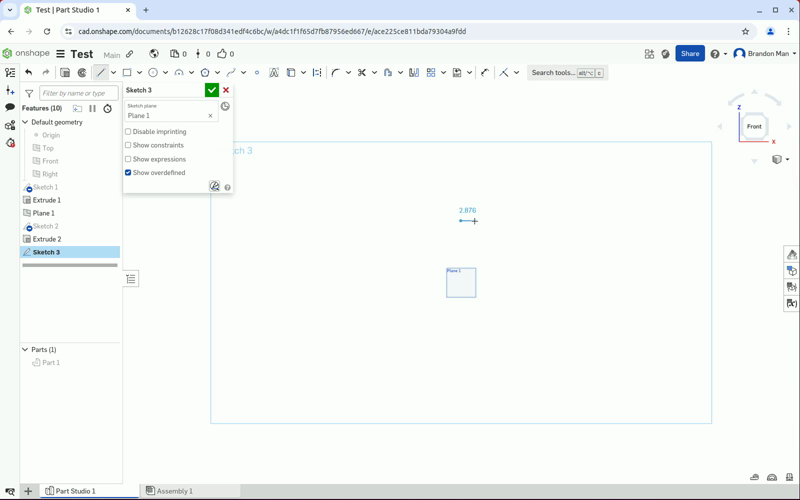
mouse_move(504, 220)
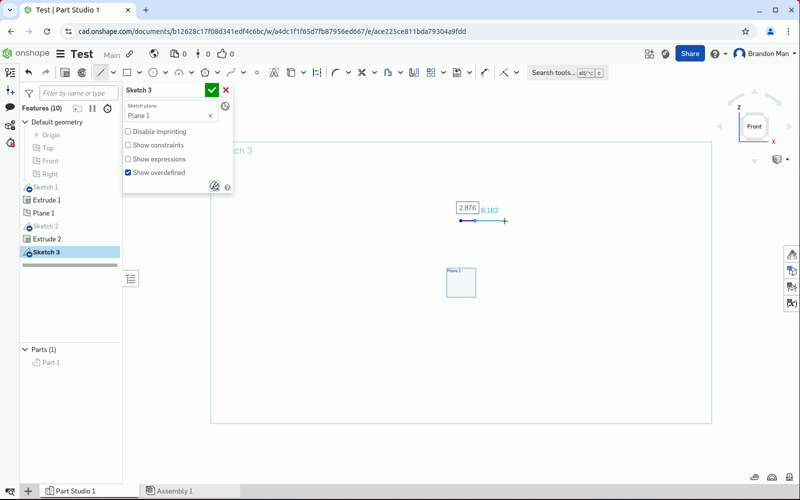
mouse_move(474, 203)
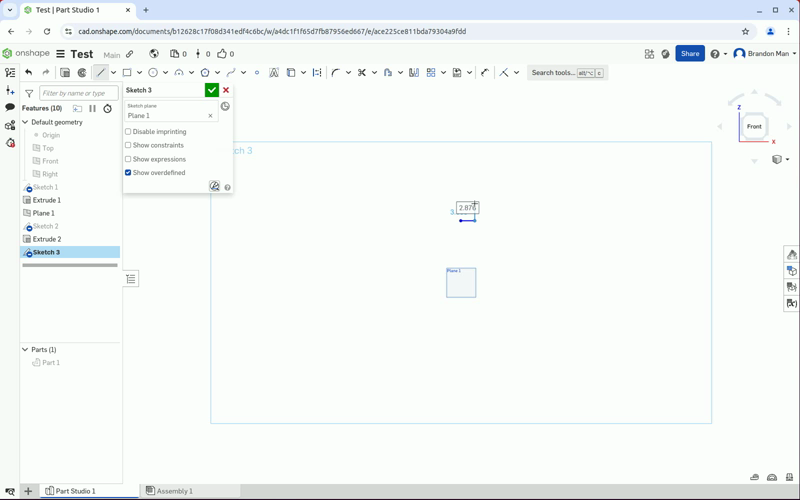
click(474, 203)
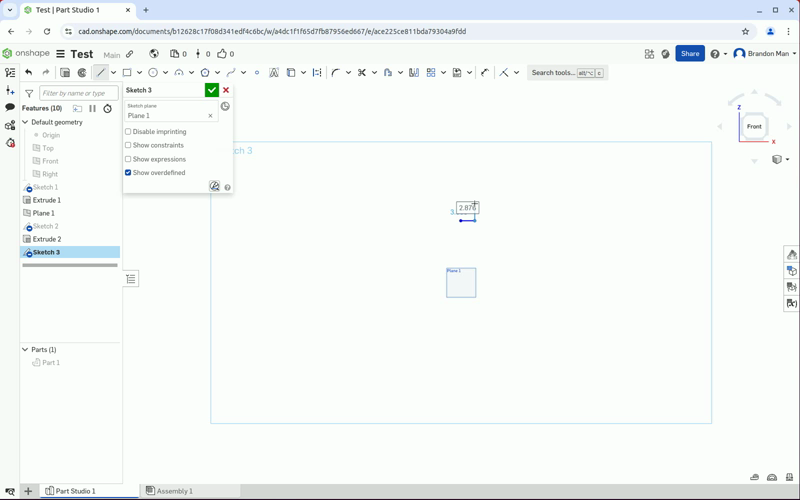
key_up(shift)
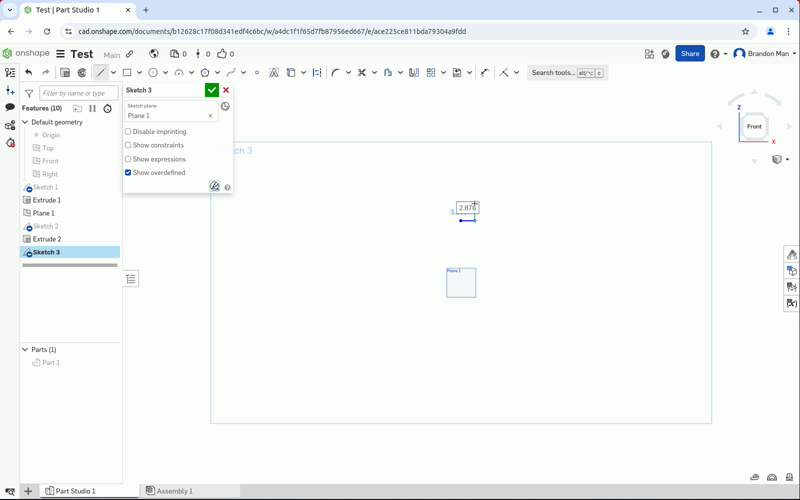
key_down(shift)
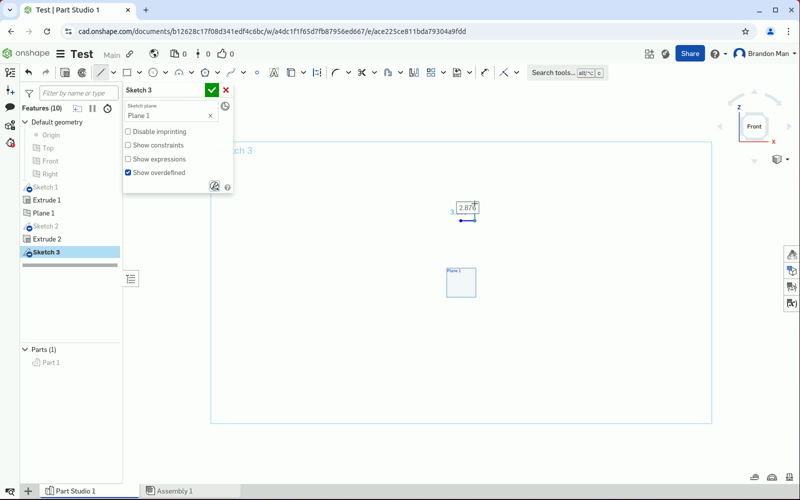
mouse_move(504, 203)
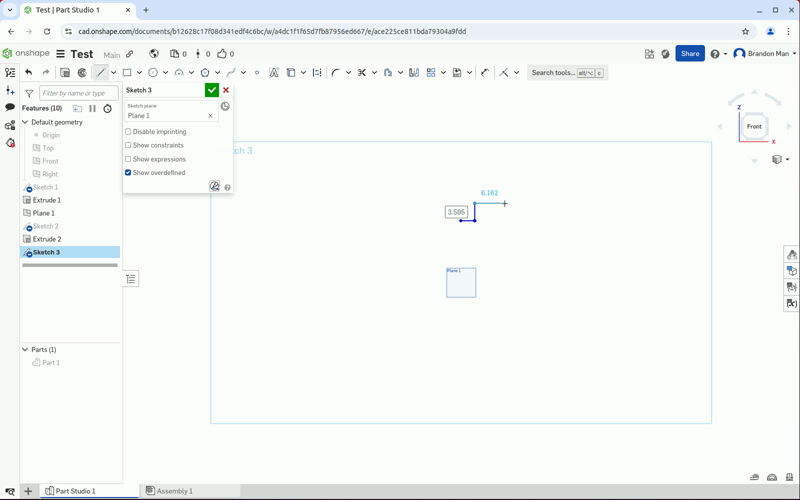
mouse_move(460, 203)
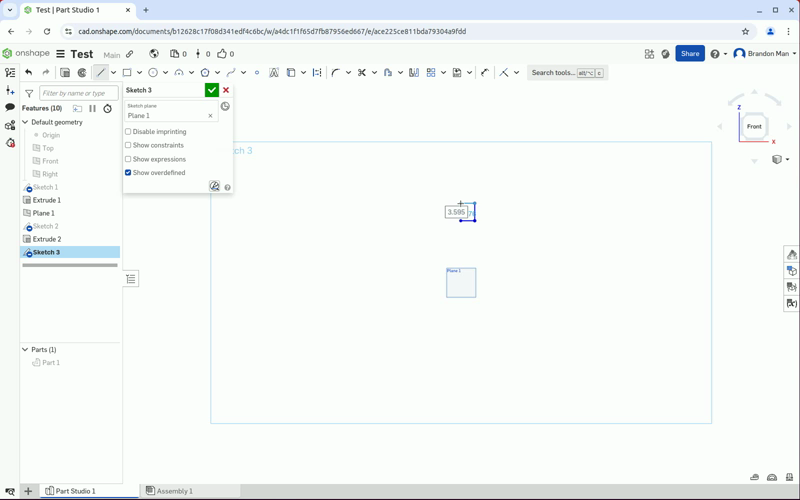
click(460, 203)
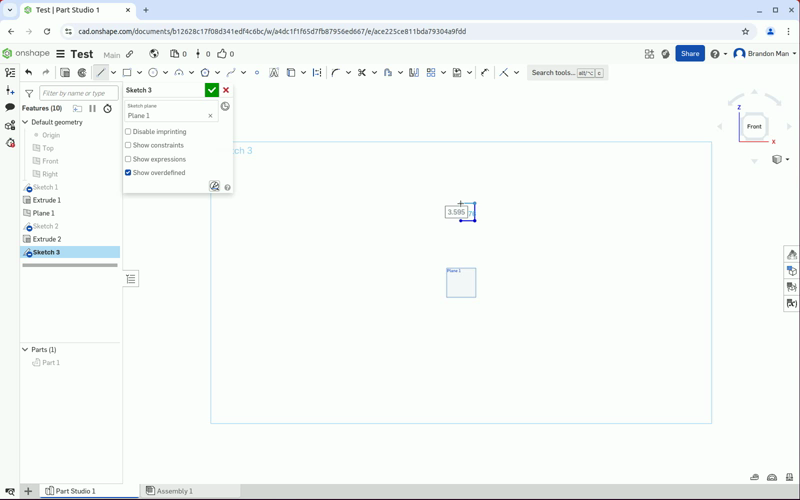
key_up(shift)
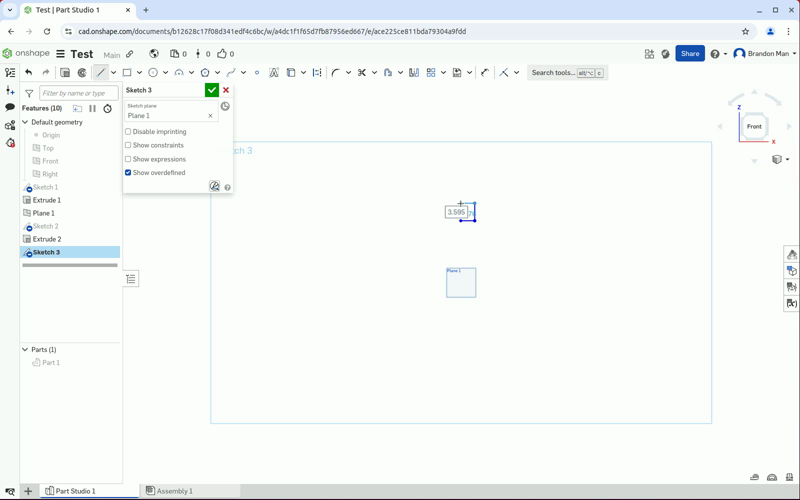
mouse_move(490, 203)
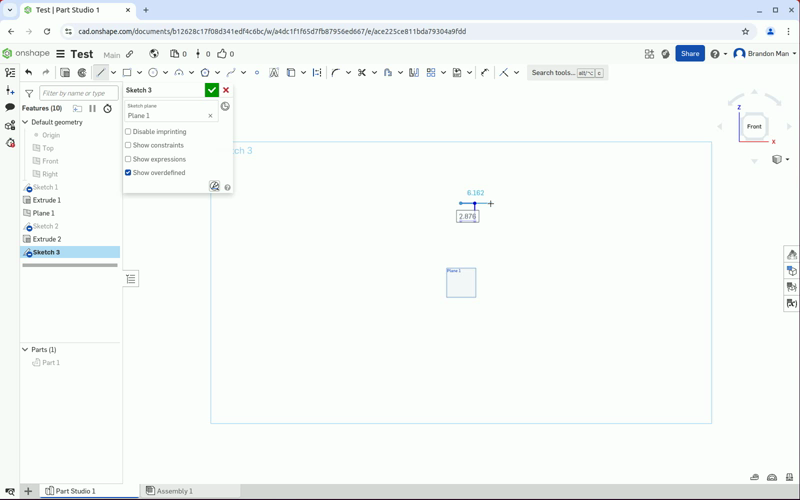
key_down(shift)
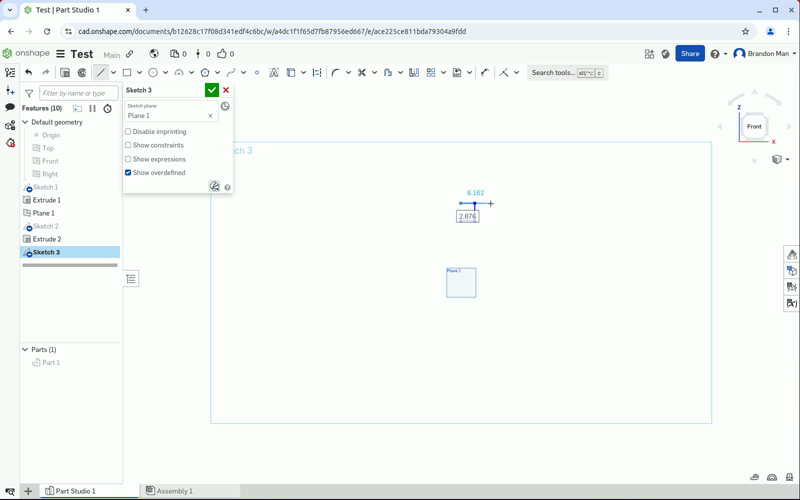
mouse_move(460, 220)
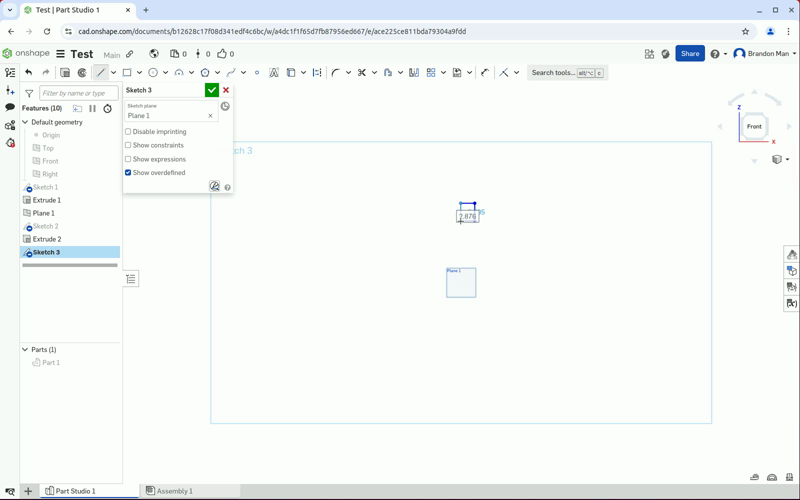
key_up(shift)
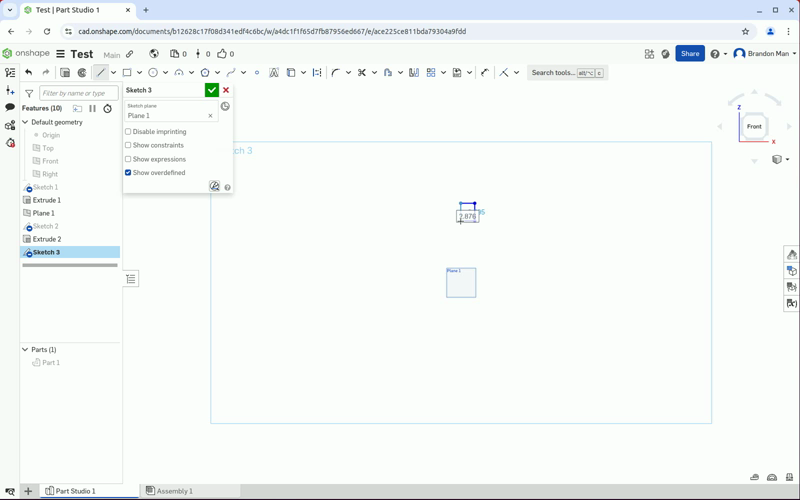
click(460, 220)
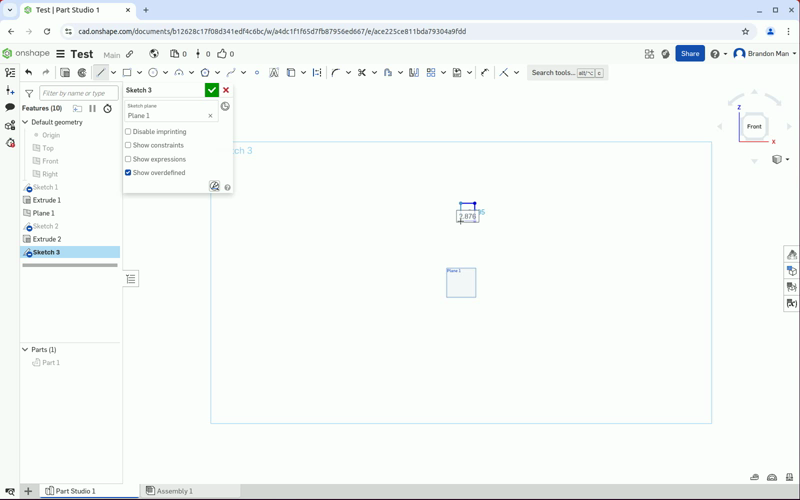
key(esc)
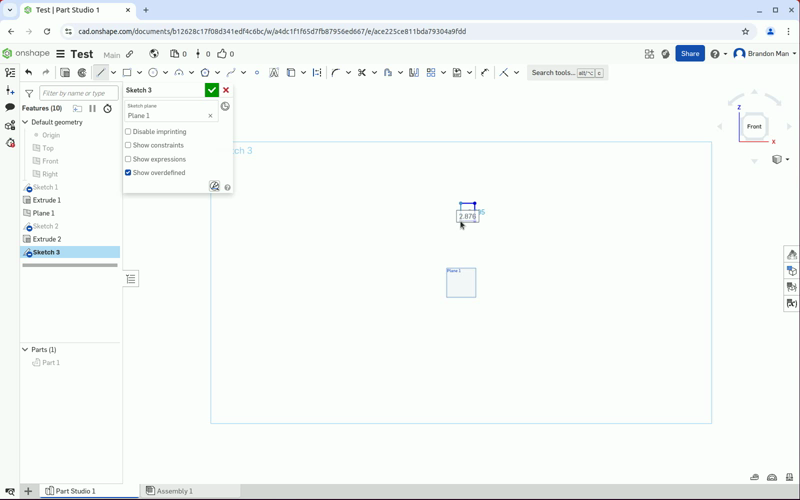
mouse_move(461, 205)
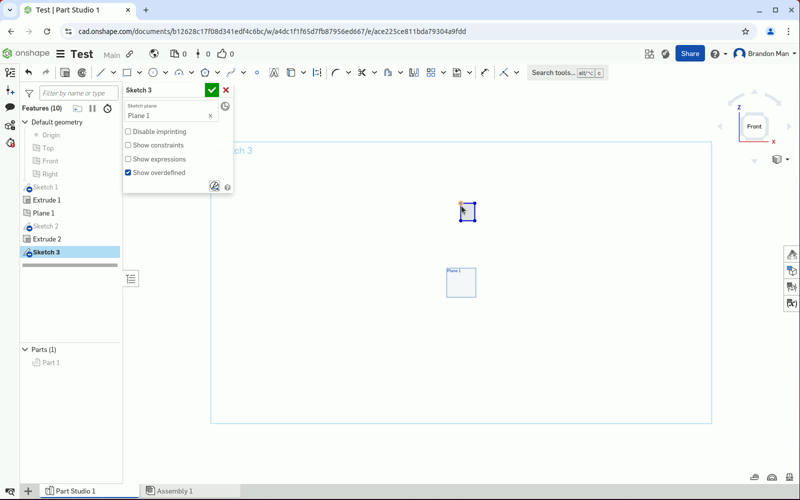
scroll(6)
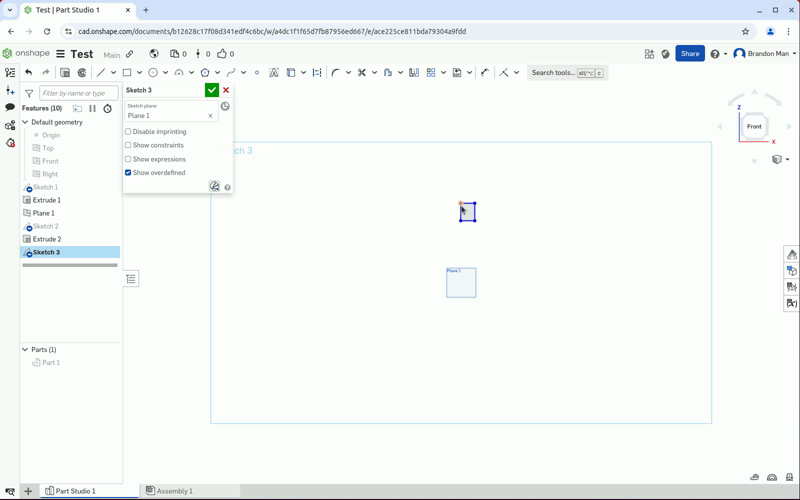
scroll(6)
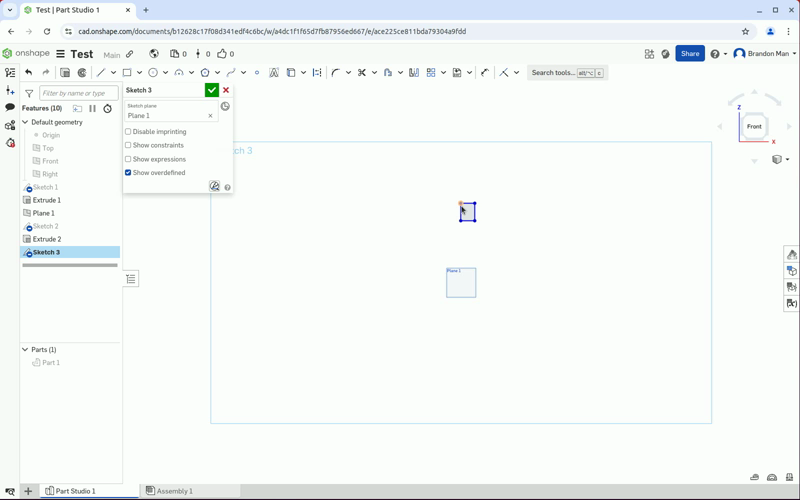
scroll(6)
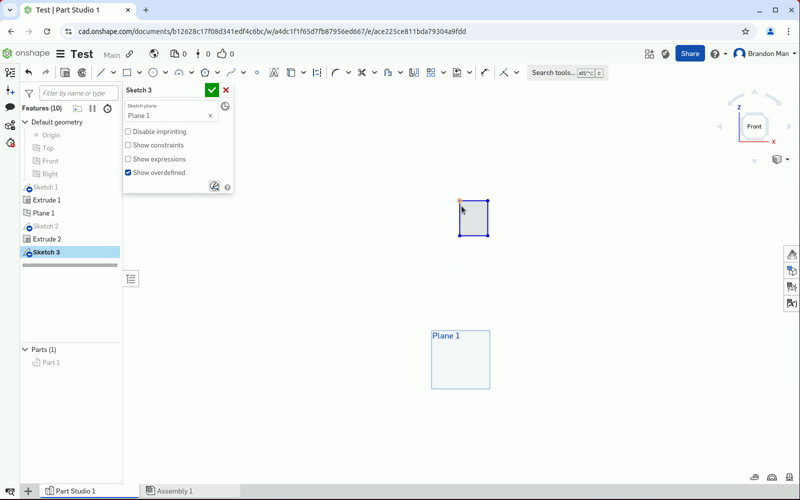
scroll(6)
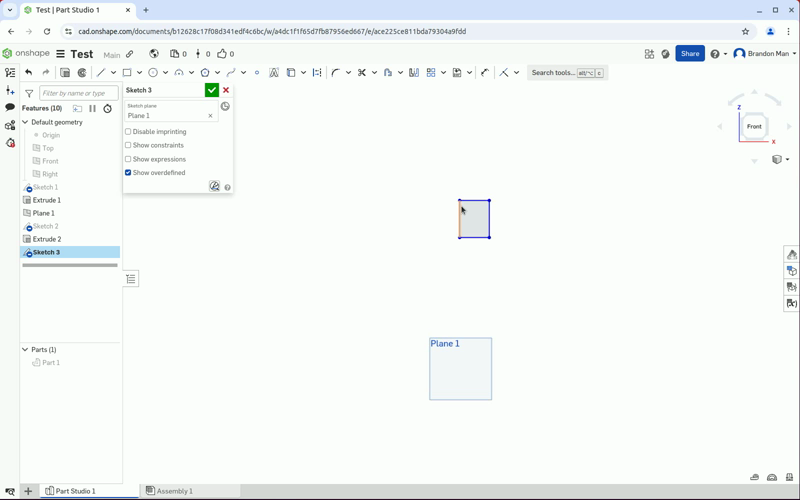
scroll(6)
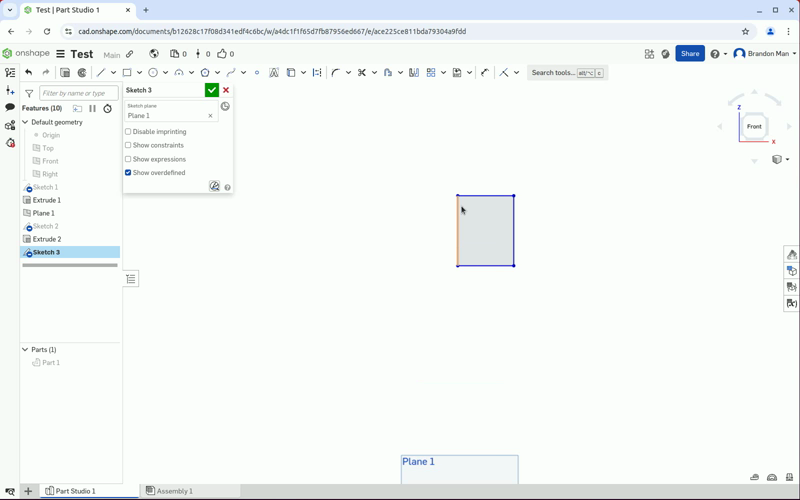
scroll(6)
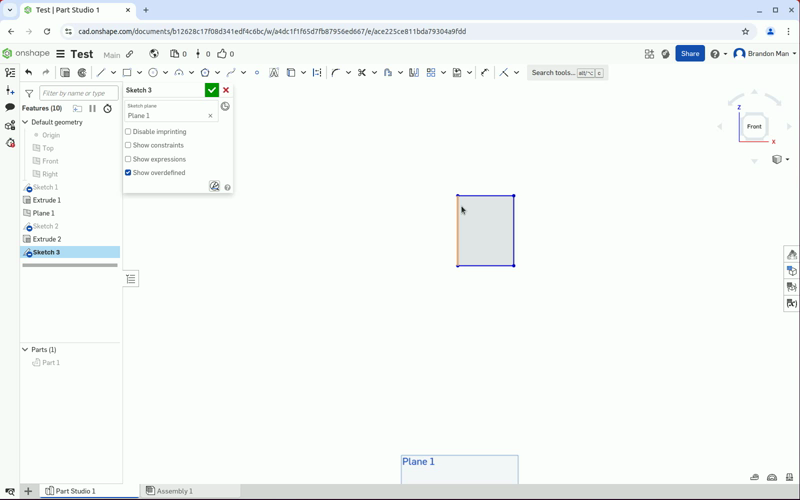
scroll(6)
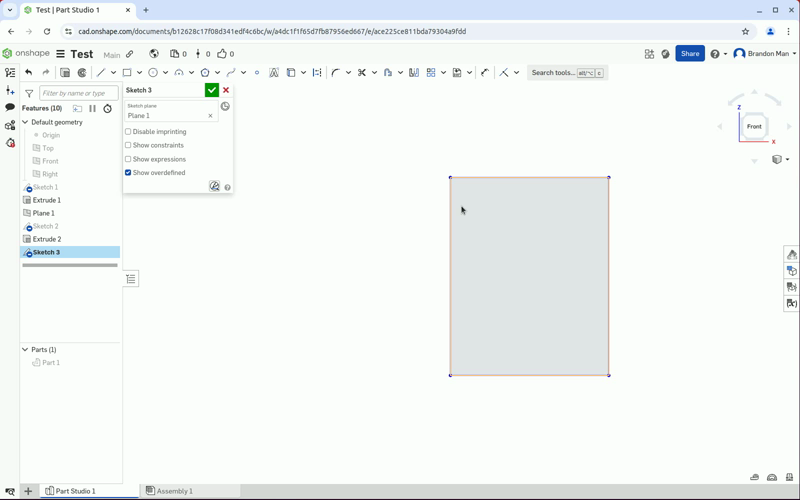
click(461, 205)
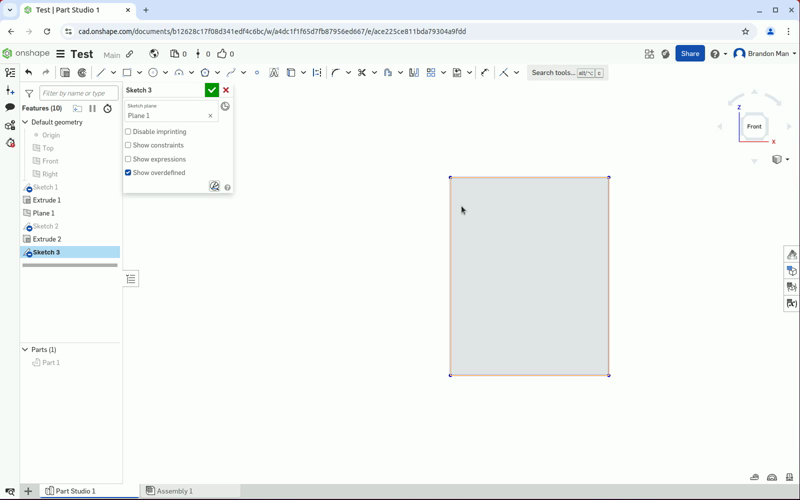
scroll(-6)
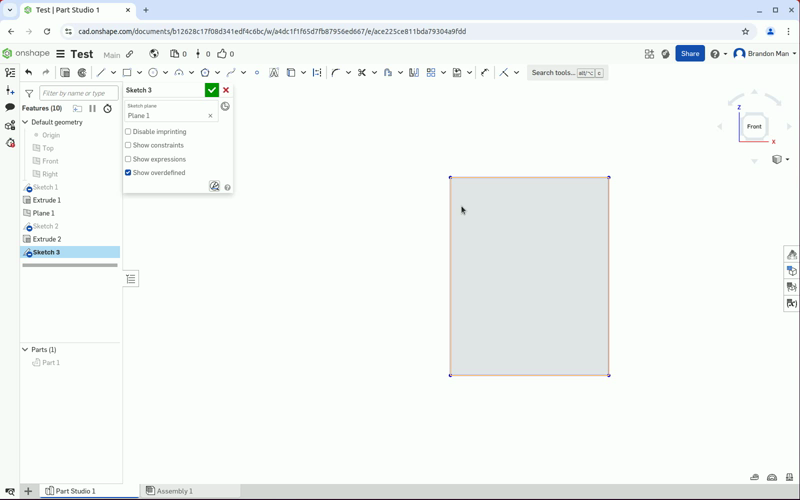
scroll(-6)
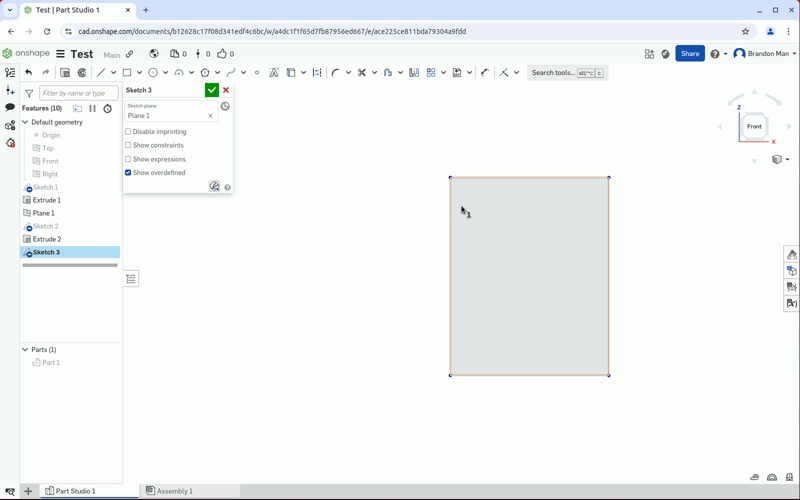
scroll(-6)
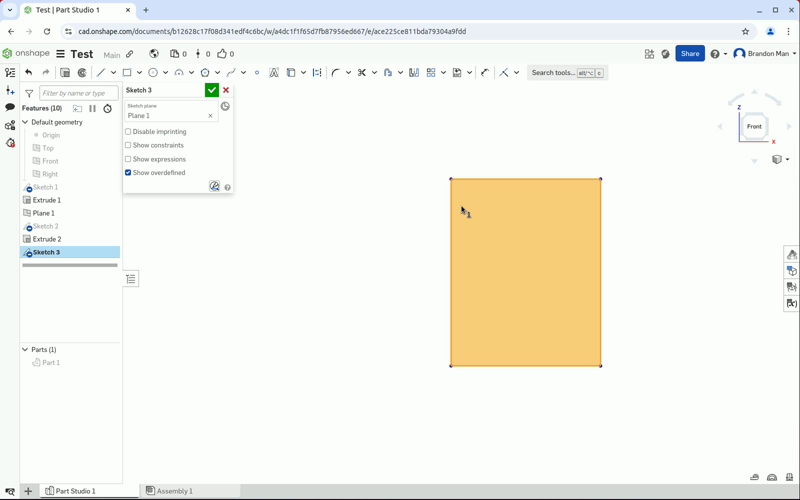
scroll(-6)
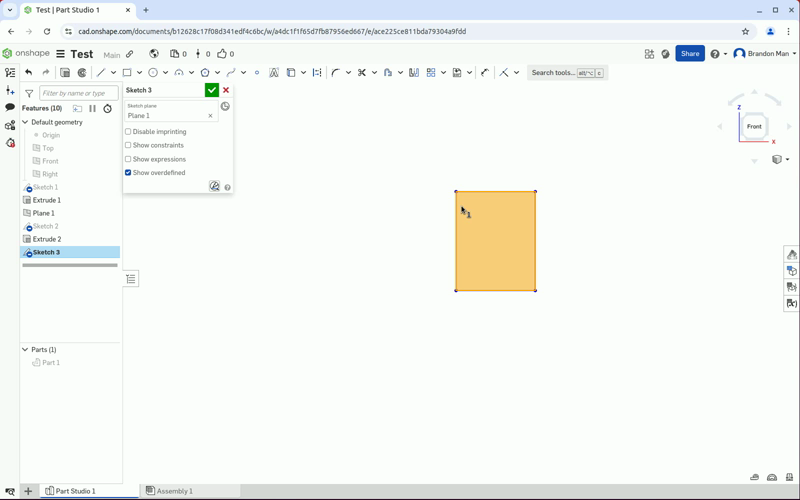
scroll(-6)
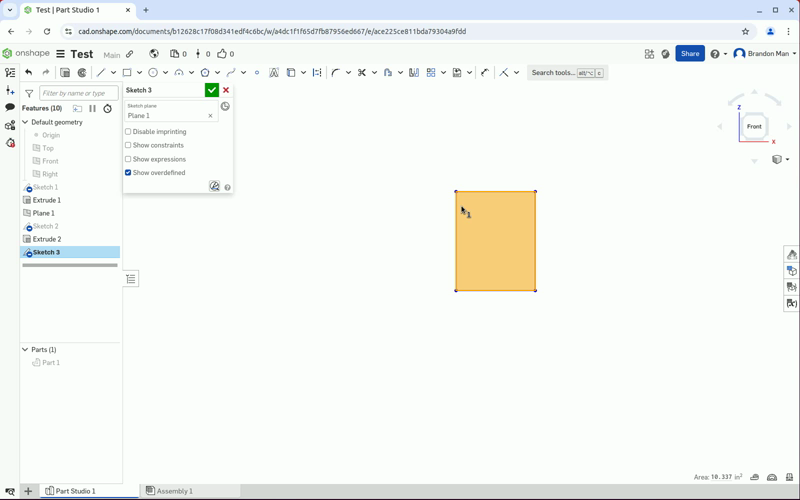
scroll(-6)
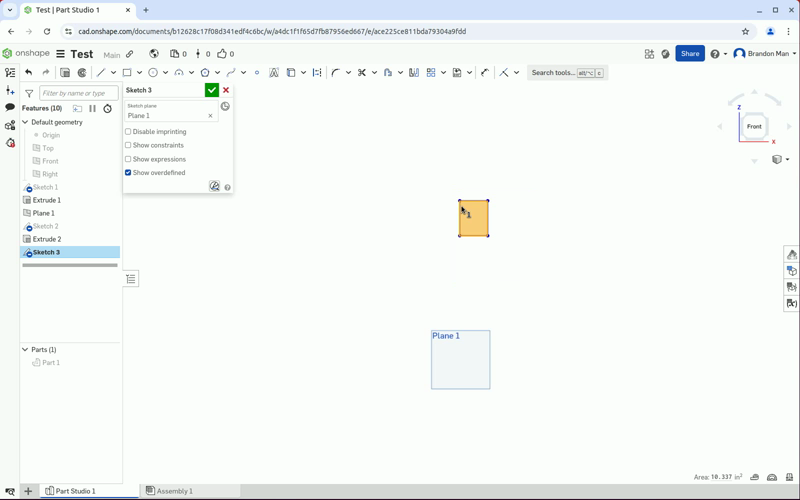
scroll(-6)
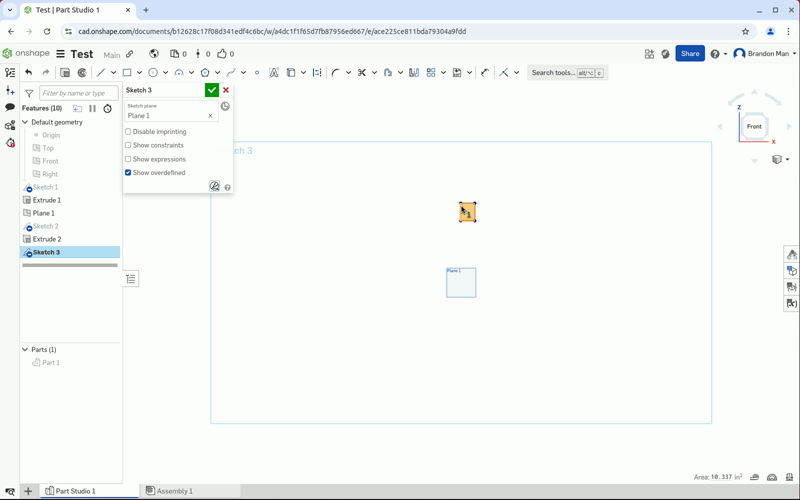
mouse_move(73, 352)
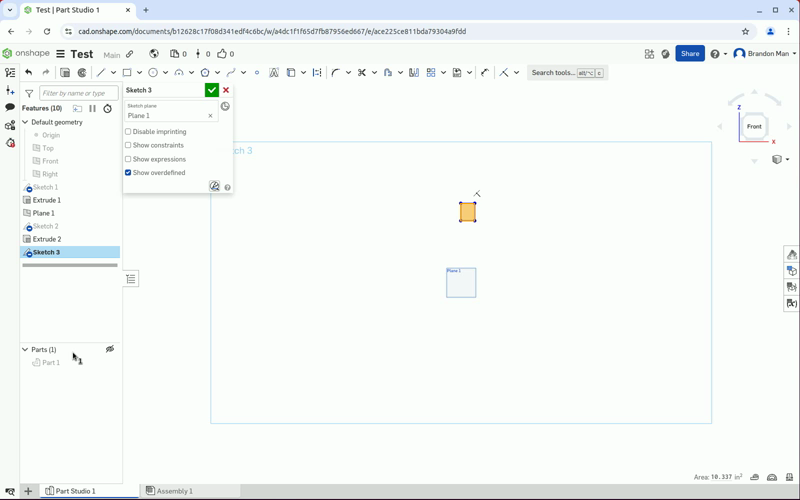
key(shift+y)
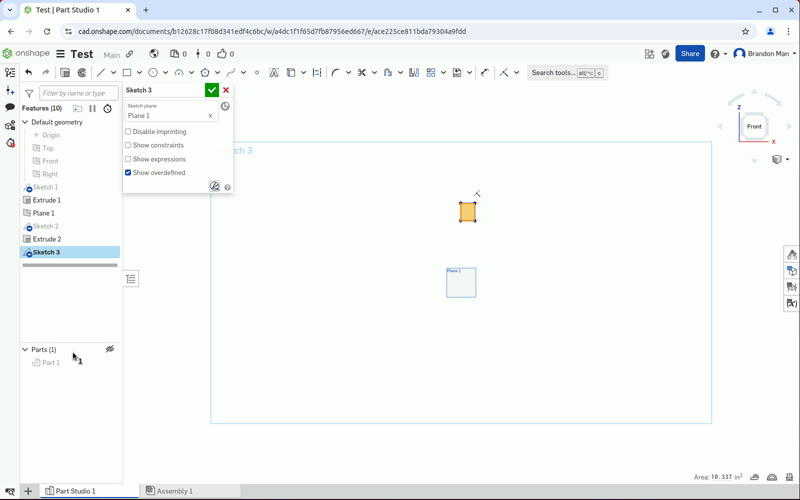
key(shift+e)
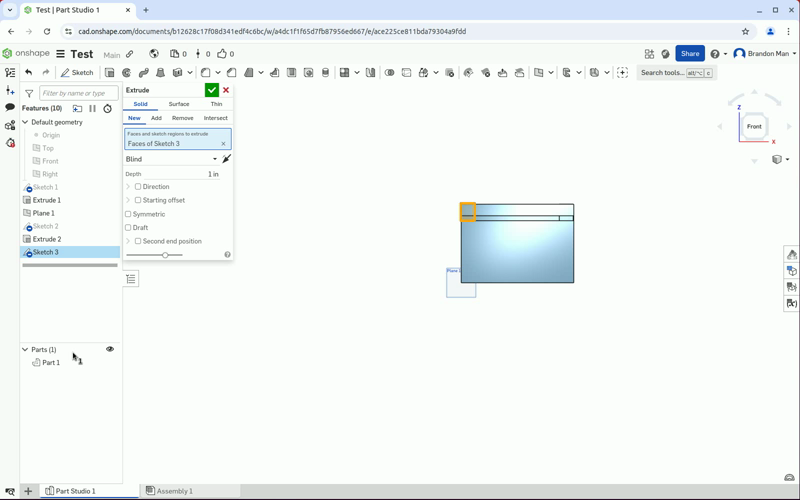
mouse_move(143, 106)
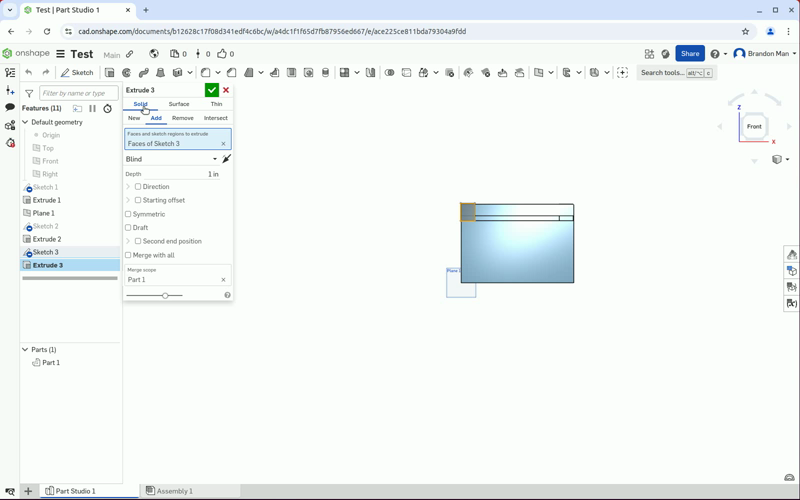
click(143, 106)
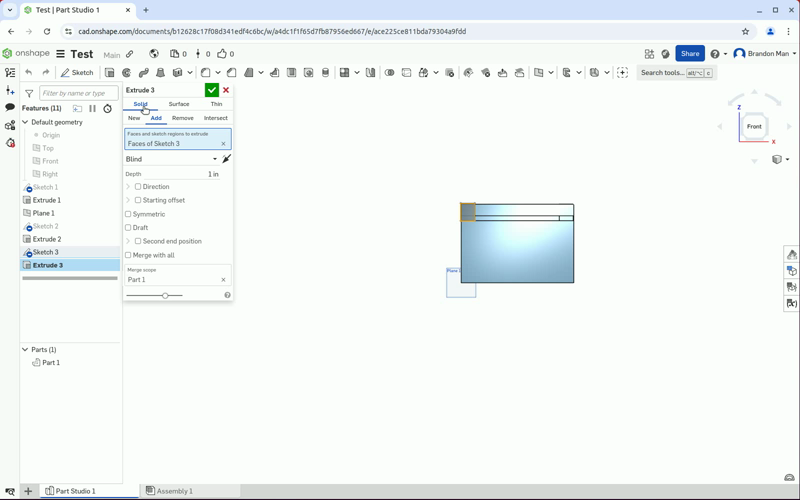
mouse_move(186, 120)
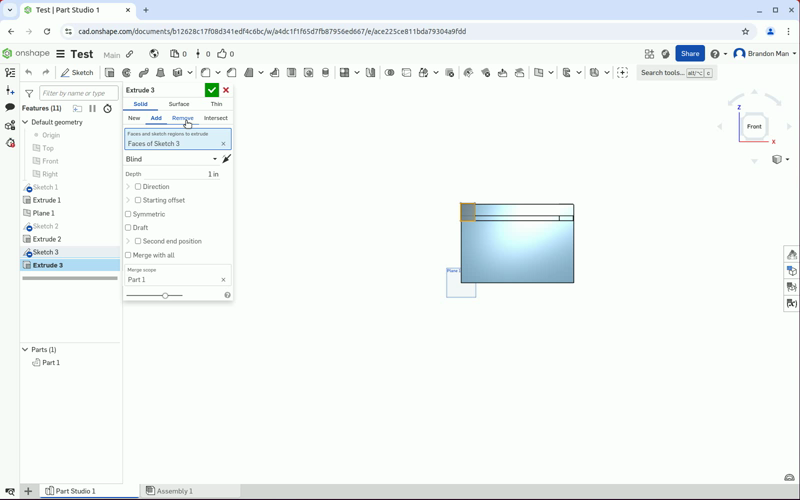
click(186, 120)
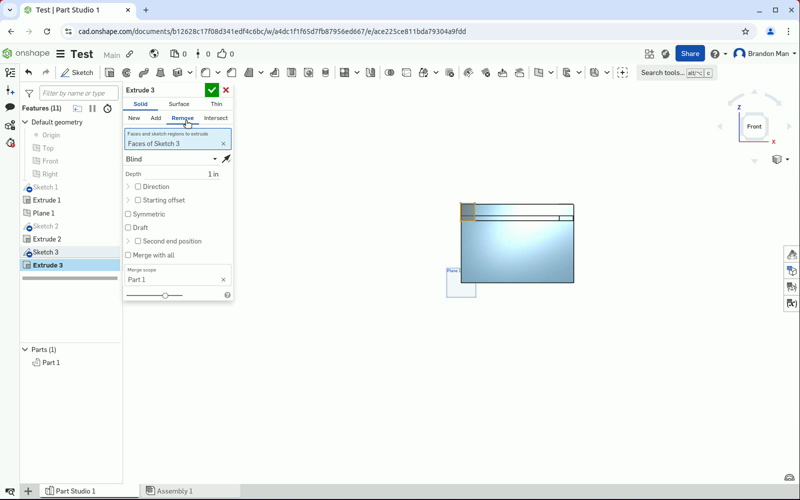
key(tab, 4)
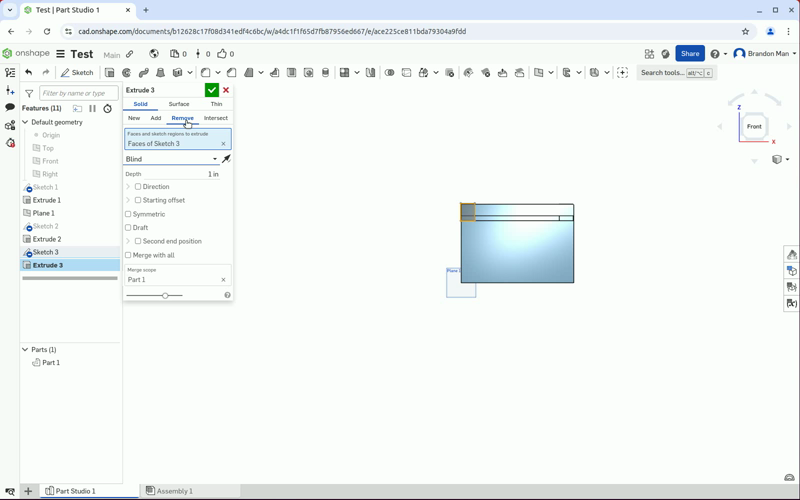
text(1.444)
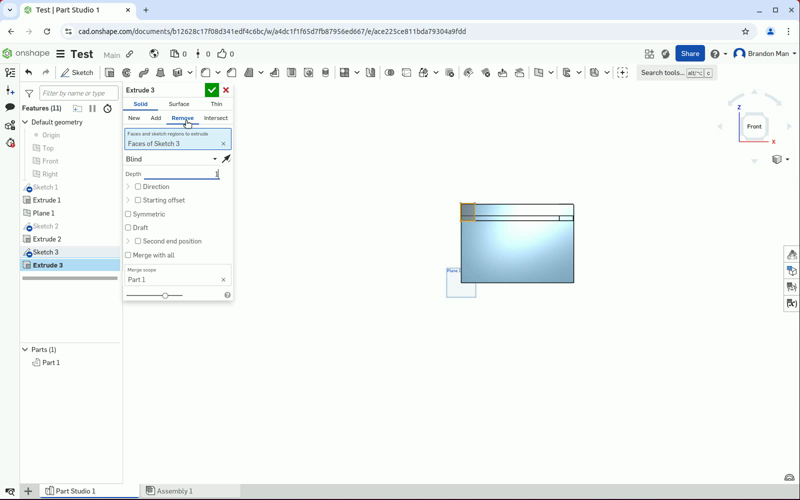
key(tab, 6)
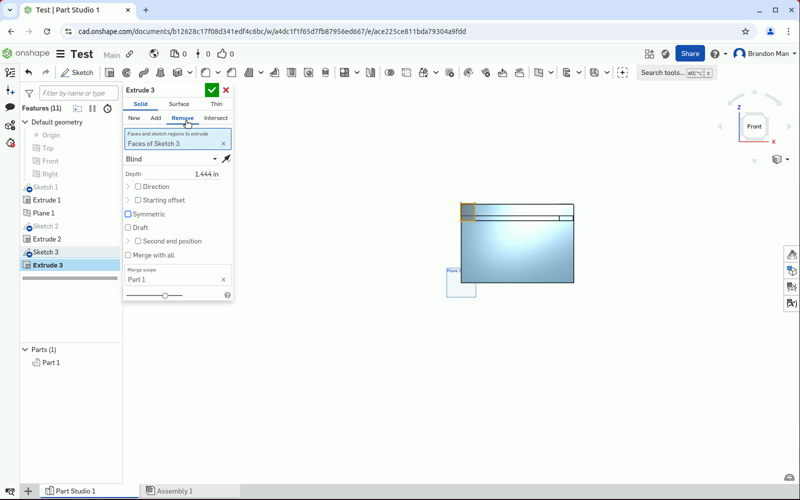
key(space)
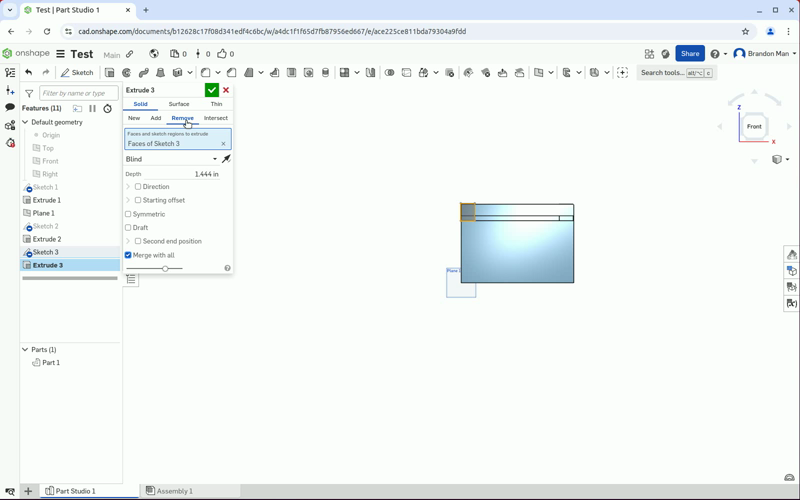
key(enter)
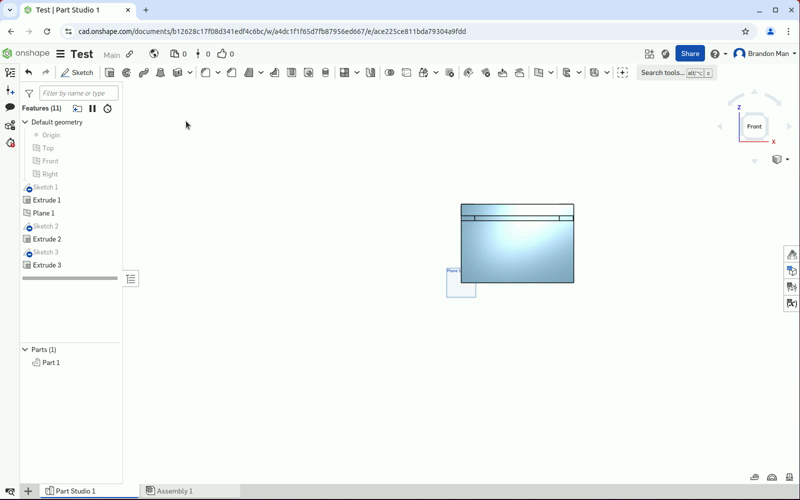
key(shift+h)
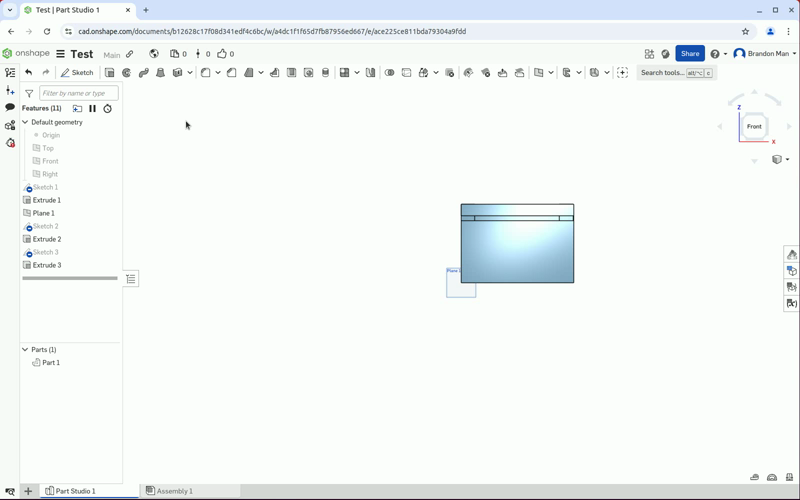
key(shift+h)
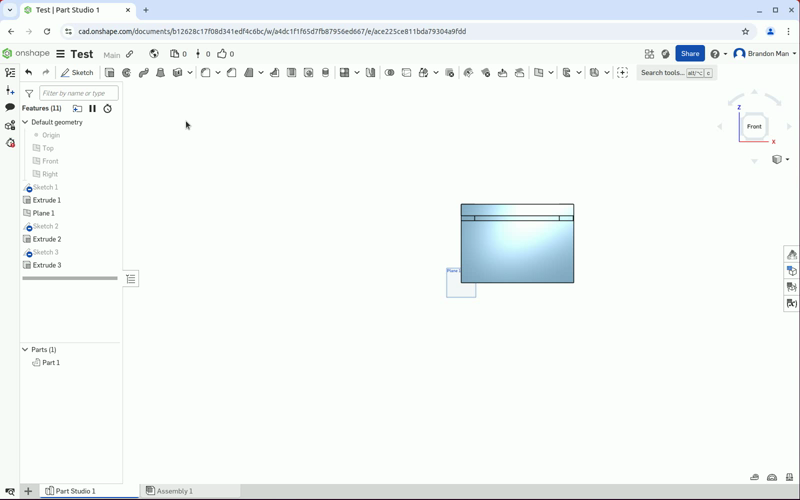
mouse_move(73, 189)
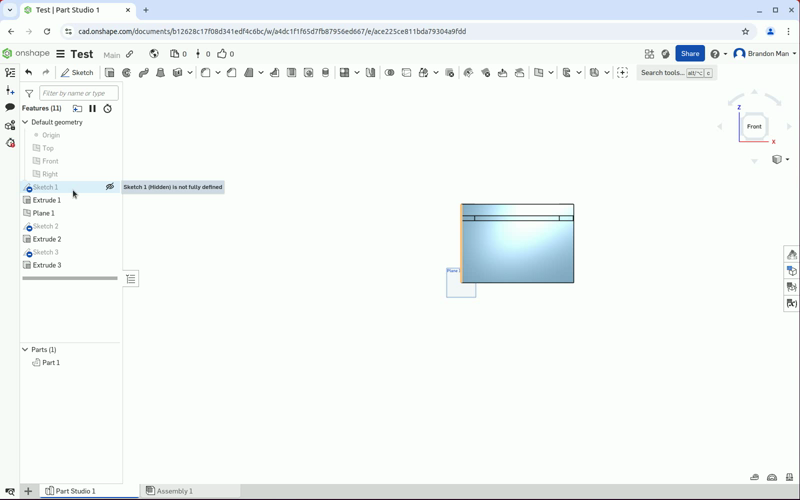
click(73, 189)
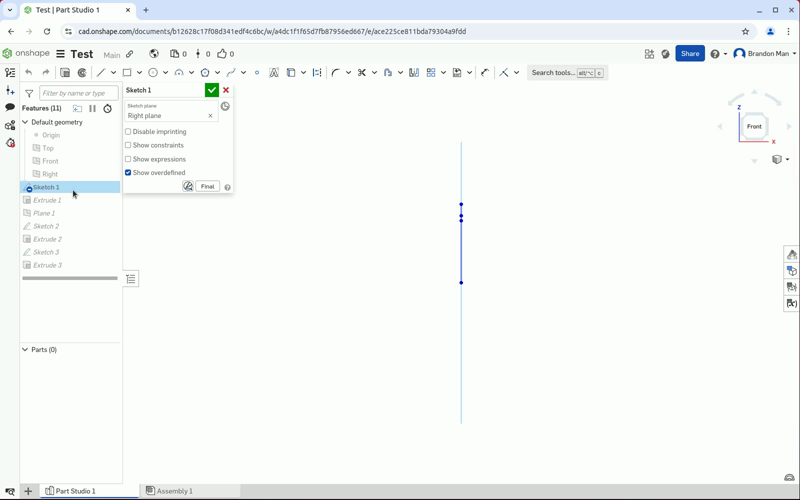
mouse_move(229, 92)
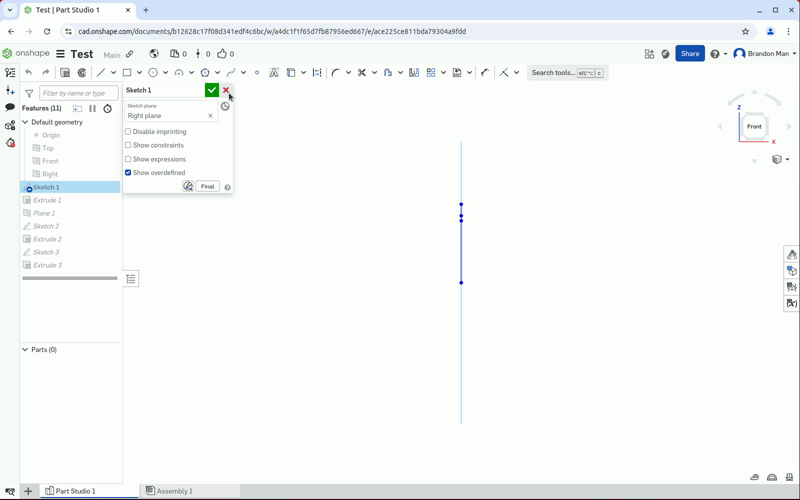
click(229, 92)
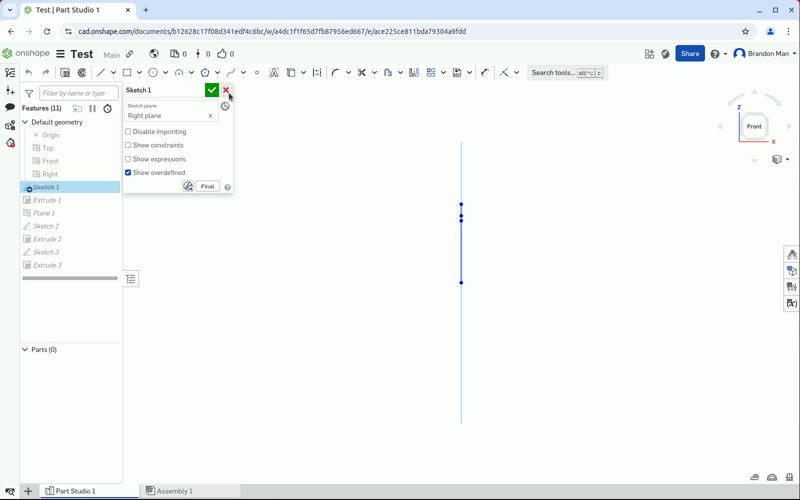
key(shift+s)
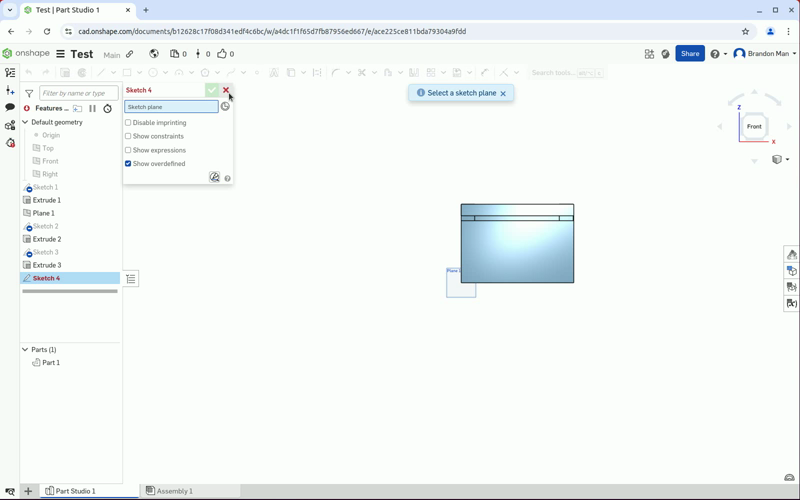
mouse_move(73, 215)
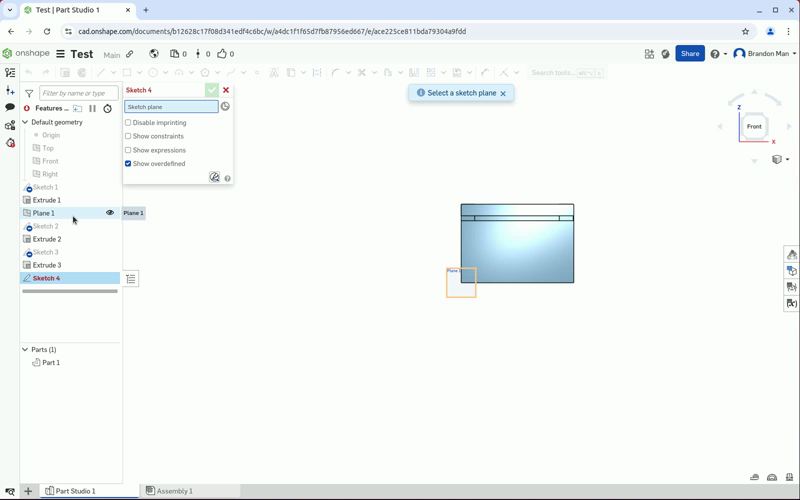
click(73, 215)
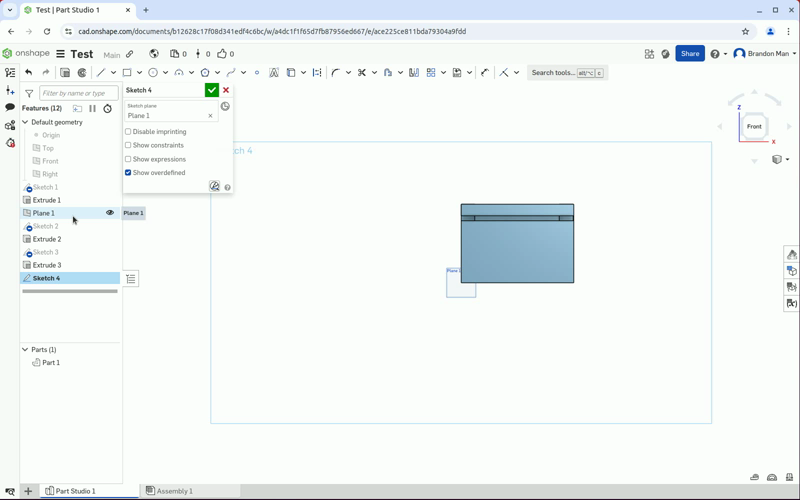
mouse_move(73, 352)
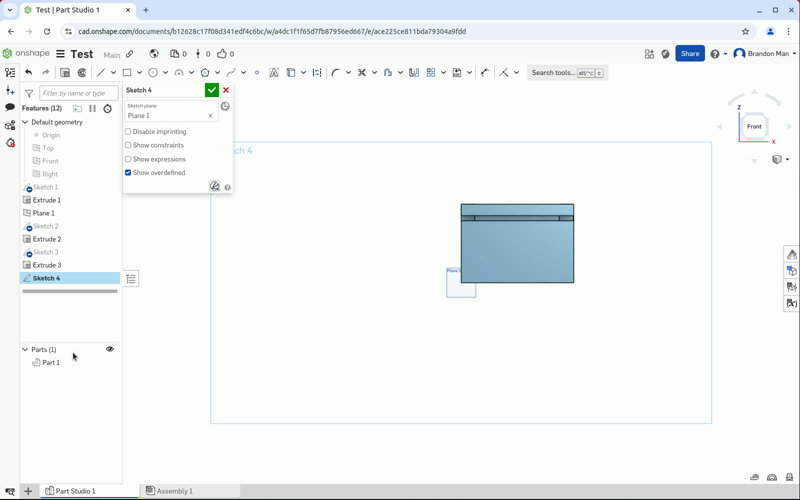
key(y)
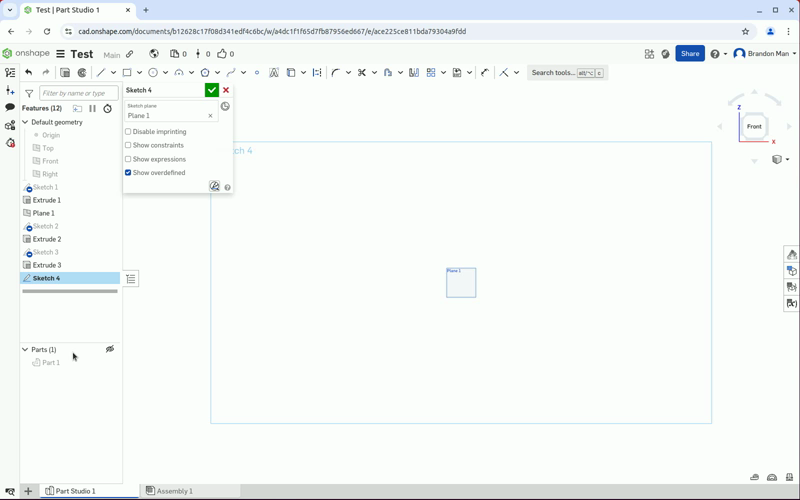
key(l)
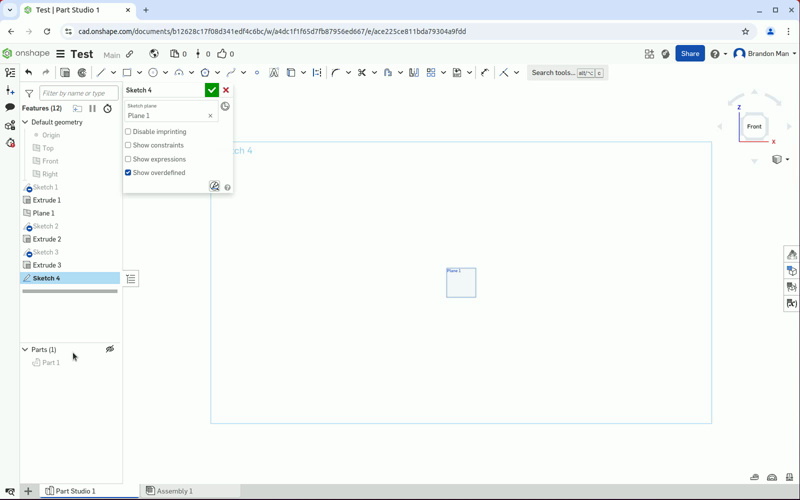
key_down(shift)
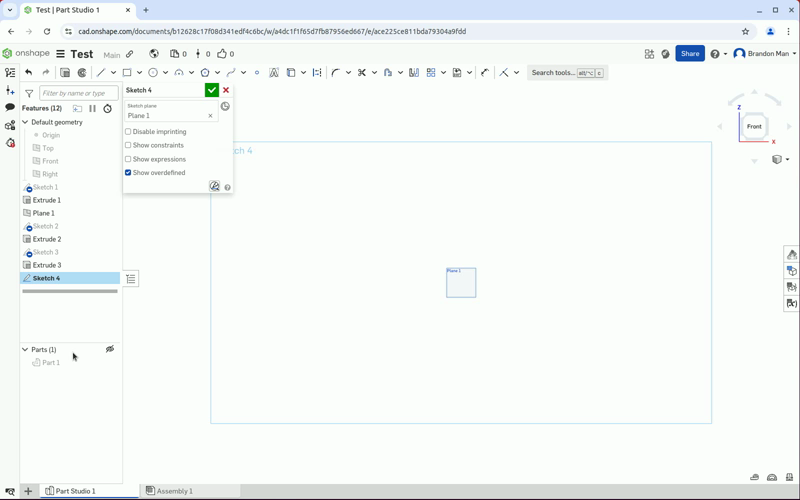
mouse_move(559, 282)
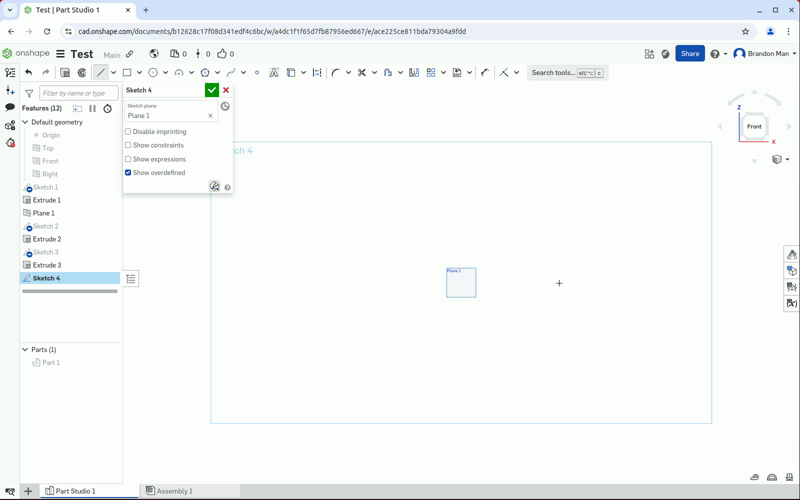
click(559, 282)
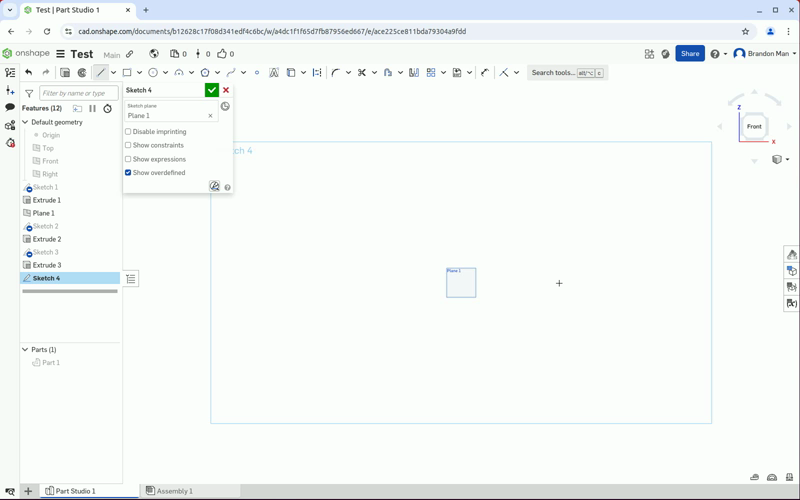
key_up(shift)
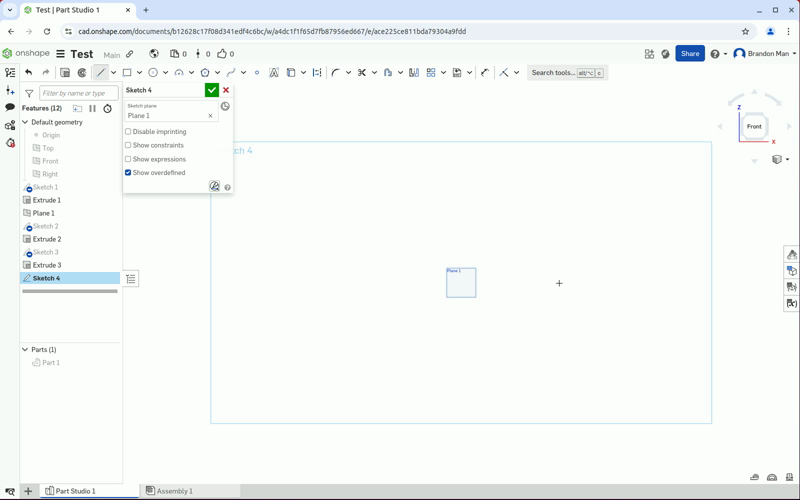
key_down(shift)
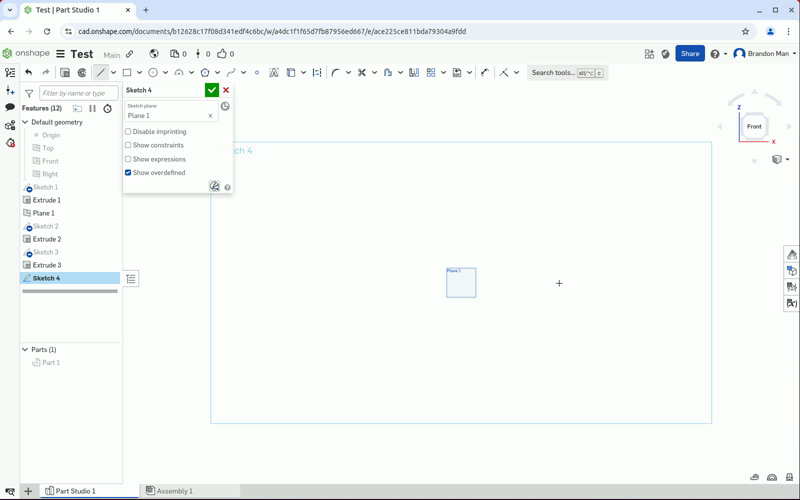
mouse_move(589, 282)
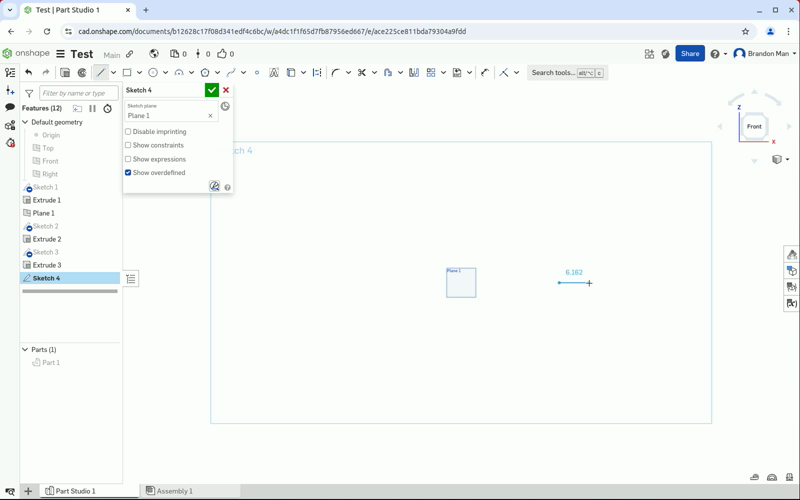
mouse_move(573, 282)
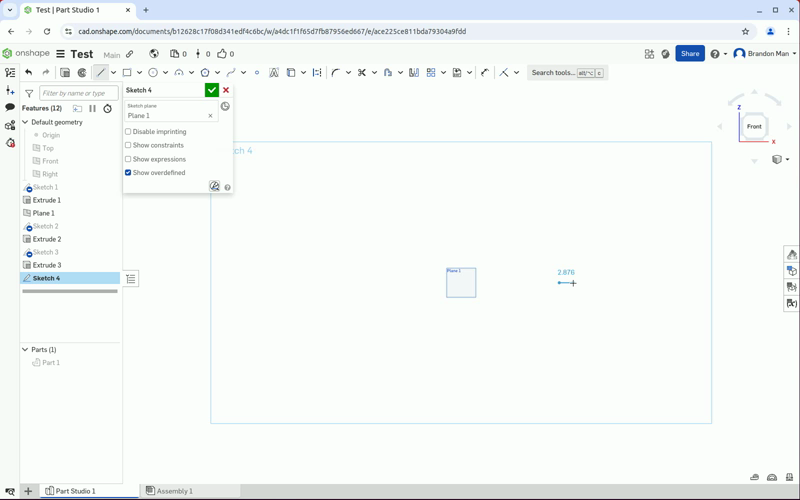
click(573, 282)
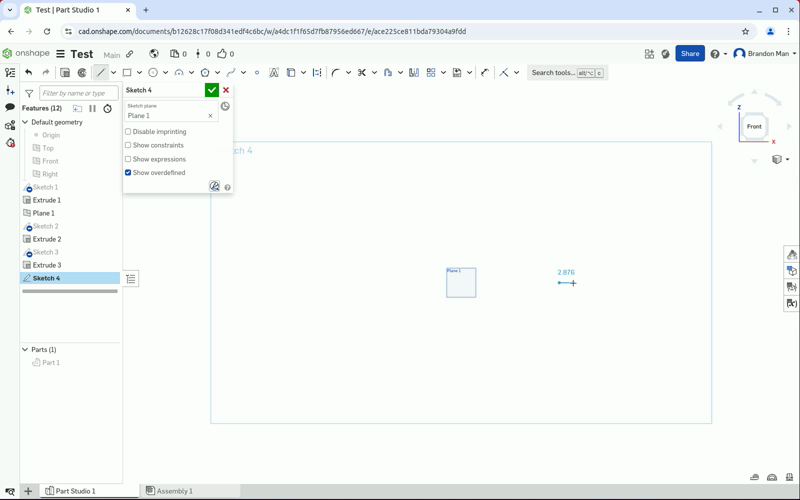
key_up(shift)
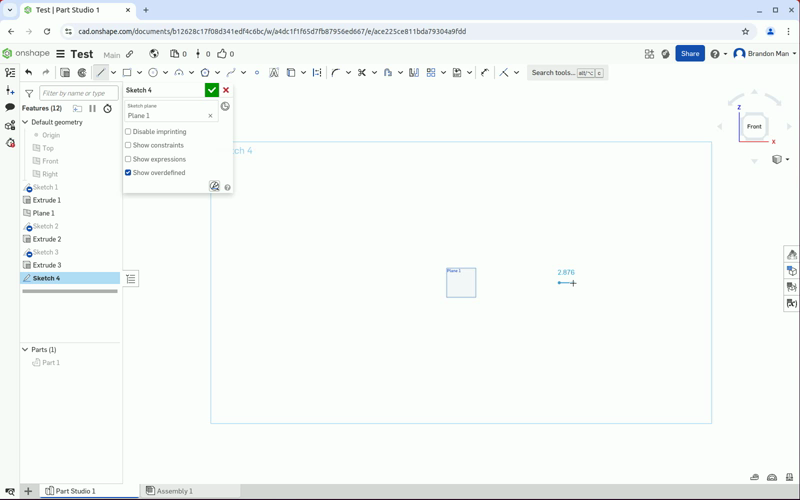
key_down(shift)
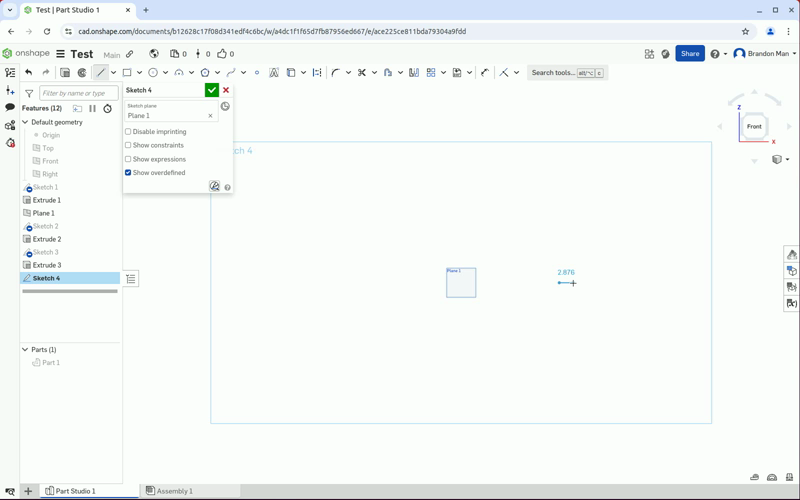
mouse_move(573, 220)
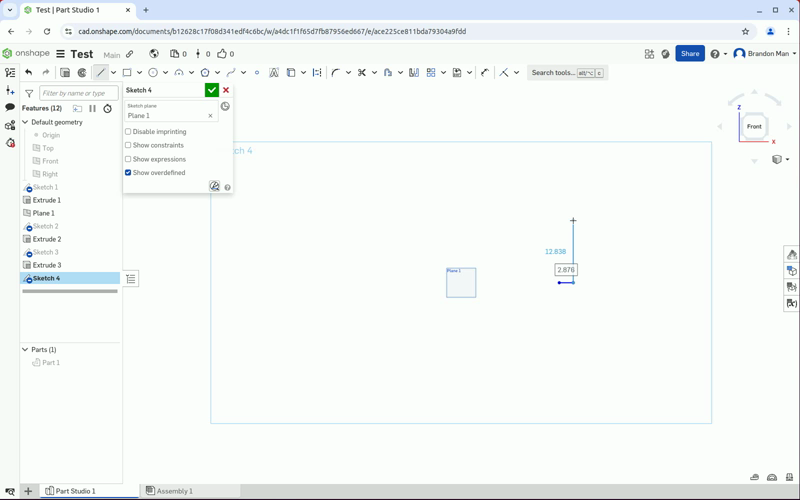
click(573, 220)
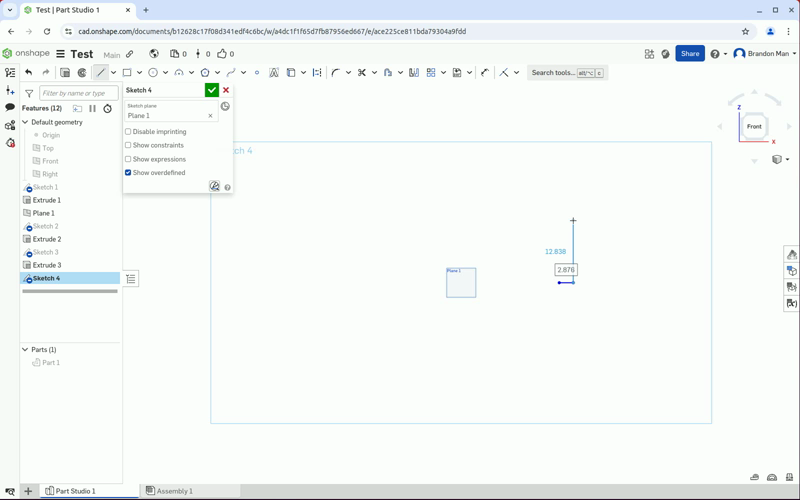
key_up(shift)
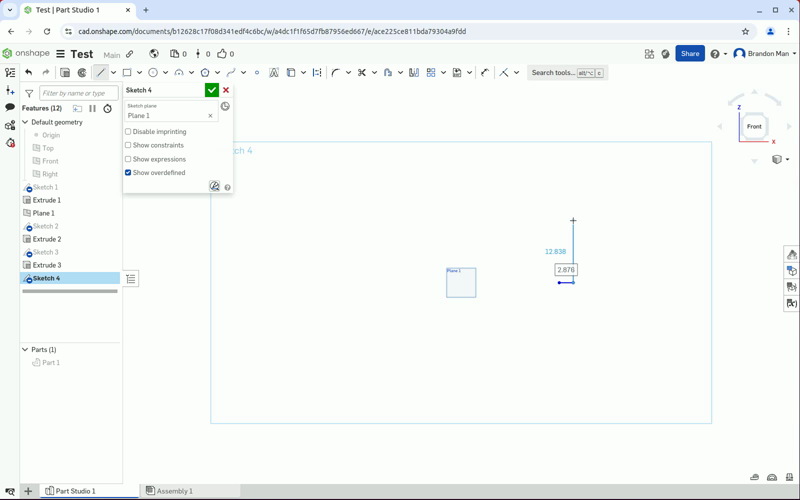
key_down(shift)
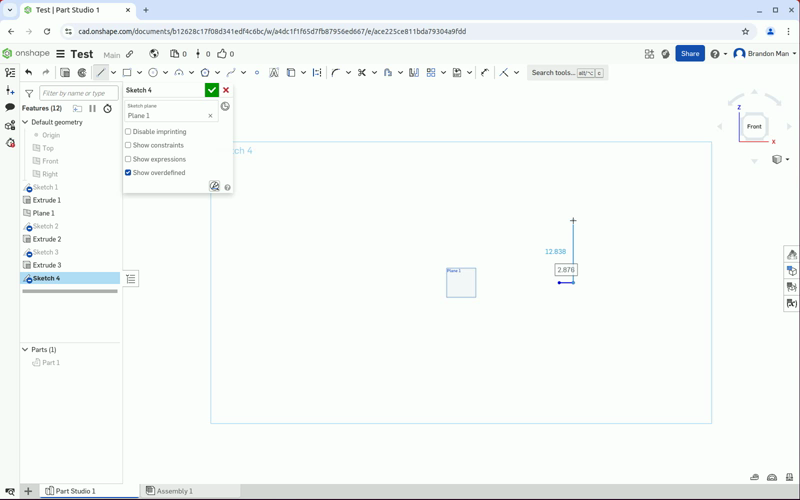
mouse_move(589, 220)
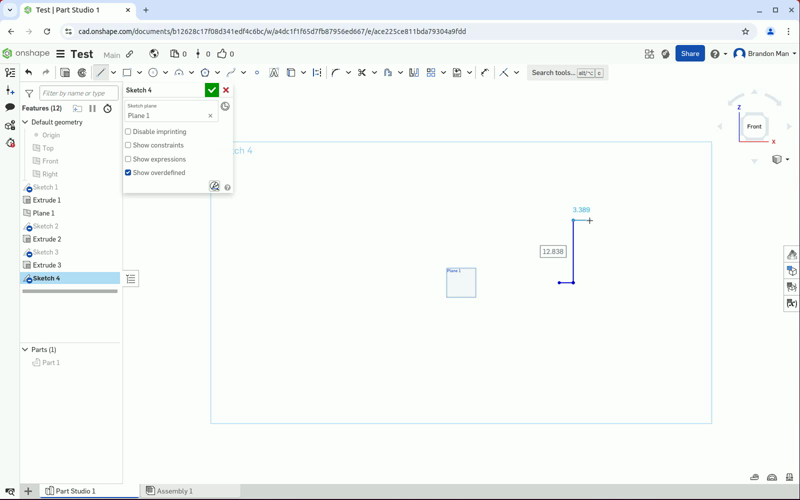
mouse_move(559, 220)
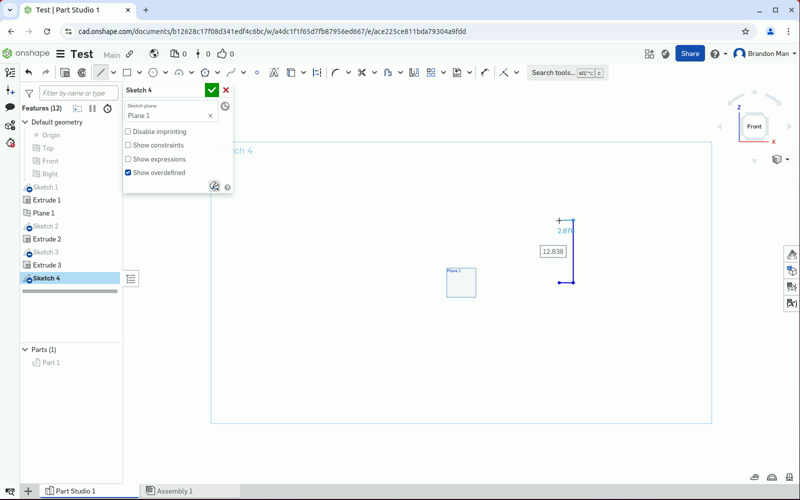
click(559, 220)
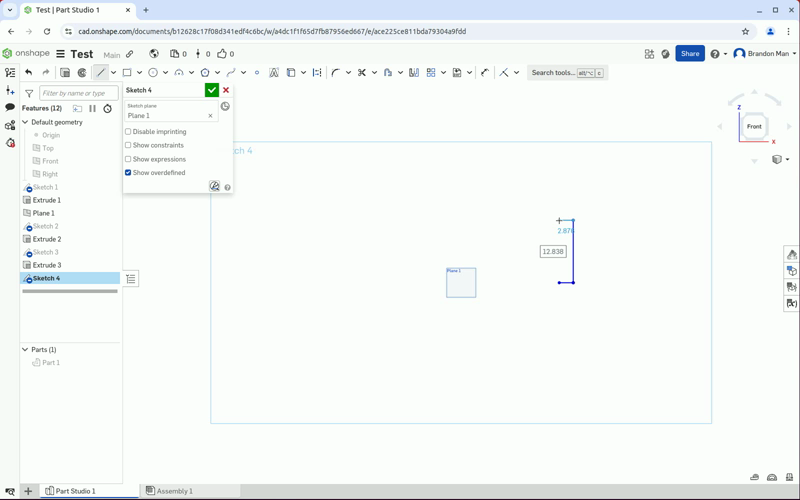
key_up(shift)
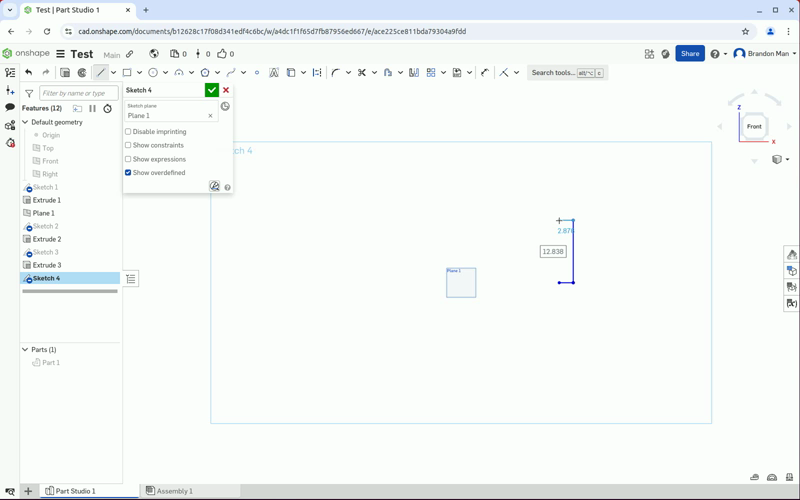
key_down(shift)
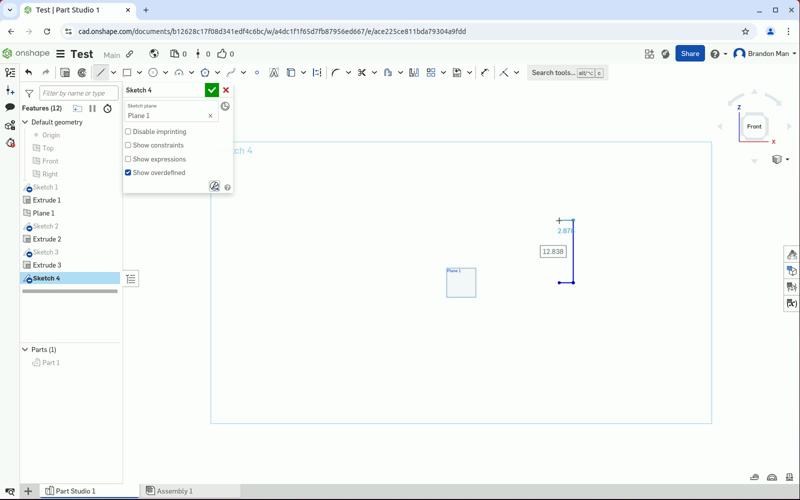
mouse_move(559, 282)
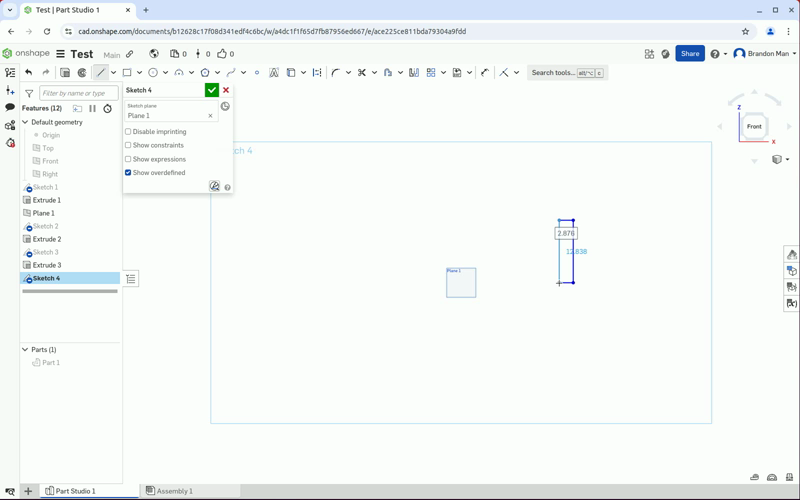
key_up(shift)
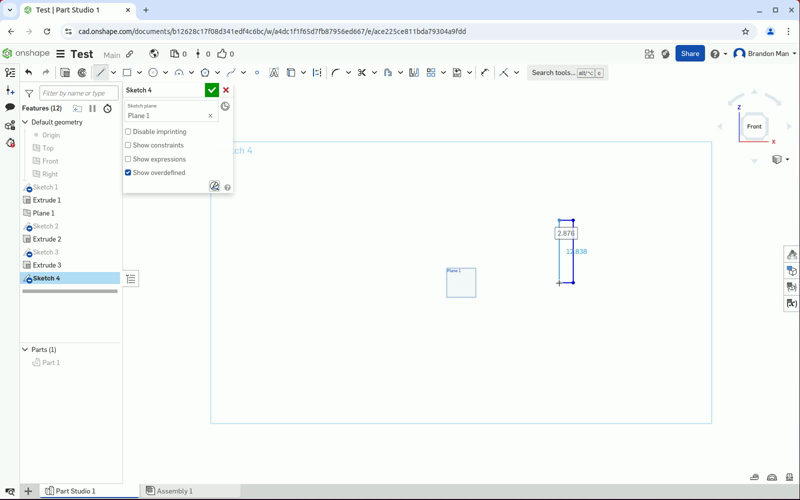
click(559, 282)
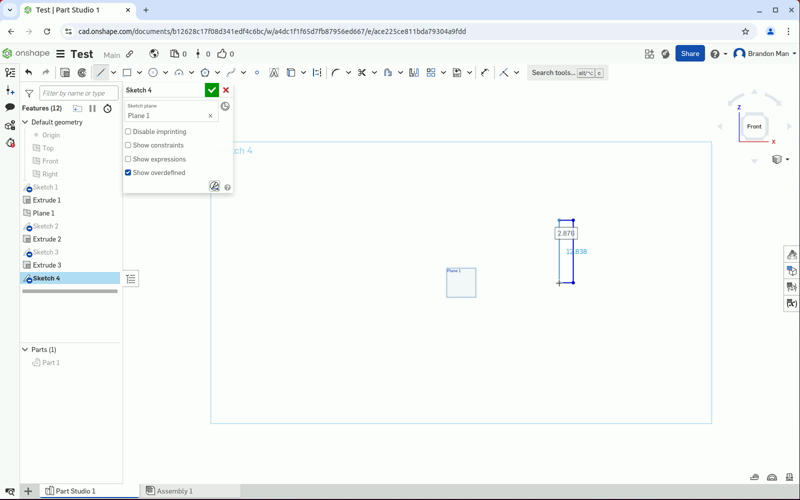
key(esc)
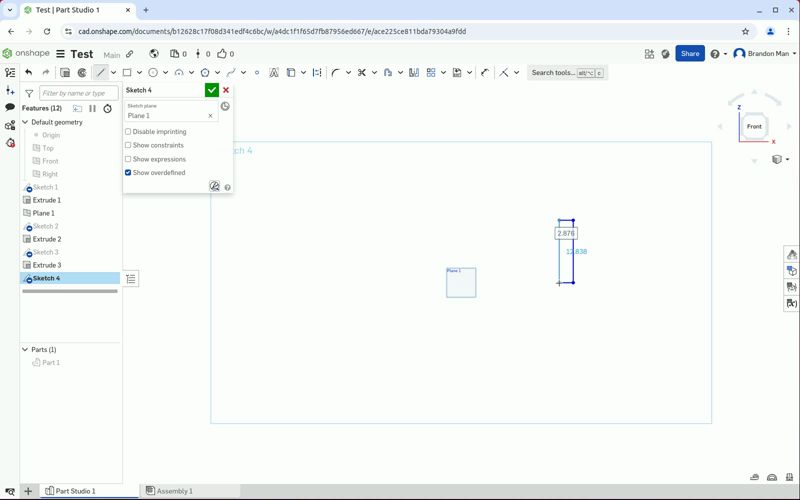
mouse_move(562, 275)
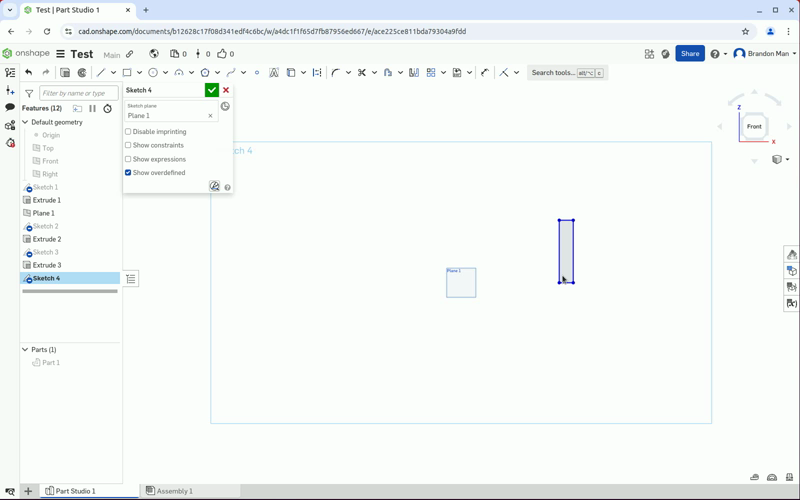
scroll(6)
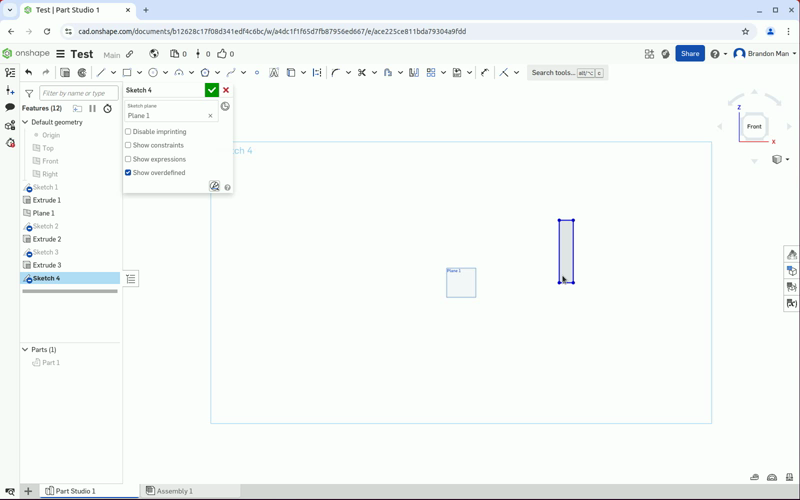
scroll(6)
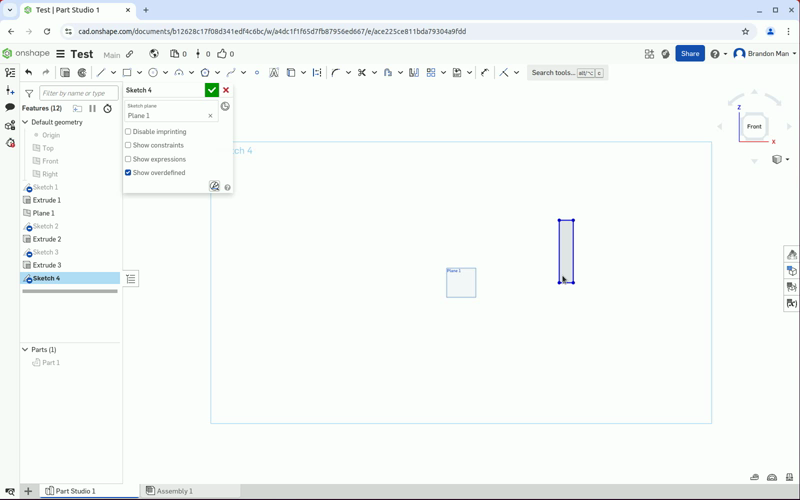
scroll(6)
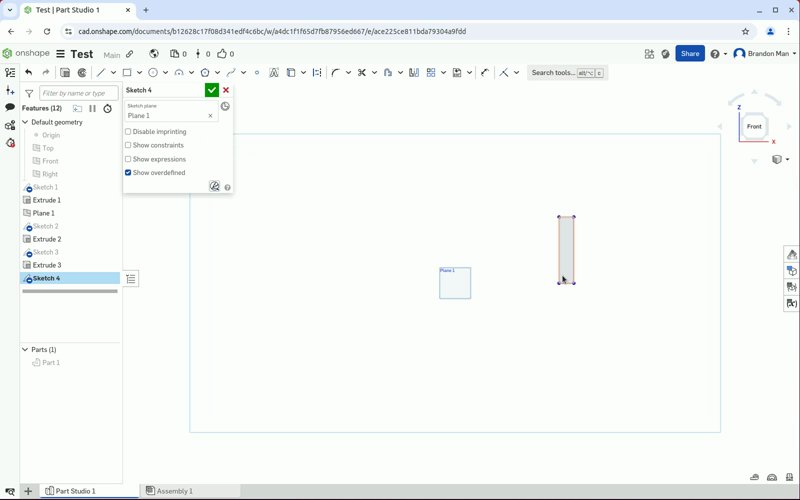
scroll(6)
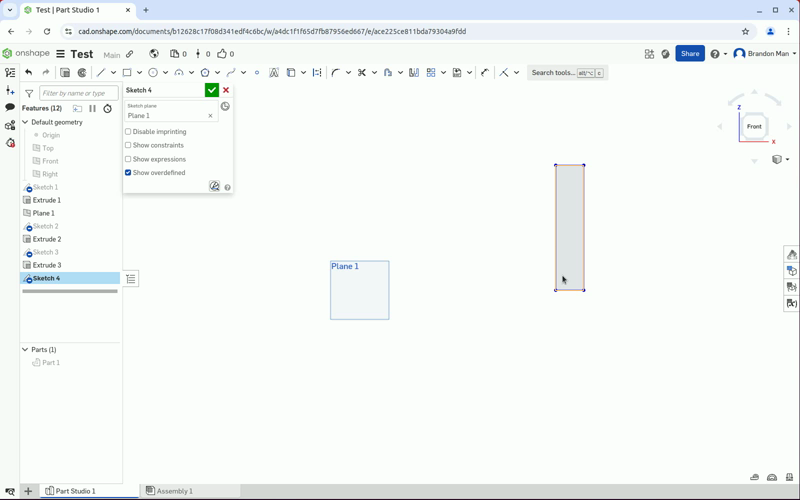
scroll(6)
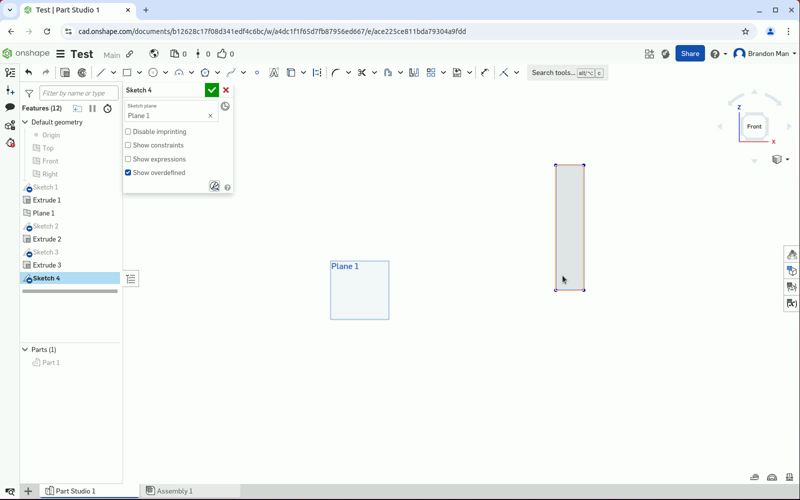
scroll(6)
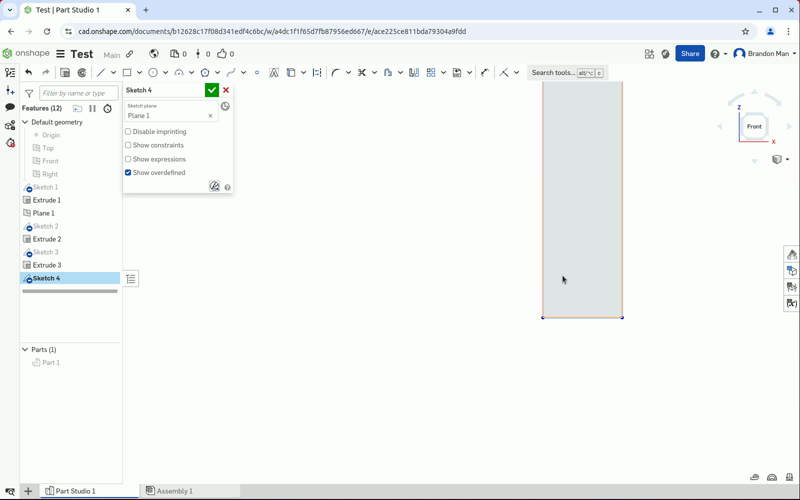
scroll(6)
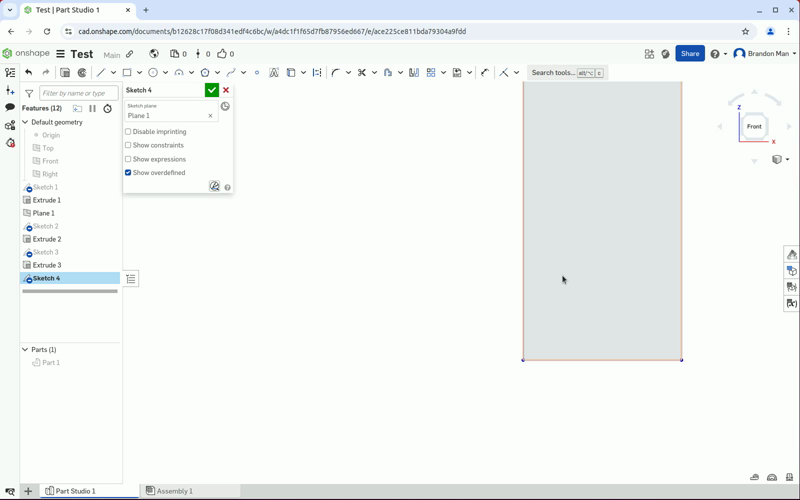
click(562, 275)
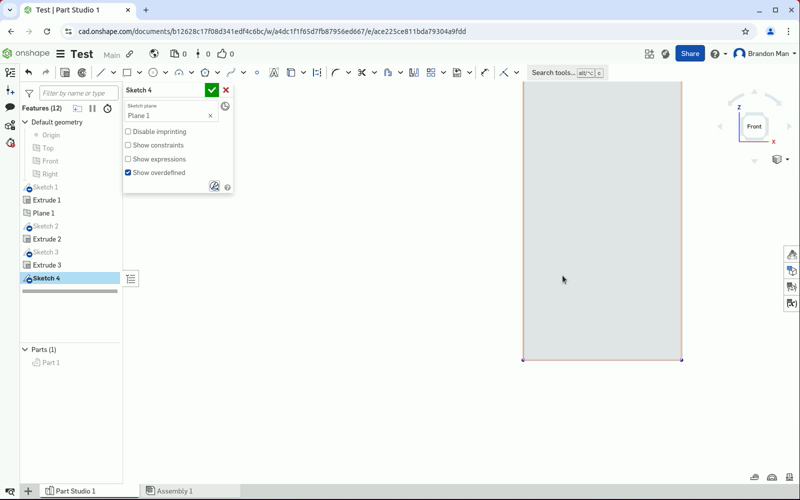
scroll(-6)
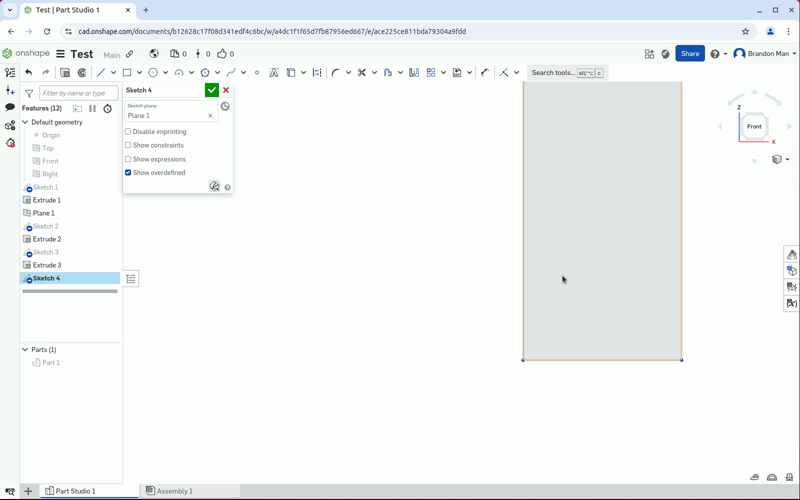
scroll(-6)
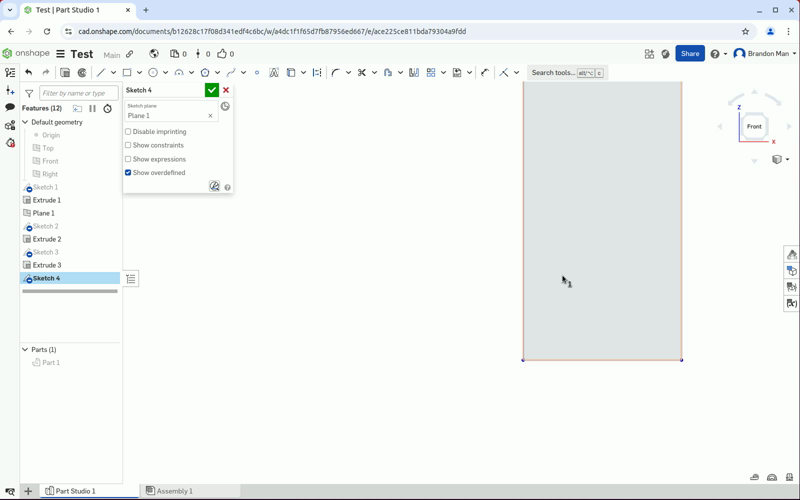
scroll(-6)
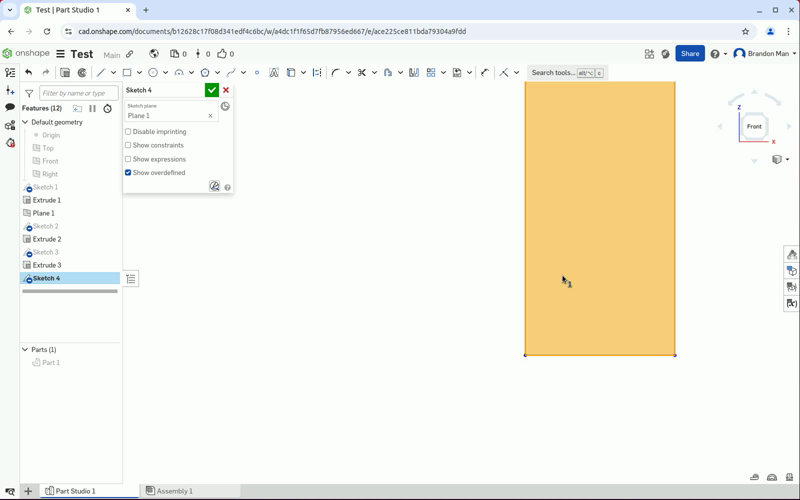
scroll(-6)
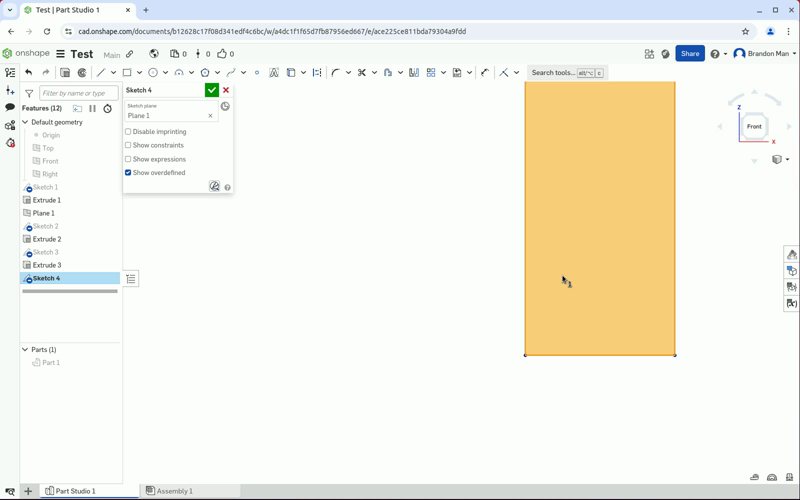
scroll(-6)
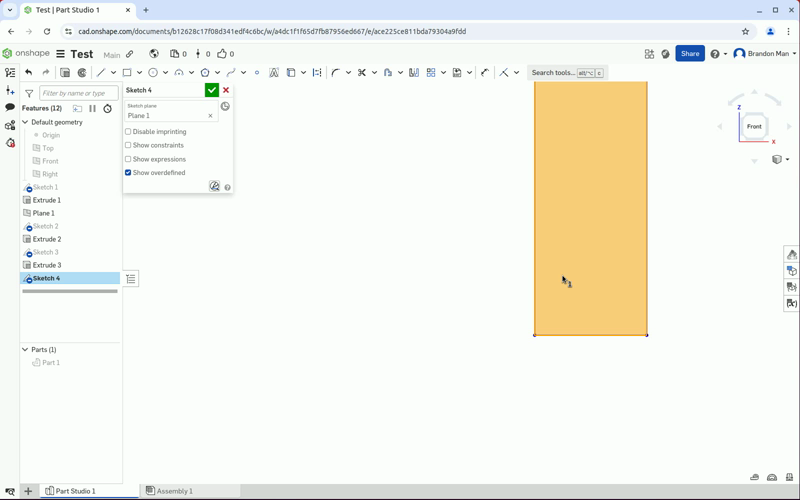
scroll(-6)
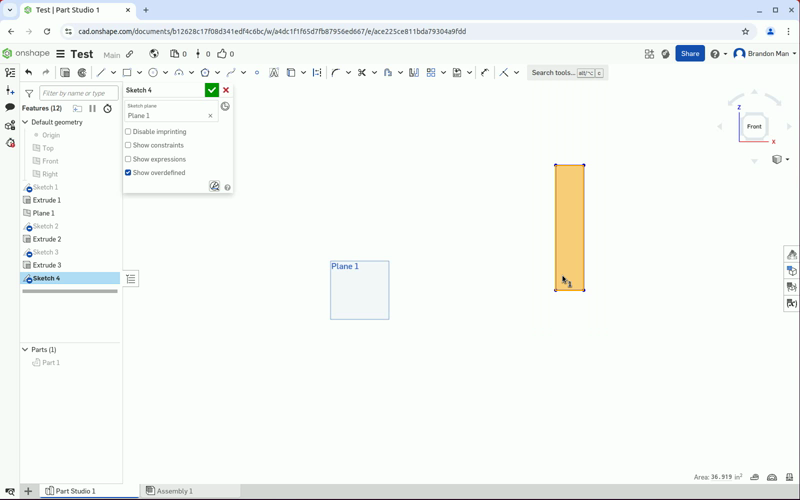
scroll(-6)
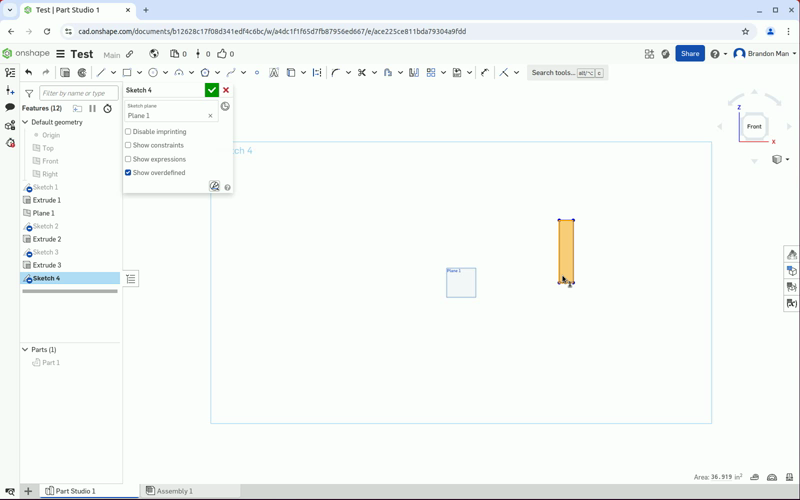
mouse_move(73, 352)
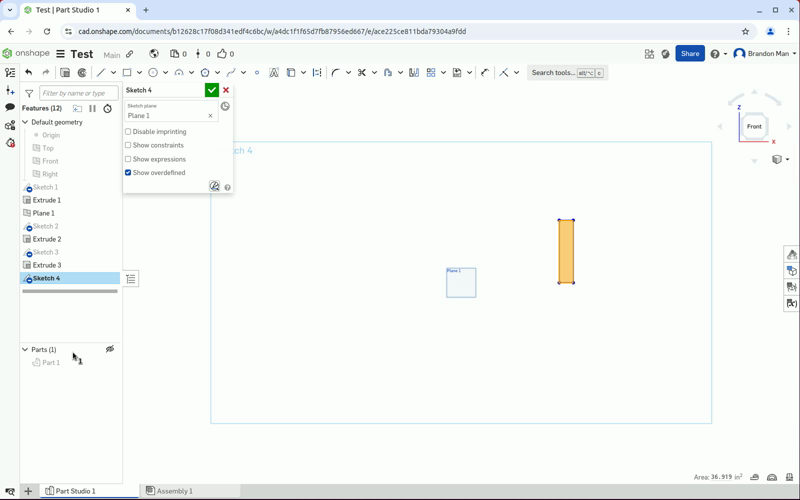
key(shift+y)
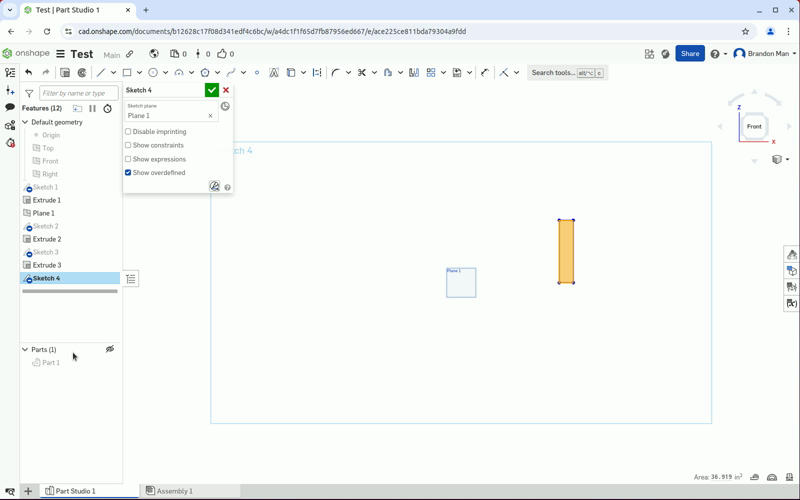
key(shift+e)
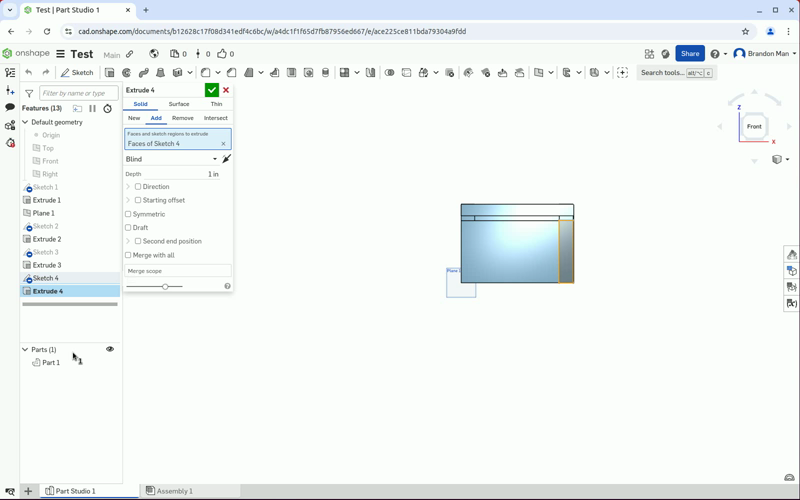
mouse_move(143, 106)
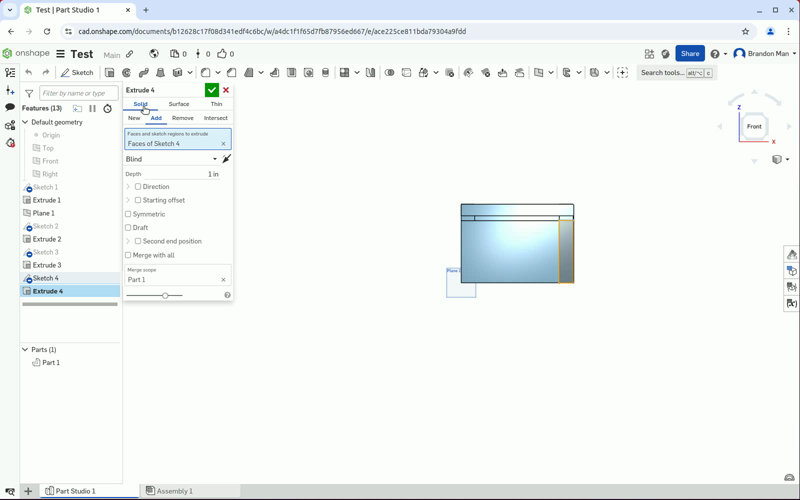
click(143, 106)
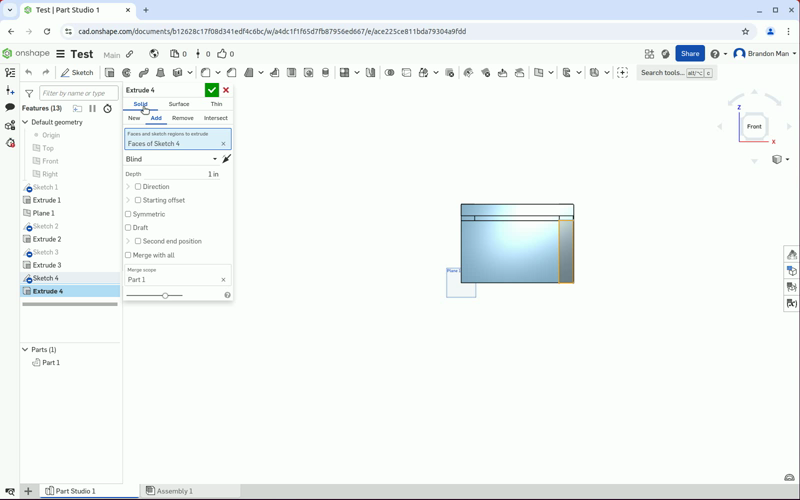
mouse_move(186, 120)
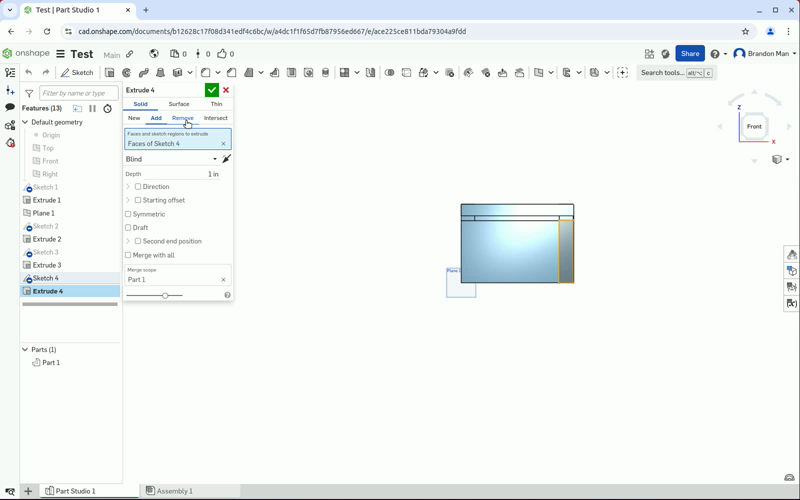
click(186, 120)
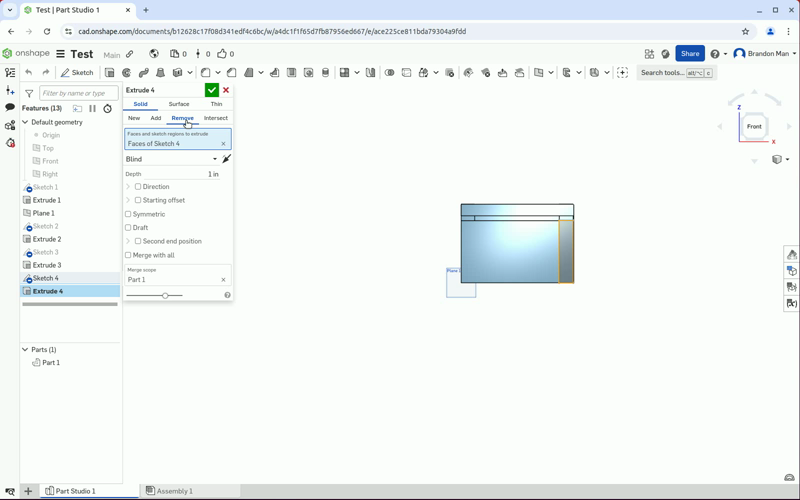
key(tab, 4)
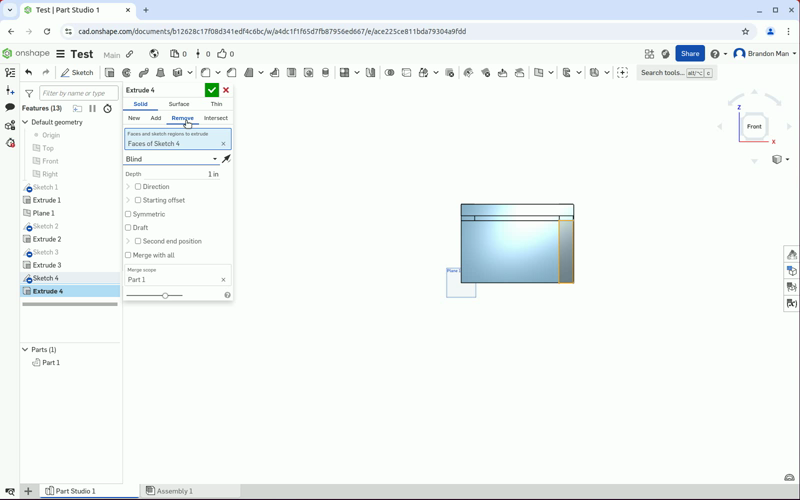
text(1.444)
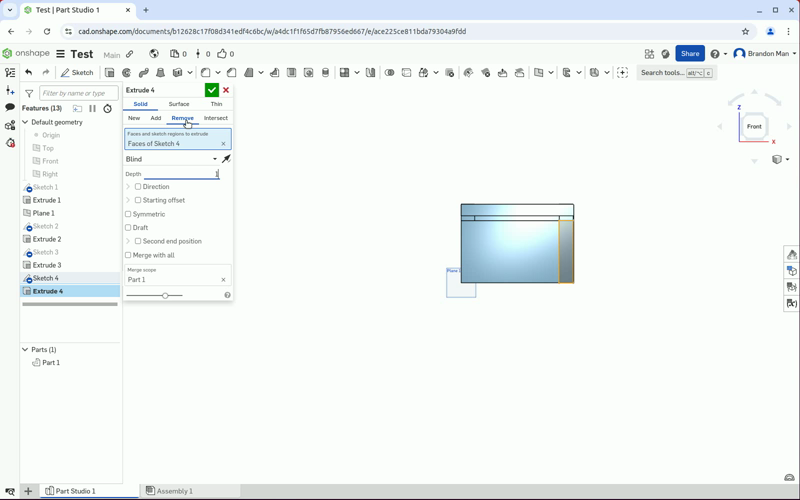
key(tab, 6)
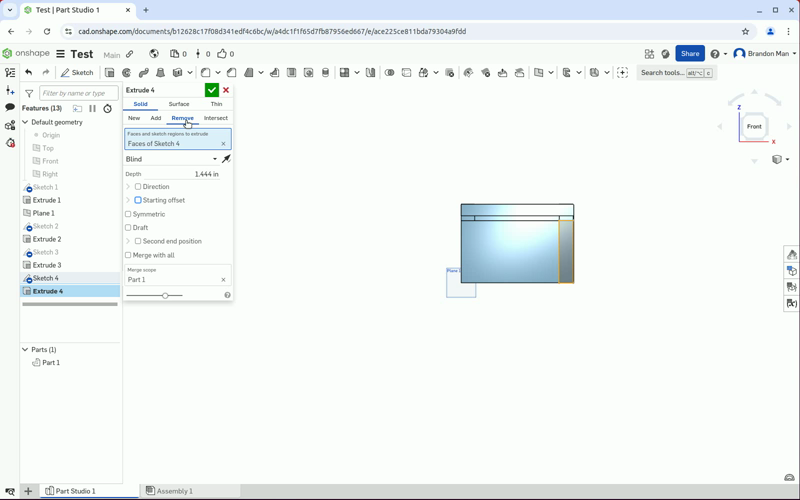
key(space)
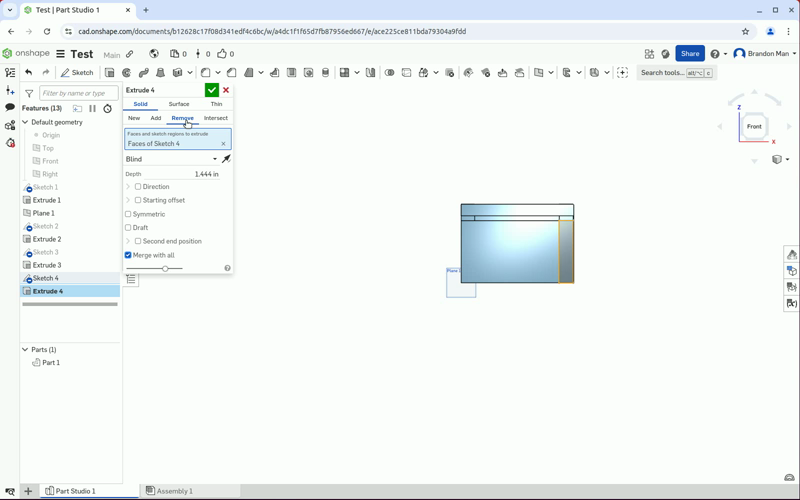
key(enter)
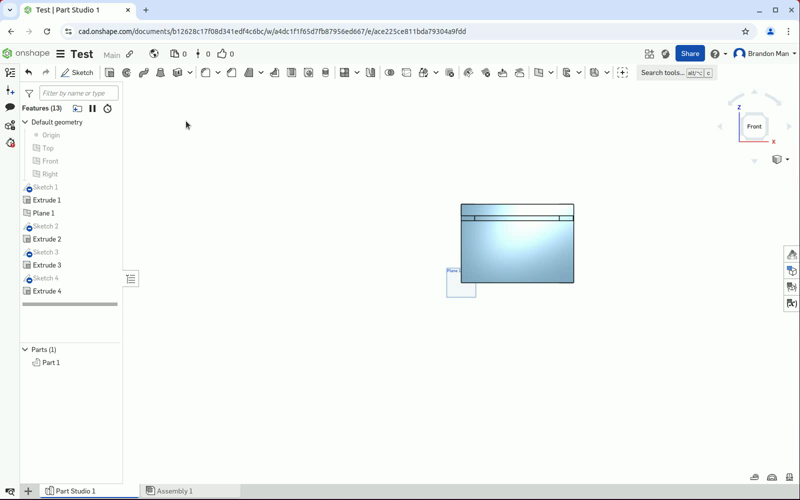
key(shift+h)
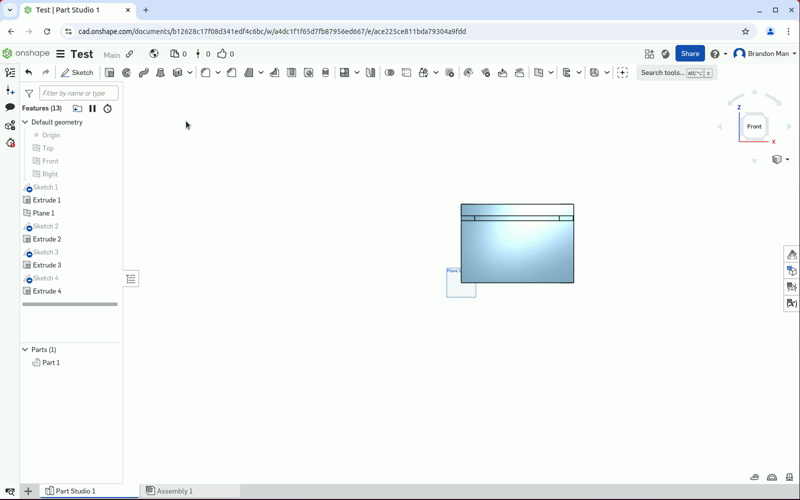
key(shift+h)
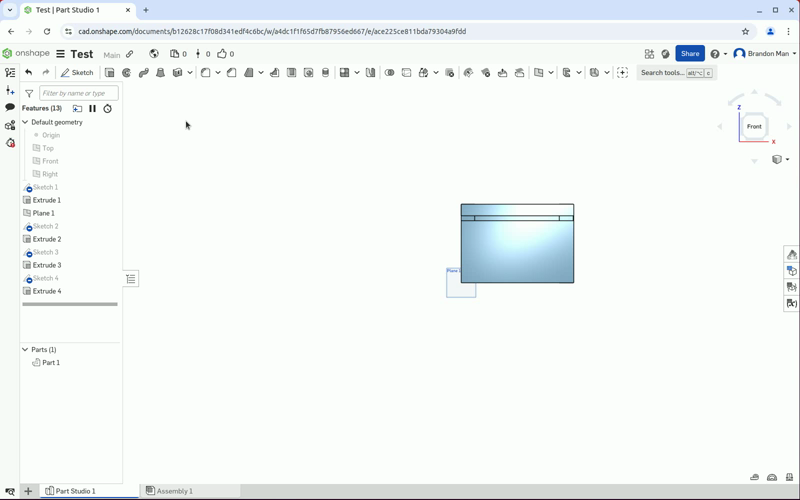
mouse_move(73, 189)
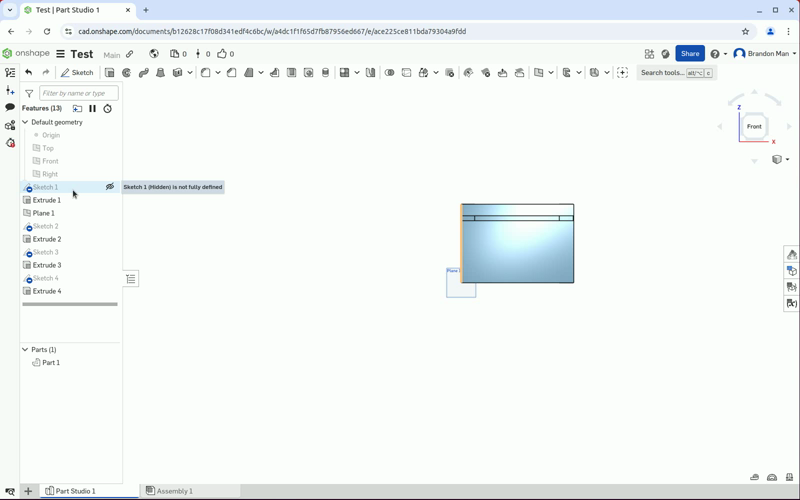
click(73, 189)
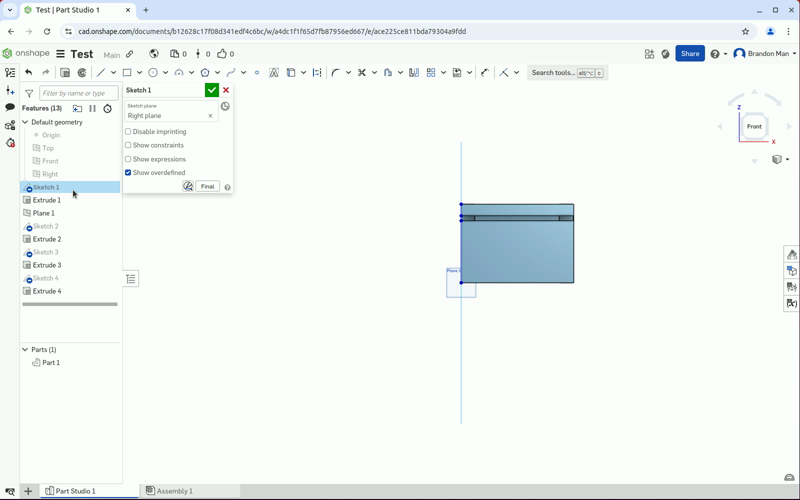
mouse_move(229, 92)
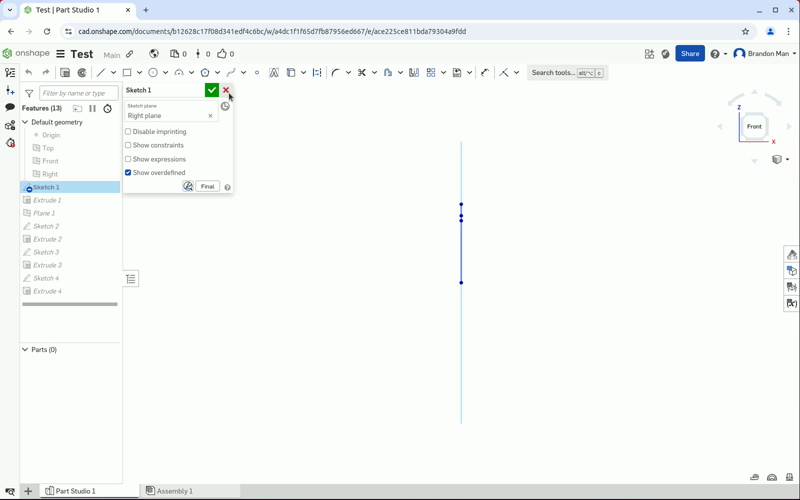
click(229, 92)
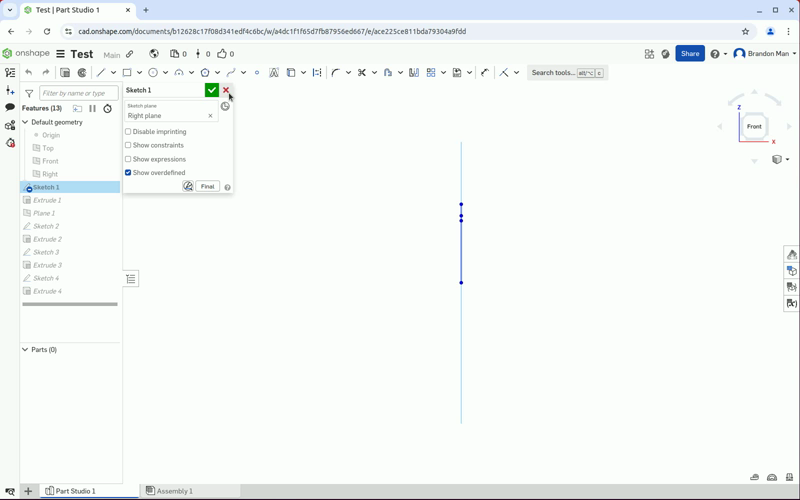
key(shift+s)
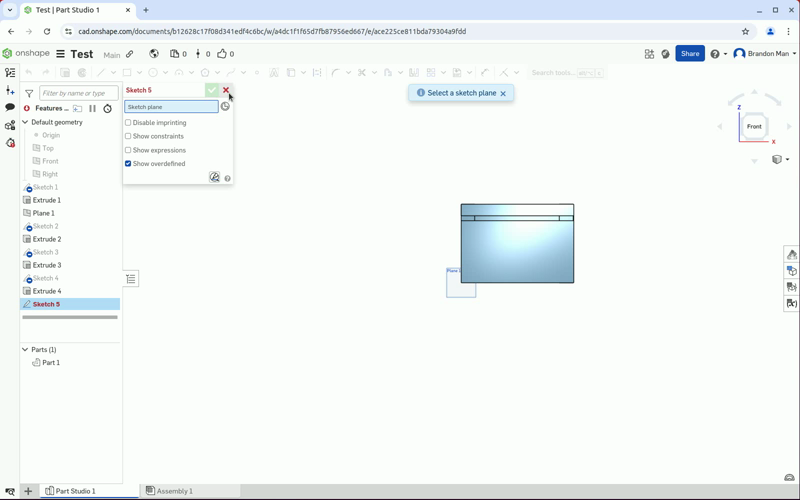
mouse_move(73, 215)
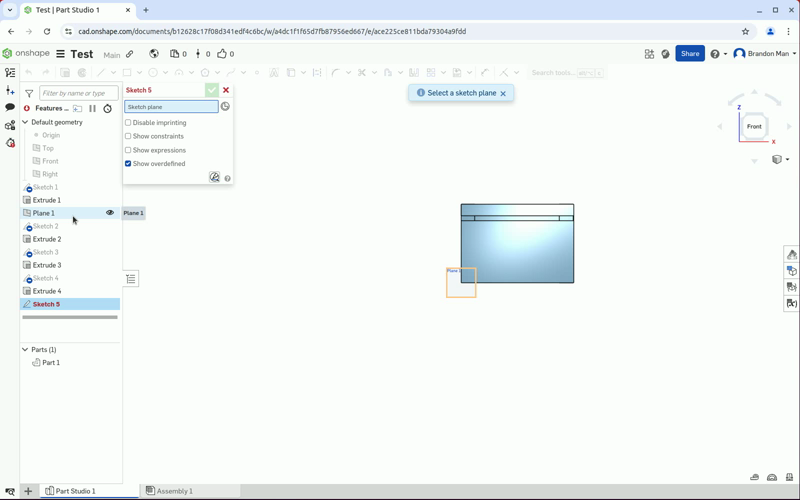
click(73, 215)
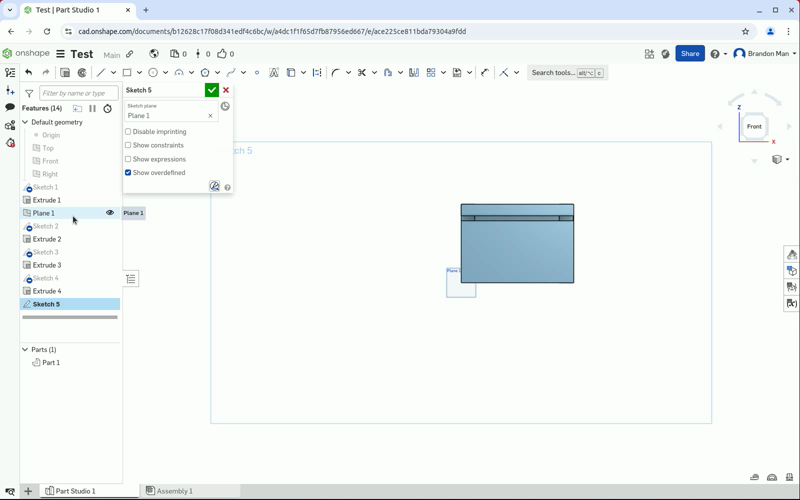
mouse_move(73, 352)
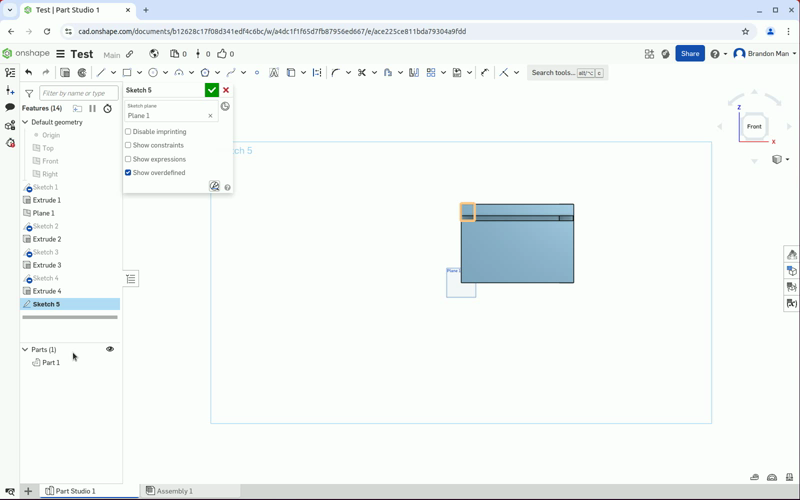
key(y)
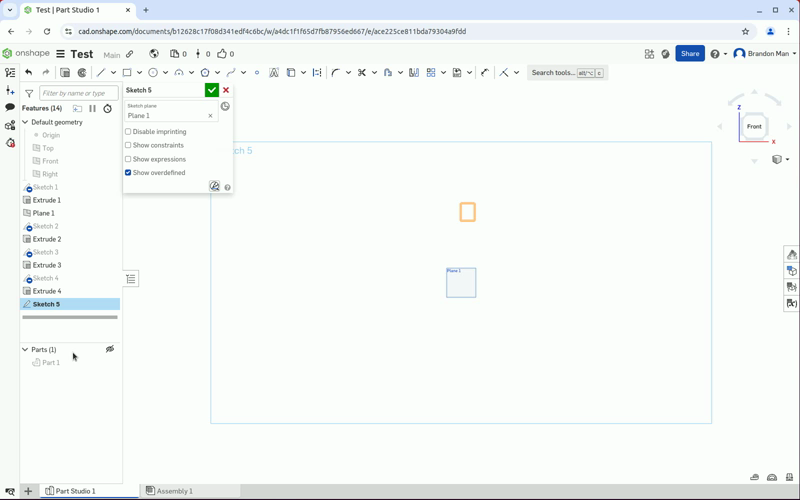
key(l)
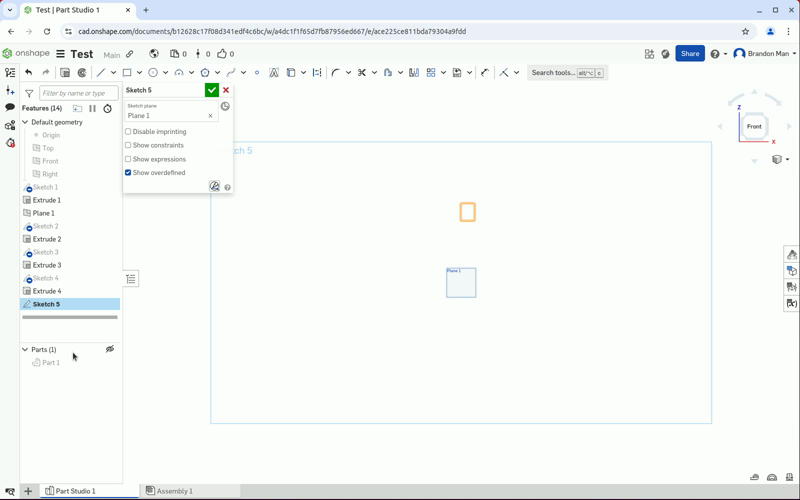
key_down(shift)
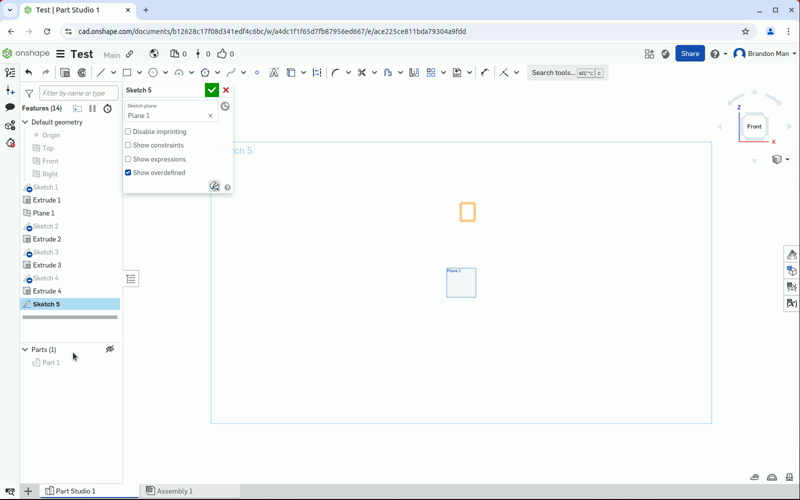
mouse_move(460, 282)
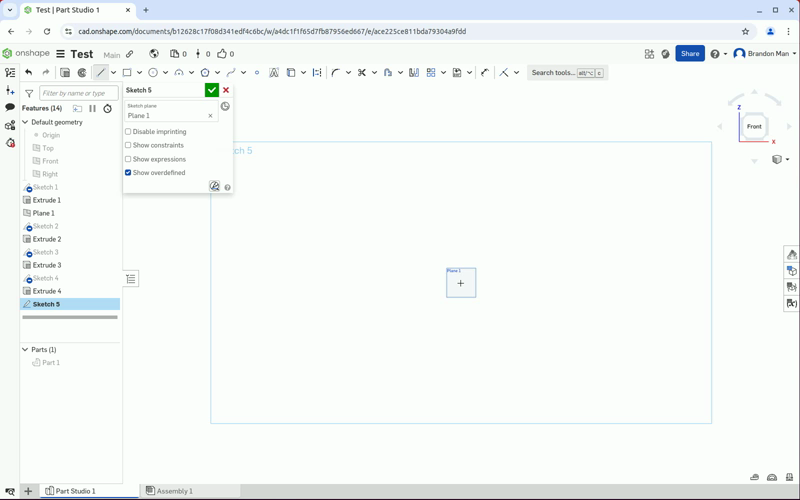
click(460, 282)
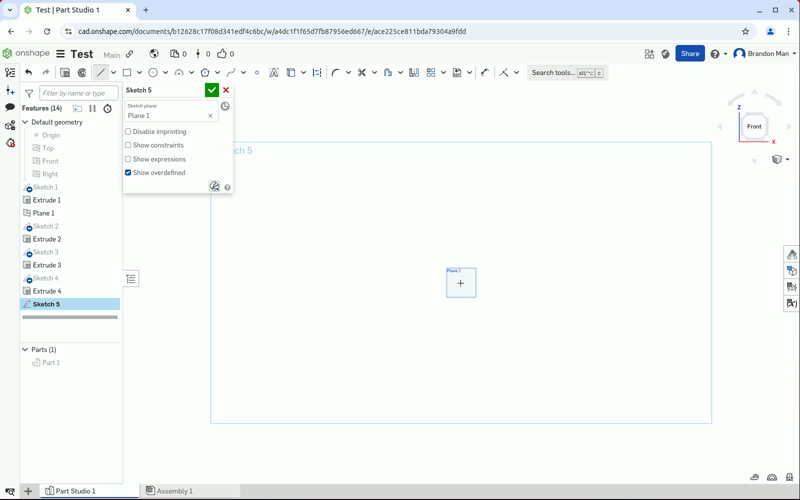
key_up(shift)
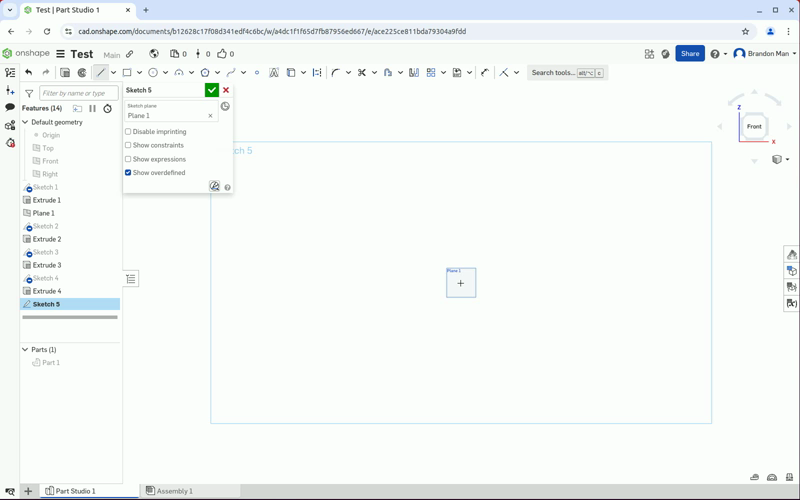
key_down(shift)
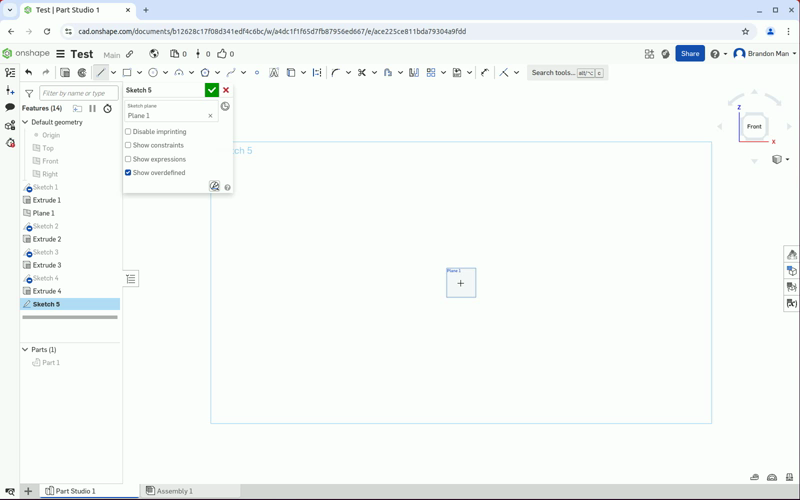
mouse_move(490, 282)
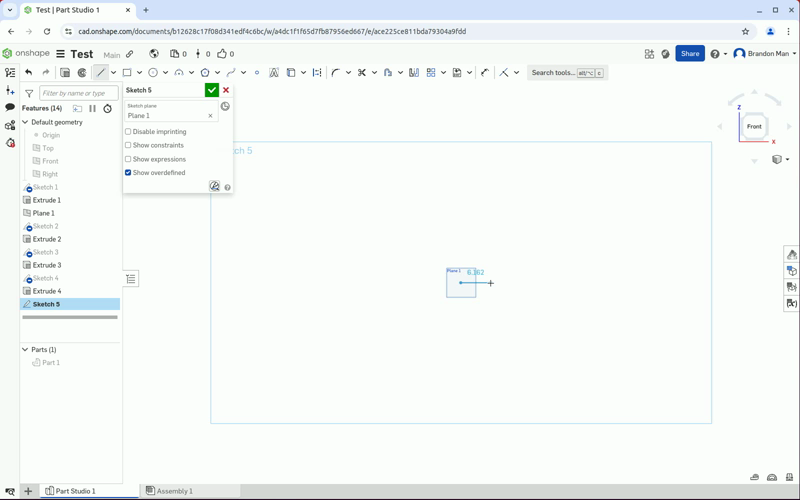
mouse_move(474, 282)
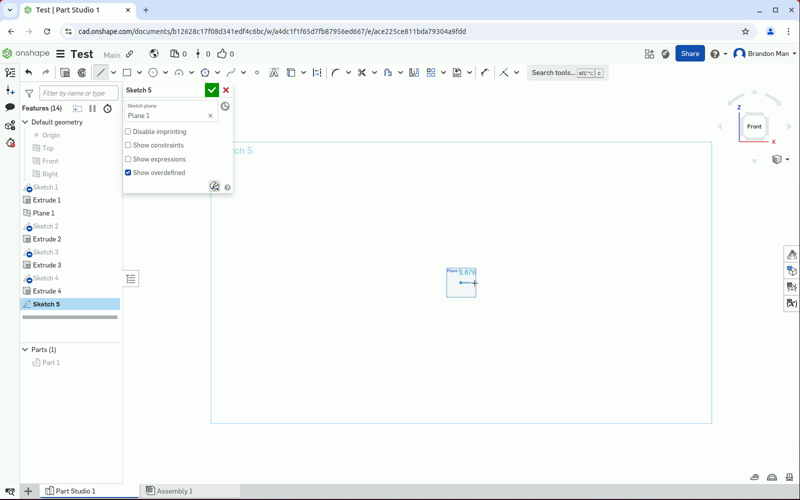
click(474, 282)
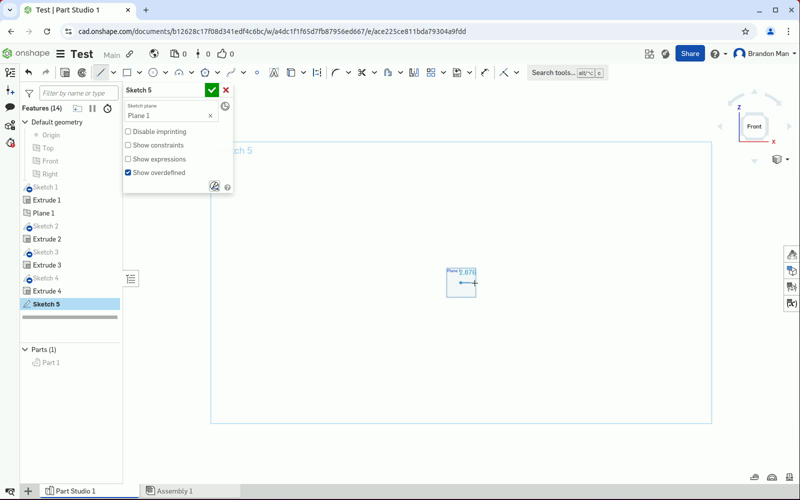
key_up(shift)
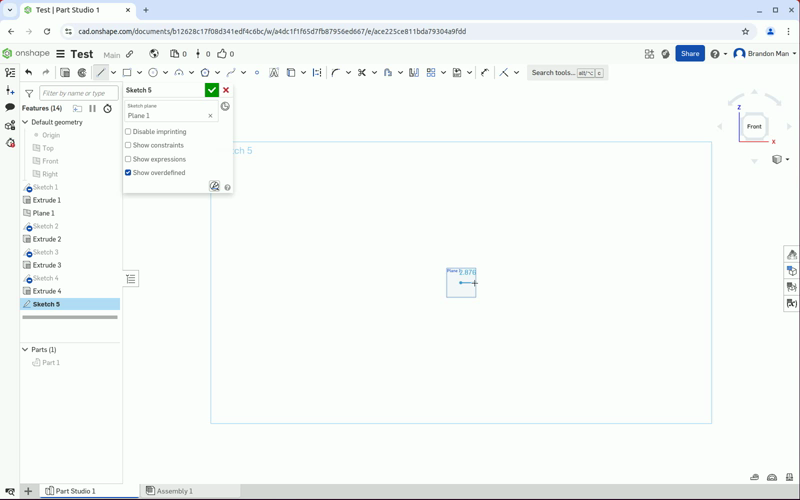
key_down(shift)
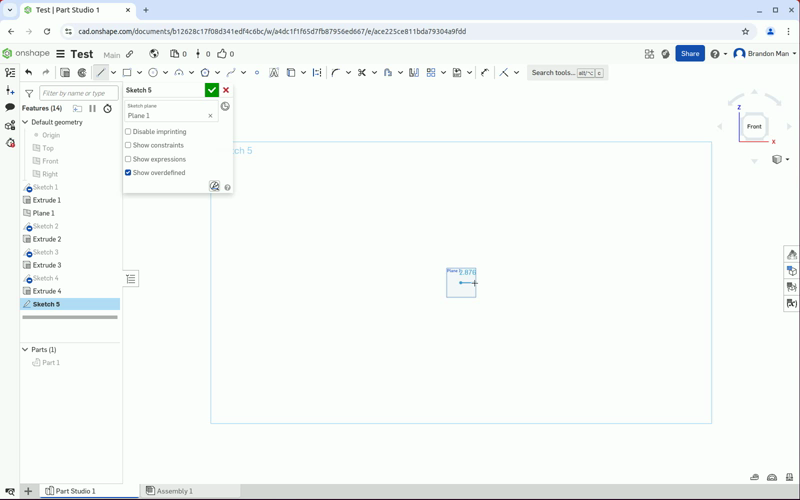
mouse_move(474, 220)
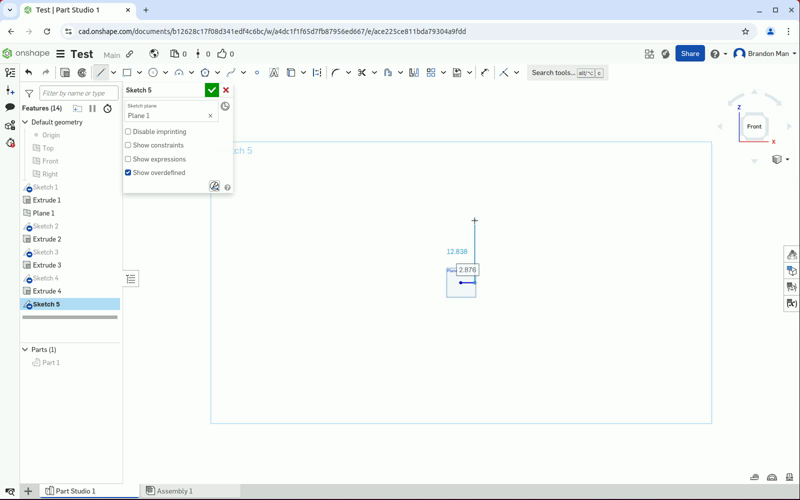
click(474, 220)
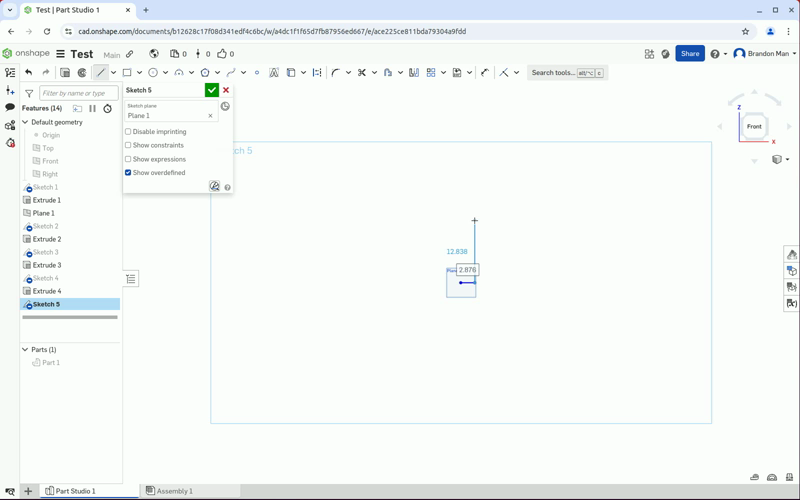
key_up(shift)
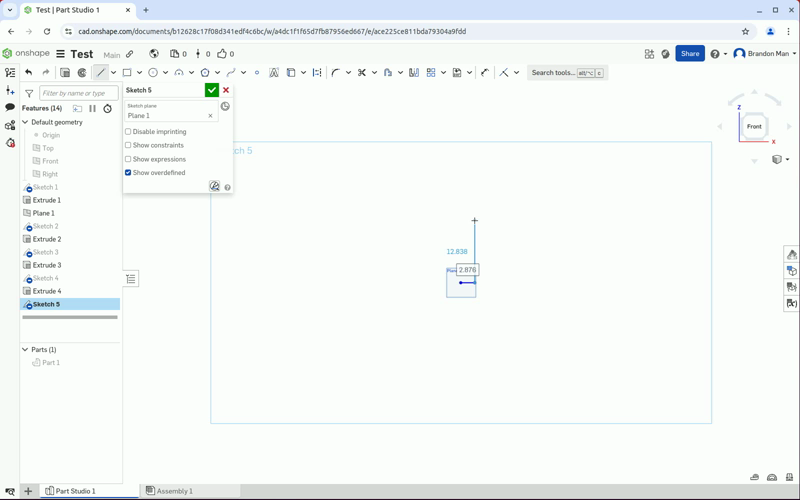
key_down(shift)
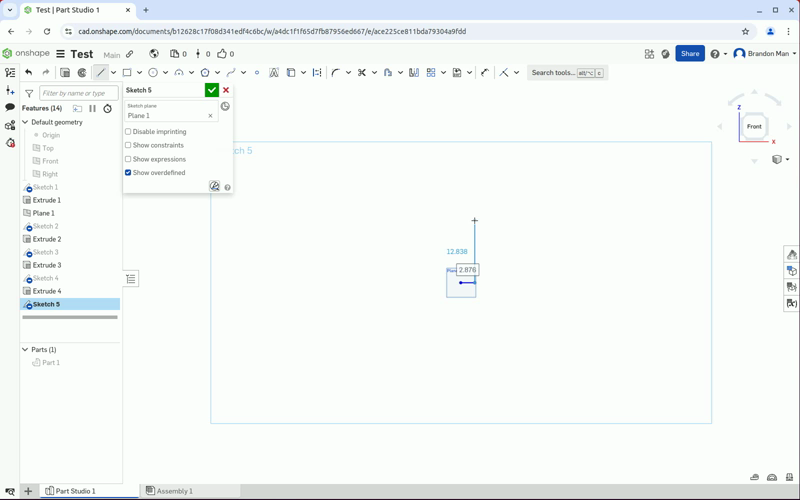
mouse_move(504, 220)
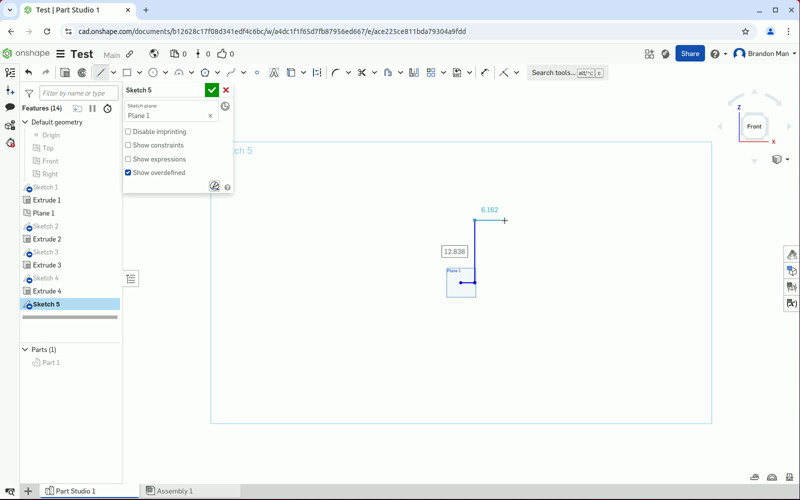
mouse_move(460, 220)
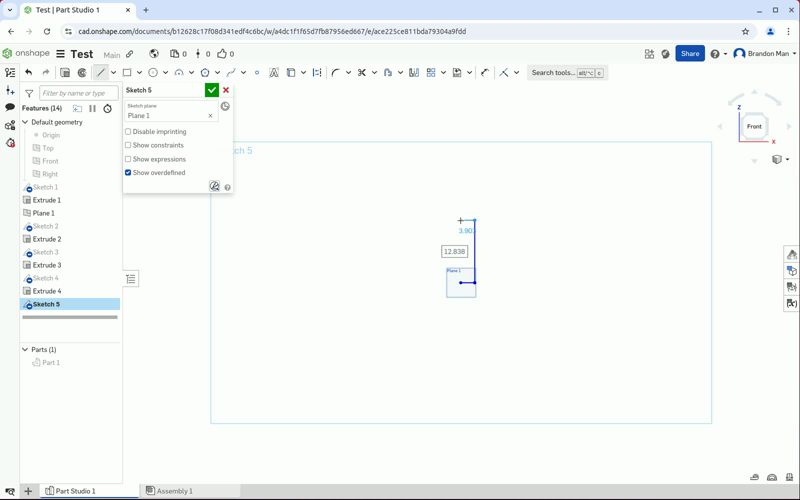
click(460, 220)
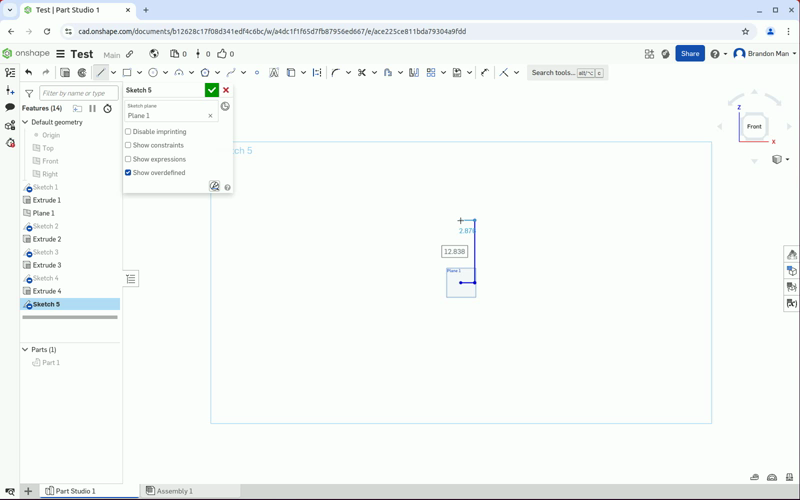
key_up(shift)
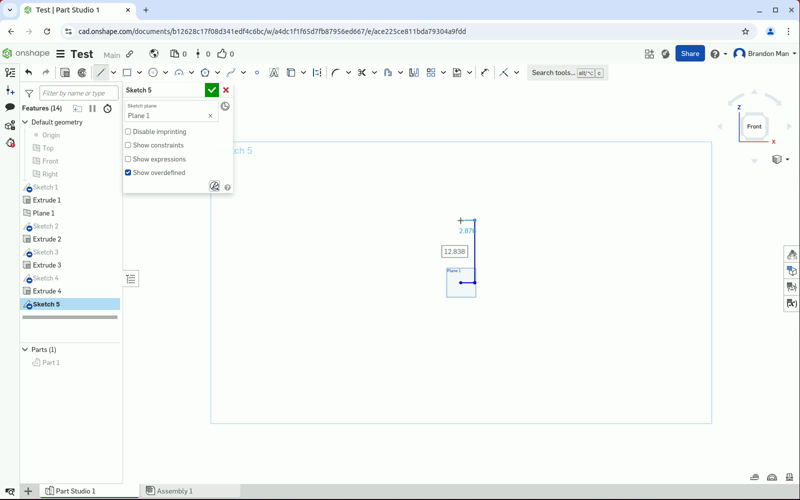
key_down(shift)
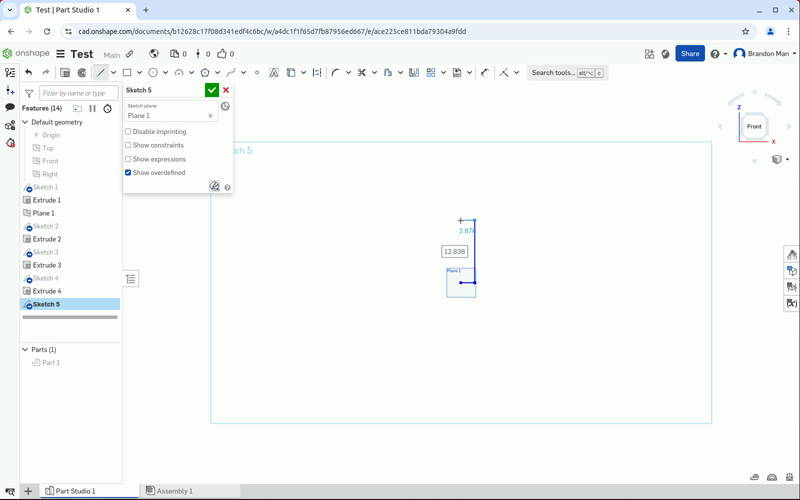
mouse_move(460, 282)
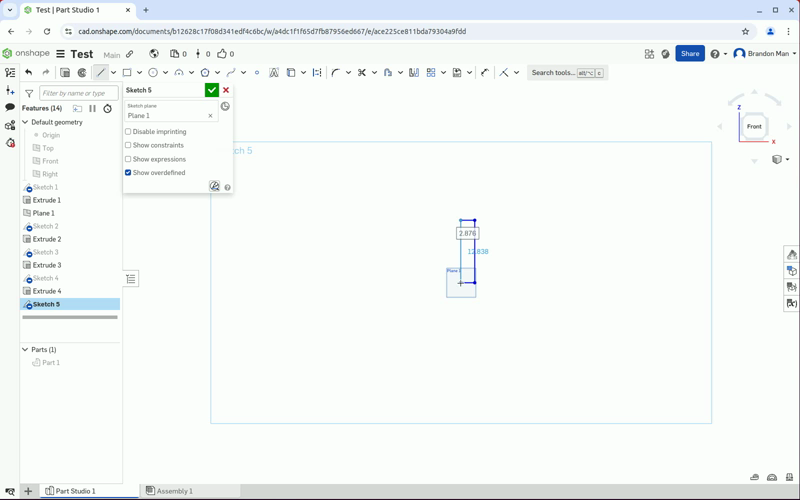
key_up(shift)
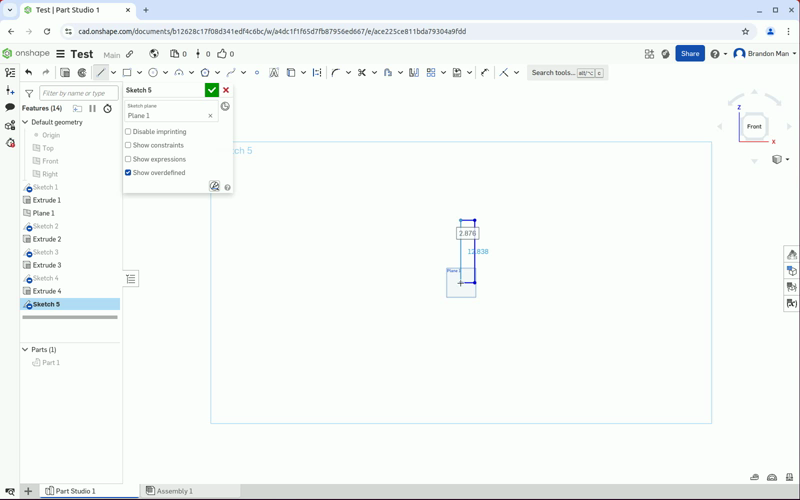
click(460, 282)
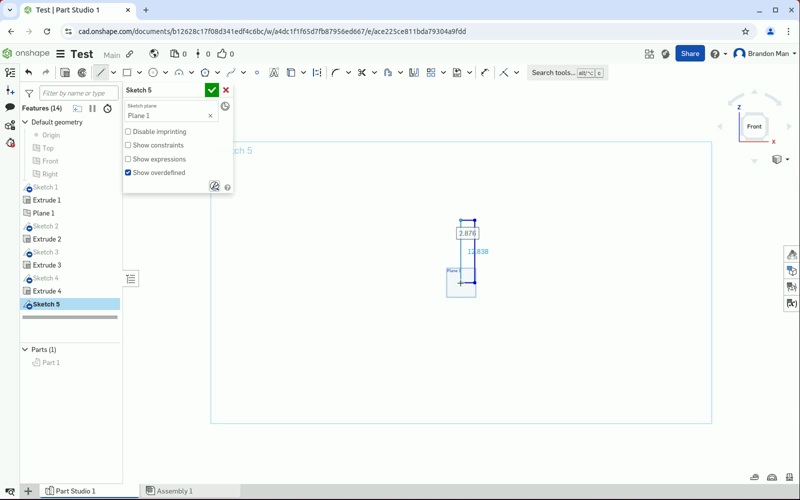
key(esc)
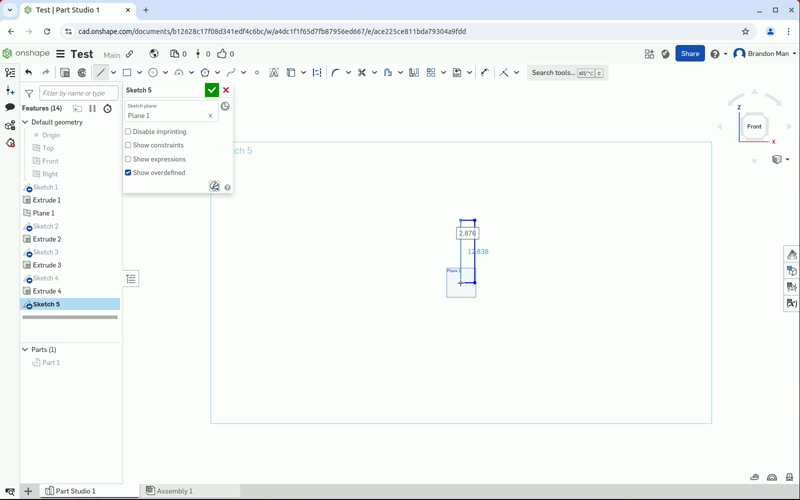
mouse_move(468, 251)
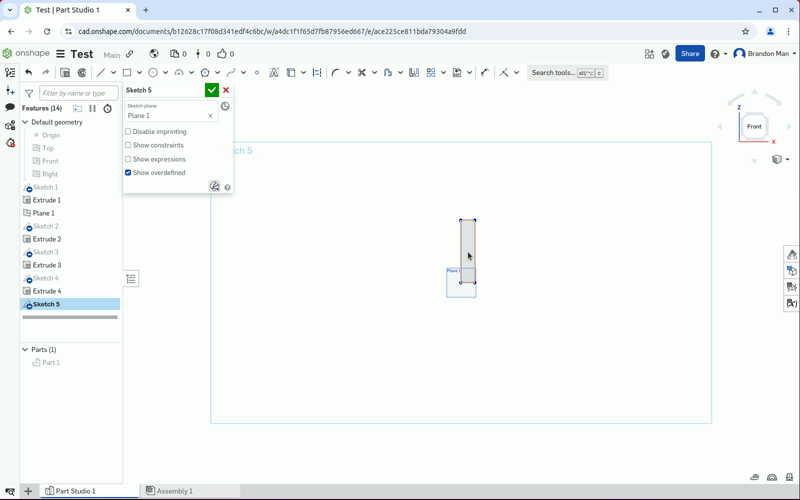
scroll(6)
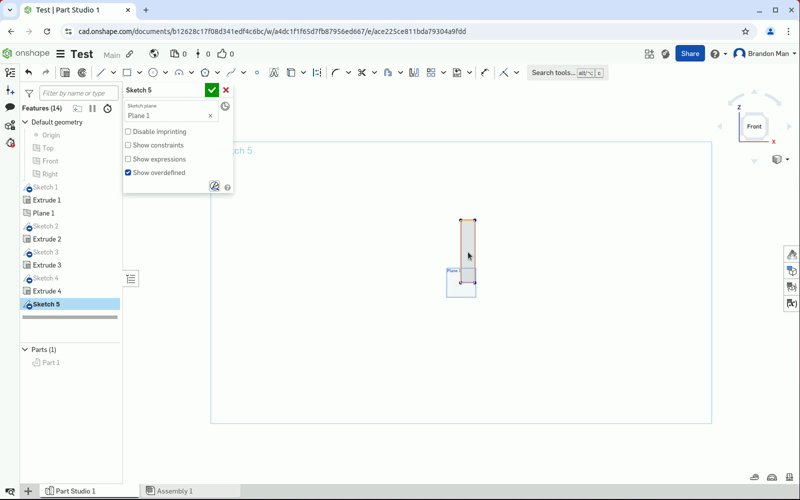
scroll(6)
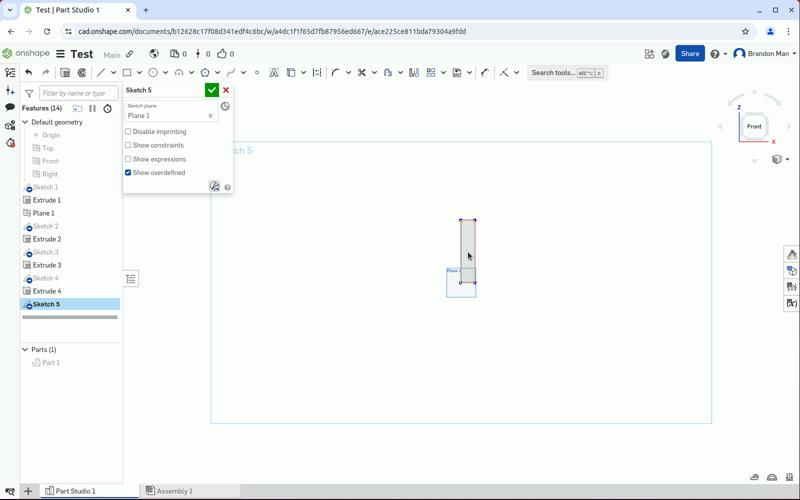
scroll(6)
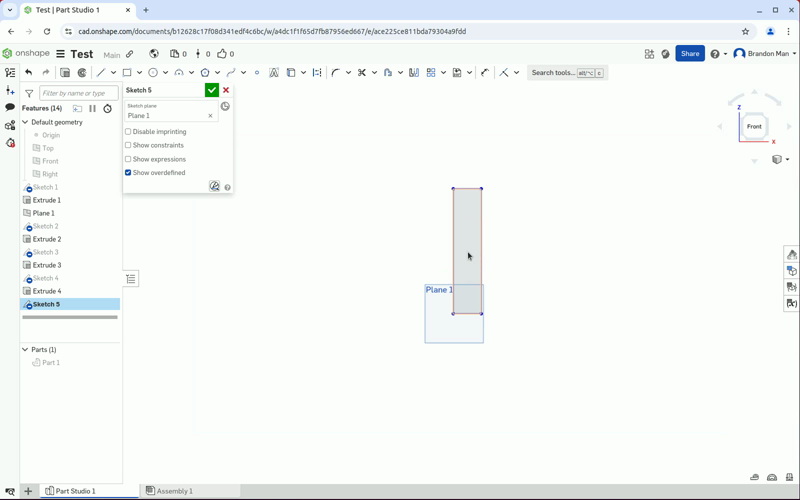
scroll(6)
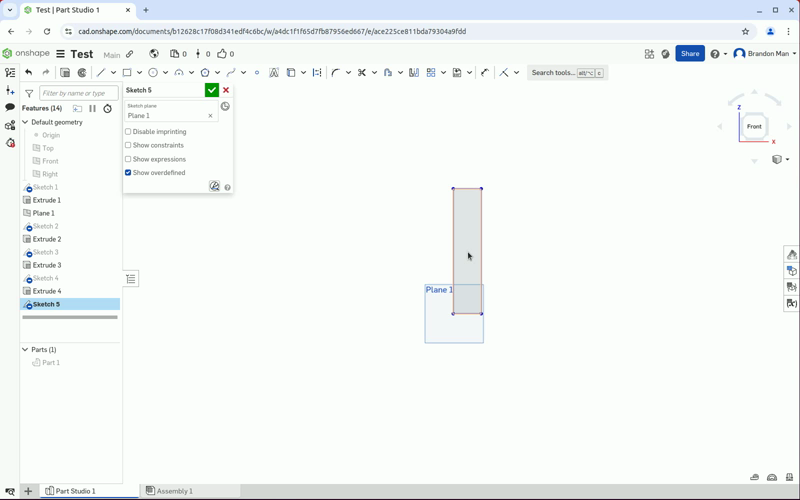
scroll(6)
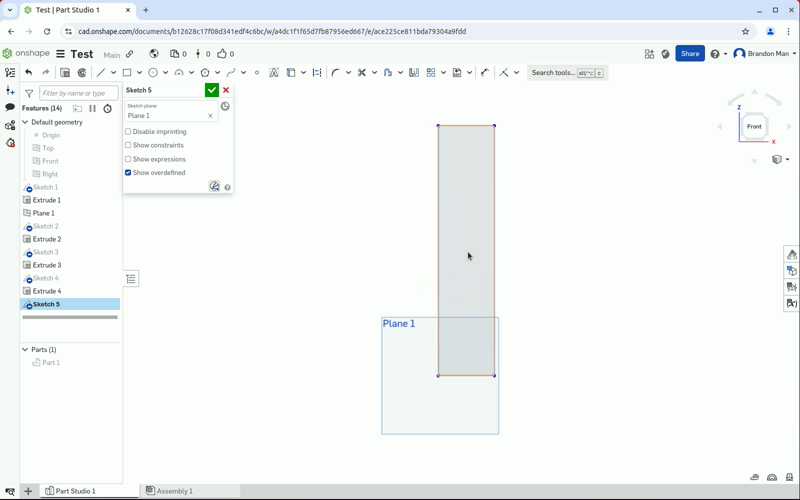
scroll(6)
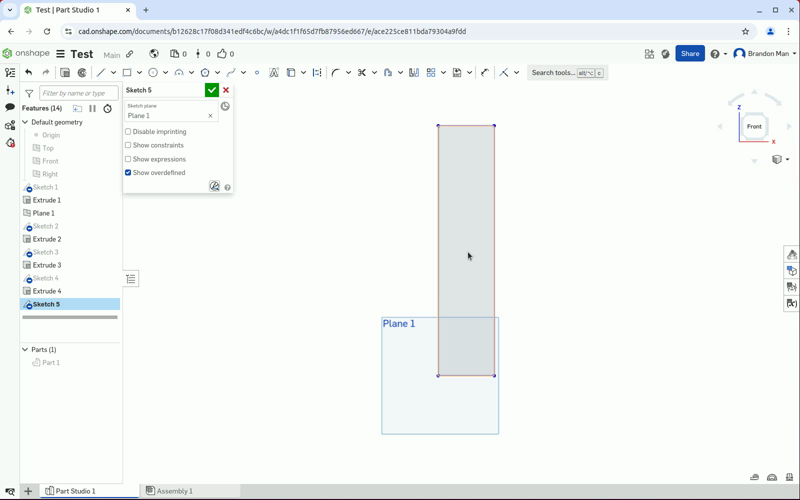
scroll(6)
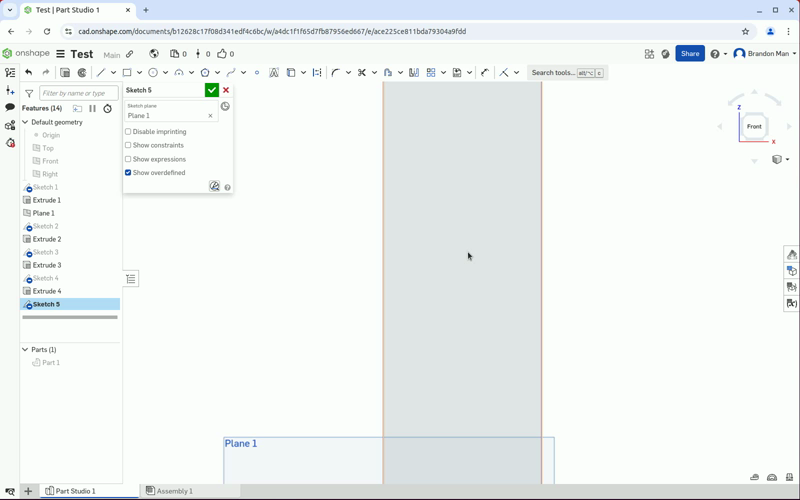
click(468, 251)
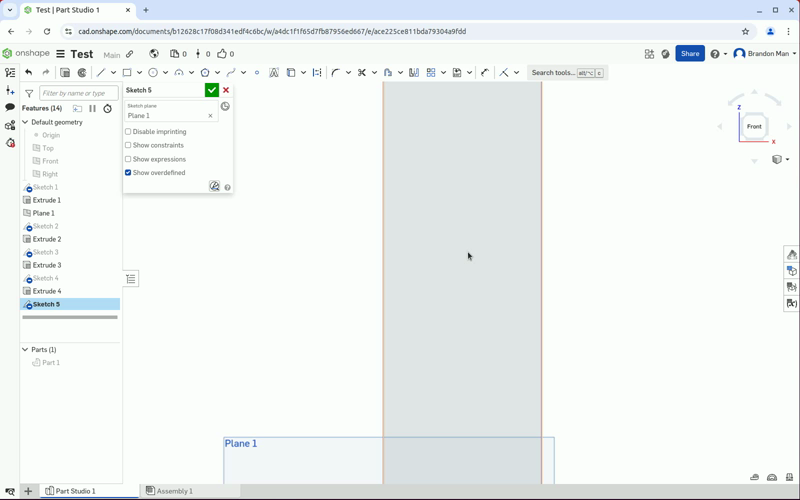
scroll(-6)
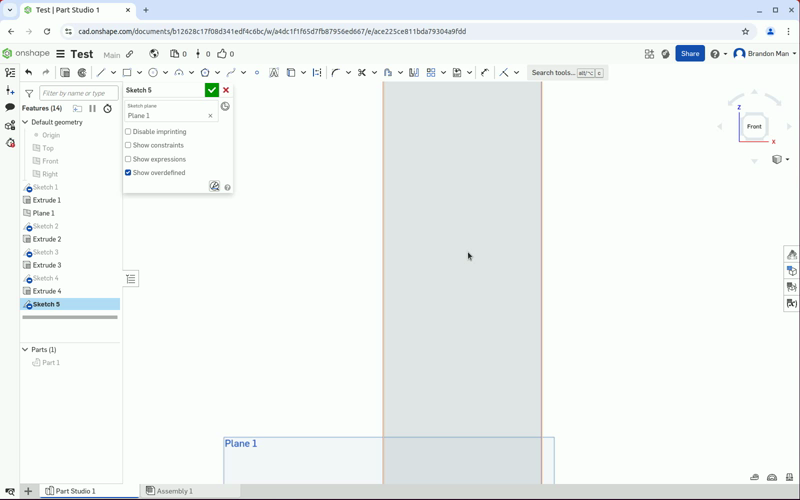
scroll(-6)
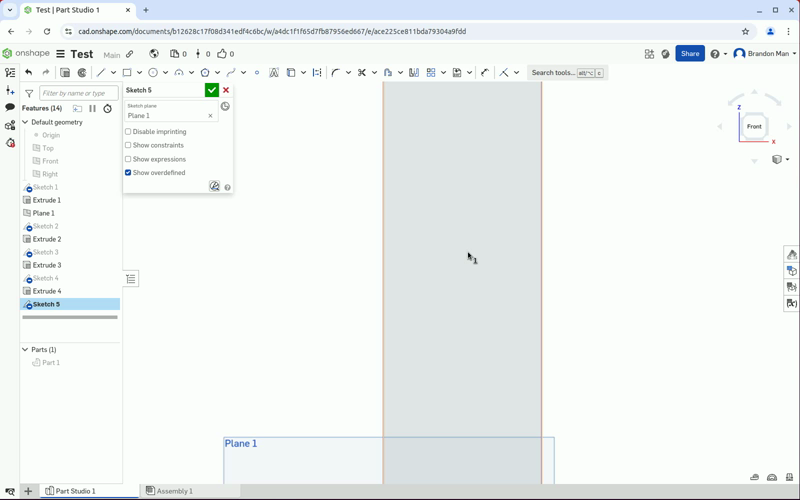
scroll(-6)
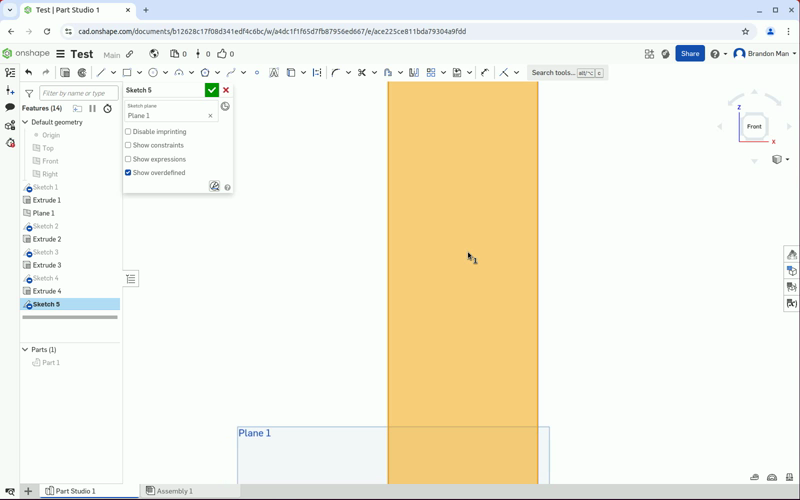
scroll(-6)
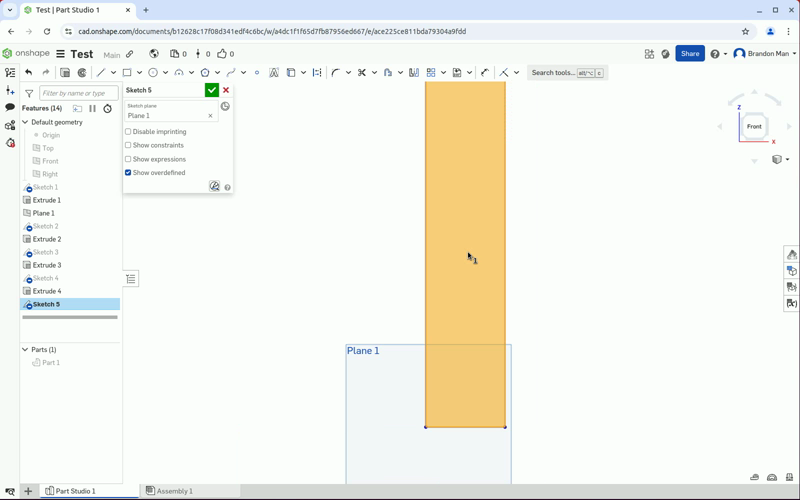
scroll(-6)
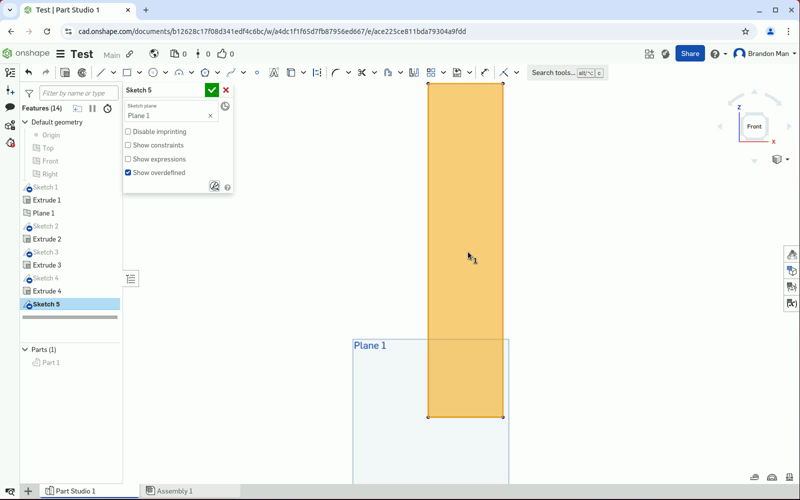
scroll(-6)
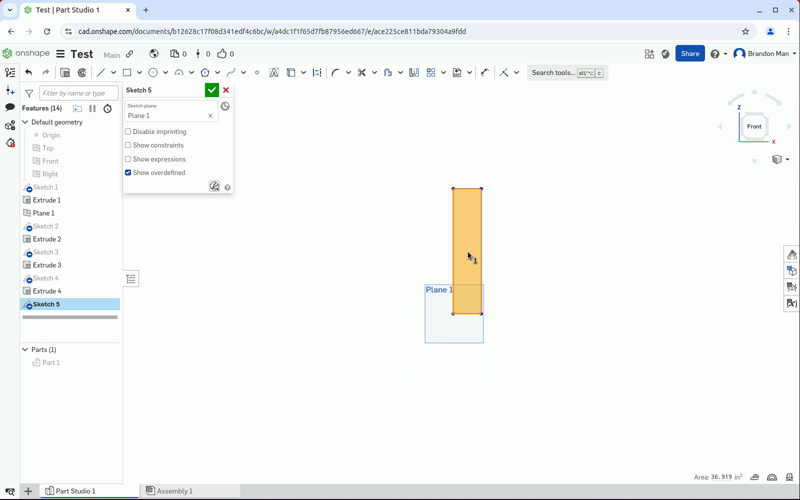
scroll(-6)
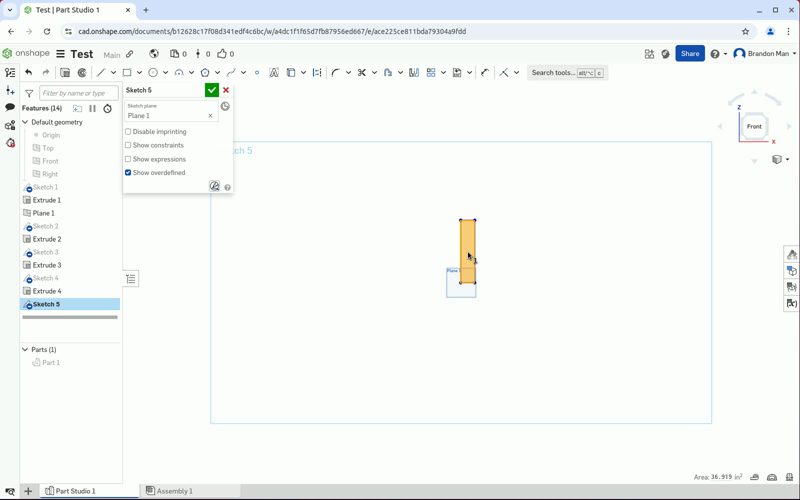
mouse_move(73, 352)
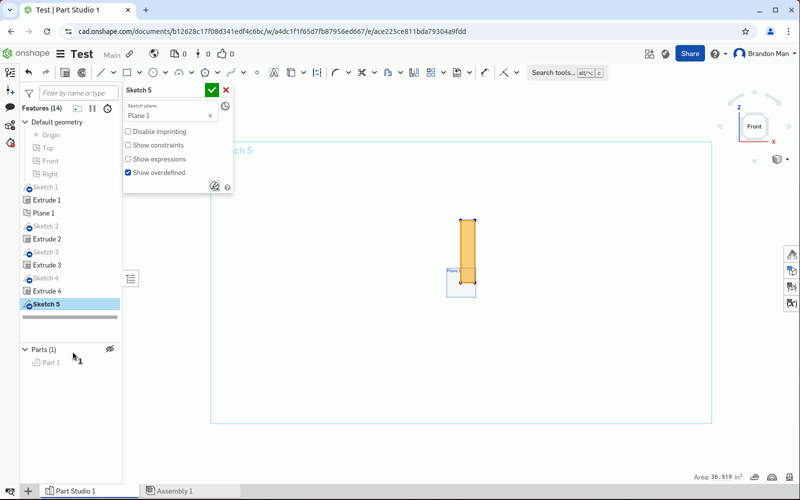
key(shift+y)
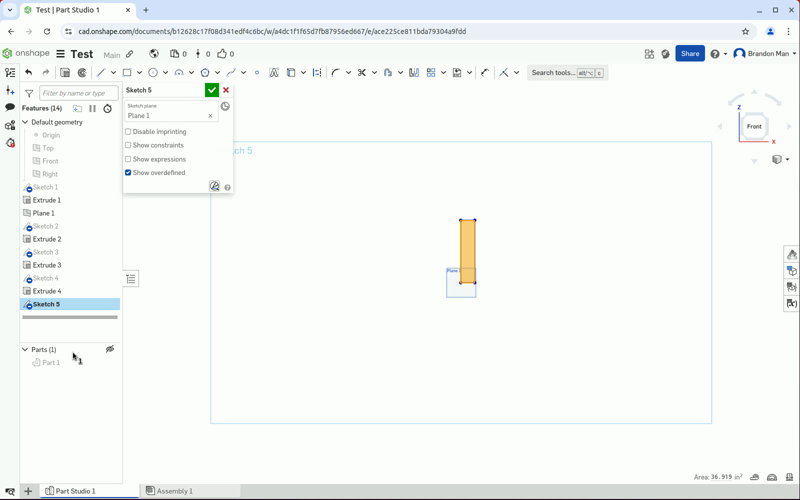
key(shift+e)
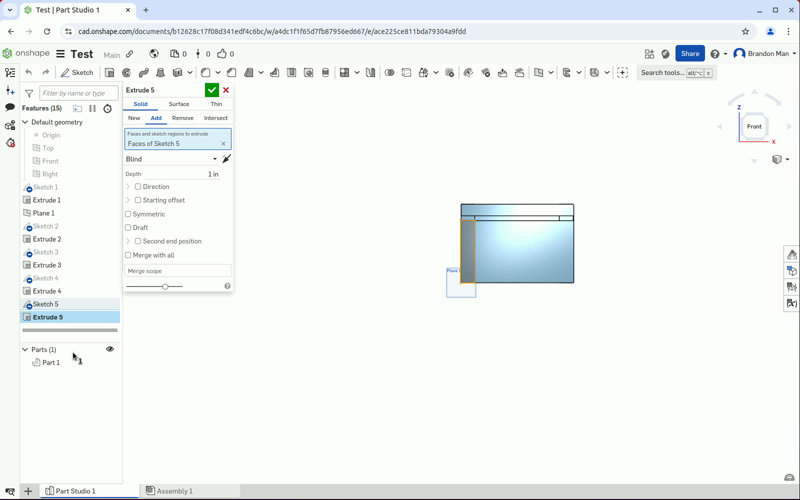
mouse_move(143, 106)
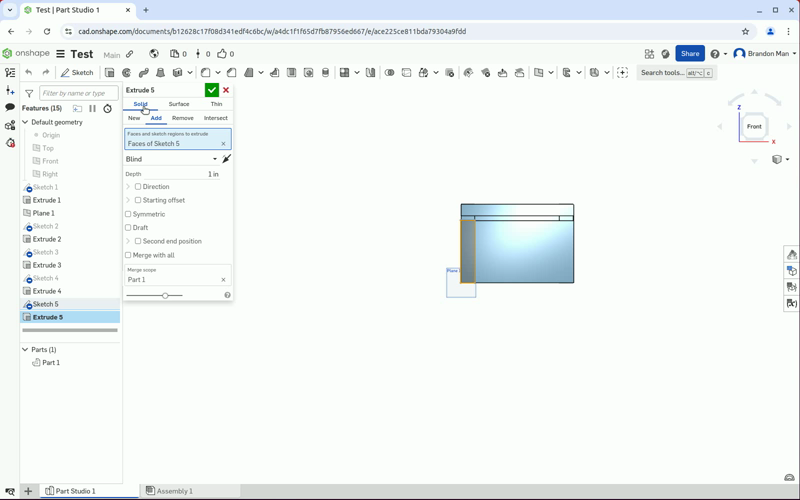
click(143, 106)
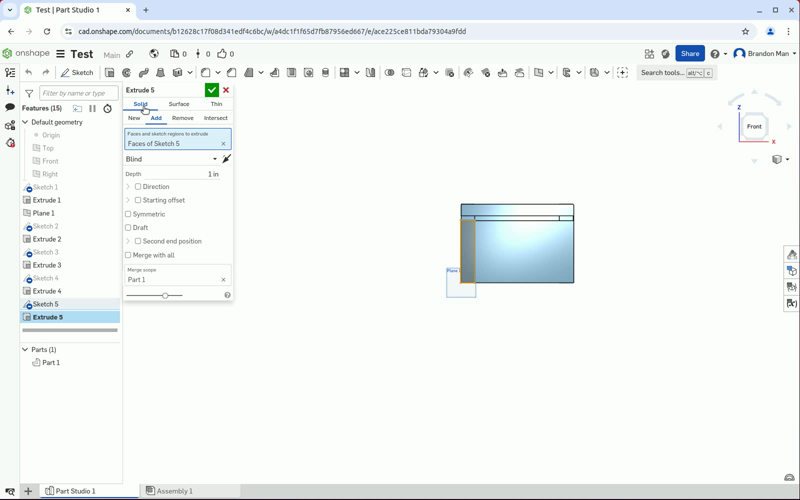
mouse_move(186, 120)
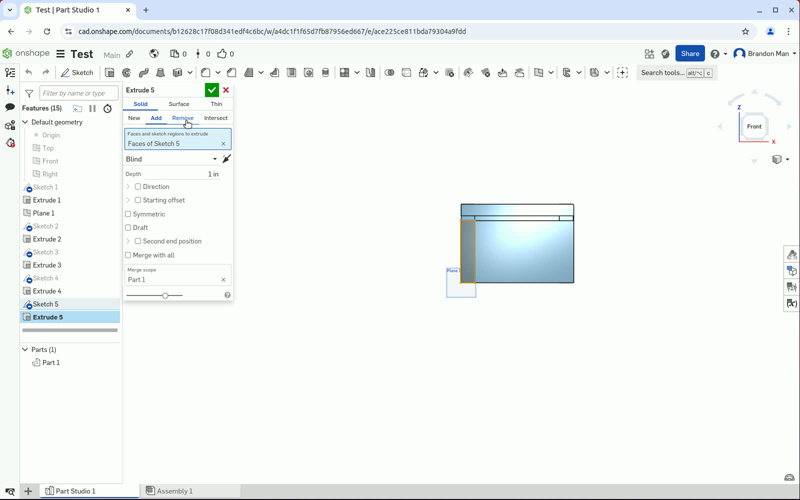
click(186, 120)
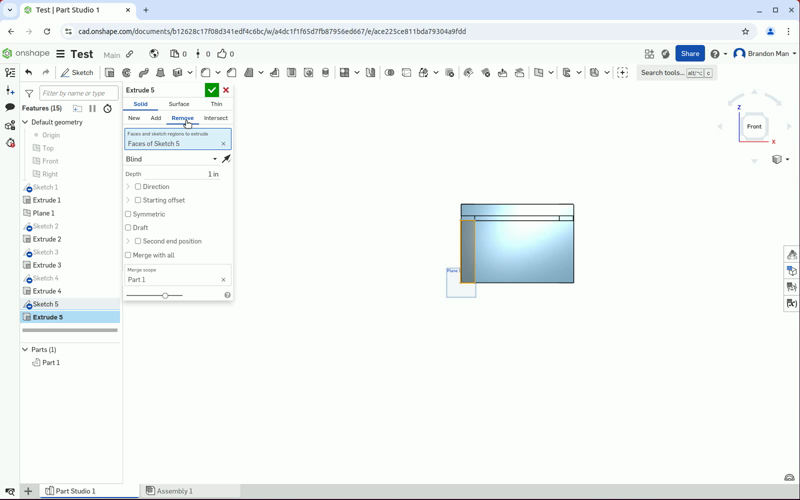
key(tab, 4)
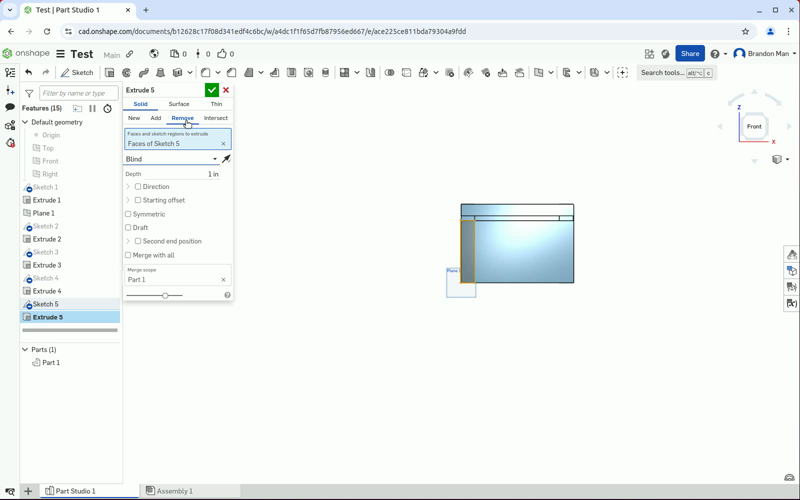
text(1.444)
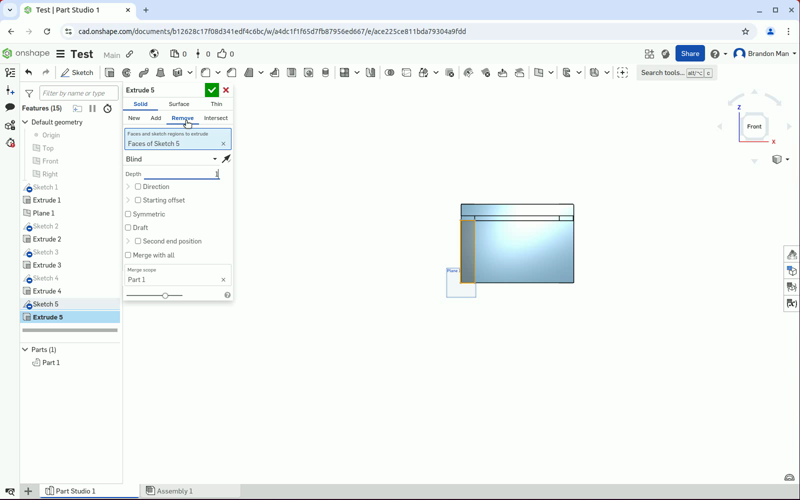
key(tab, 6)
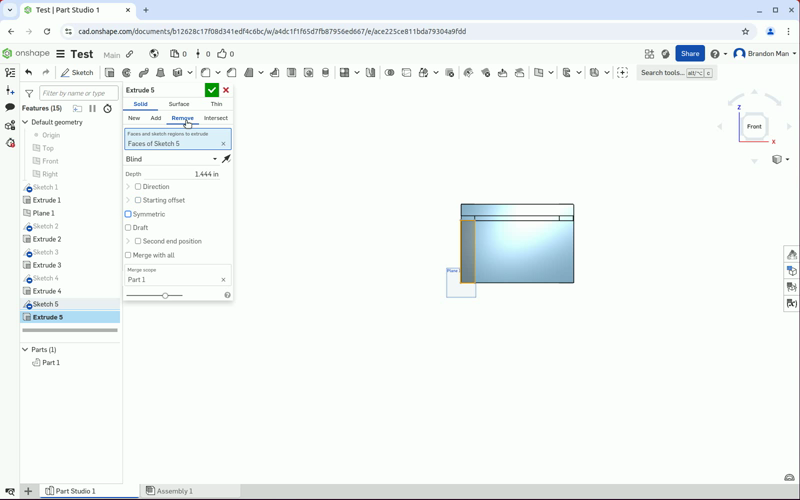
key(space)
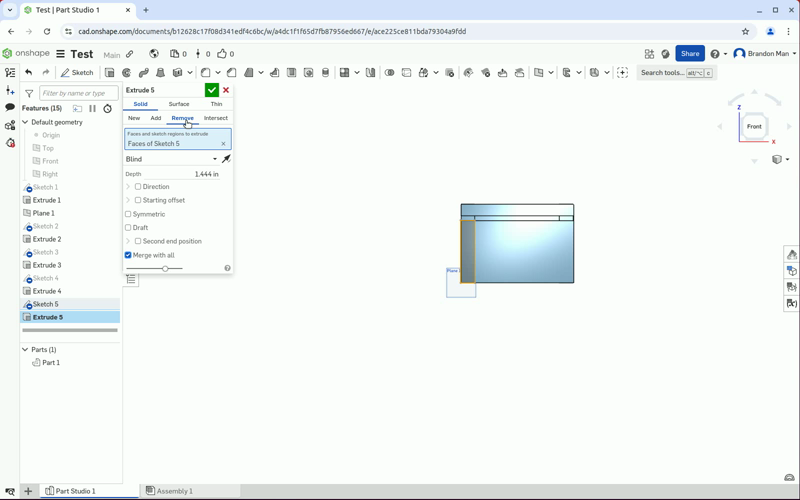
key(enter)
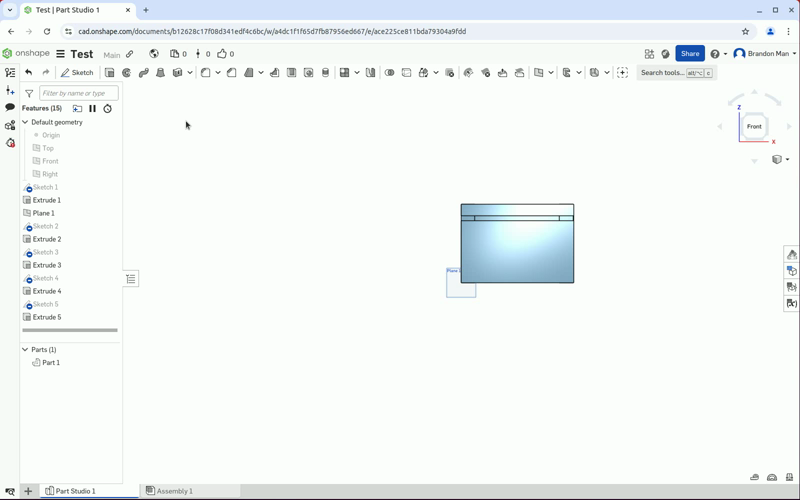
key(shift+h)
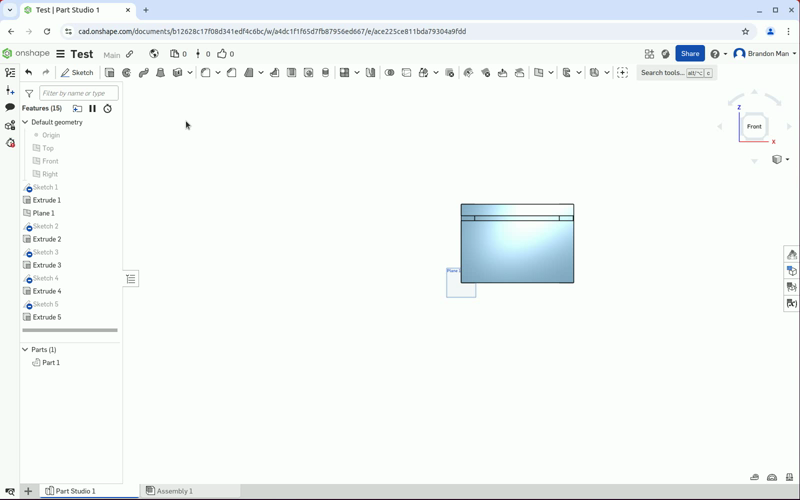
key(shift+h)
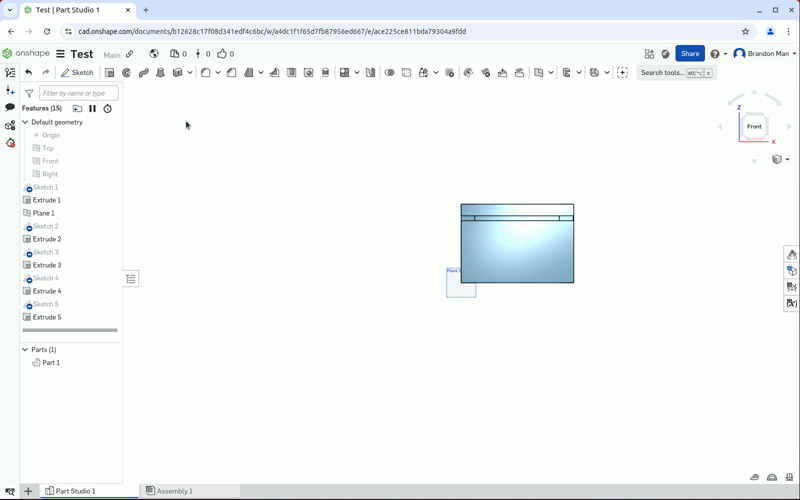
key(shift+7)
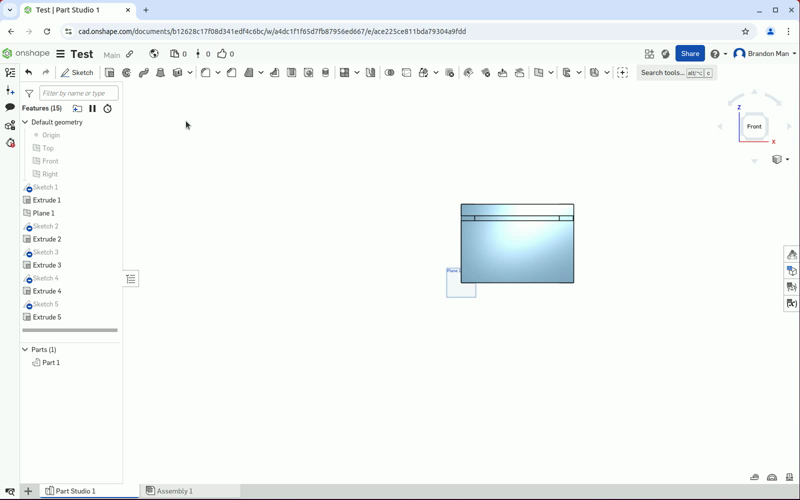
key(left, 2)
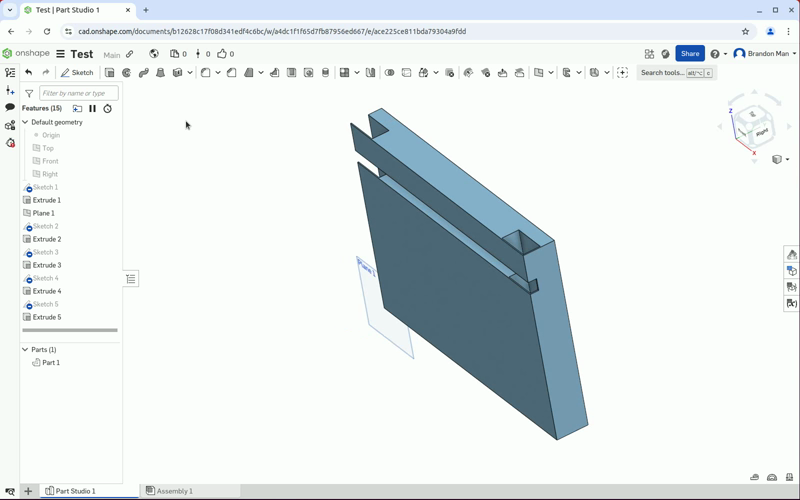
key(down, 2)
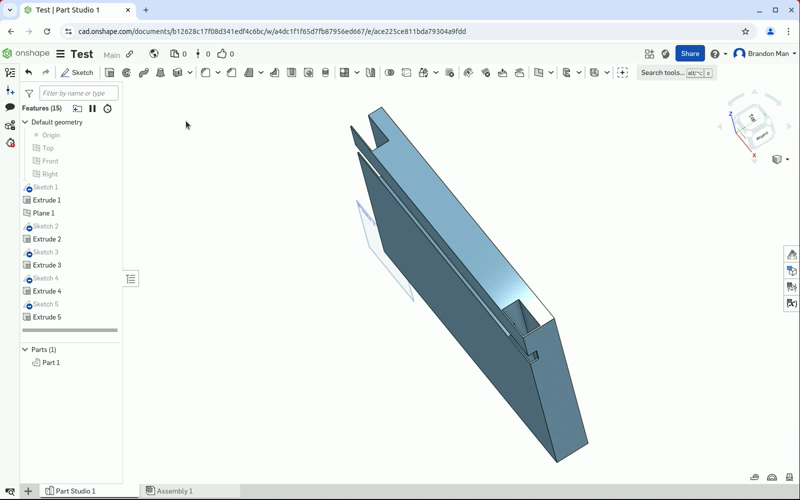
key(up, 2)
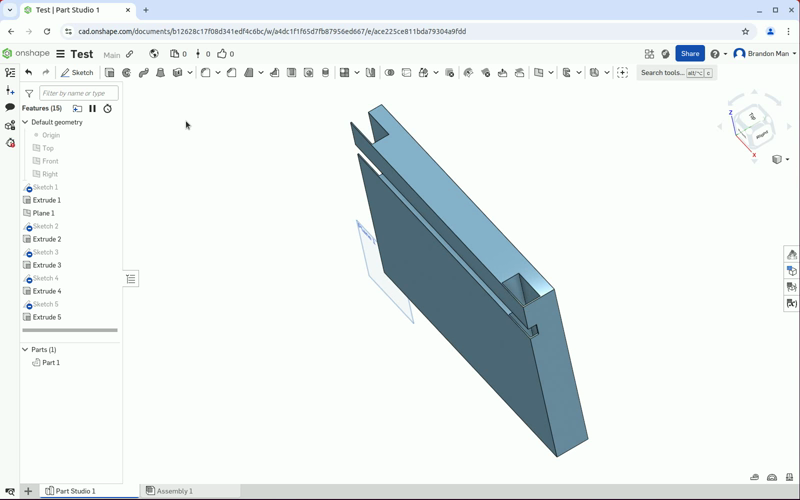
key(right, 2)
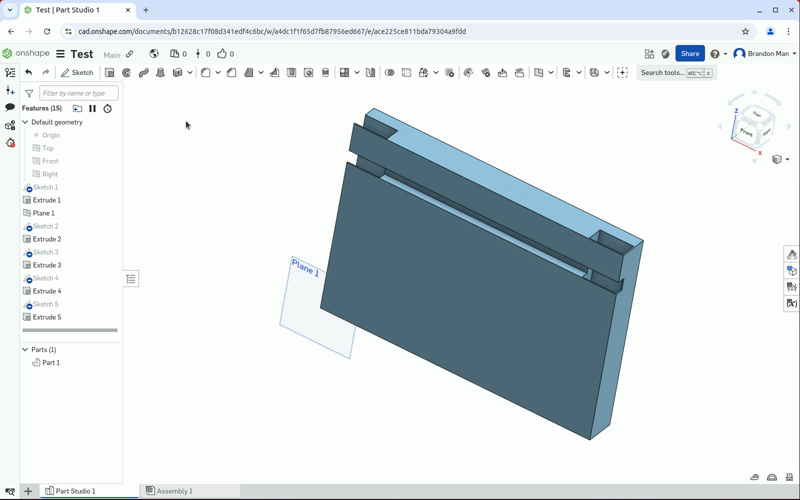
mouse_move(73, 189)
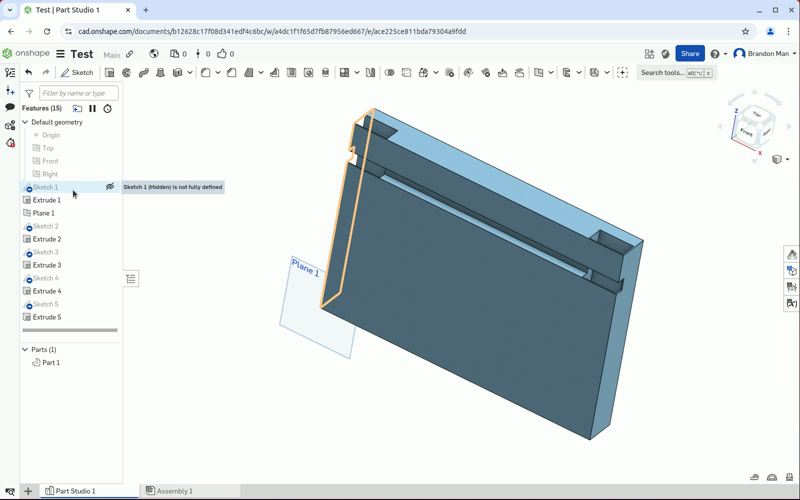
click(73, 189)